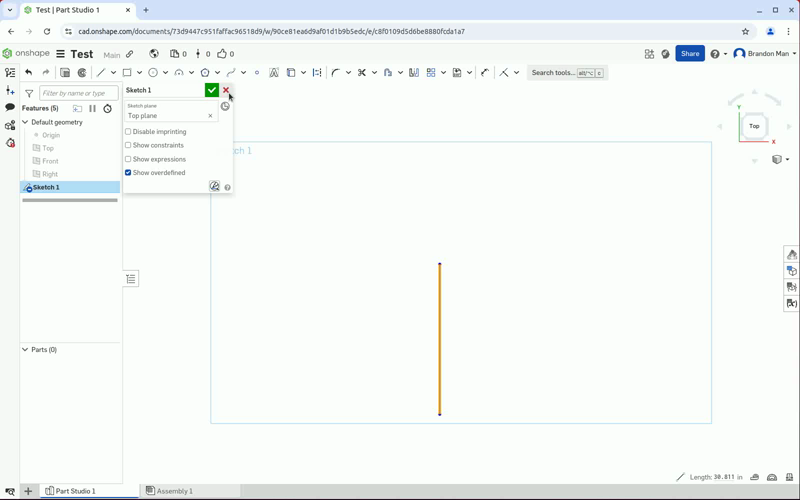
key(shift+h)
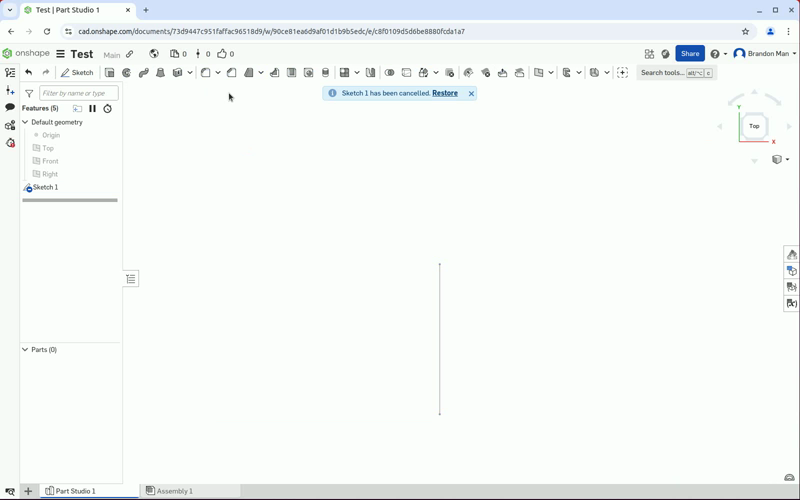
key(shift+s)
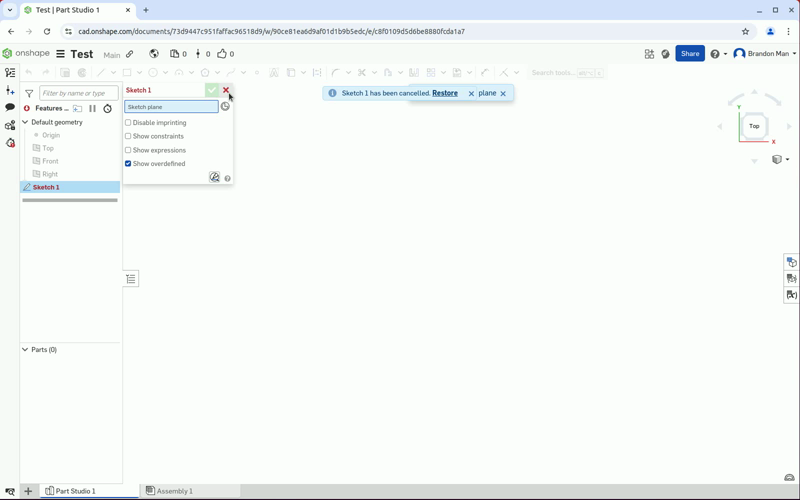
mouse_move(73, 150)
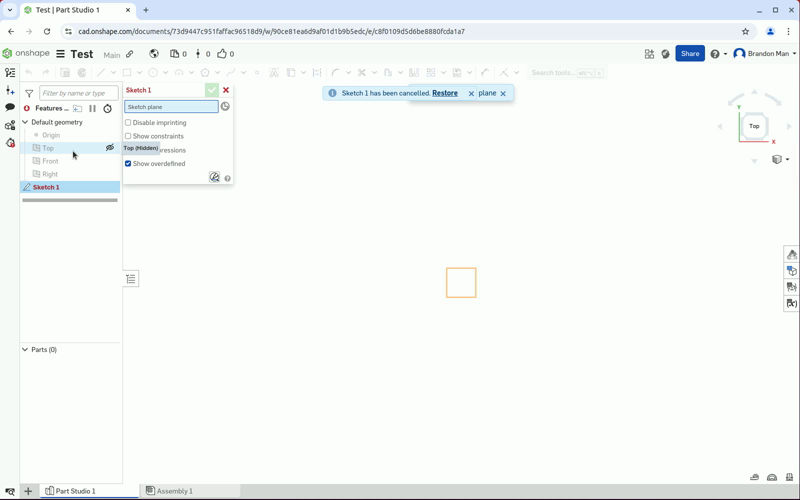
click(73, 150)
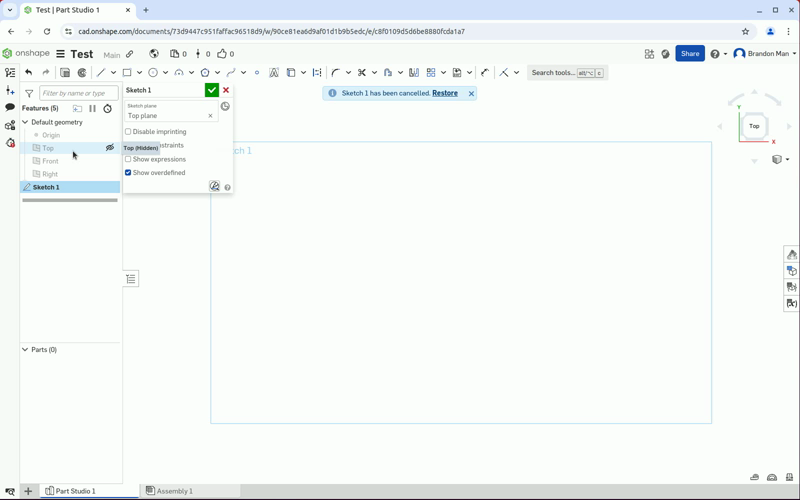
mouse_move(73, 352)
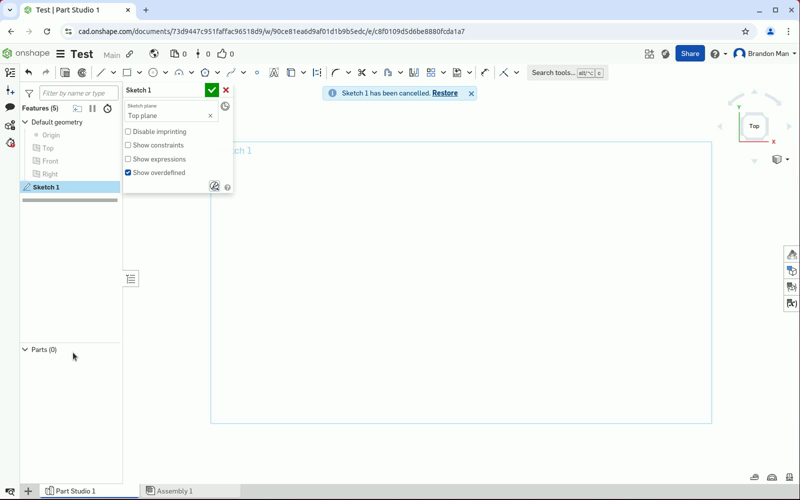
key(y)
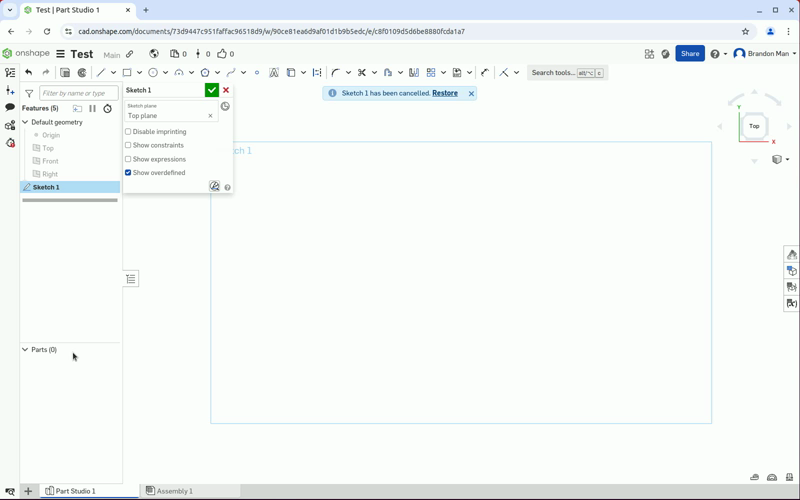
key(l)
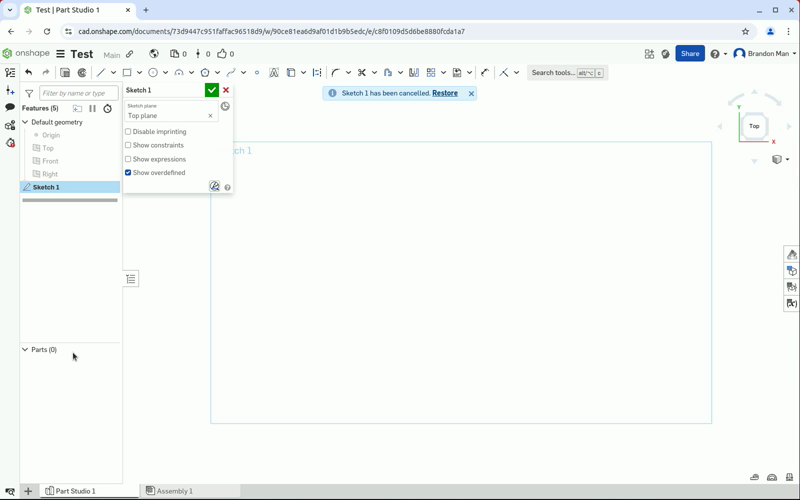
key_down(shift)
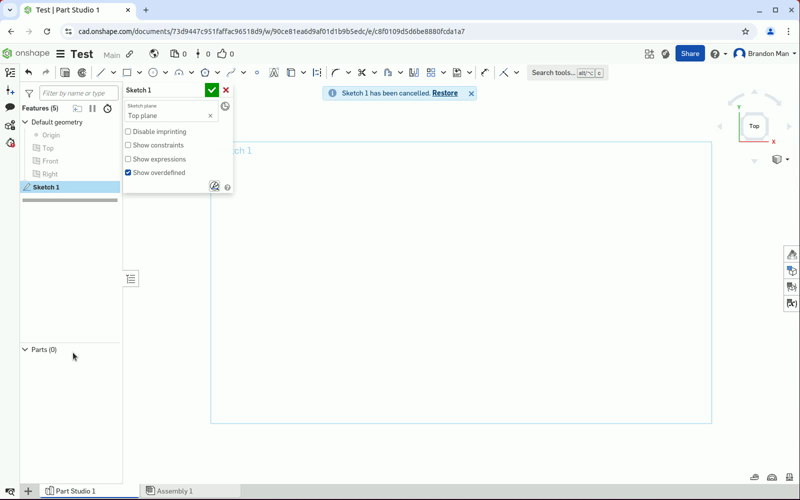
mouse_move(350, 282)
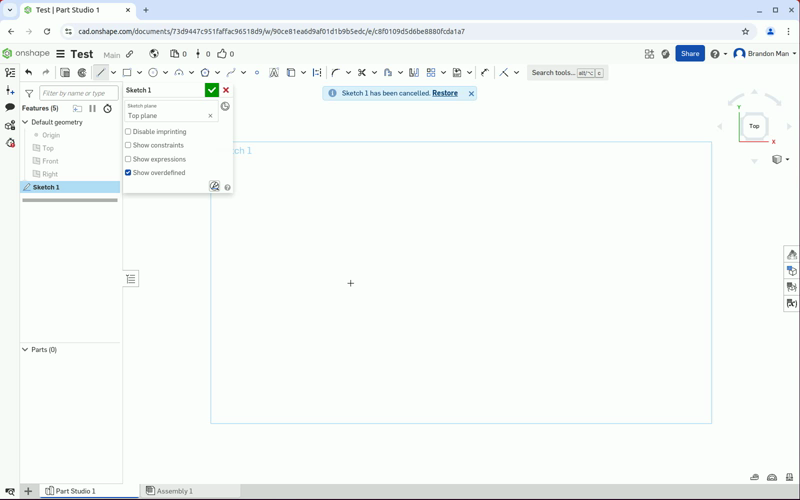
click(350, 282)
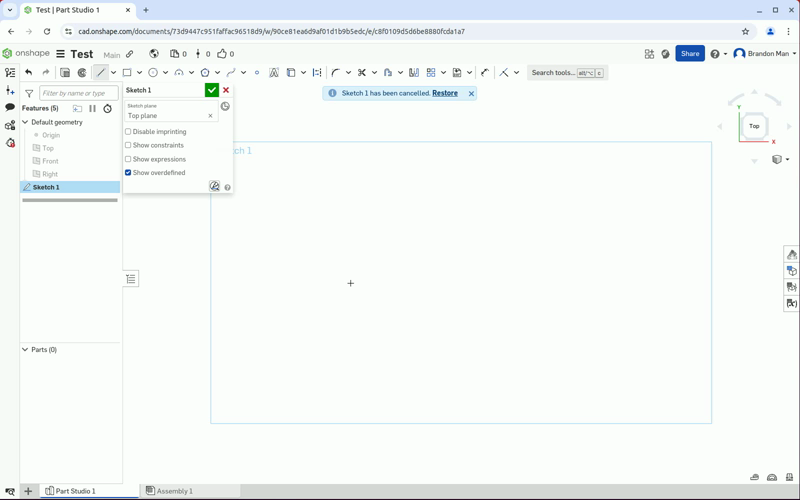
key_up(shift)
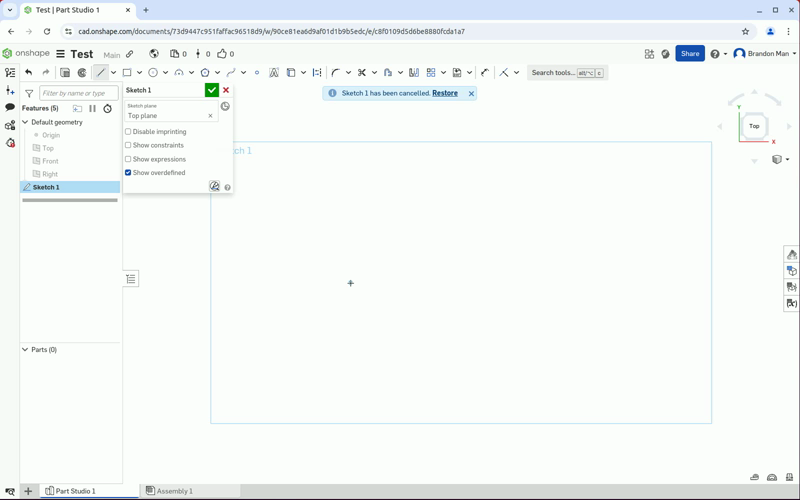
key_down(shift)
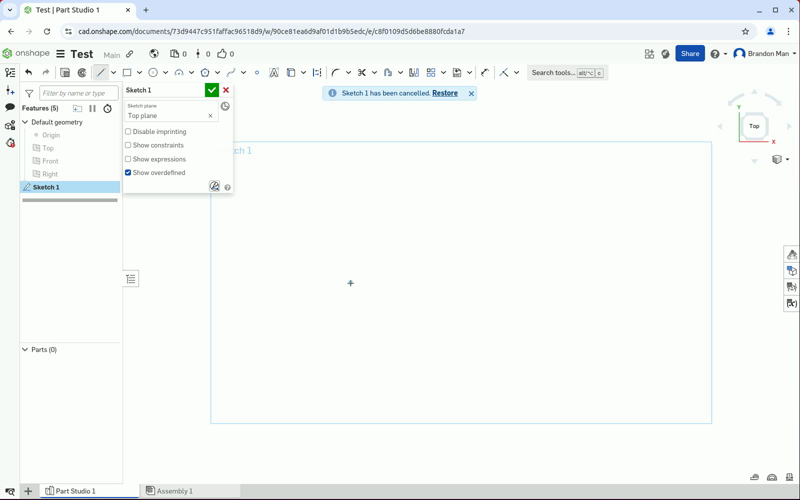
mouse_move(460, 282)
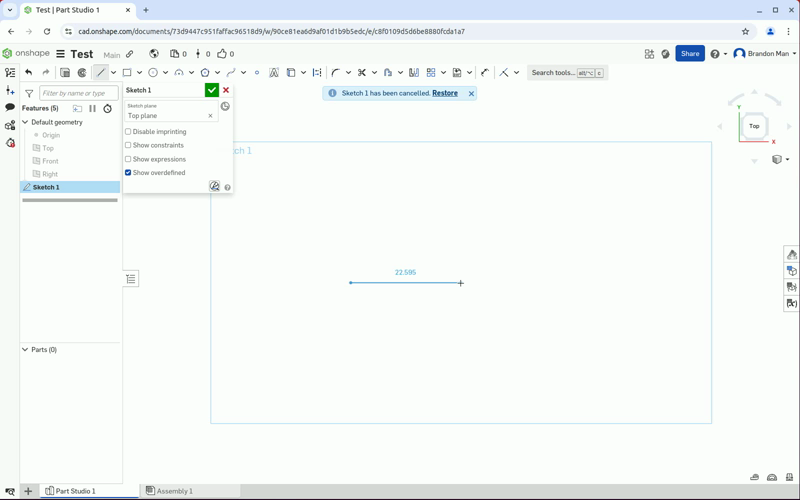
click(460, 282)
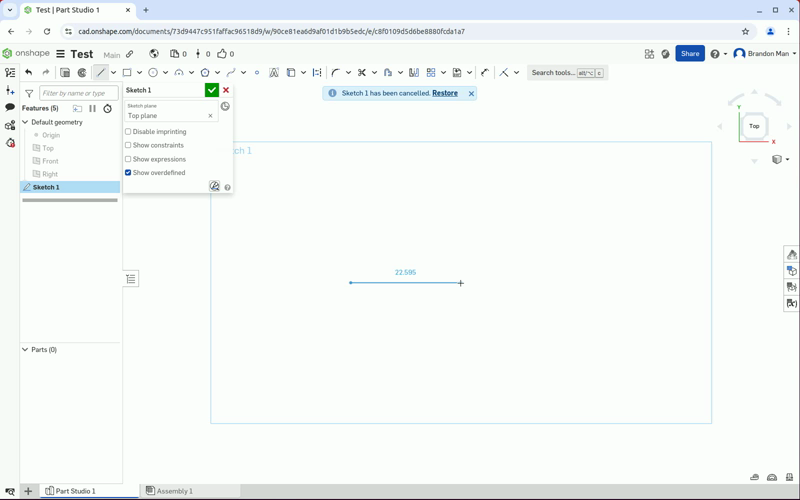
key_up(shift)
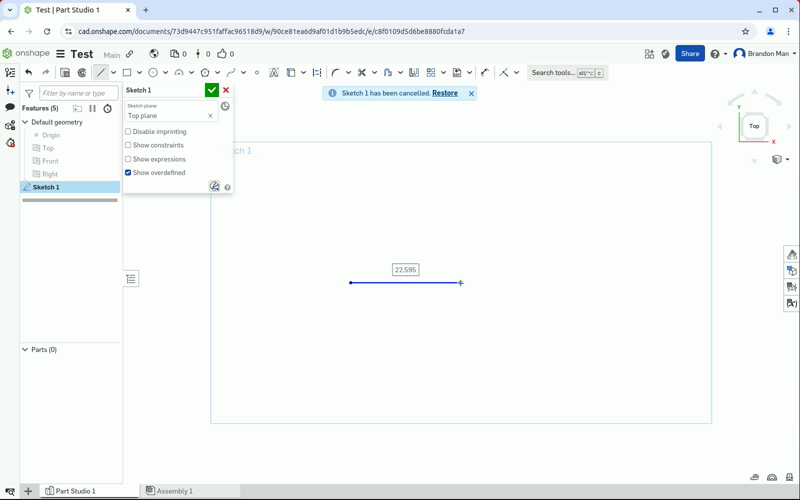
key_down(shift)
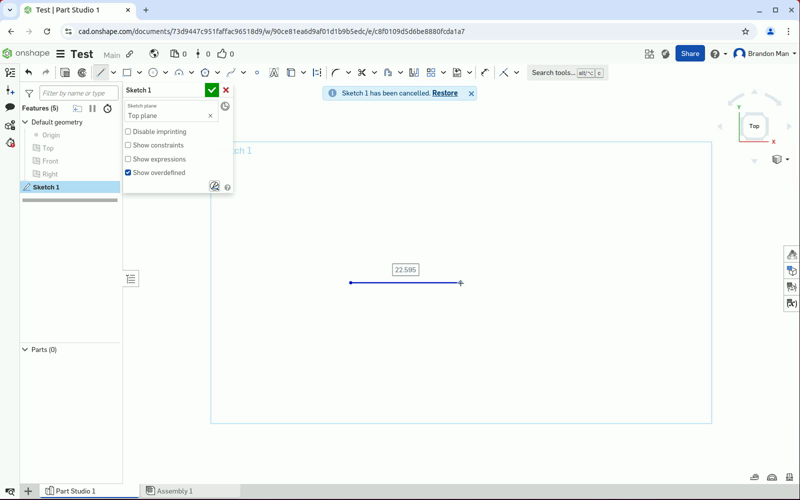
mouse_move(490, 282)
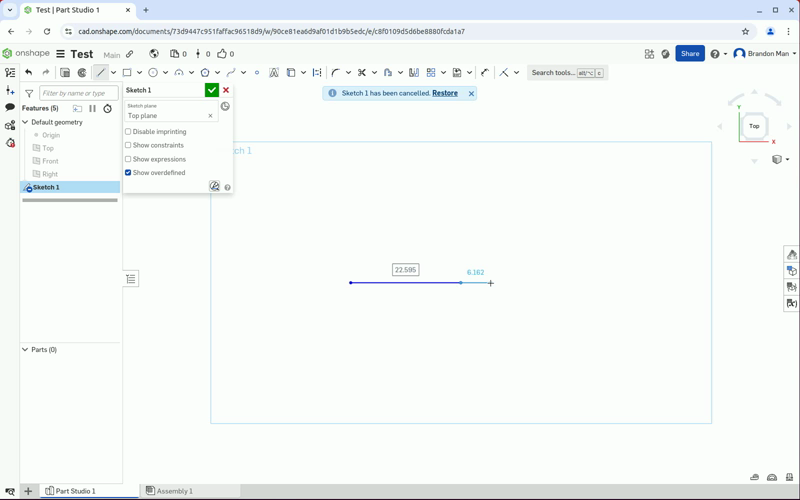
mouse_move(460, 244)
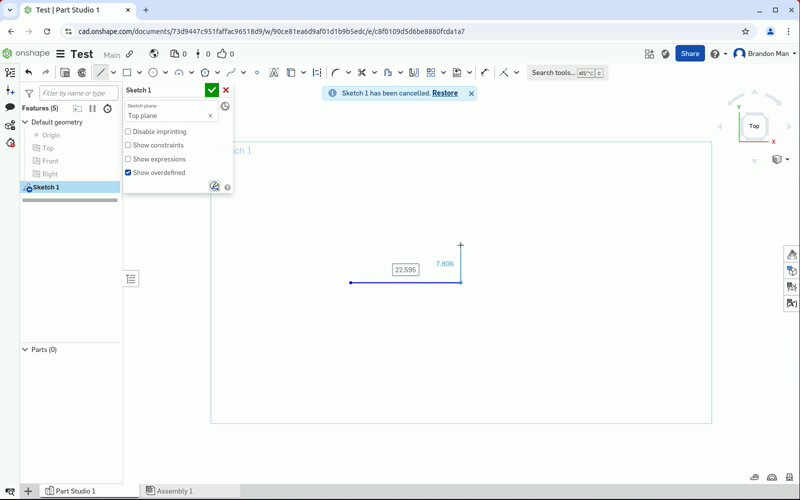
click(460, 244)
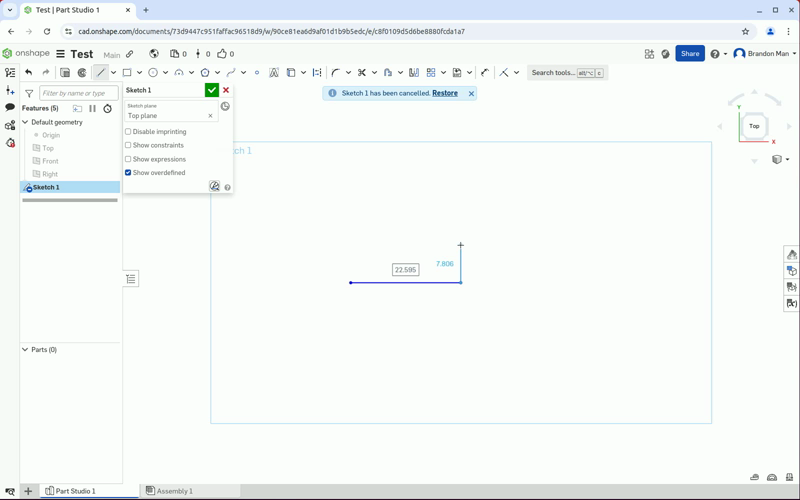
key_up(shift)
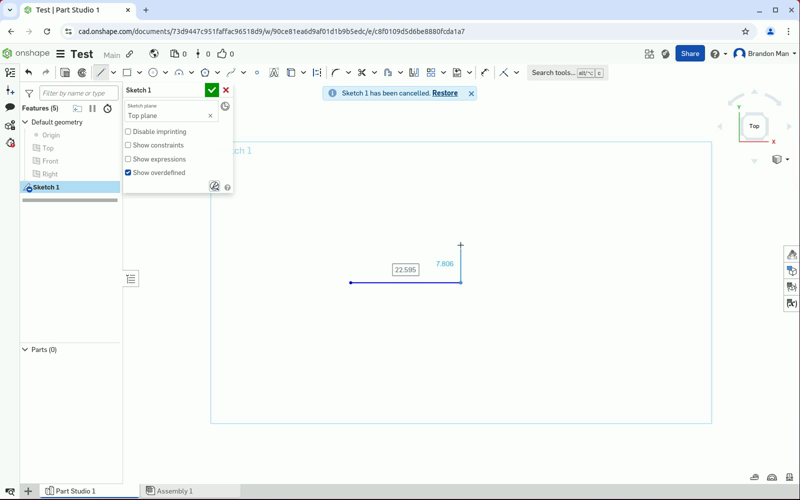
key_down(shift)
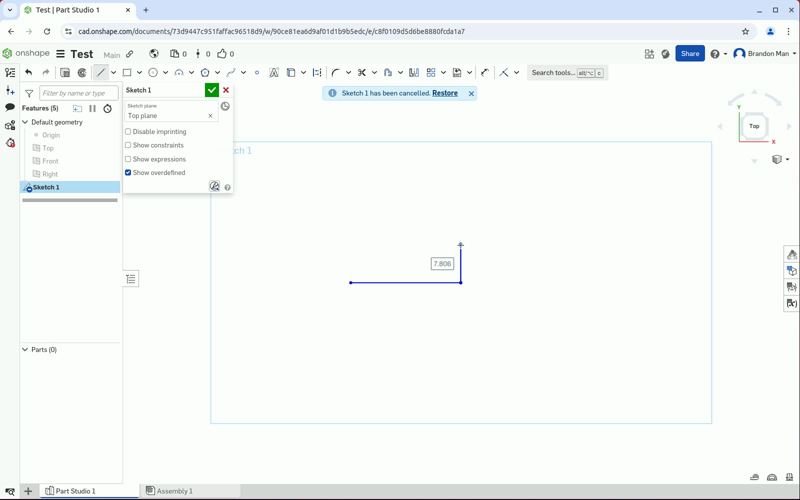
mouse_move(350, 244)
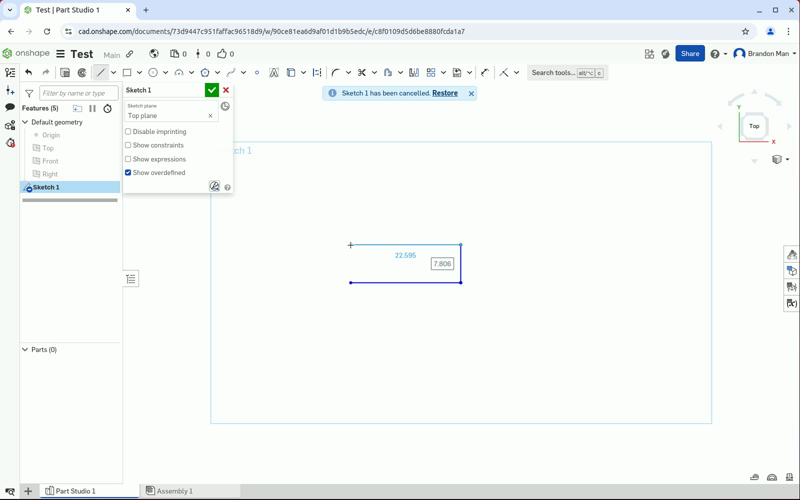
click(350, 244)
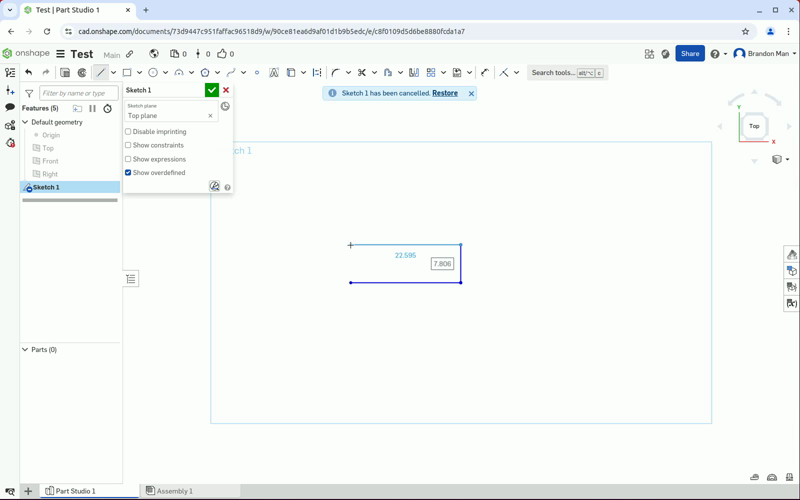
key_up(shift)
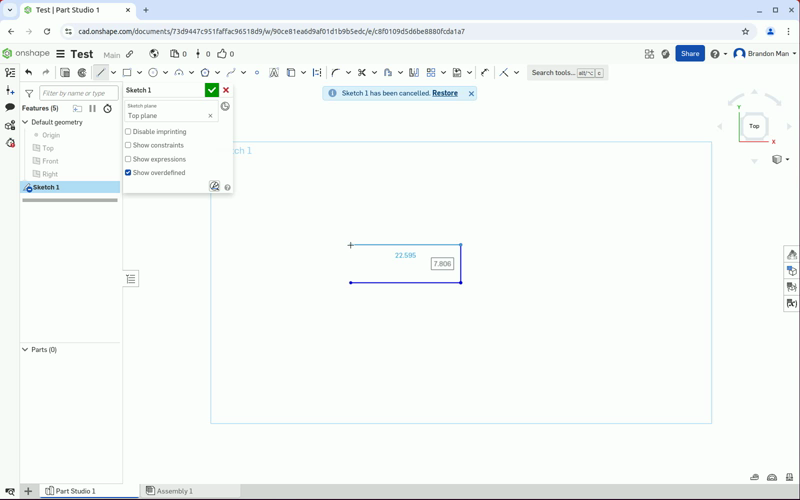
mouse_move(380, 244)
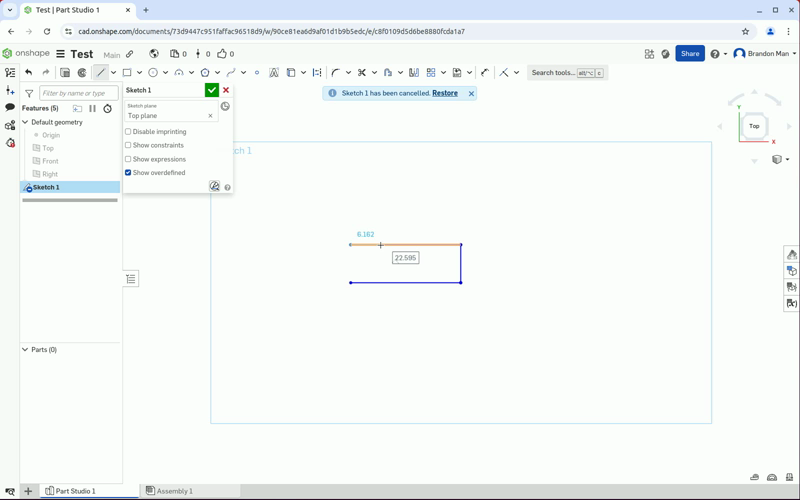
key_down(shift)
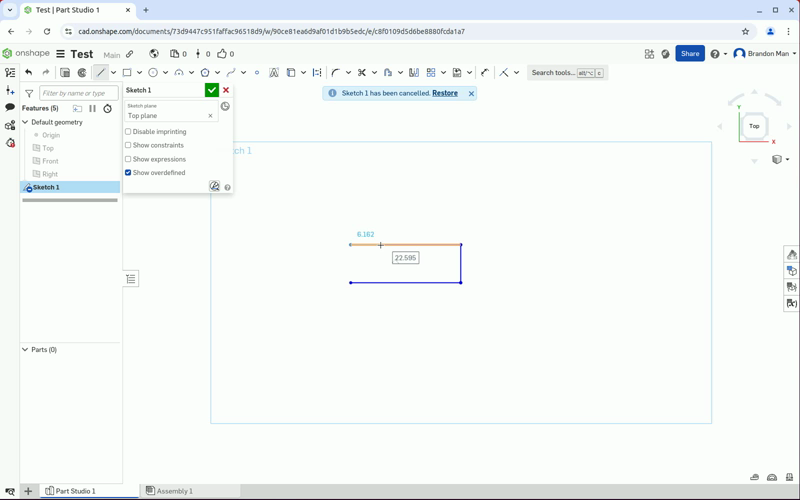
mouse_move(350, 282)
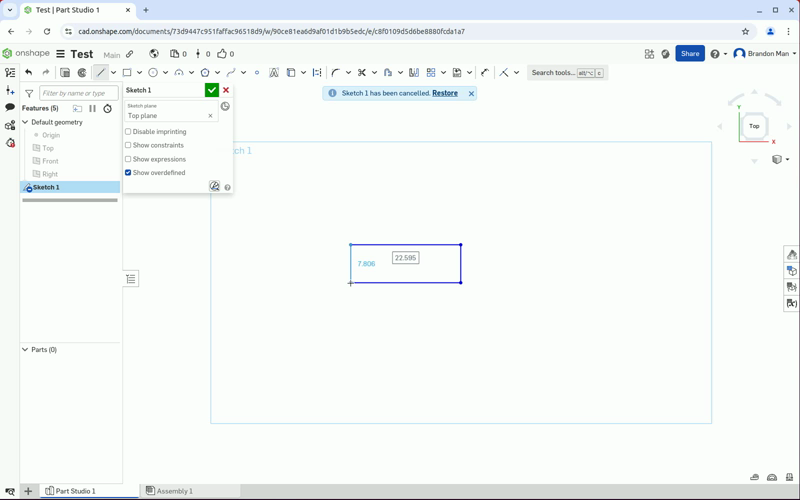
key_up(shift)
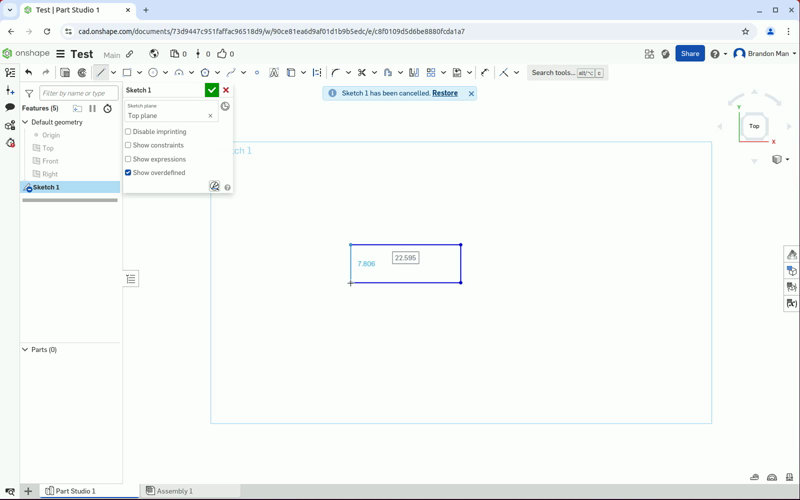
click(350, 282)
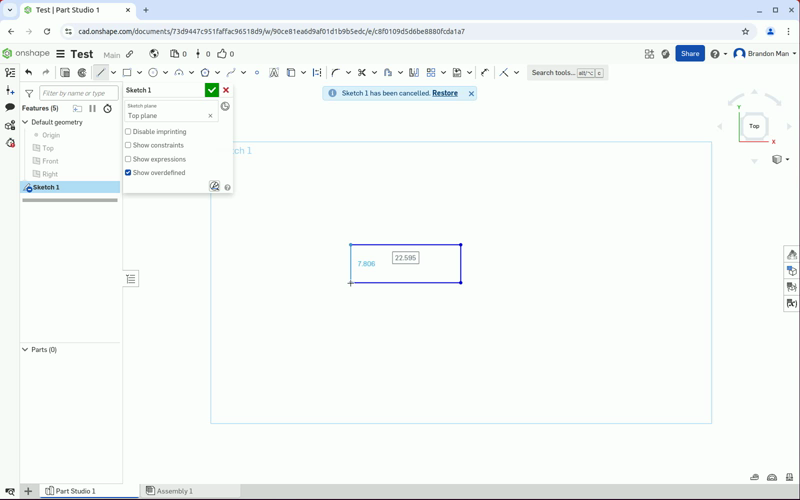
key(esc)
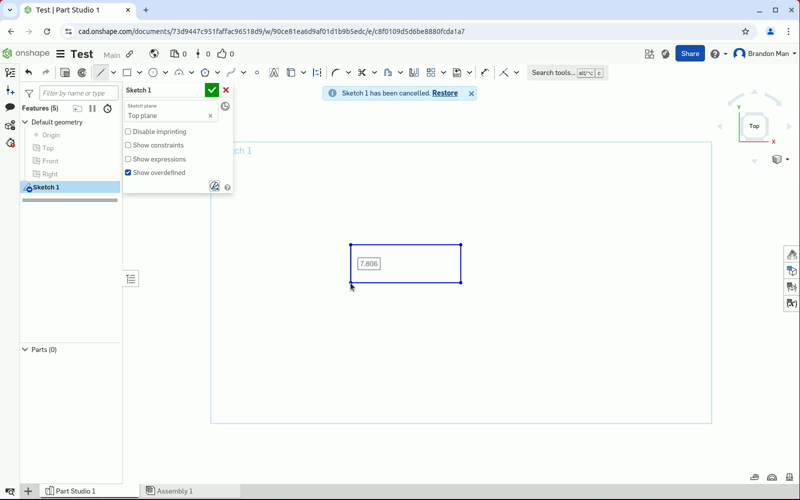
mouse_move(376, 249)
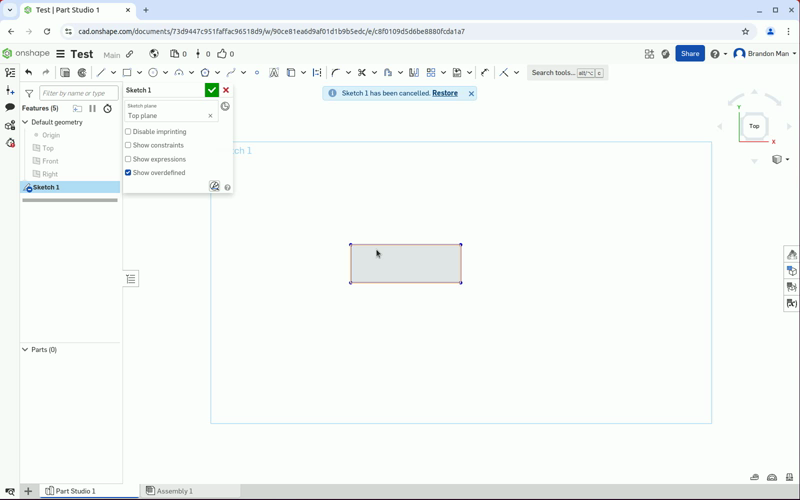
click(376, 249)
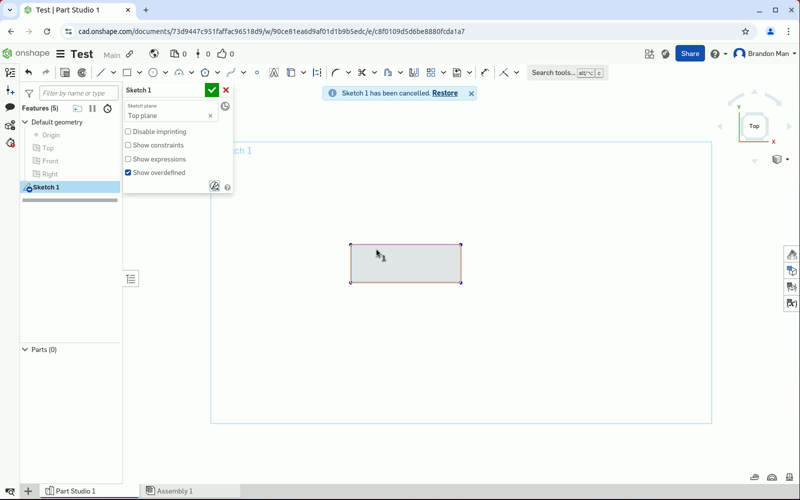
mouse_move(73, 352)
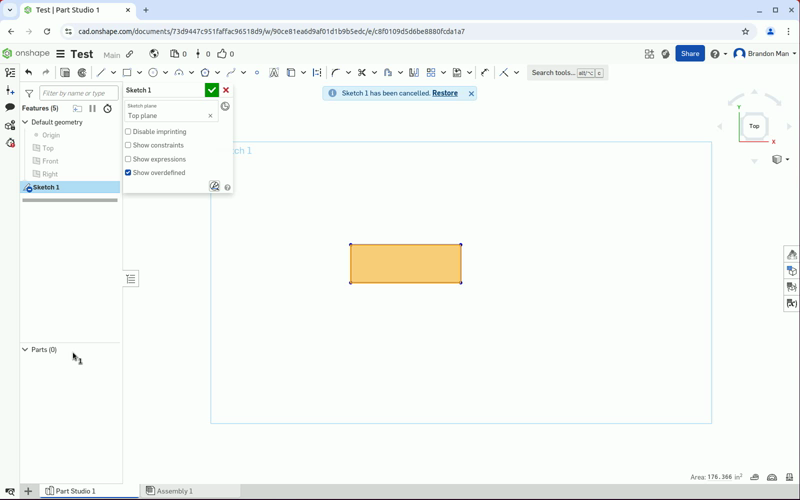
key(shift+y)
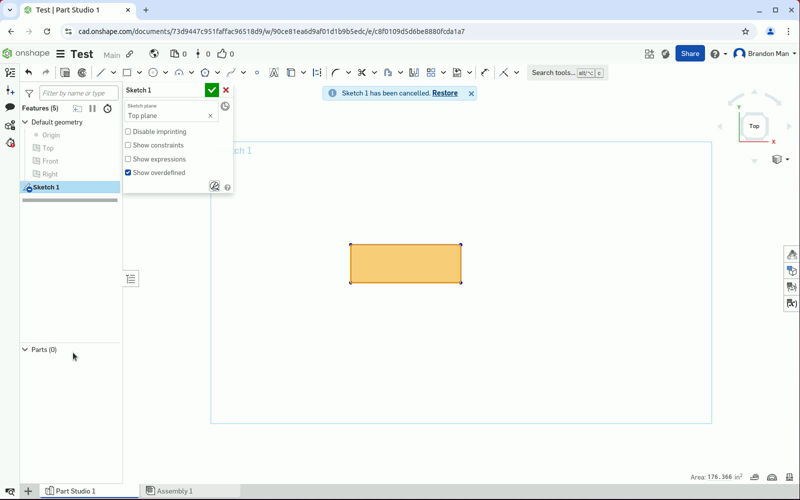
key(shift+e)
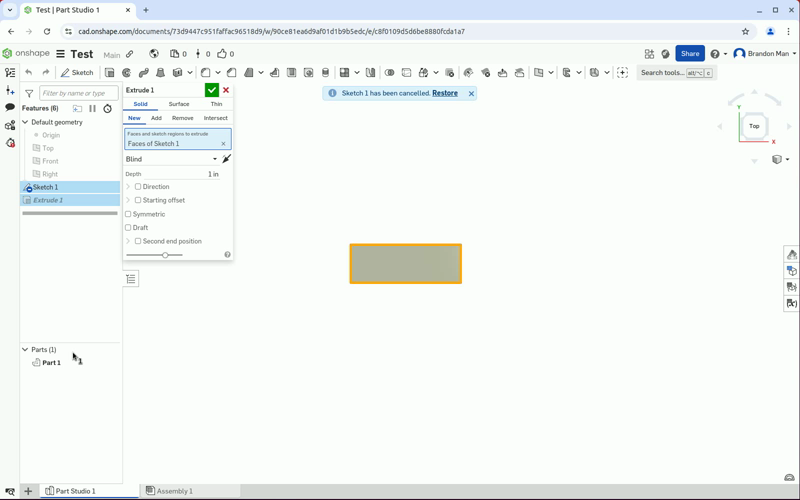
mouse_move(143, 106)
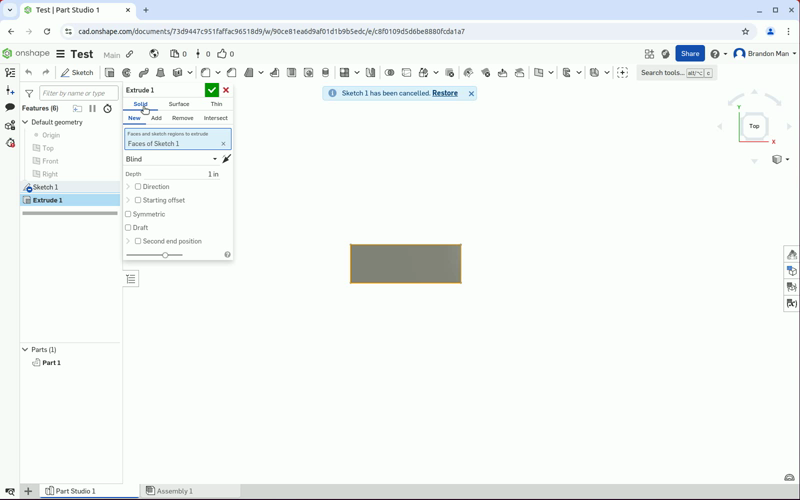
click(143, 106)
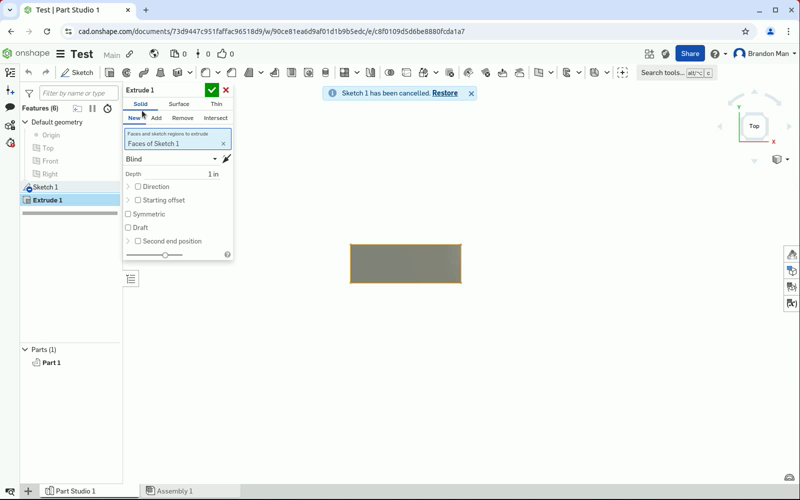
mouse_move(137, 120)
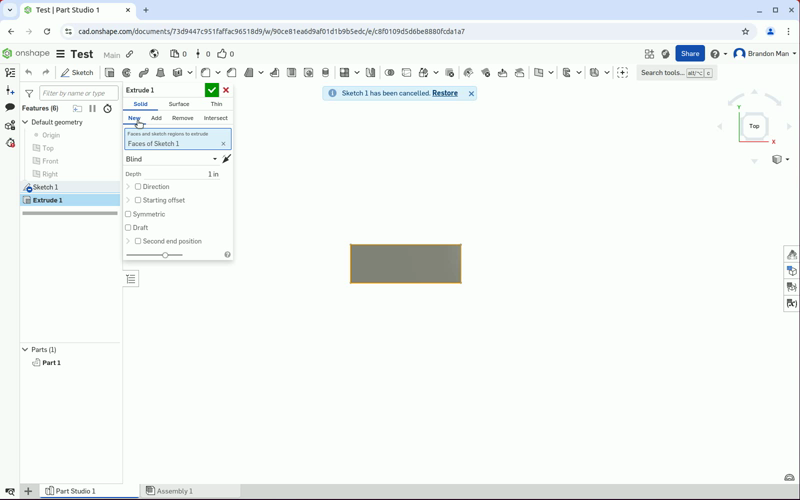
click(137, 120)
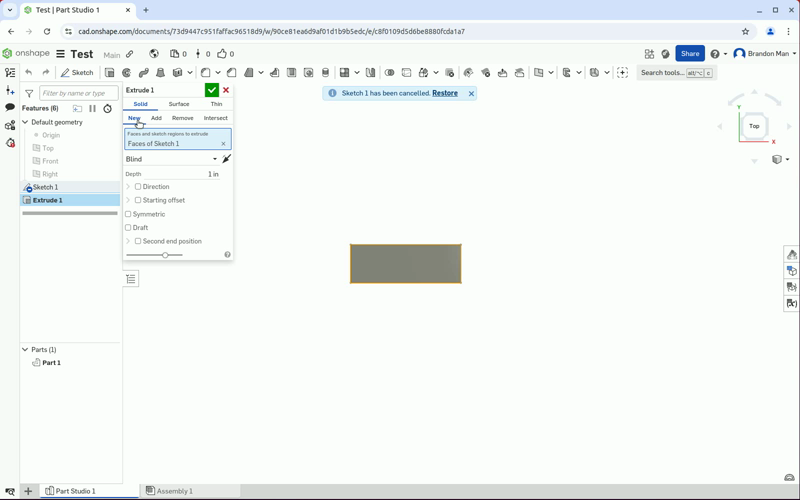
key(tab, 4)
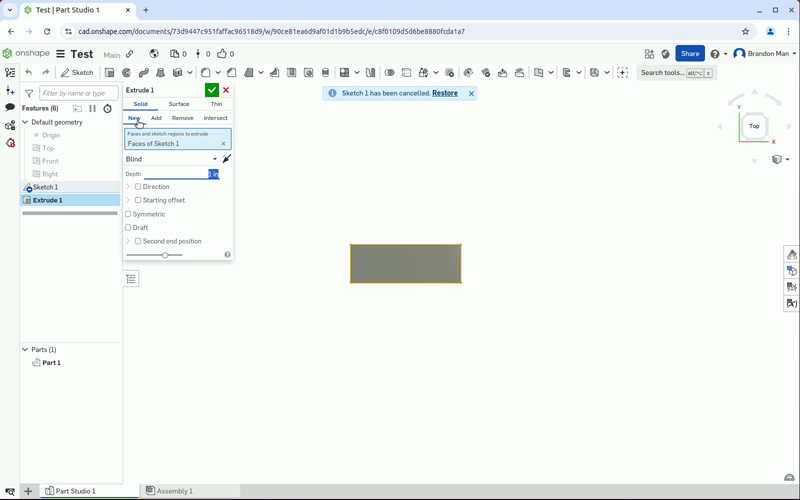
text(-0.481)
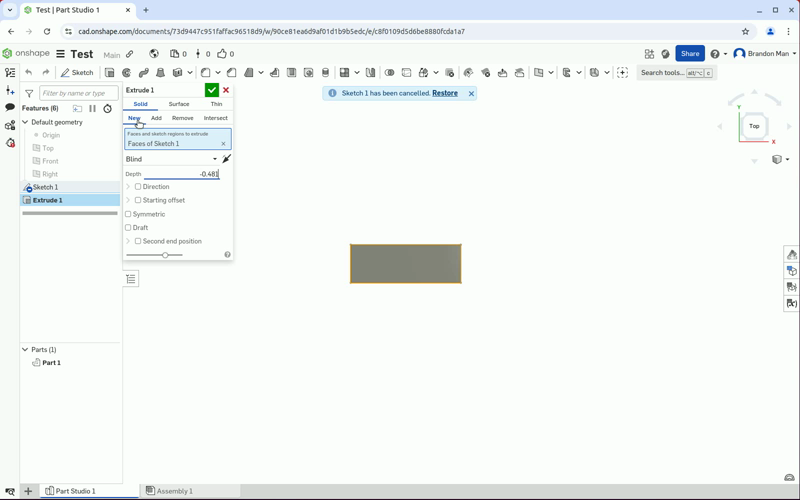
key(enter)
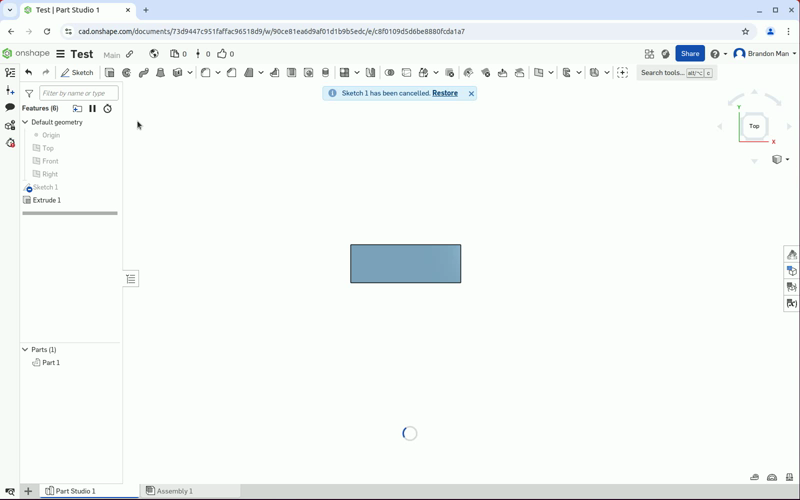
key(shift+h)
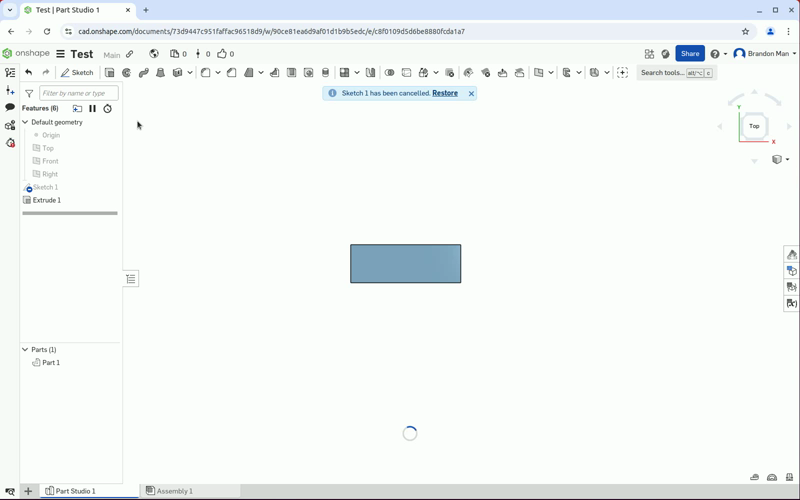
key(shift+h)
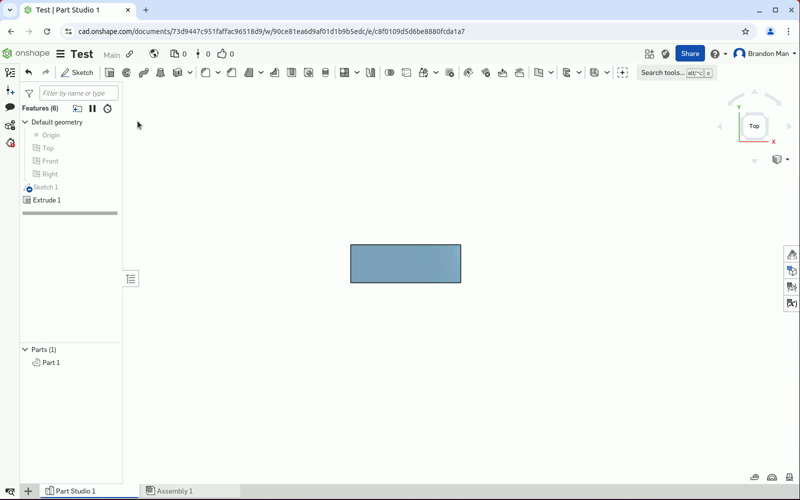
mouse_move(73, 189)
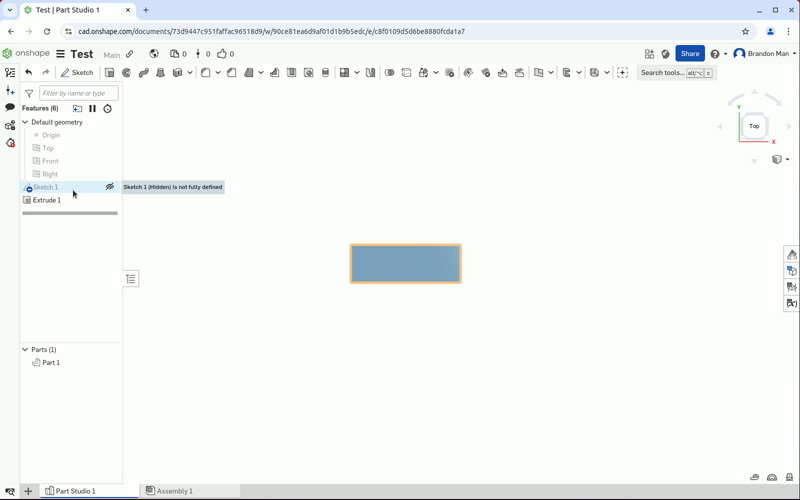
click(73, 189)
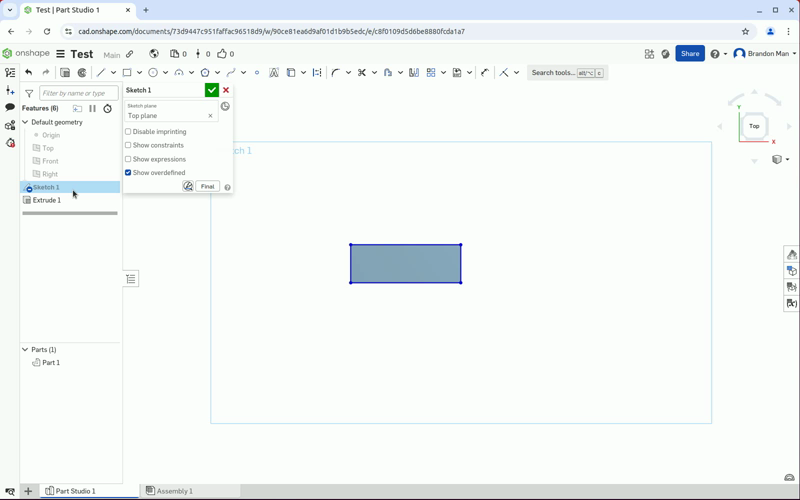
mouse_move(229, 92)
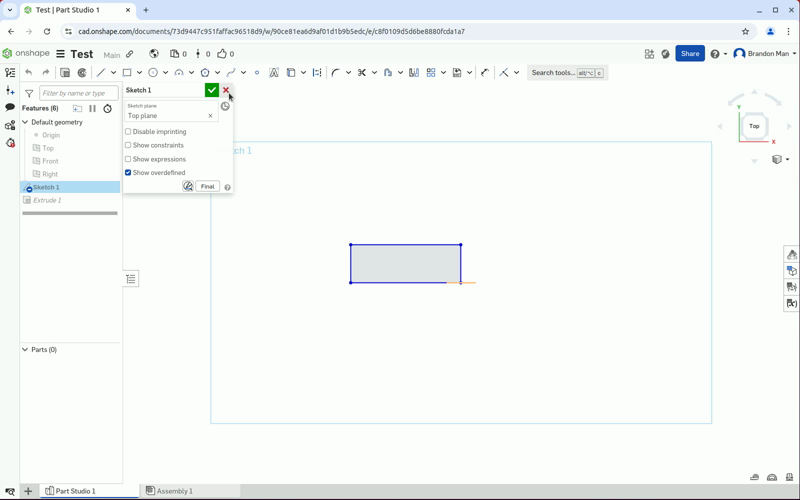
click(229, 92)
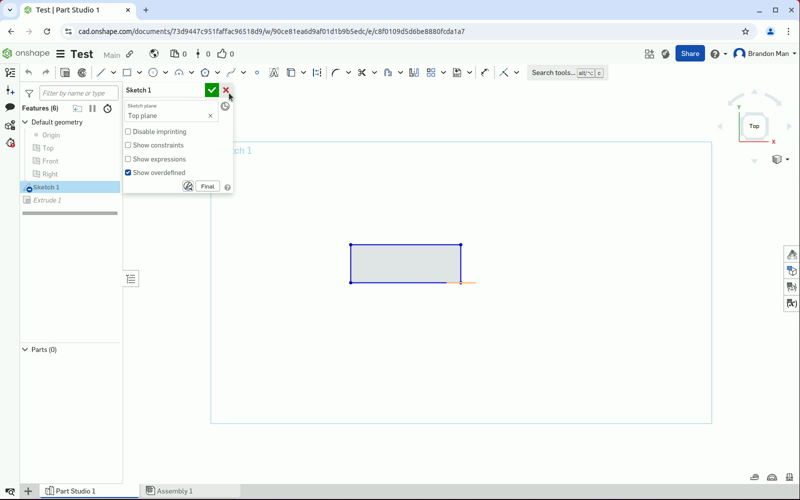
key(shift+s)
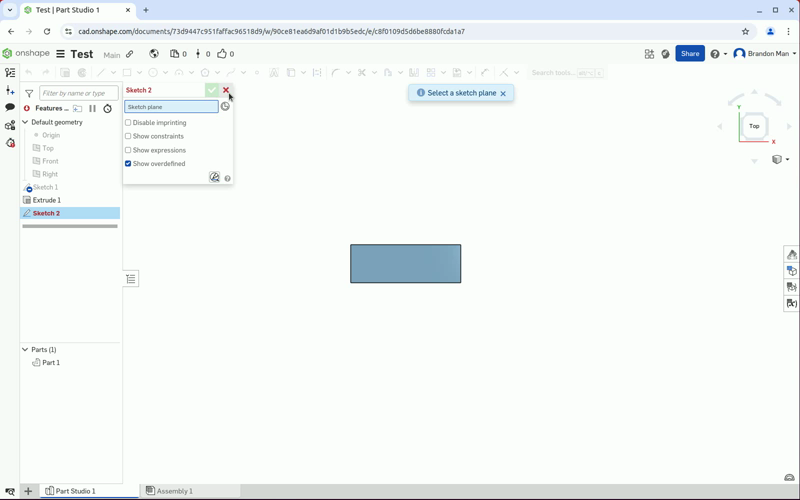
mouse_move(73, 150)
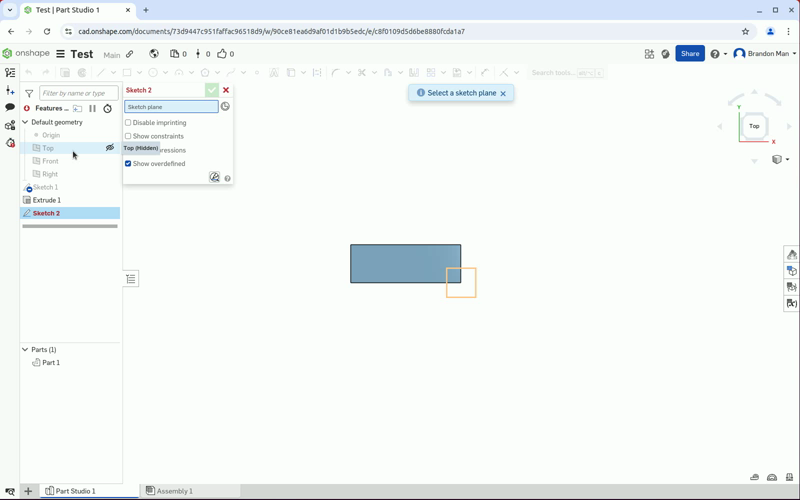
click(73, 150)
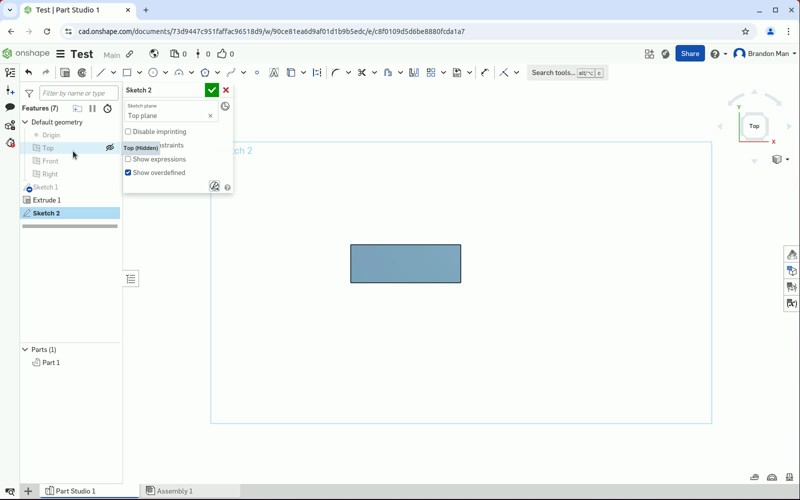
mouse_move(73, 352)
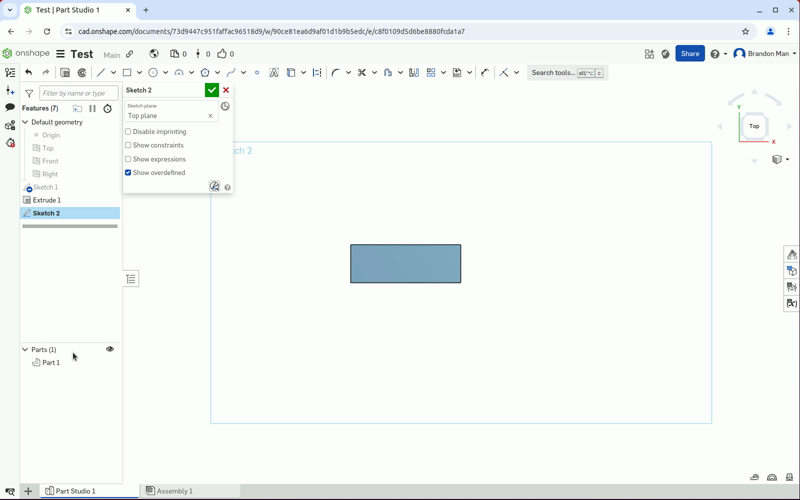
key(y)
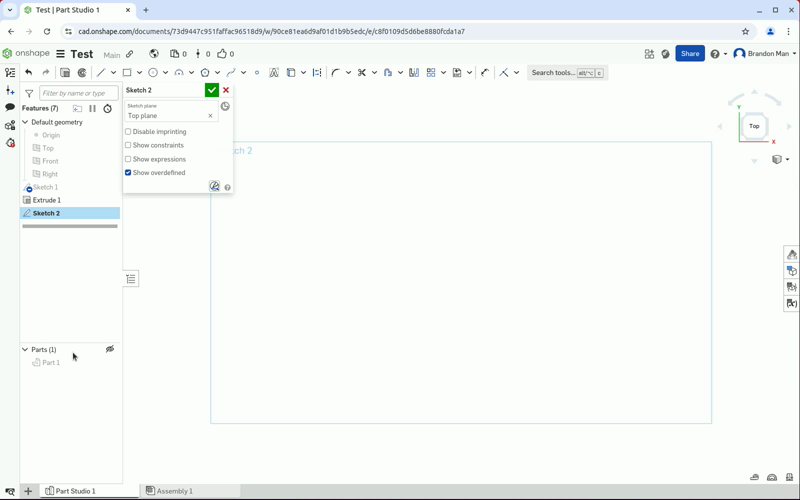
key(l)
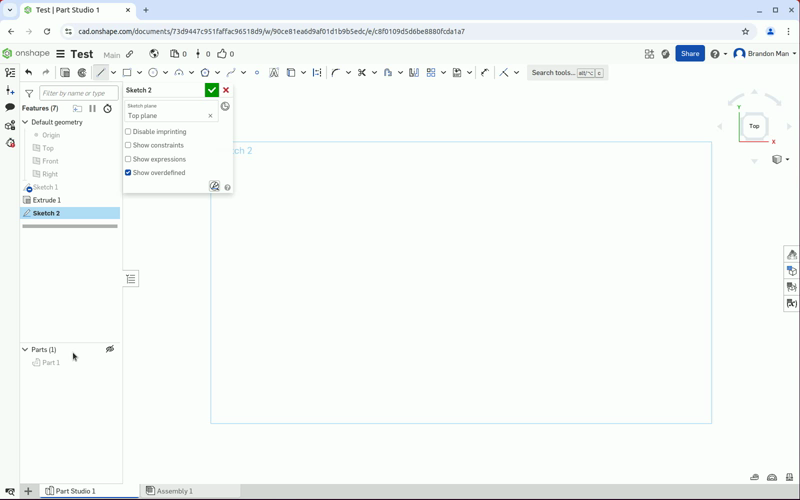
key_down(shift)
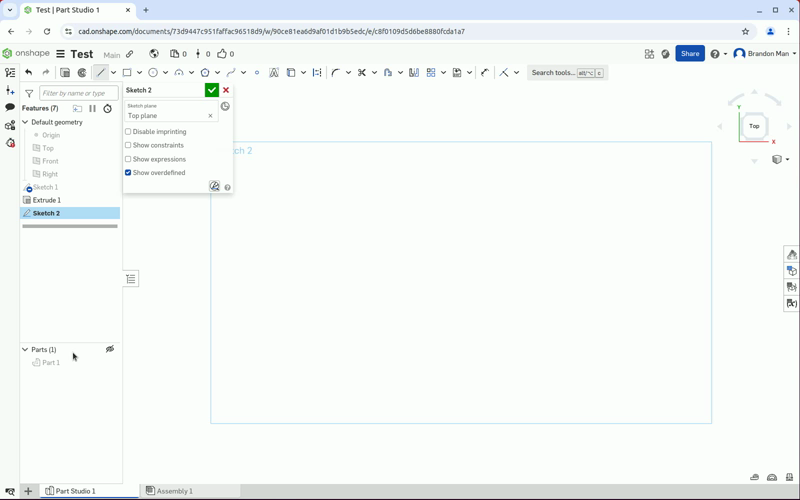
mouse_move(350, 245)
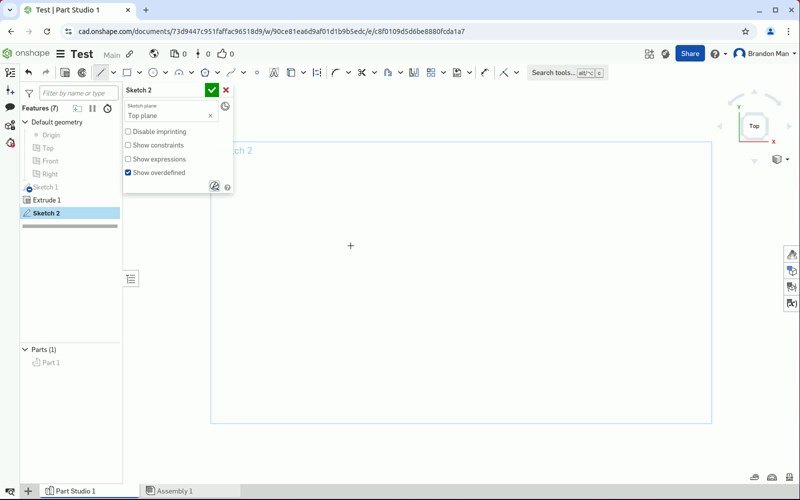
click(350, 245)
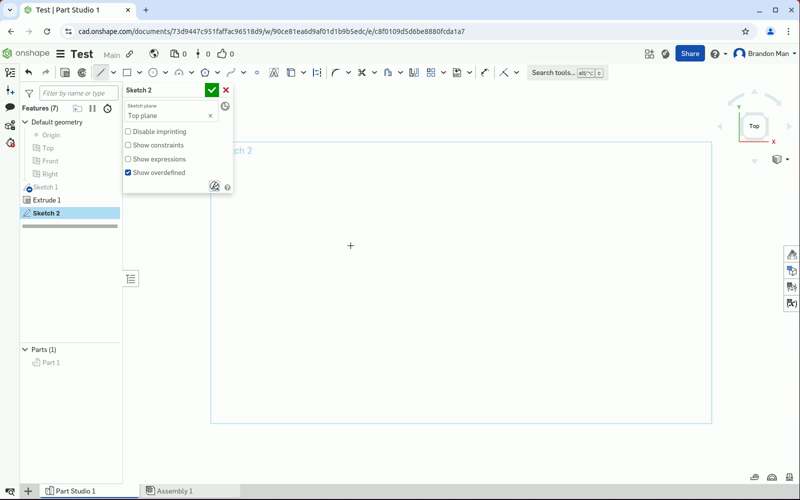
key_up(shift)
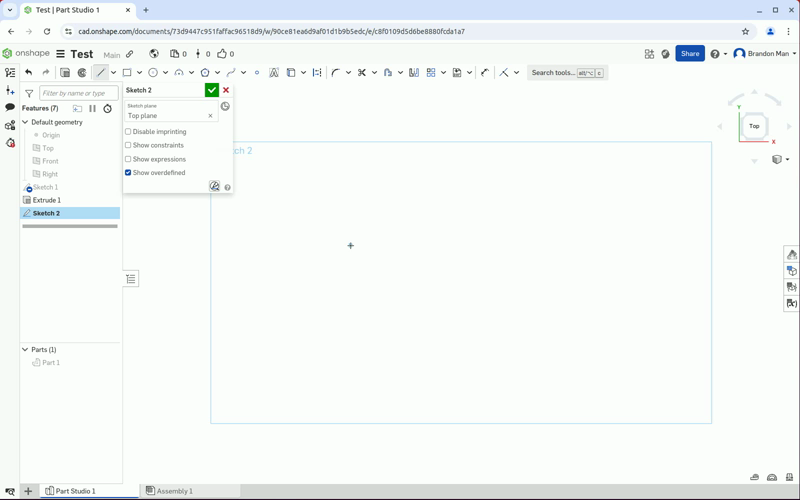
key_down(shift)
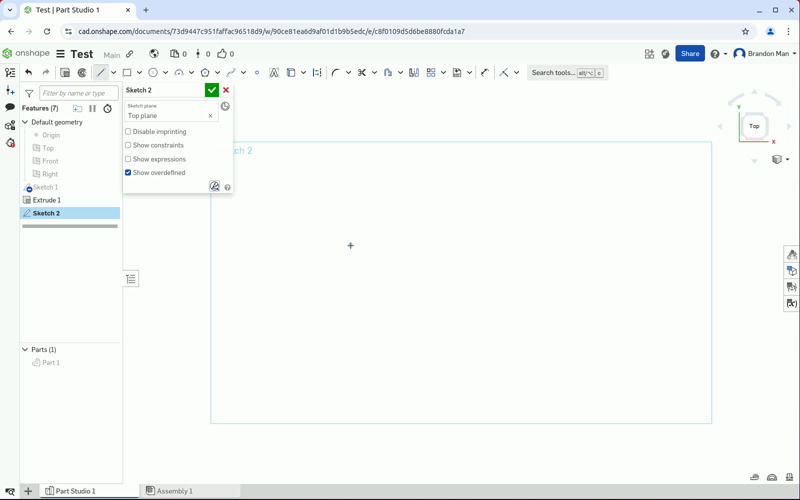
mouse_move(460, 245)
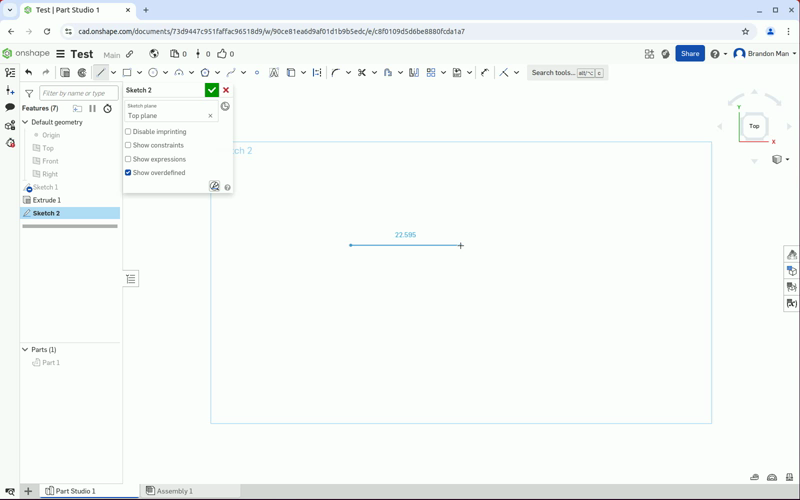
click(460, 245)
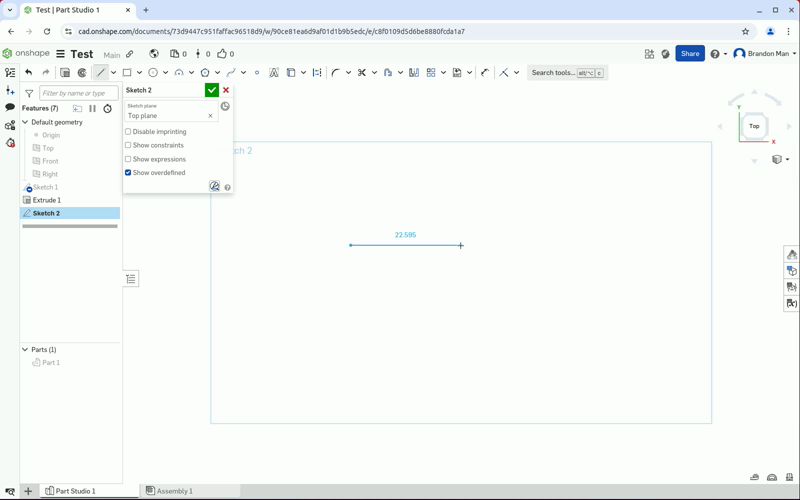
key_up(shift)
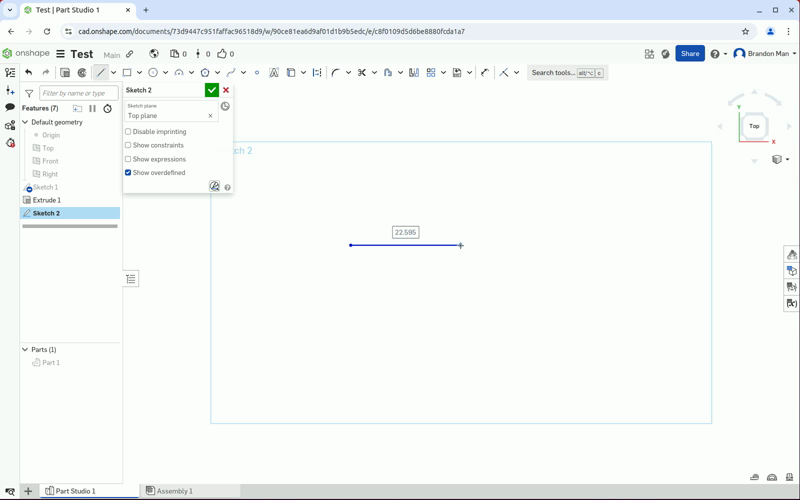
key_down(shift)
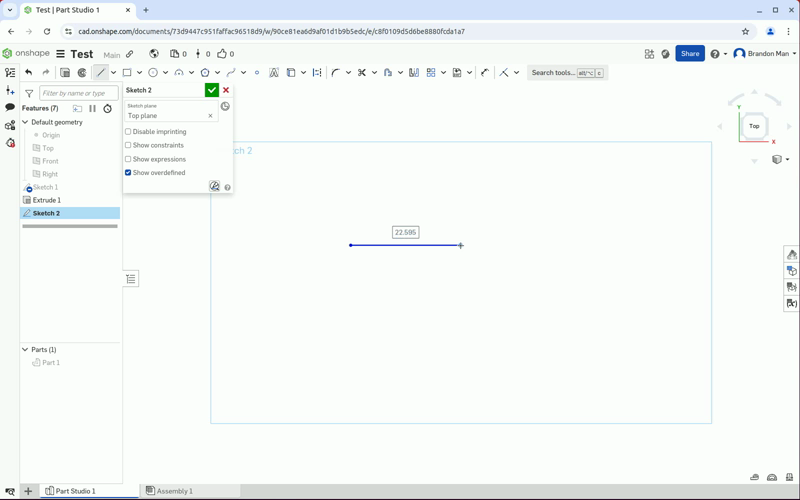
mouse_move(490, 245)
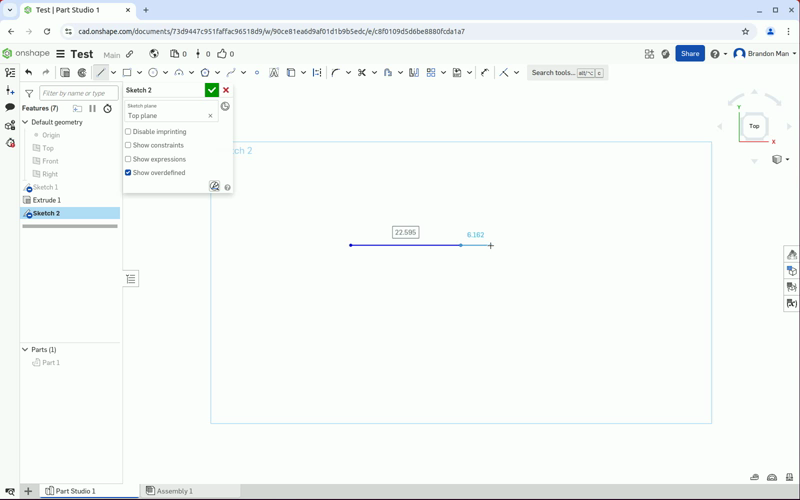
mouse_move(460, 243)
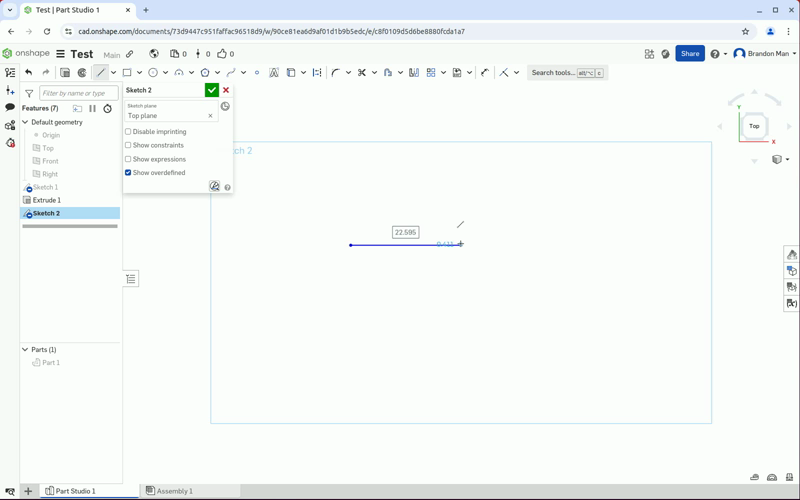
scroll(6)
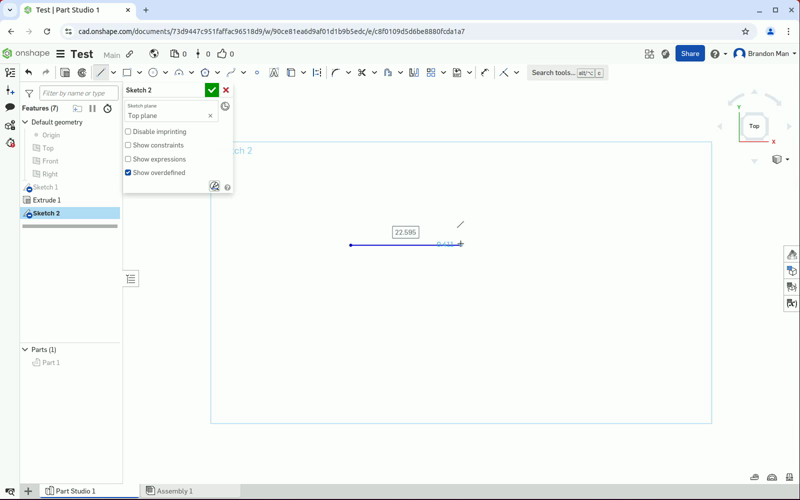
scroll(6)
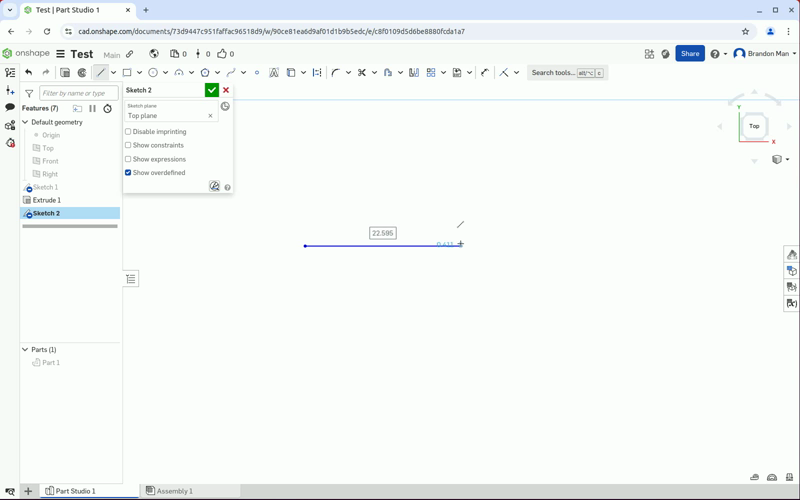
scroll(6)
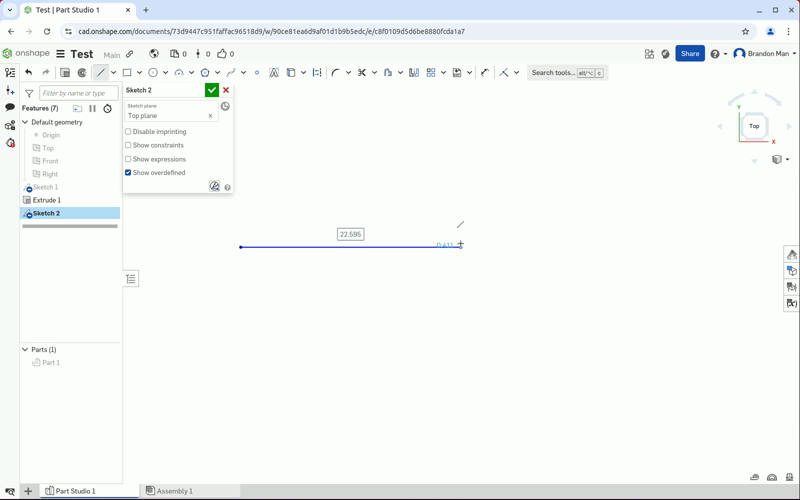
scroll(6)
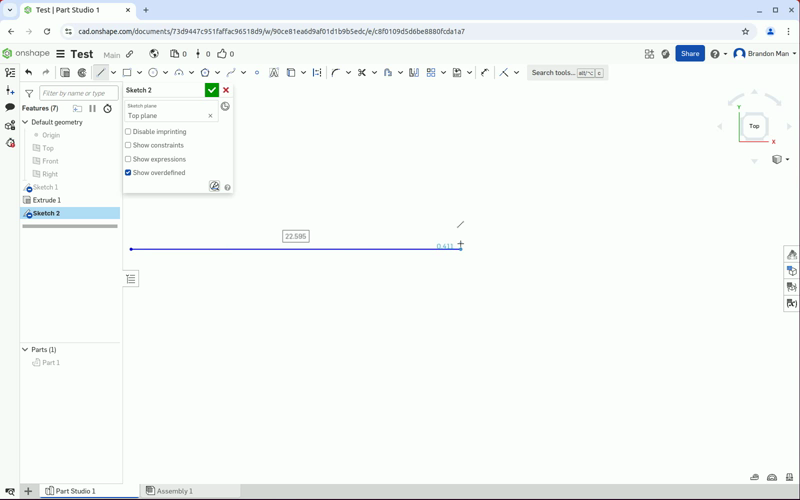
scroll(6)
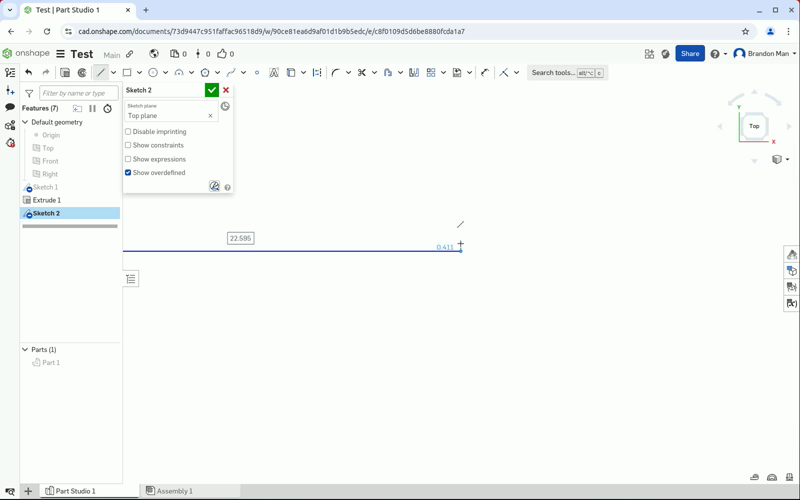
scroll(6)
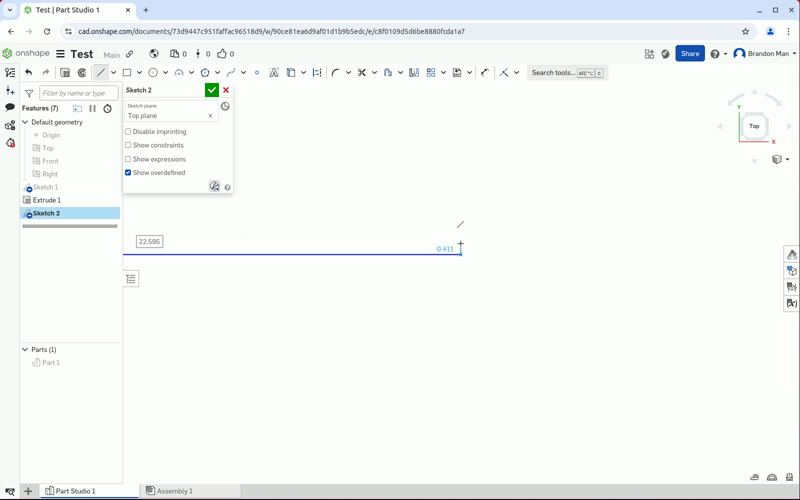
scroll(6)
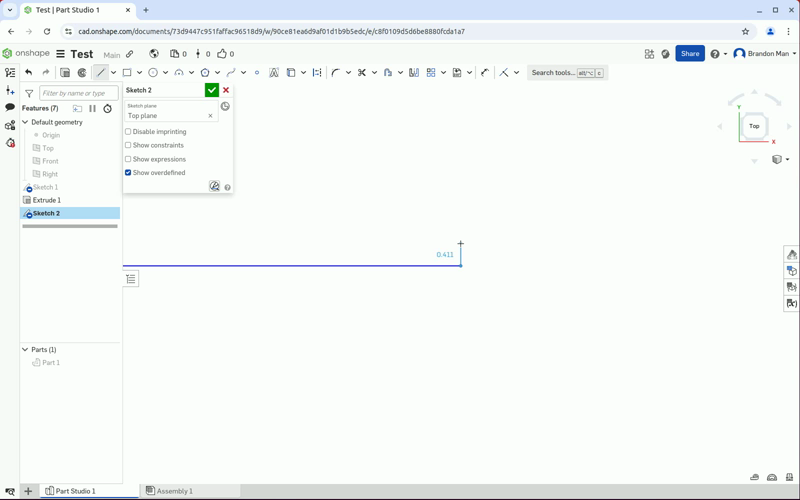
click(460, 243)
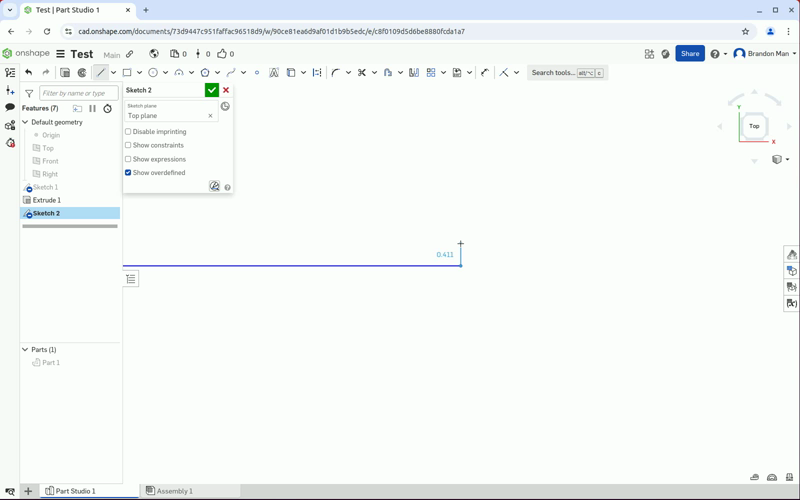
scroll(-6)
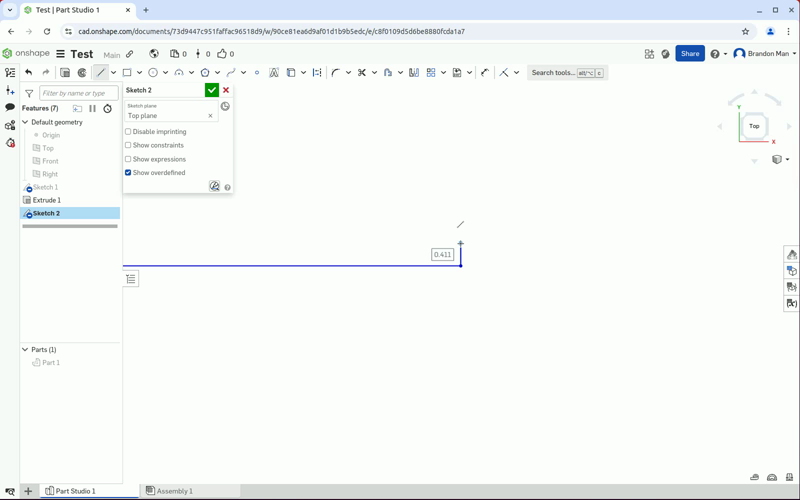
scroll(-6)
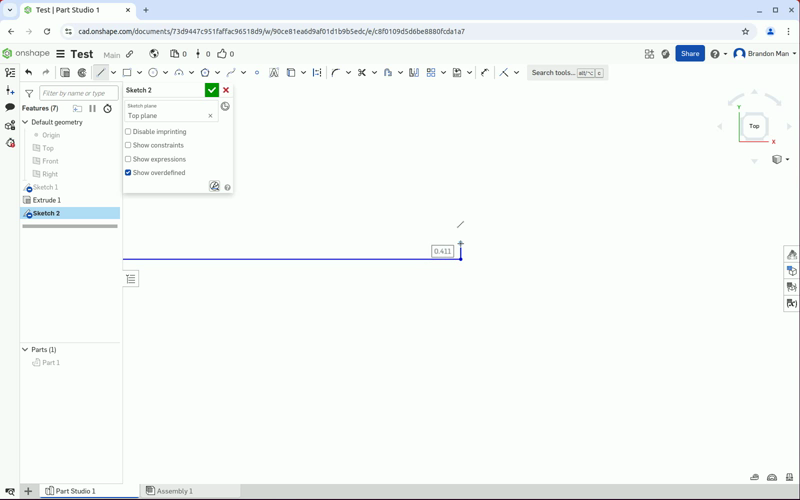
scroll(-6)
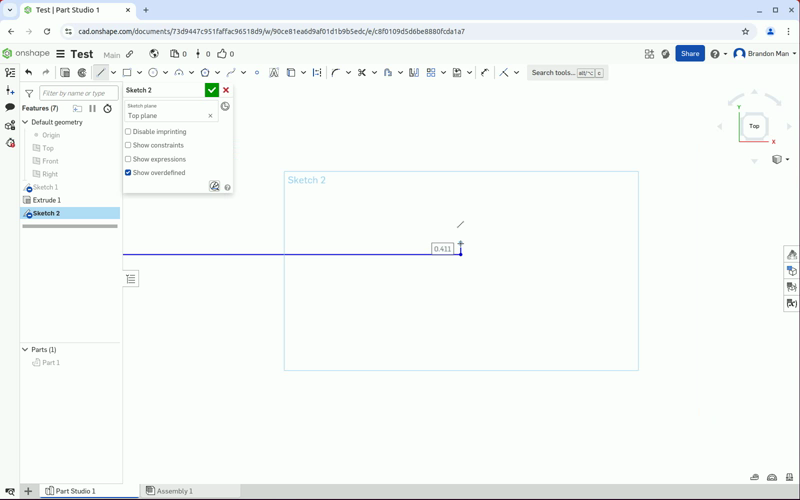
scroll(-6)
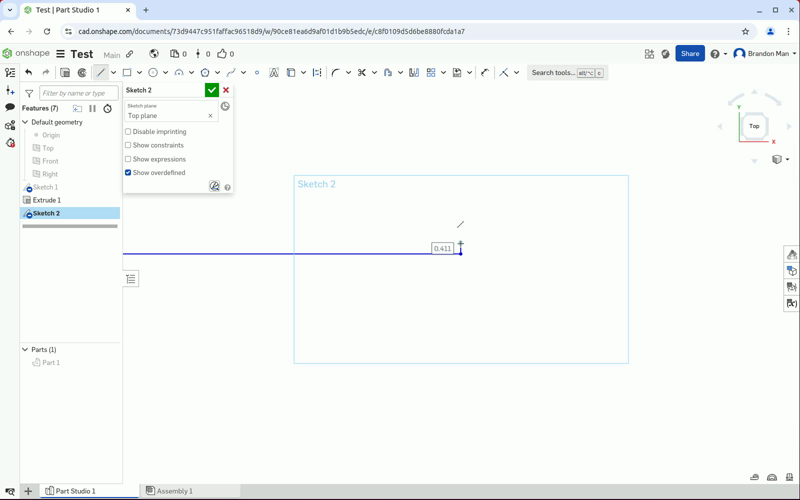
scroll(-6)
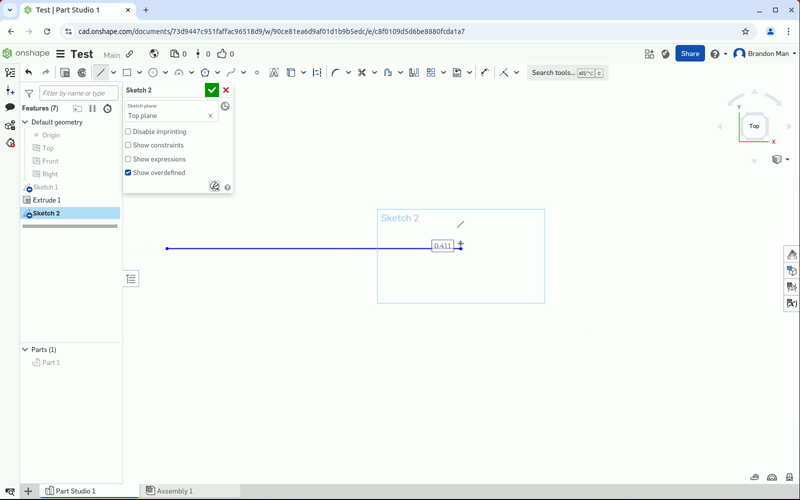
scroll(-6)
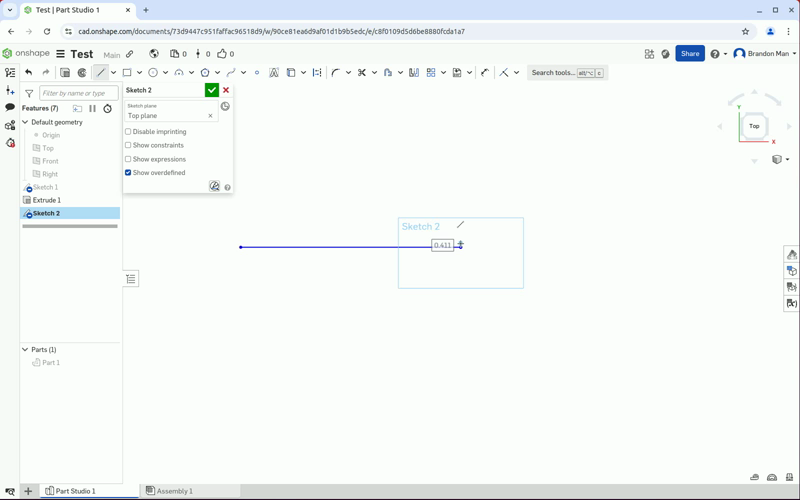
scroll(-6)
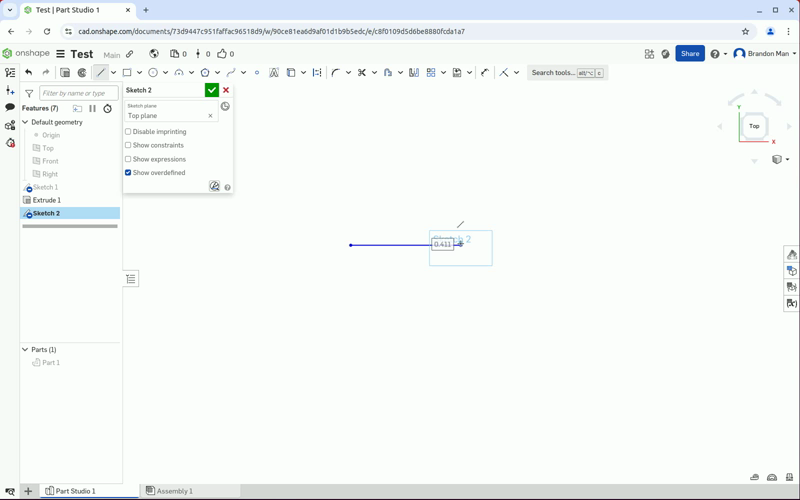
key_up(shift)
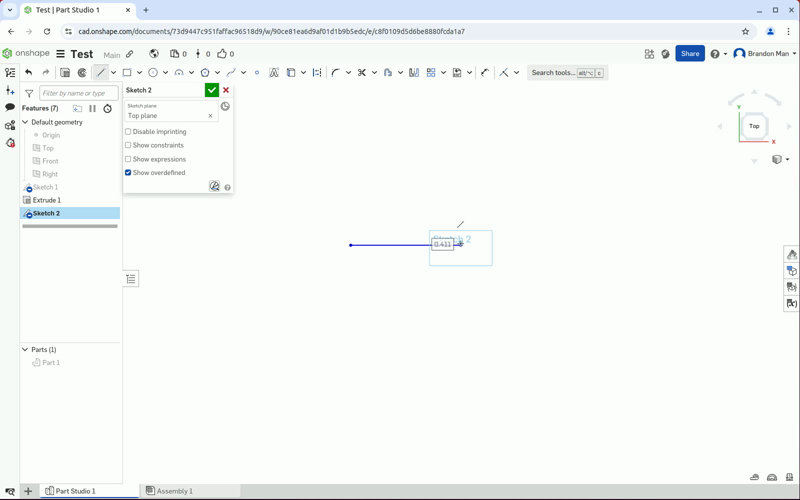
key_down(shift)
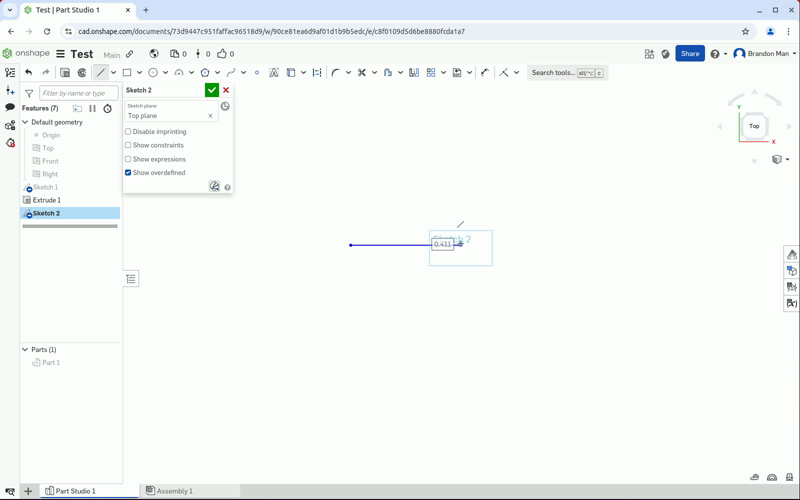
mouse_move(350, 243)
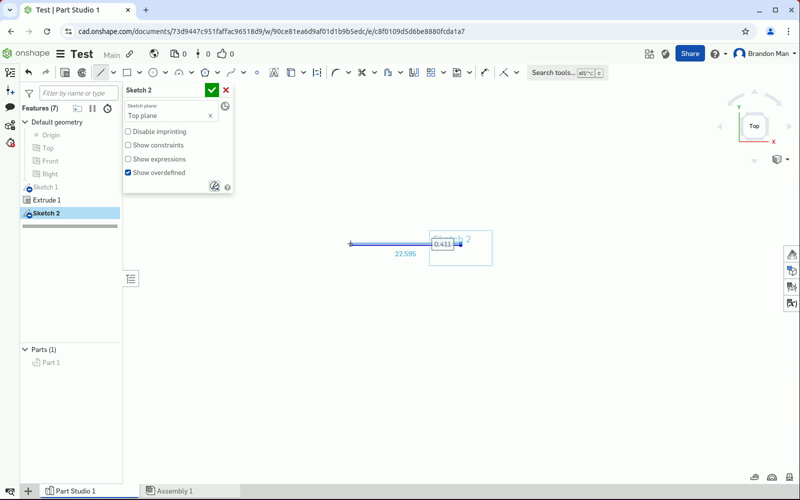
scroll(6)
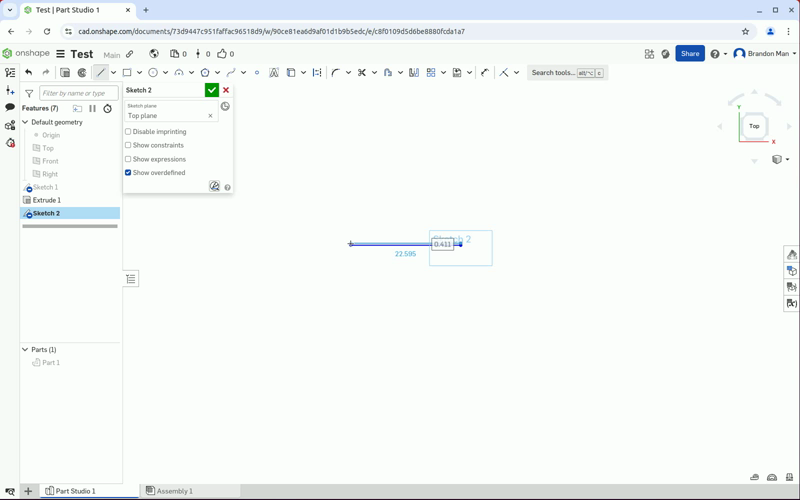
scroll(6)
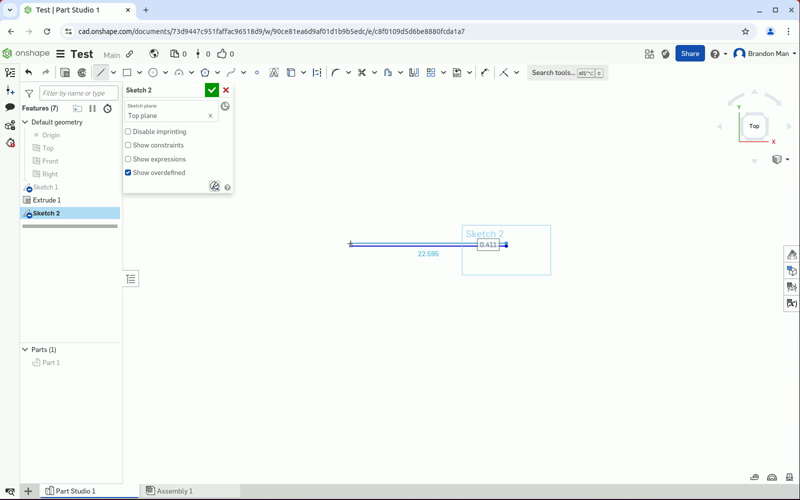
scroll(6)
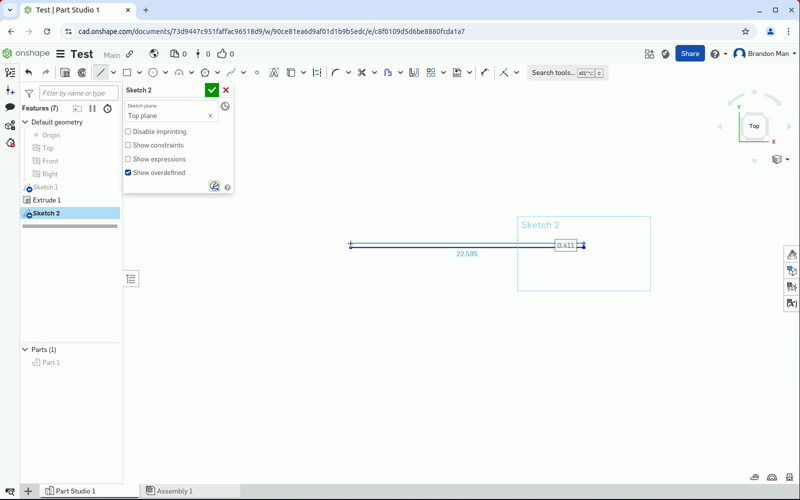
scroll(6)
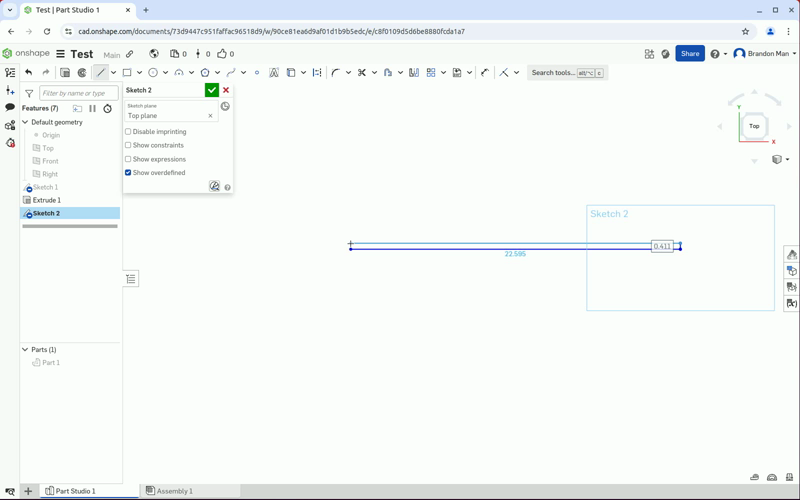
scroll(6)
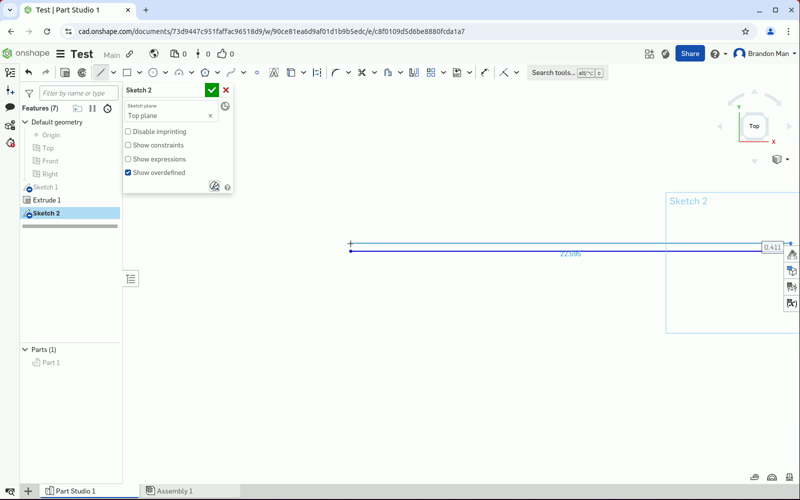
scroll(6)
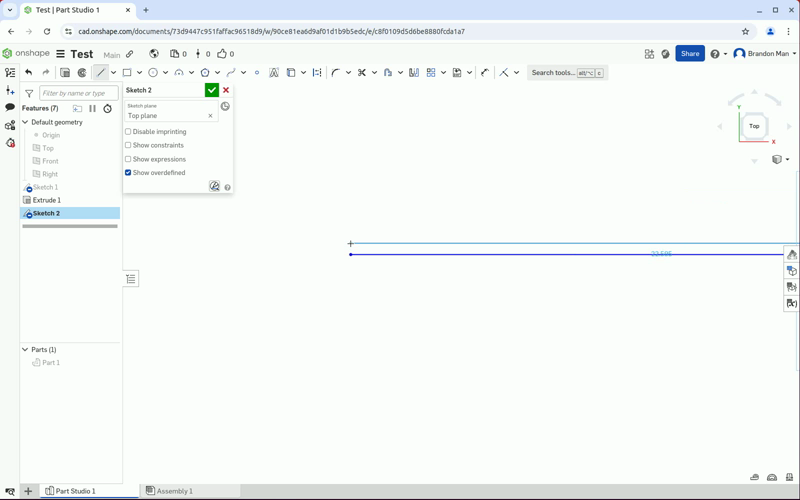
scroll(6)
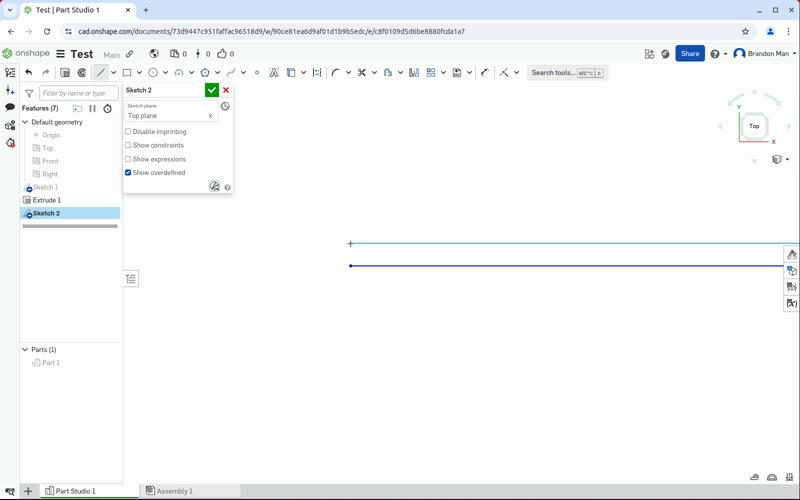
click(350, 243)
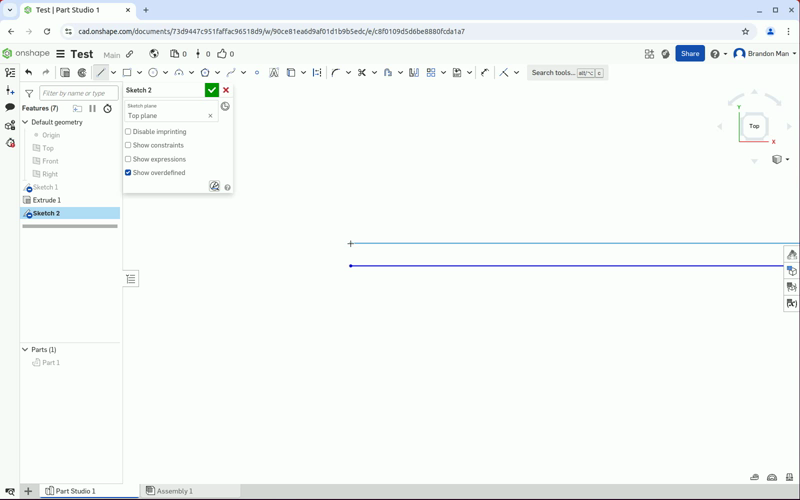
scroll(-6)
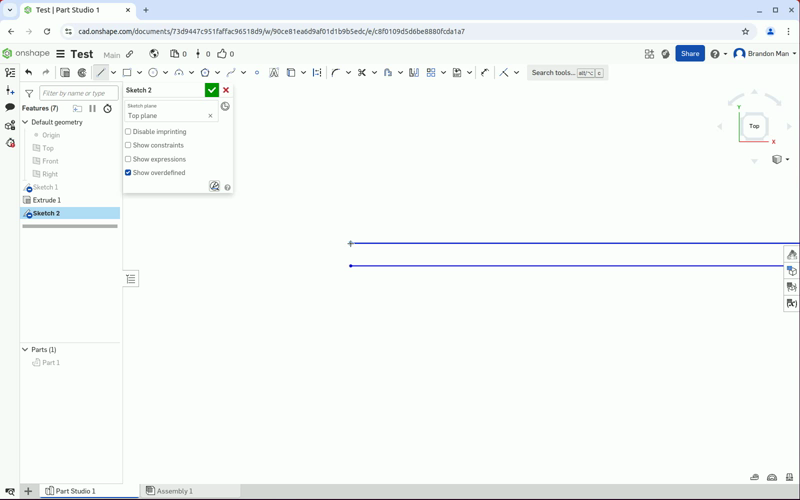
scroll(-6)
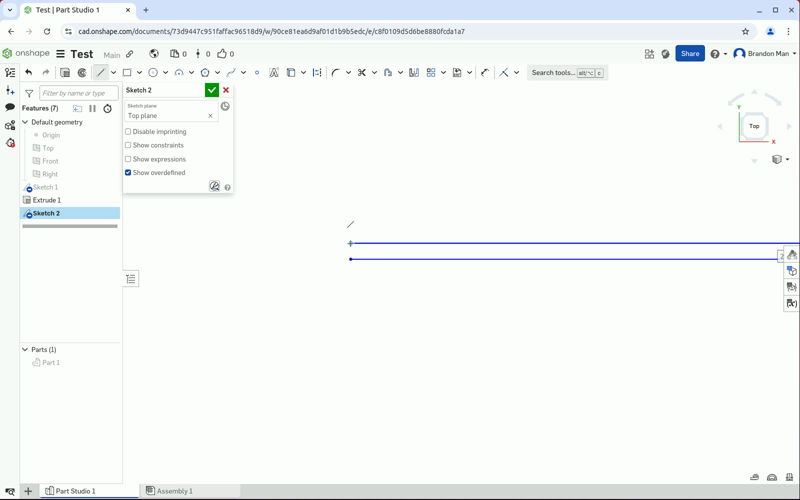
scroll(-6)
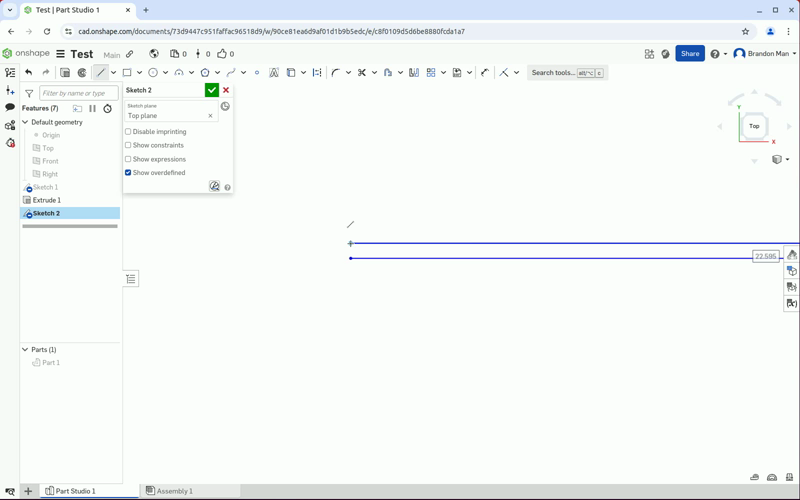
scroll(-6)
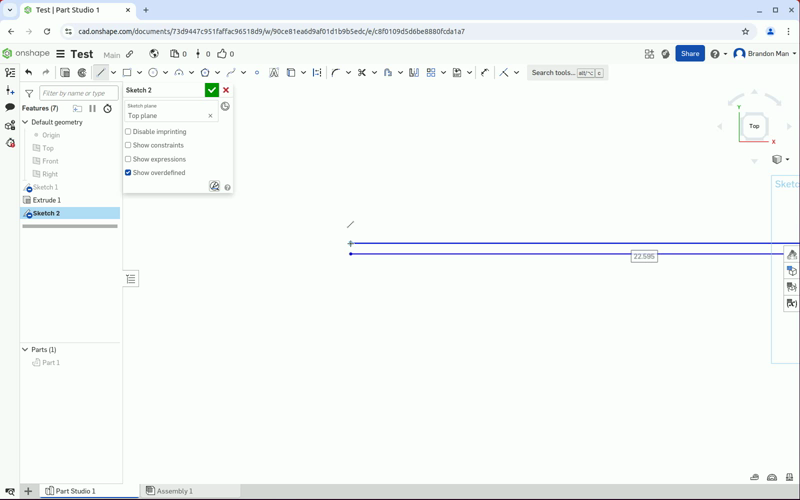
scroll(-6)
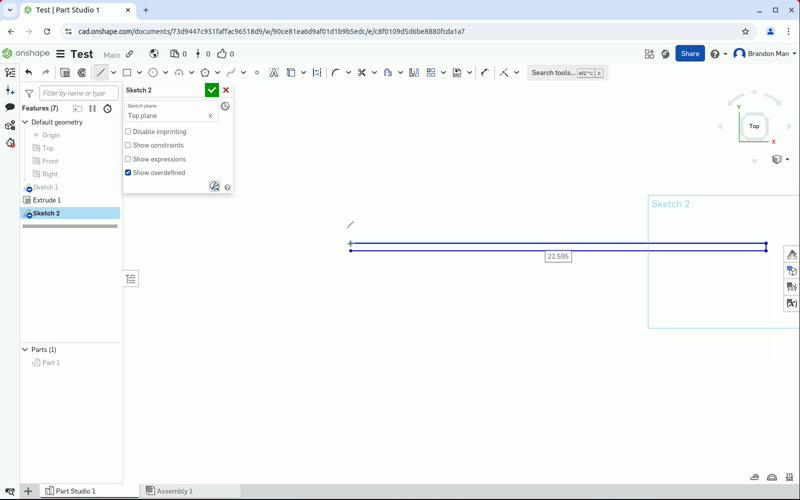
scroll(-6)
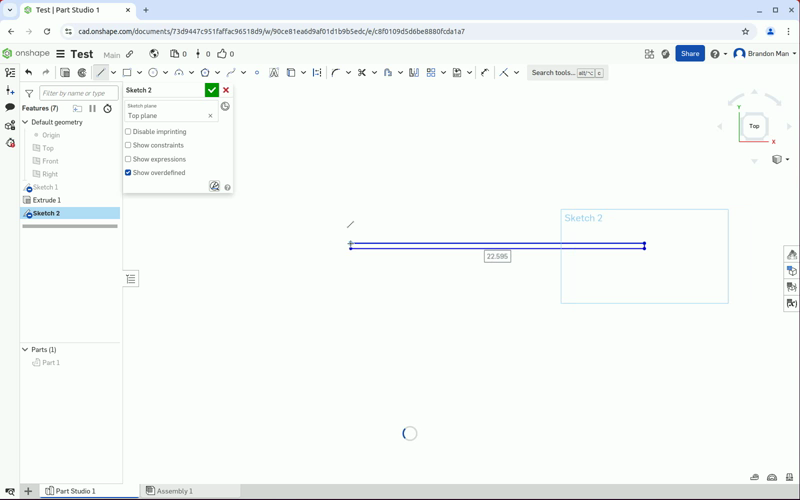
scroll(-6)
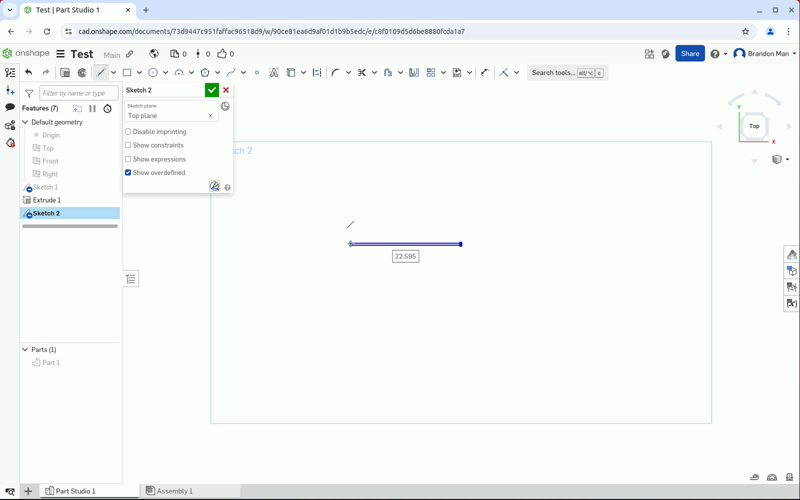
key_up(shift)
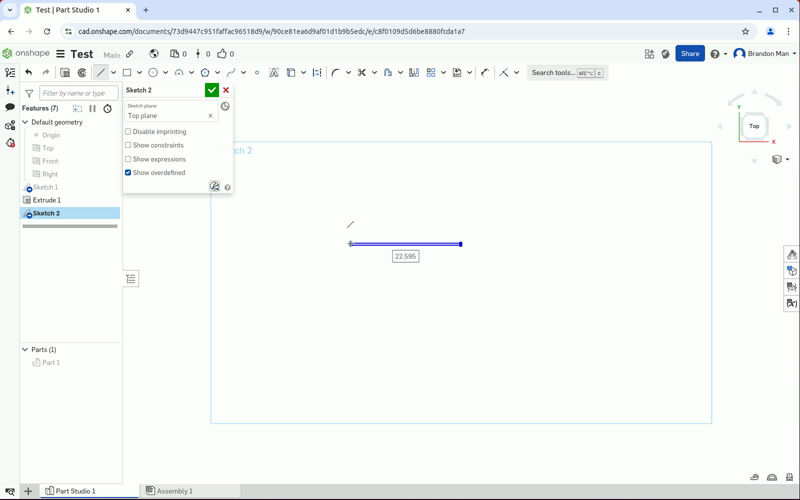
mouse_move(380, 243)
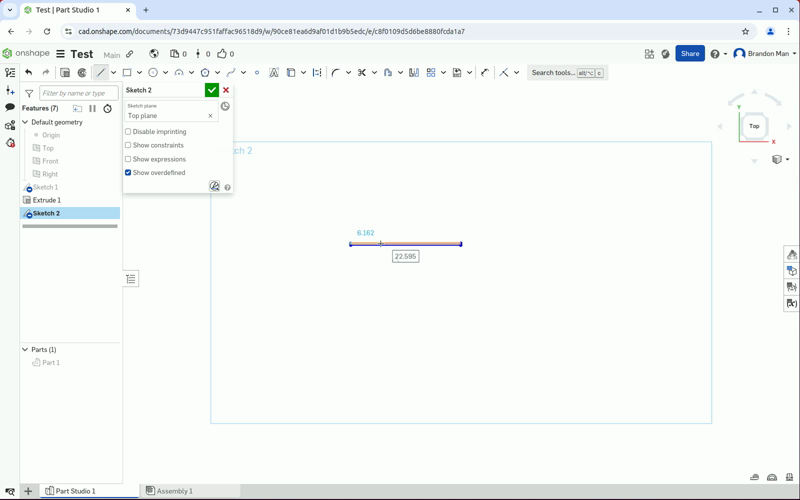
key_down(shift)
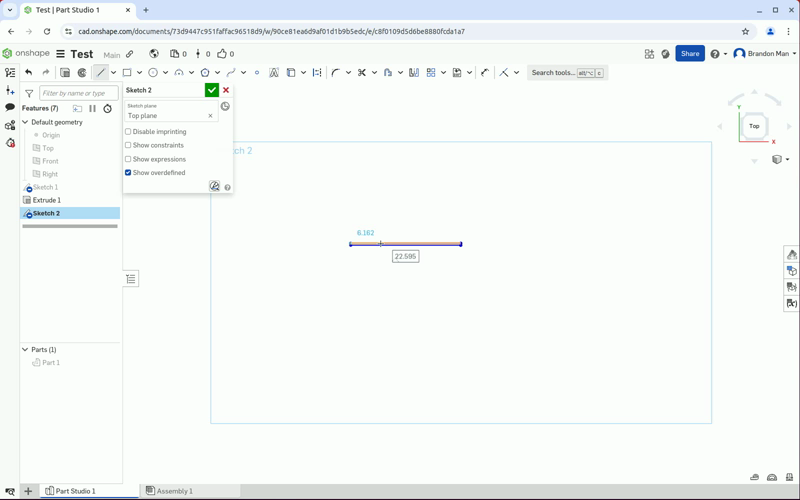
mouse_move(350, 245)
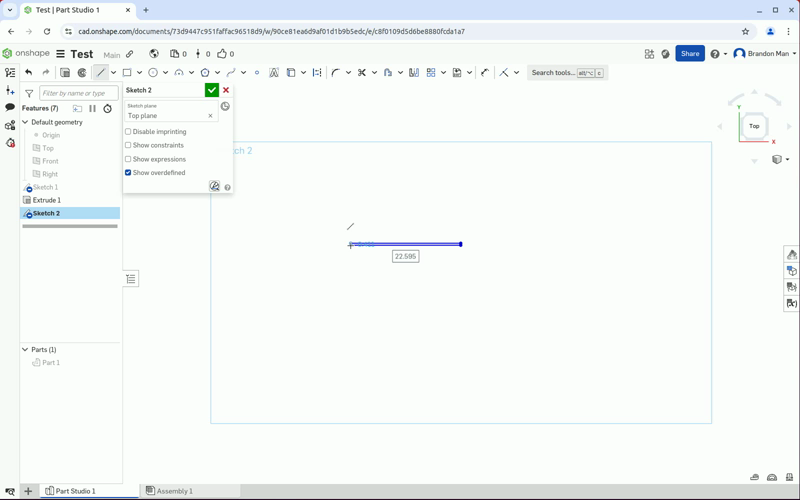
scroll(6)
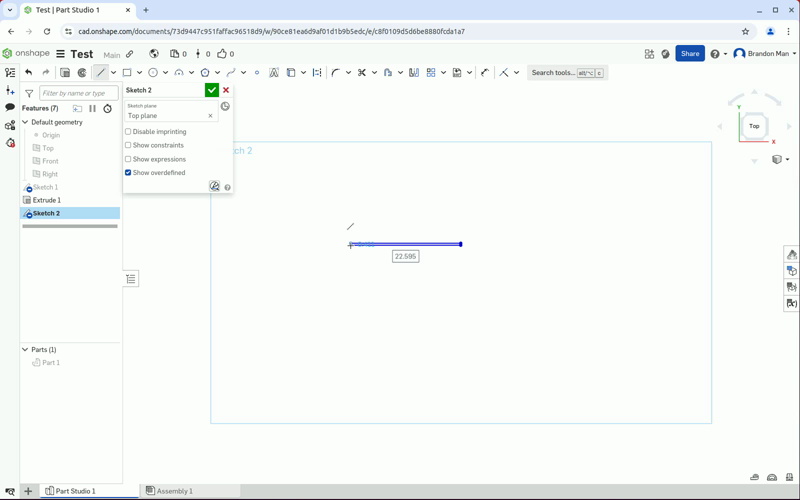
scroll(6)
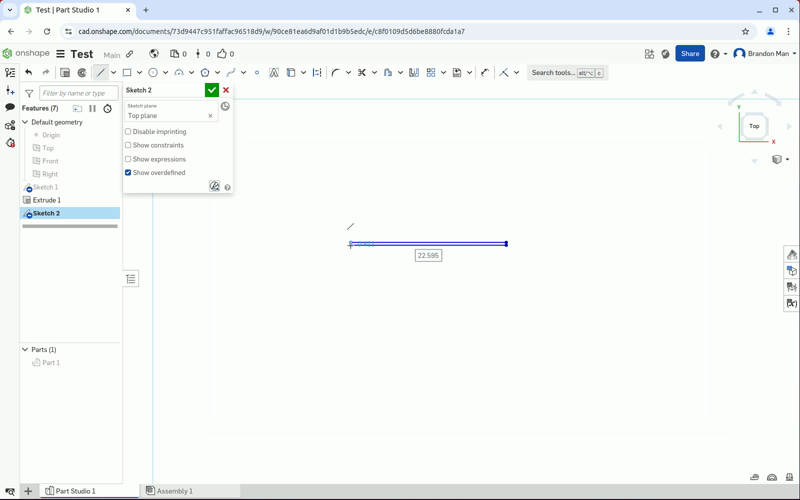
scroll(6)
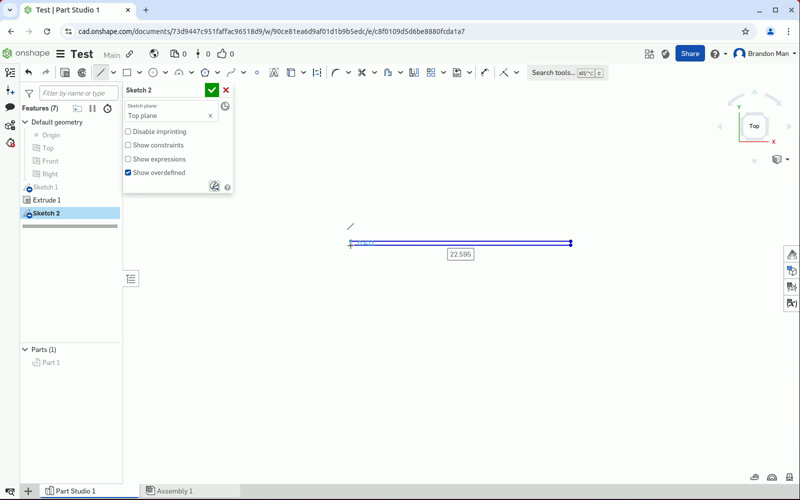
scroll(6)
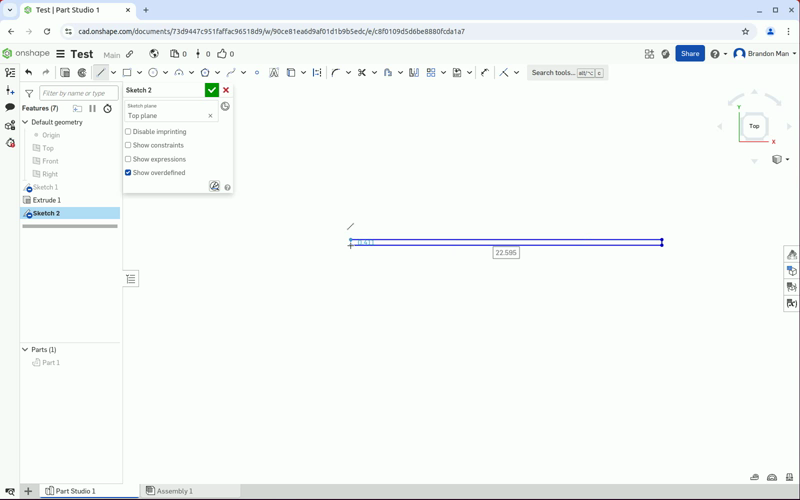
scroll(6)
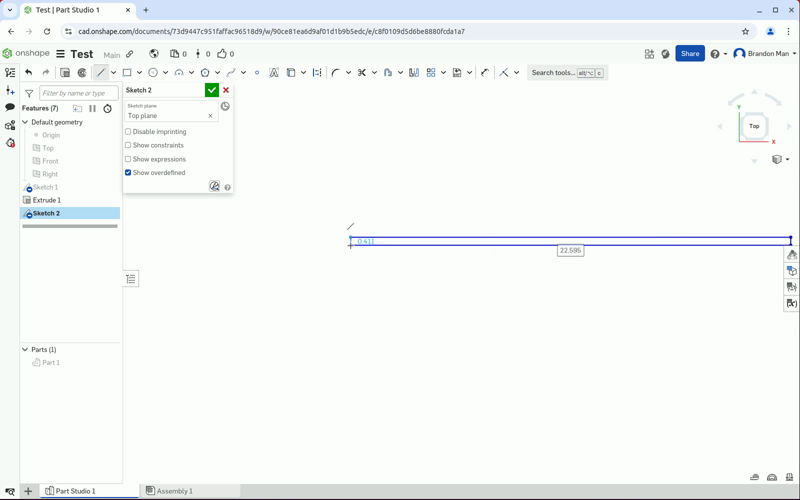
scroll(6)
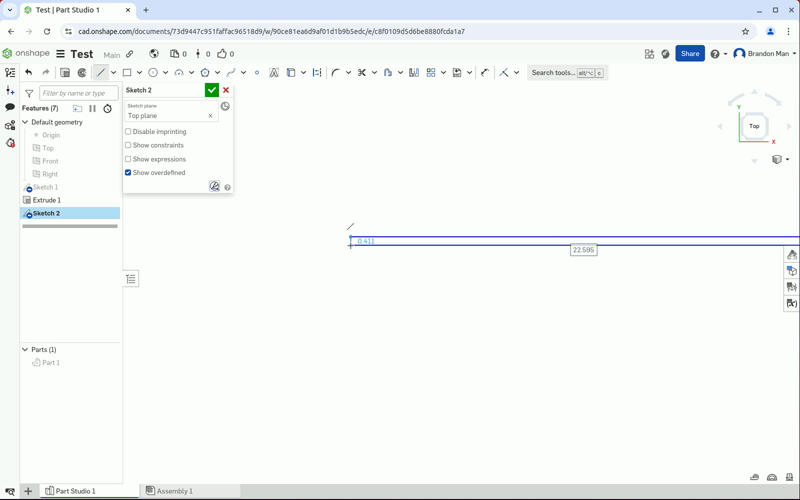
scroll(6)
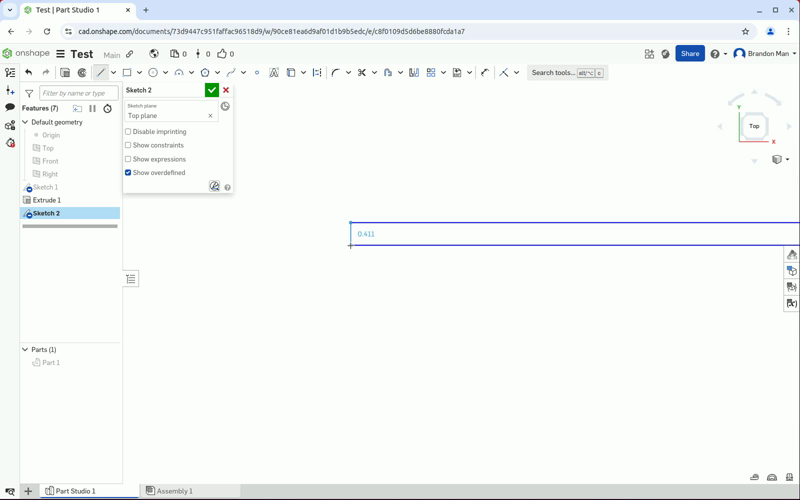
key_up(shift)
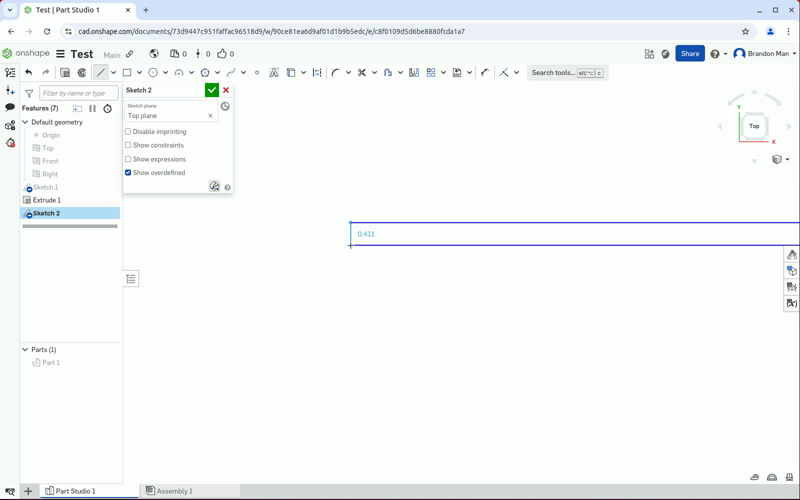
click(350, 245)
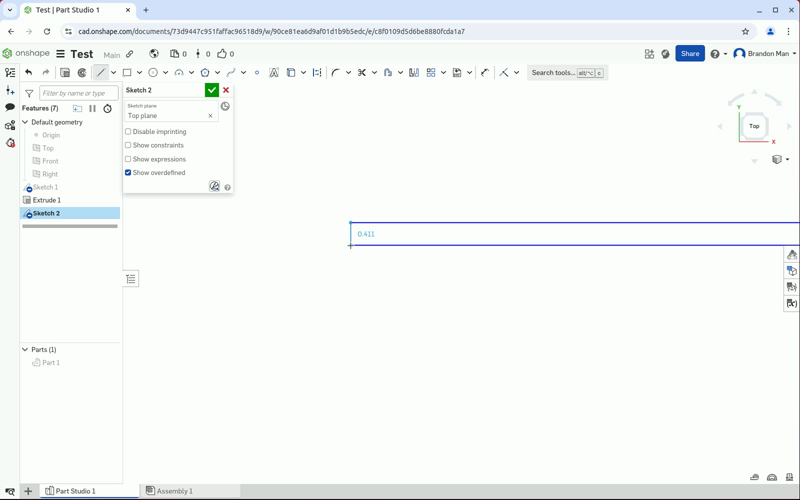
scroll(-6)
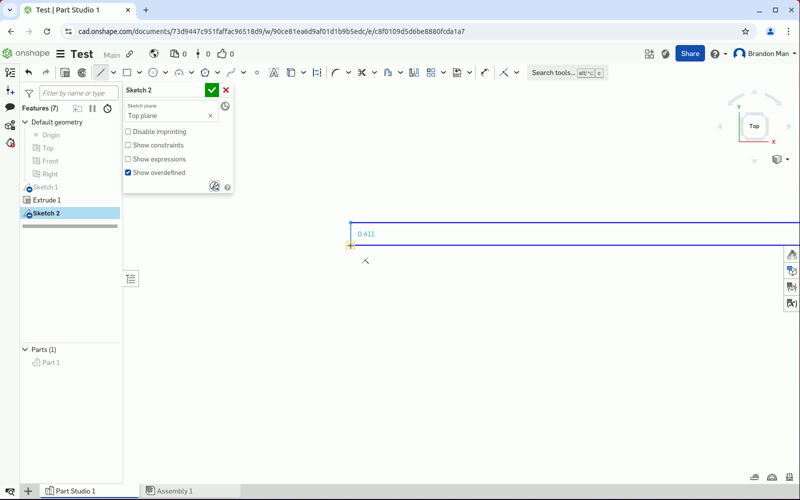
scroll(-6)
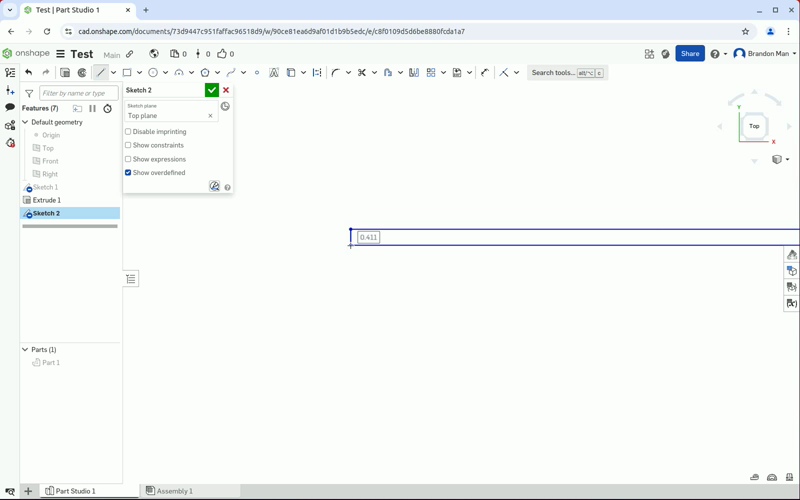
scroll(-6)
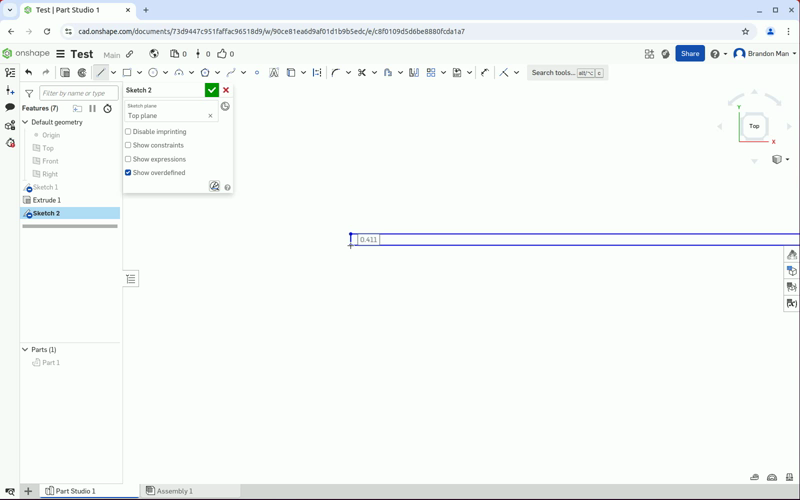
scroll(-6)
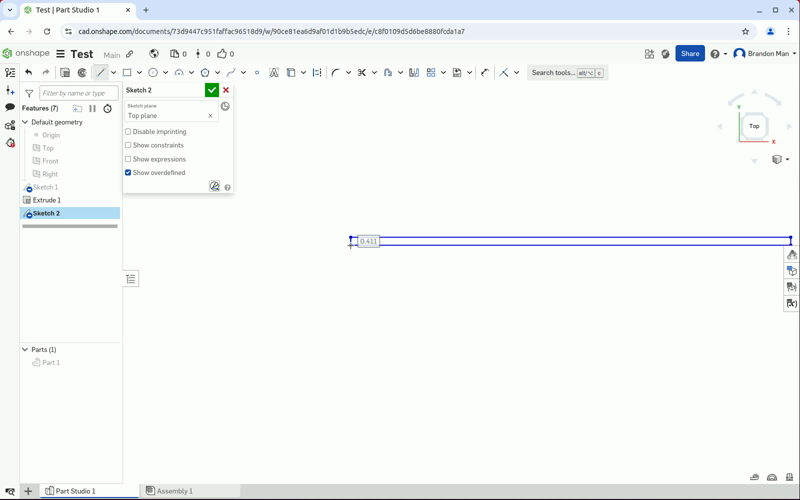
scroll(-6)
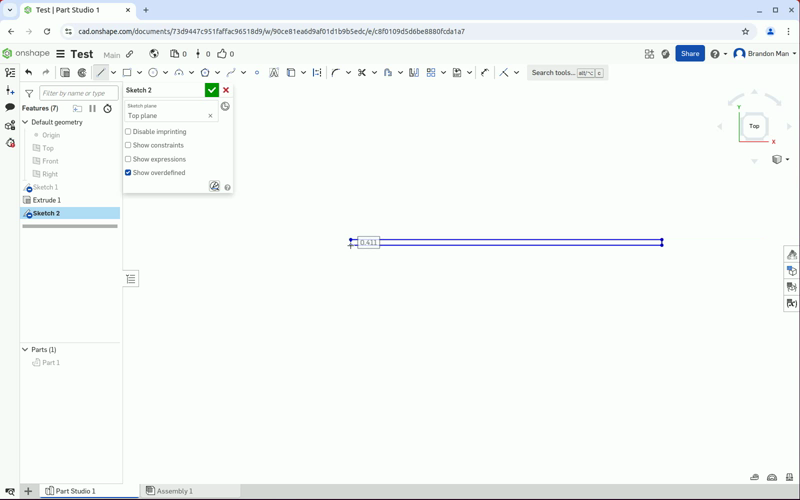
scroll(-6)
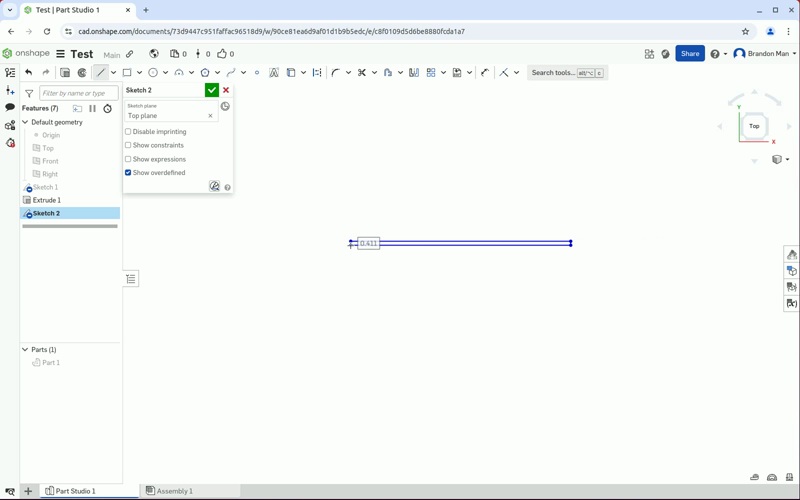
scroll(-6)
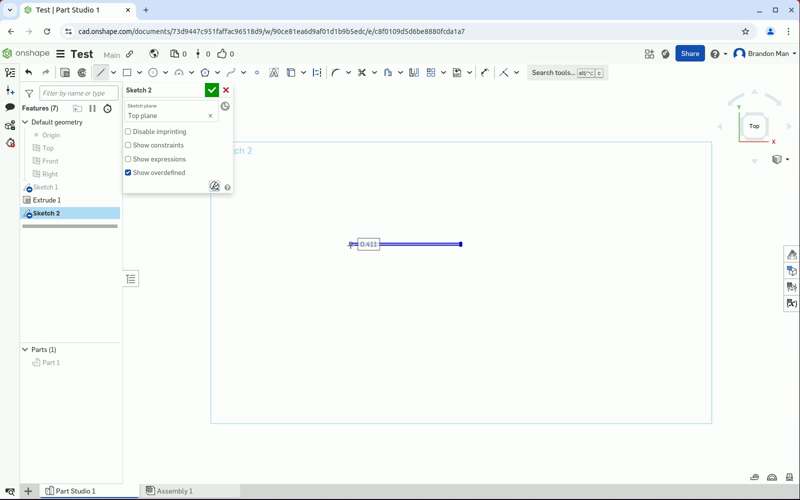
key(esc)
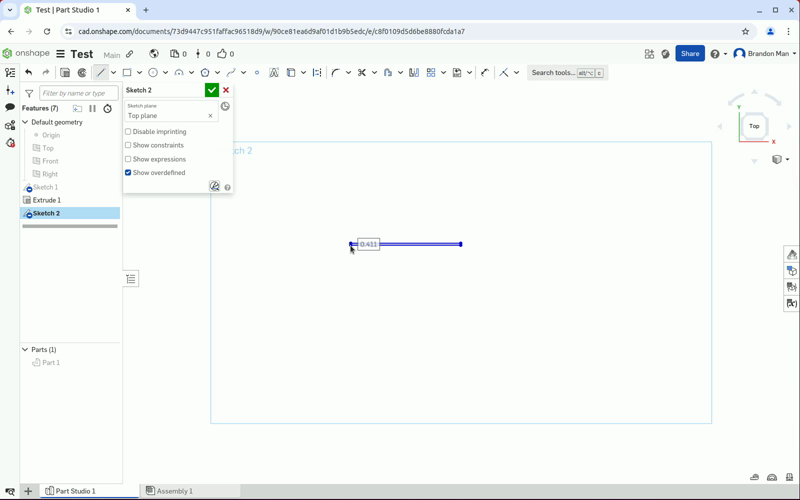
mouse_move(429, 243)
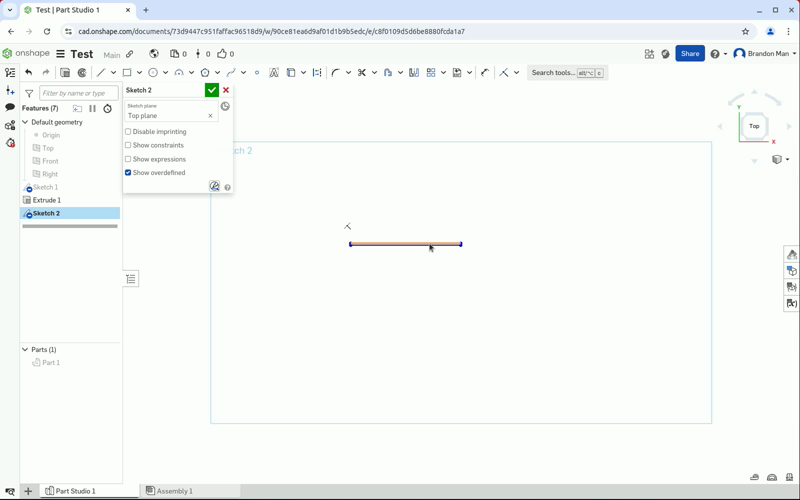
scroll(6)
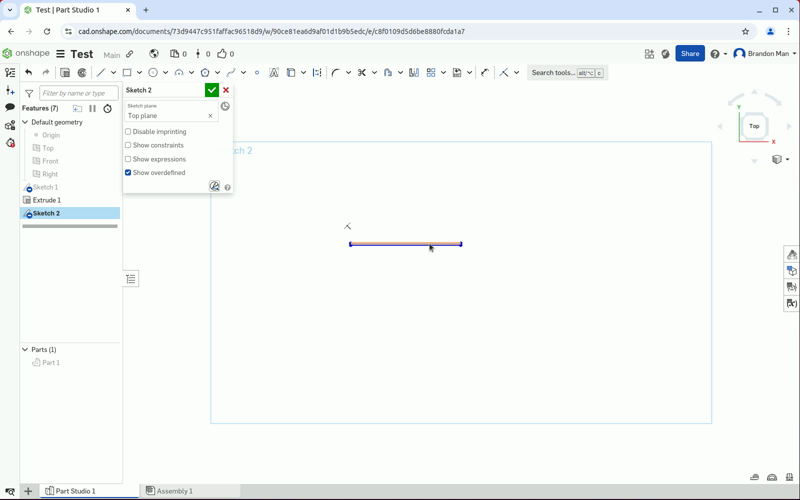
scroll(6)
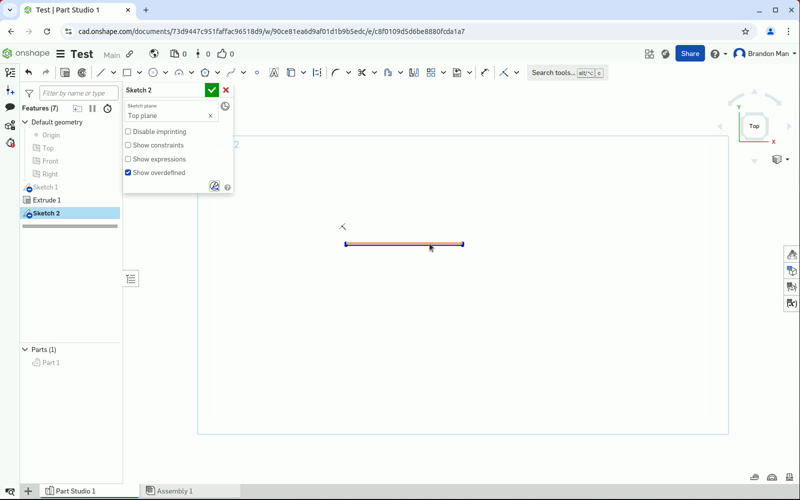
scroll(6)
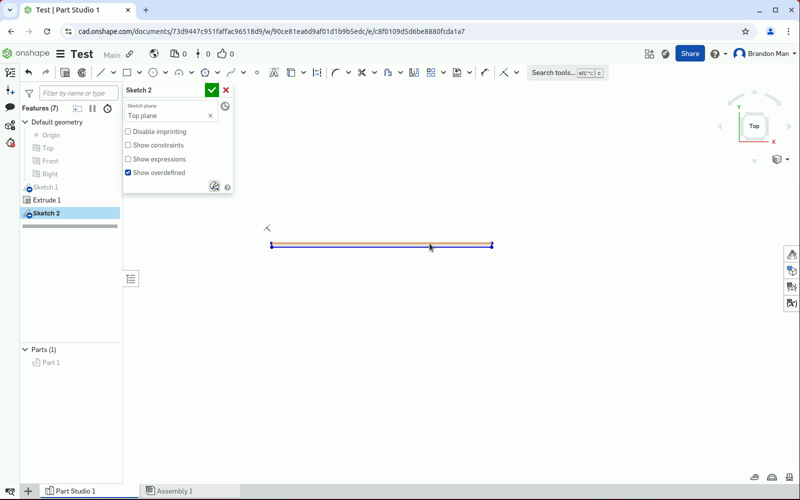
scroll(6)
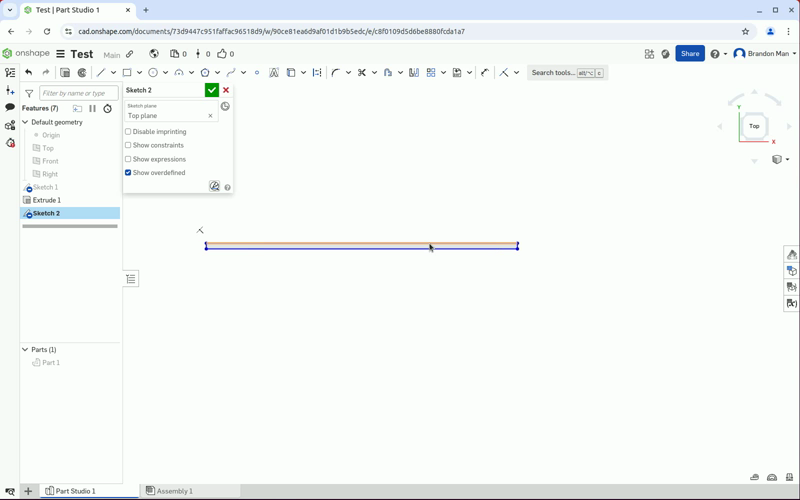
scroll(6)
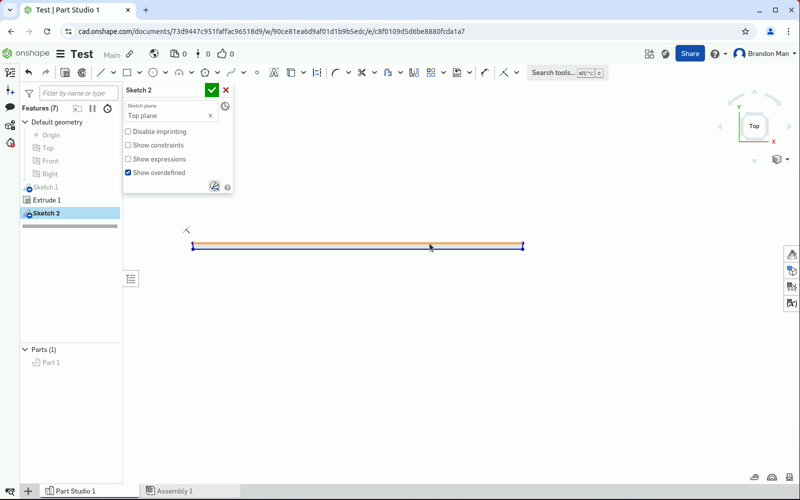
scroll(6)
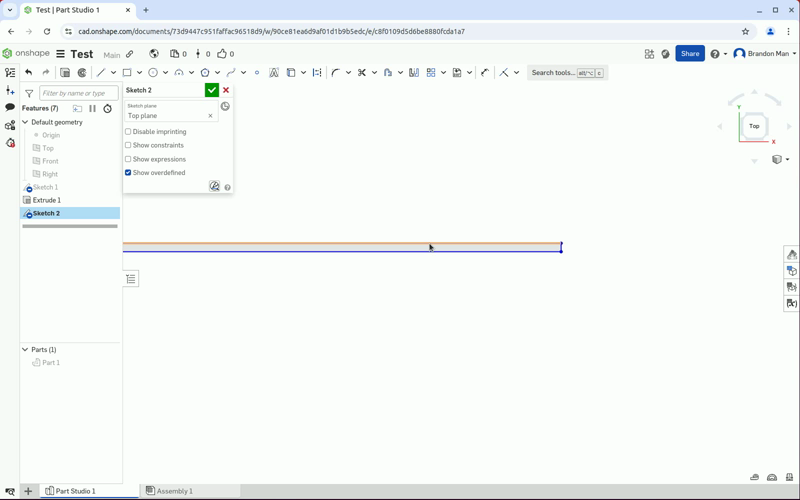
scroll(6)
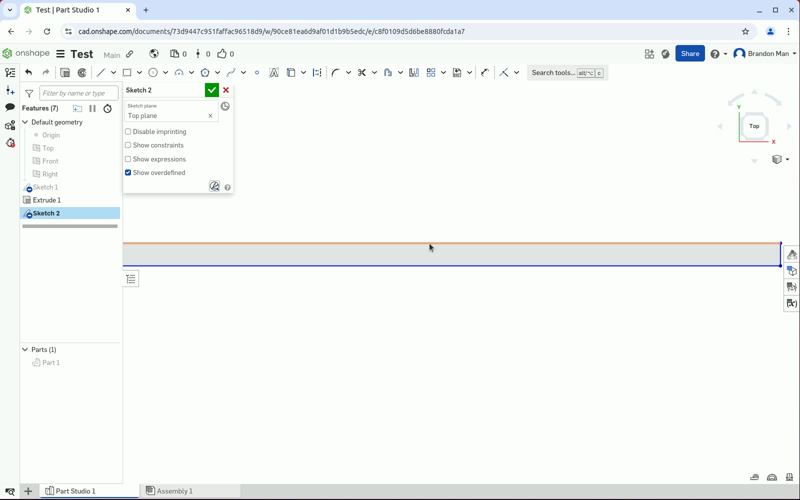
click(429, 243)
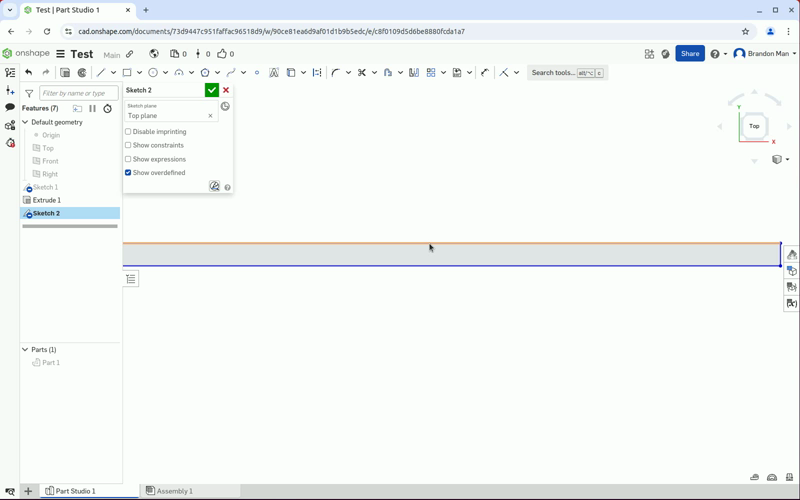
scroll(-6)
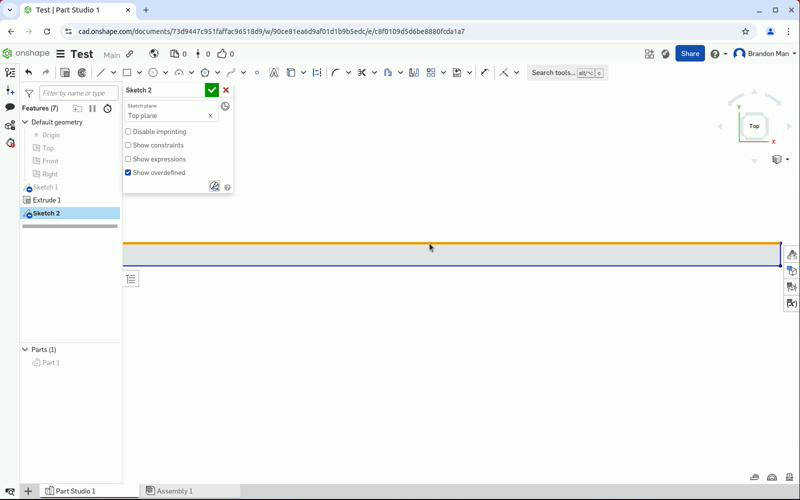
scroll(-6)
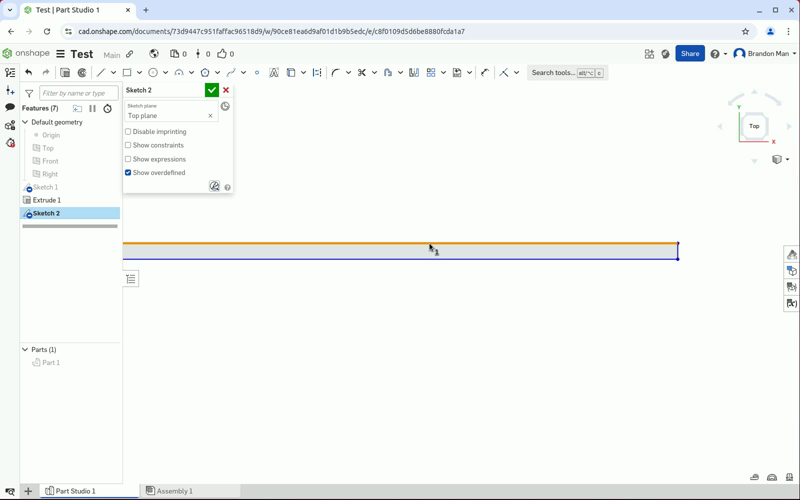
scroll(-6)
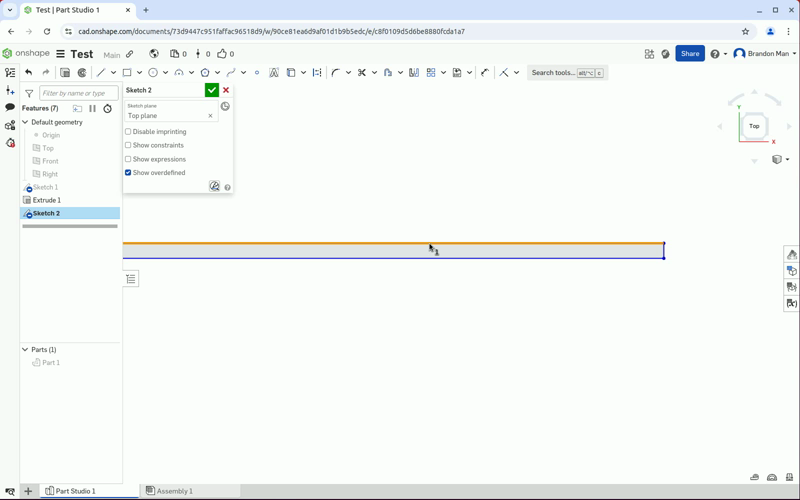
scroll(-6)
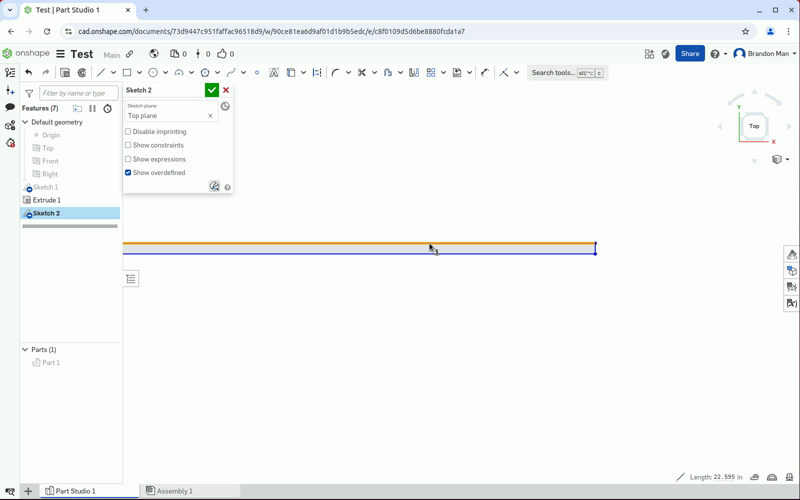
scroll(-6)
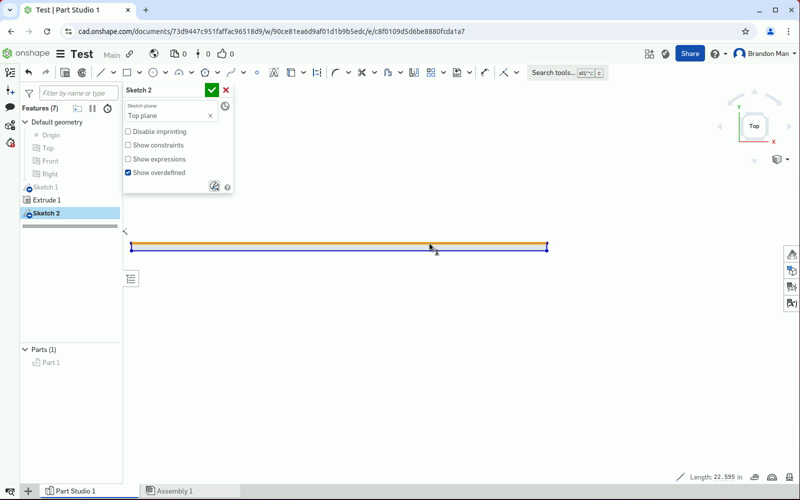
scroll(-6)
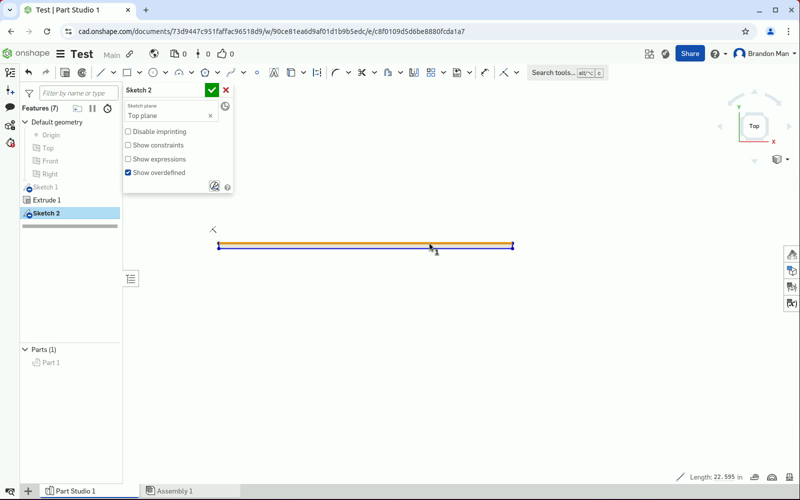
scroll(-6)
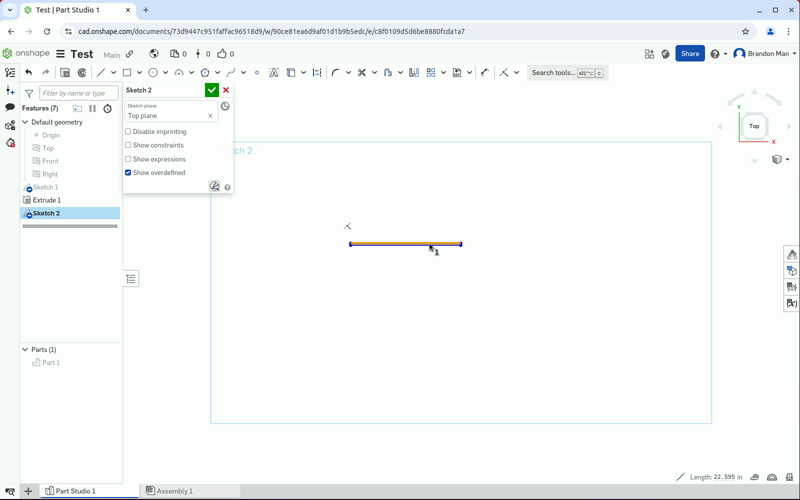
mouse_move(73, 352)
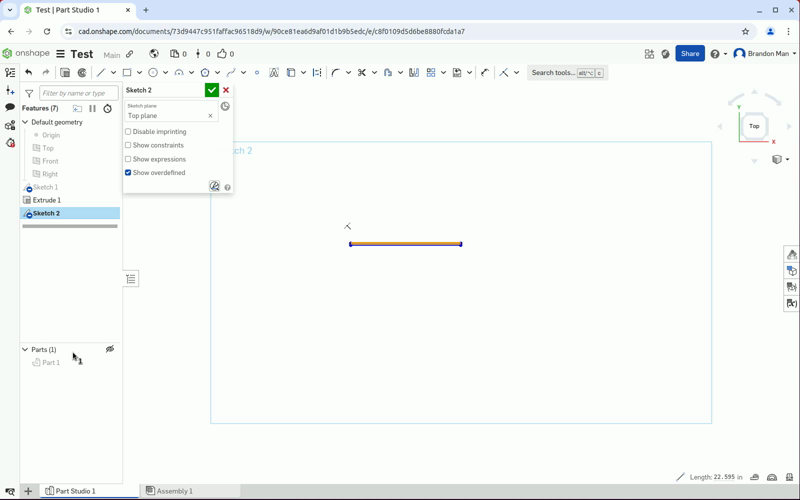
key(shift+y)
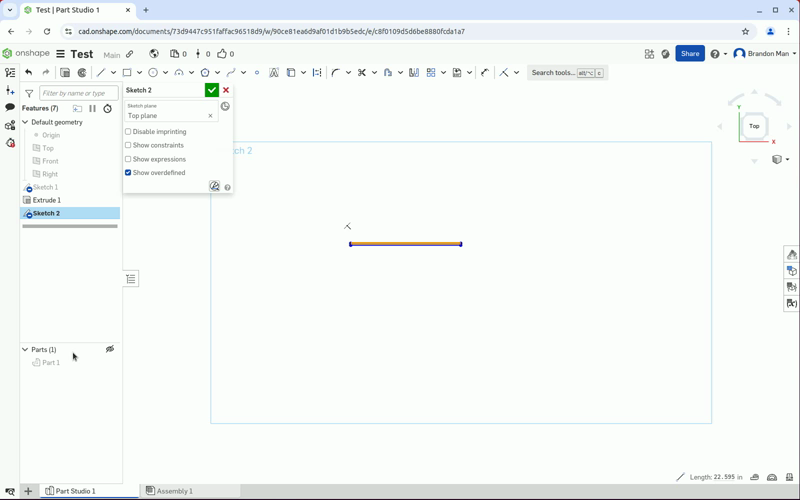
key(shift+e)
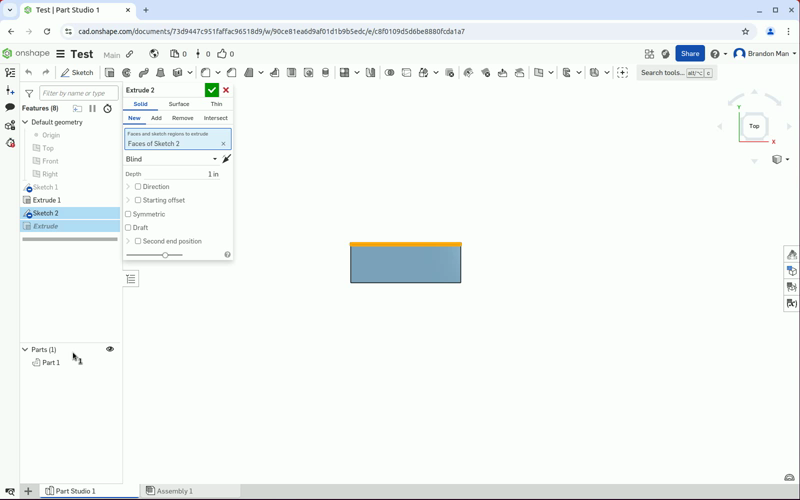
mouse_move(143, 106)
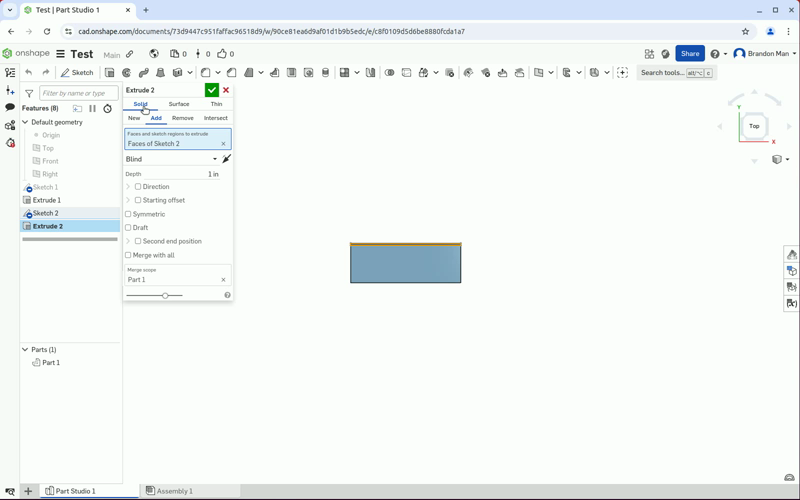
click(143, 106)
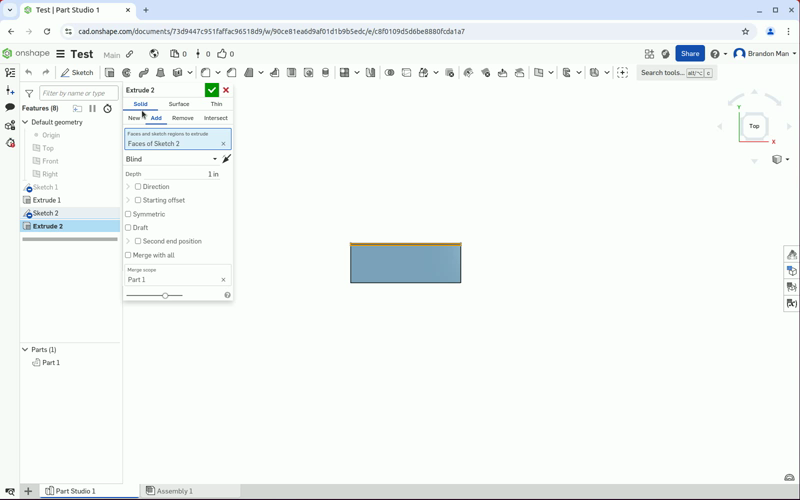
mouse_move(137, 120)
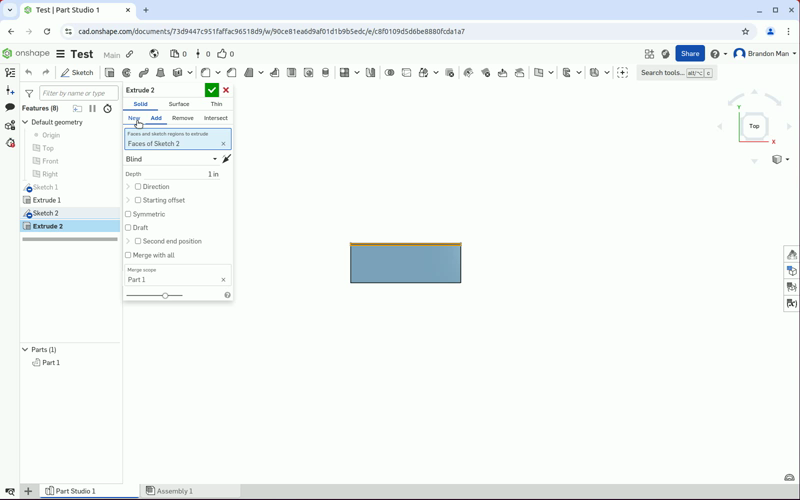
click(137, 120)
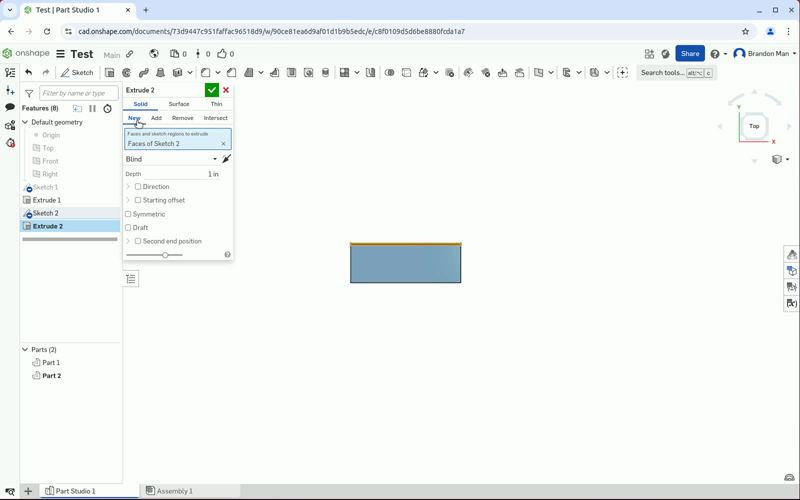
key(tab, 4)
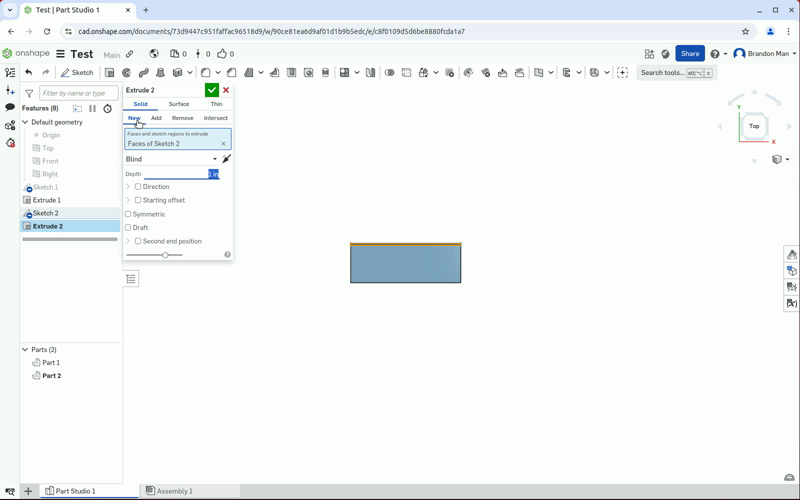
text(11.073)
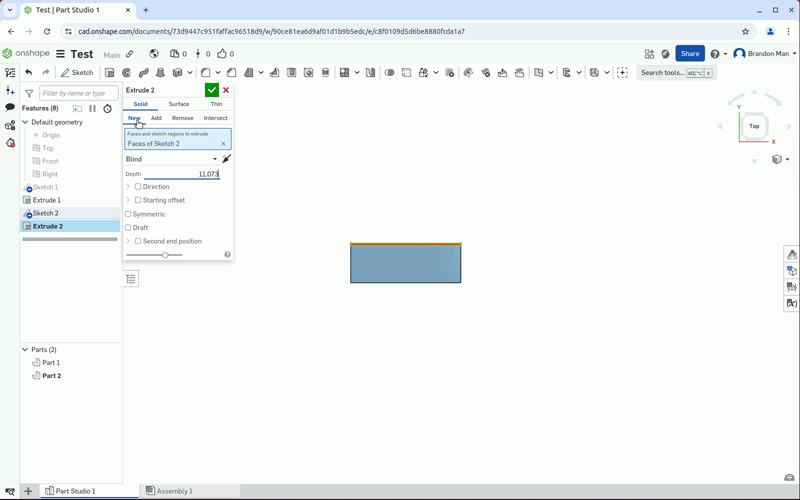
key(enter)
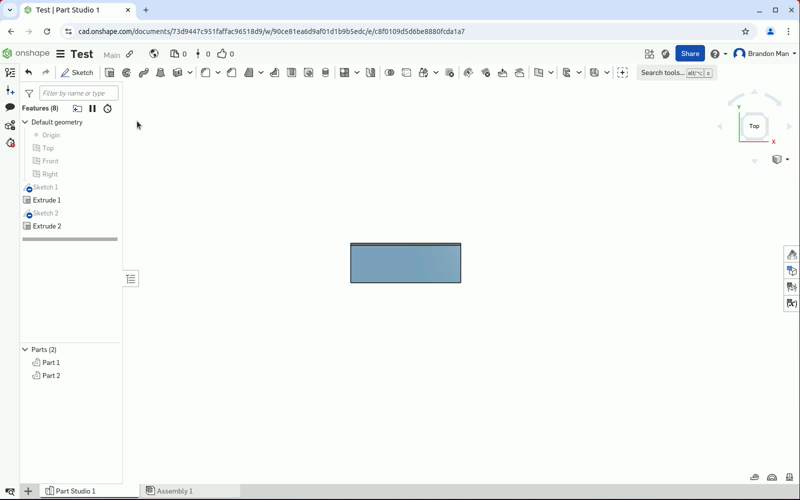
key(shift+h)
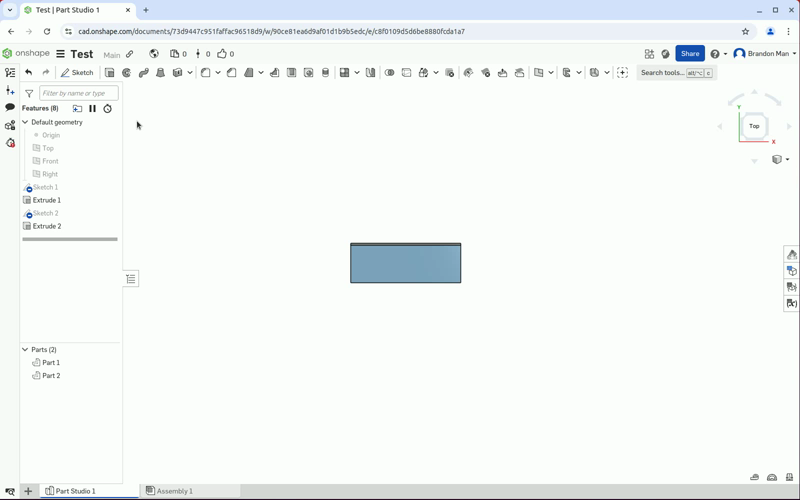
key(shift+h)
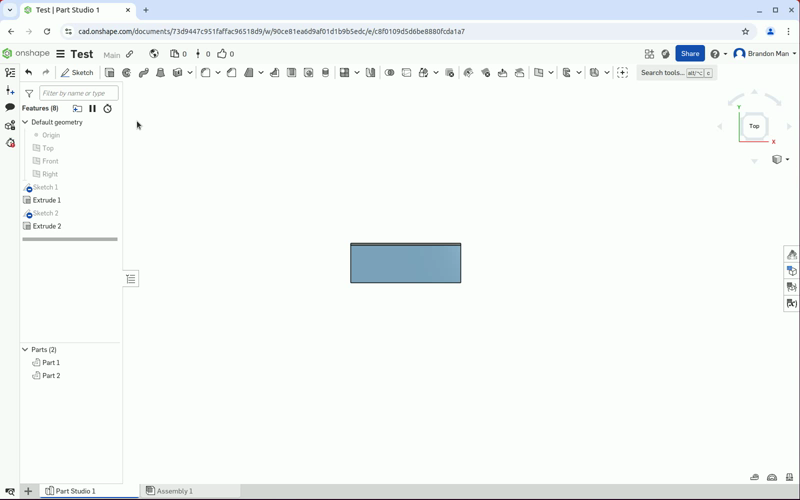
mouse_move(73, 189)
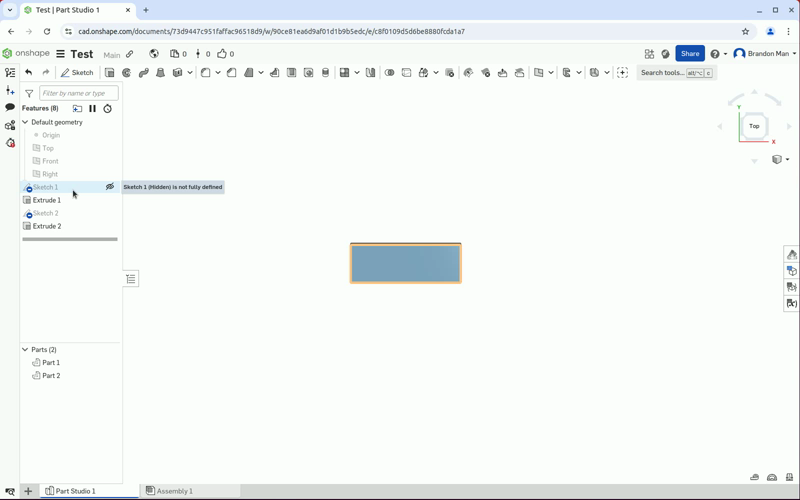
click(73, 189)
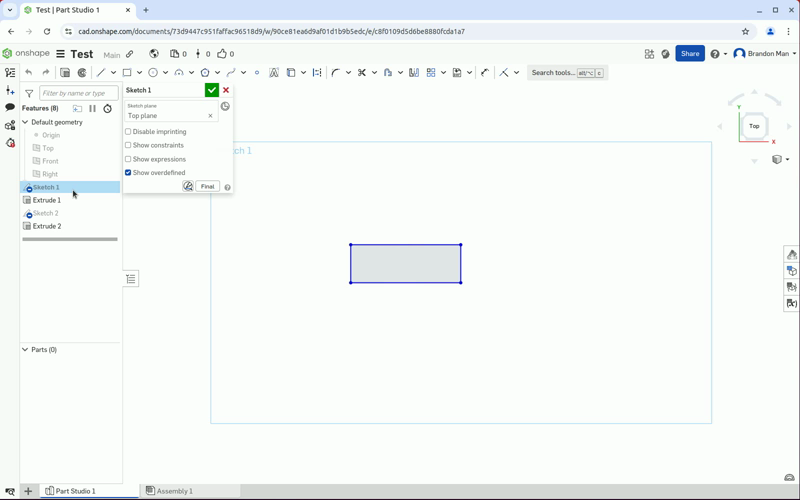
mouse_move(229, 92)
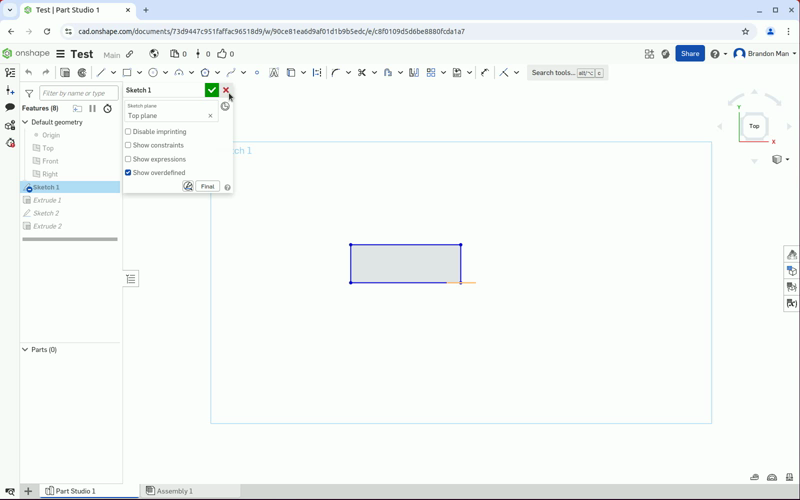
click(229, 92)
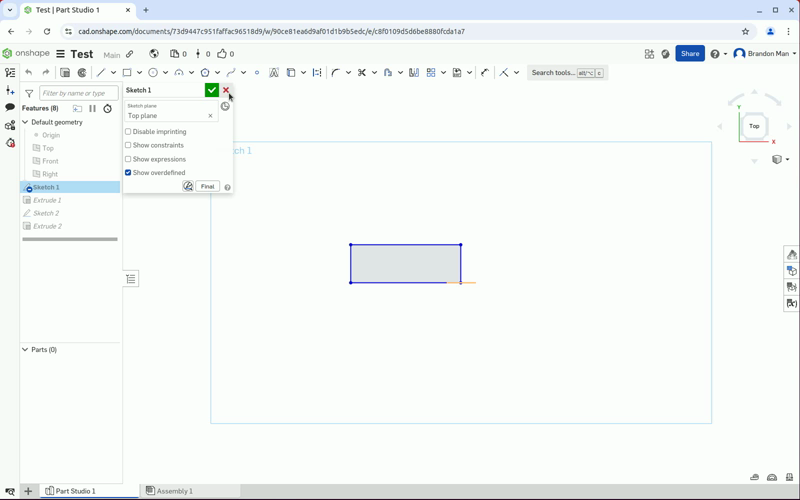
key(shift+s)
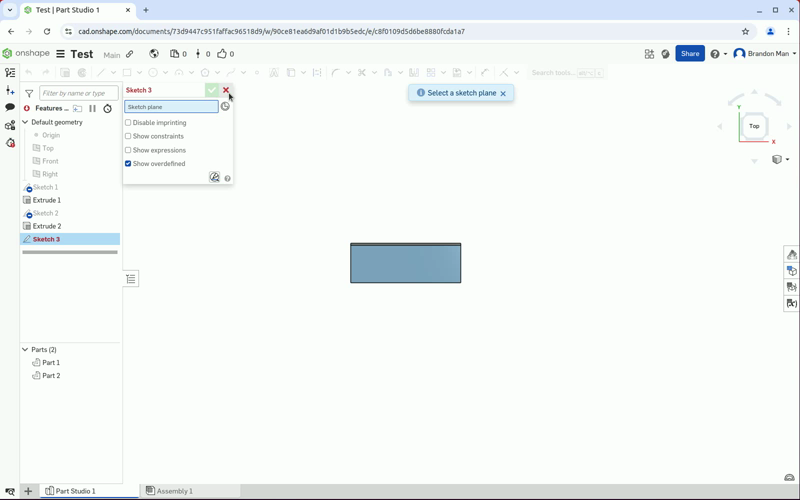
mouse_move(73, 150)
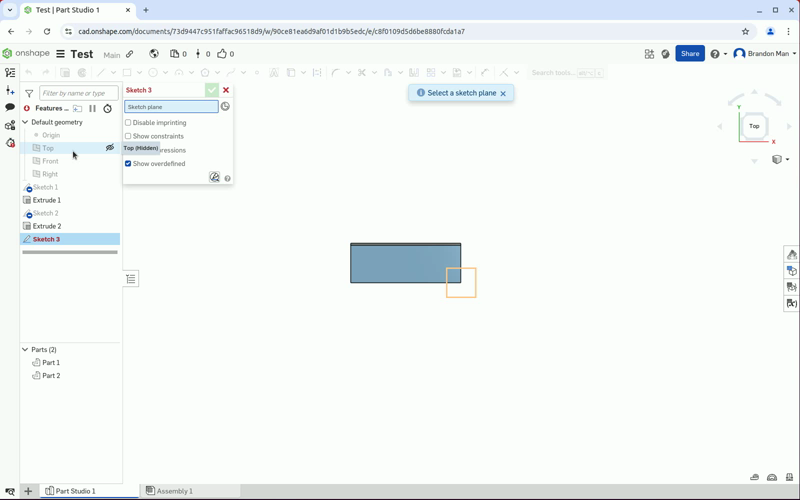
click(73, 150)
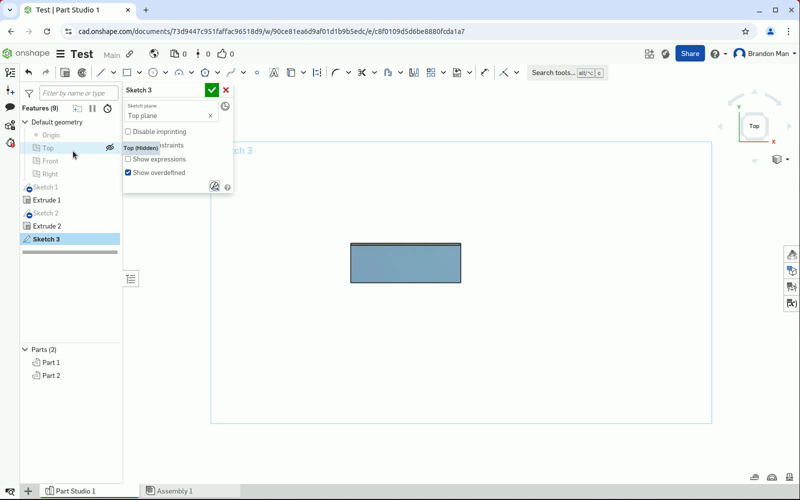
mouse_move(73, 352)
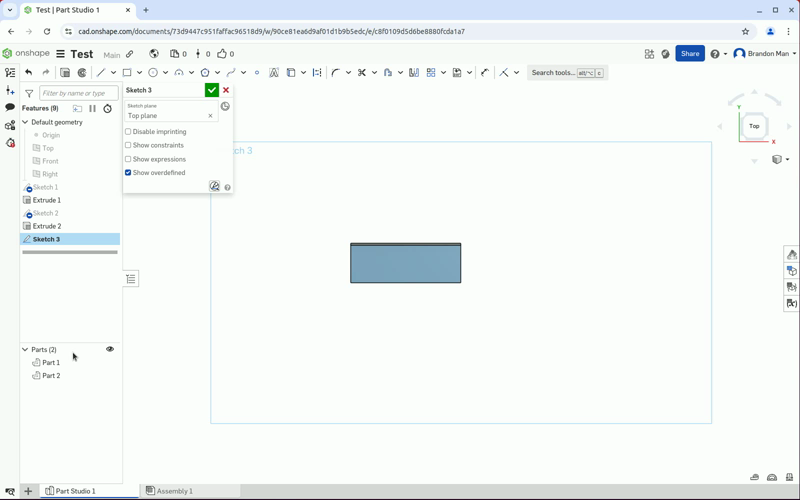
key(y)
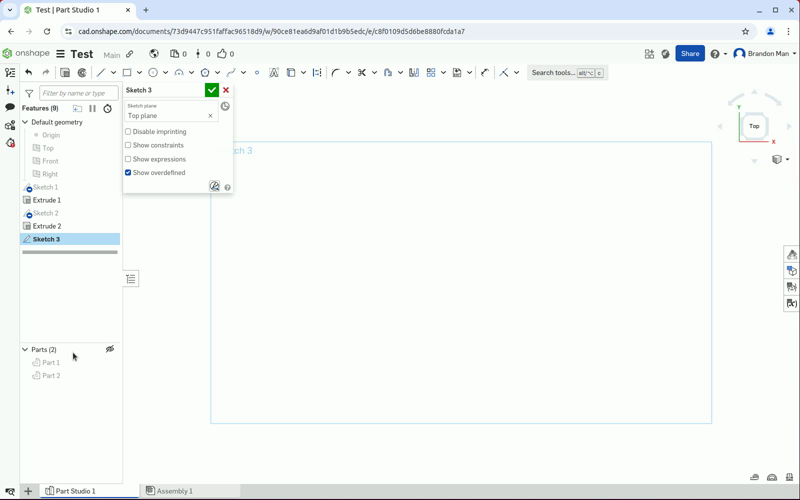
key(l)
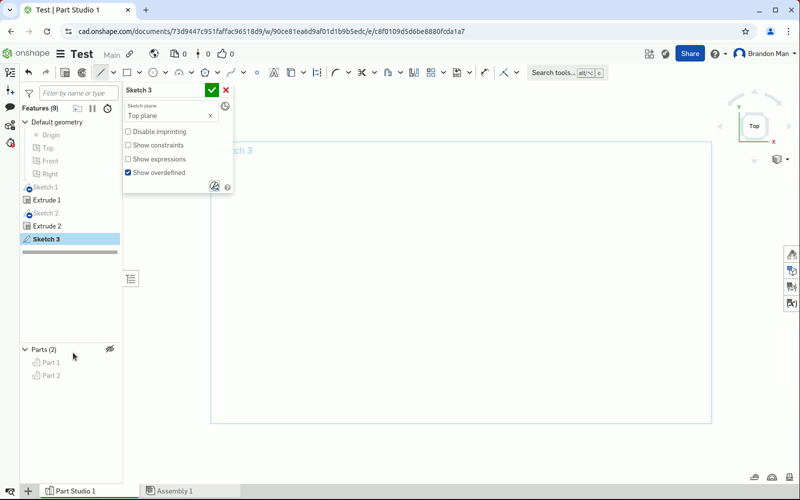
key_down(shift)
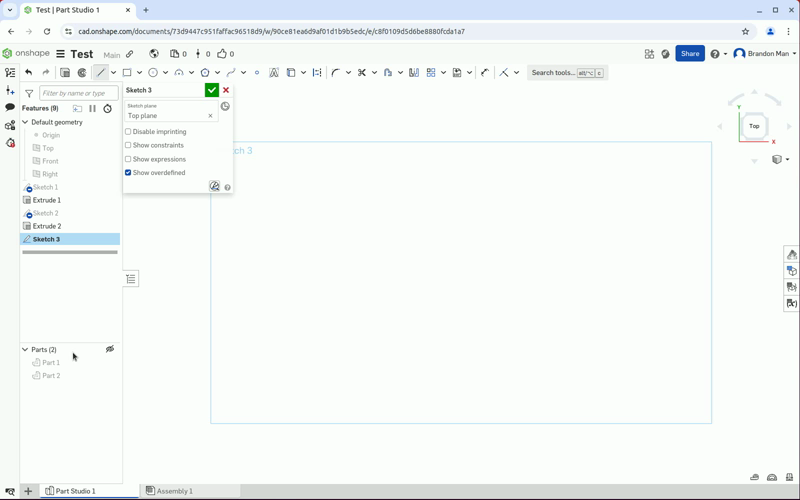
mouse_move(350, 245)
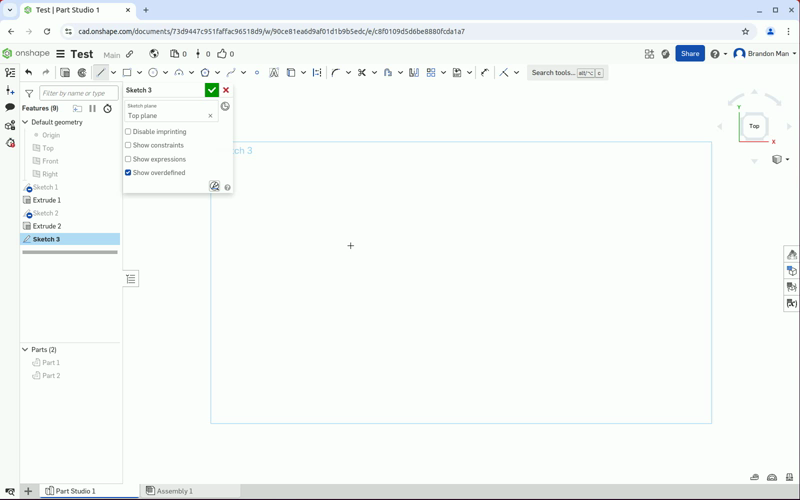
click(350, 245)
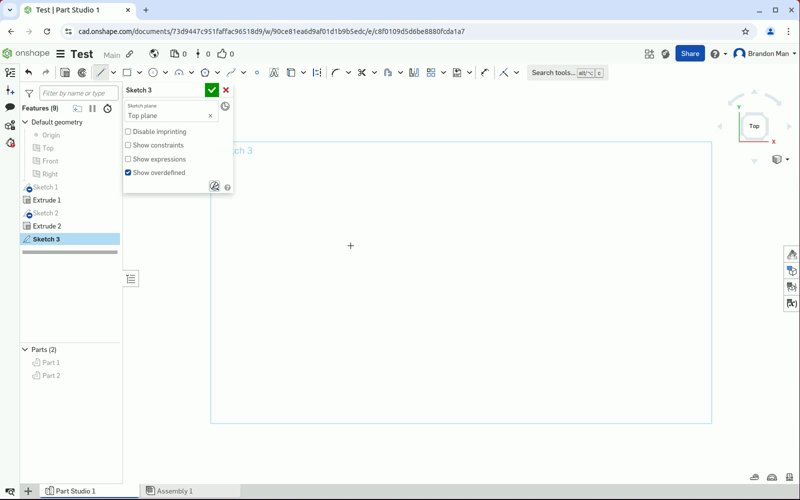
key_up(shift)
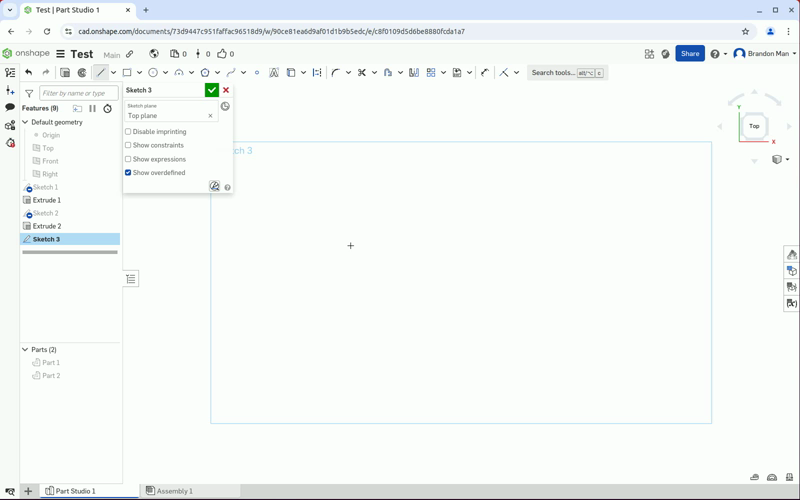
key_down(shift)
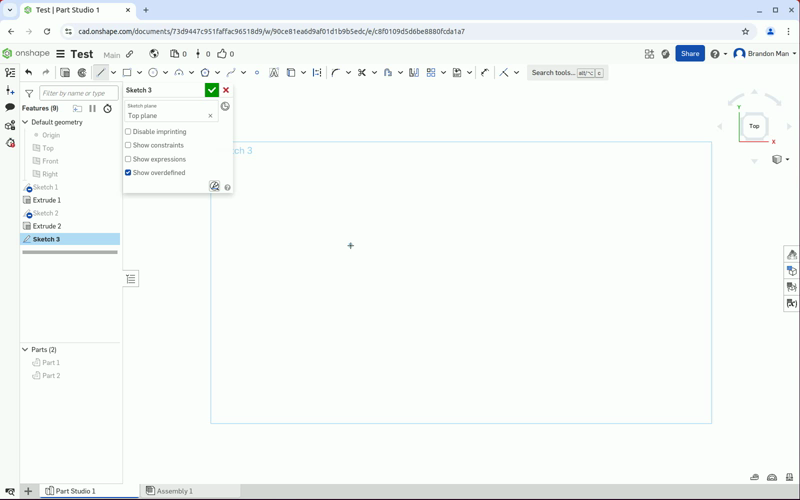
mouse_move(460, 245)
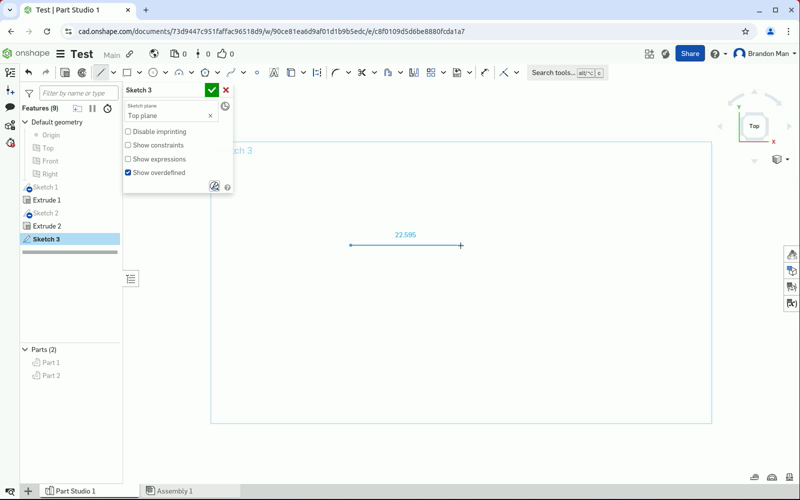
click(460, 245)
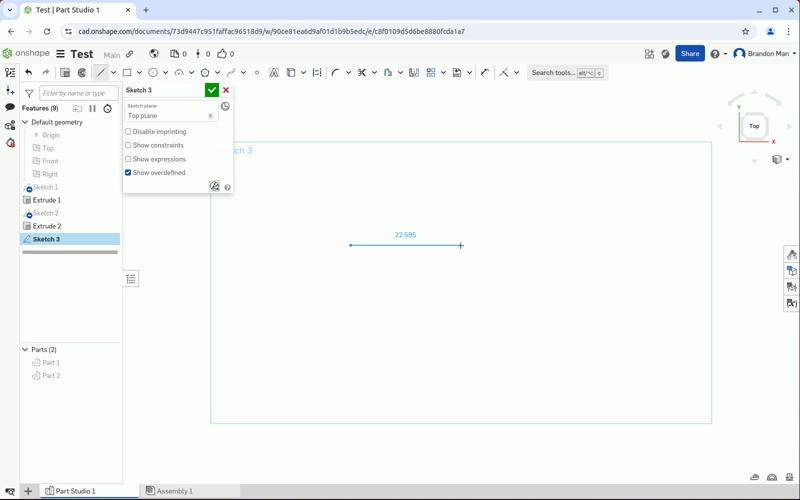
key_up(shift)
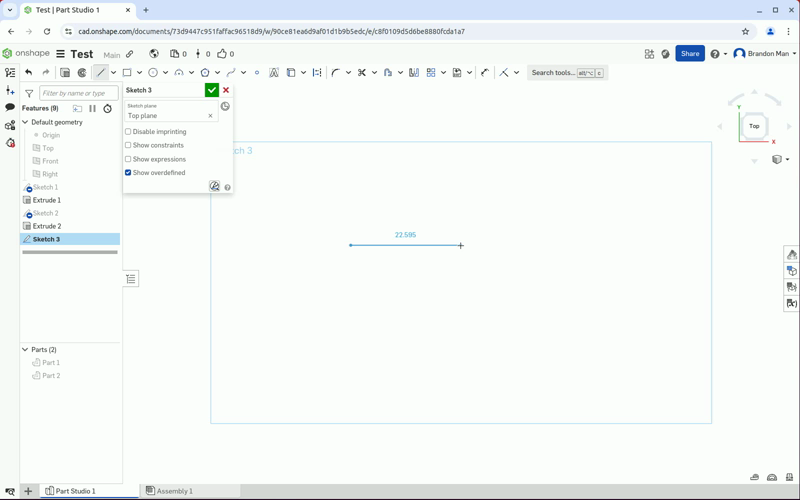
key_down(shift)
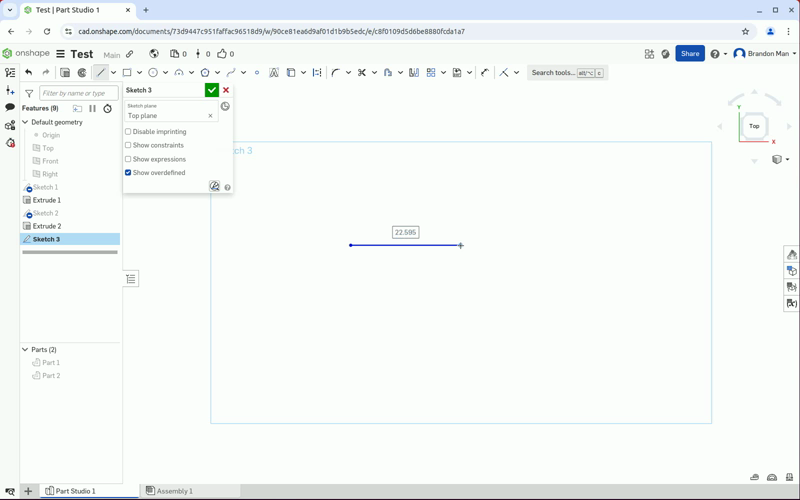
mouse_move(490, 245)
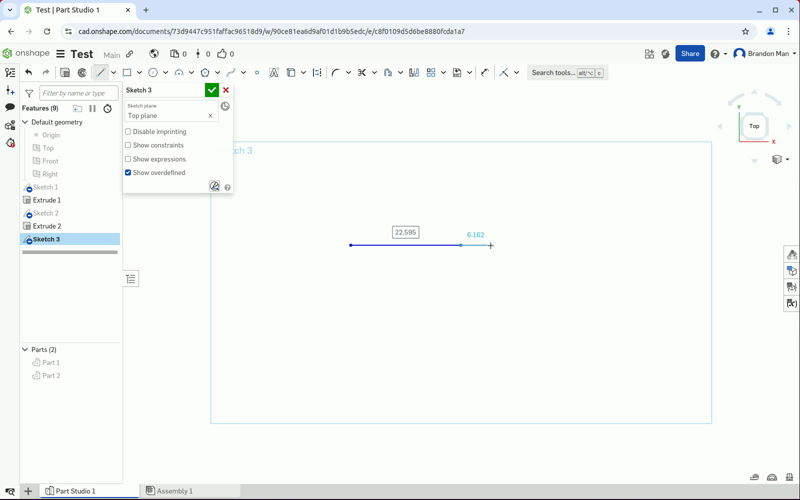
mouse_move(460, 243)
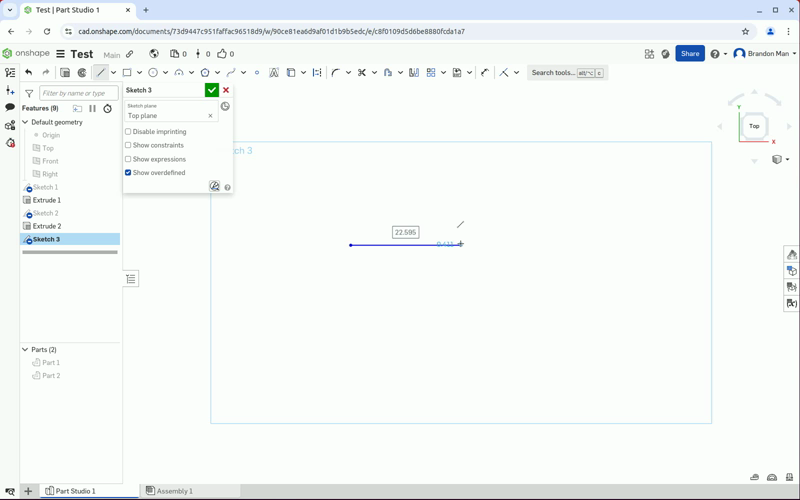
scroll(6)
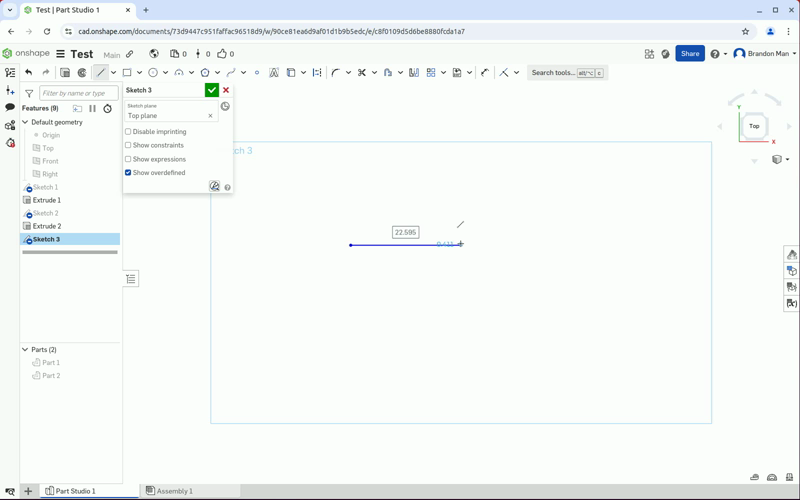
scroll(6)
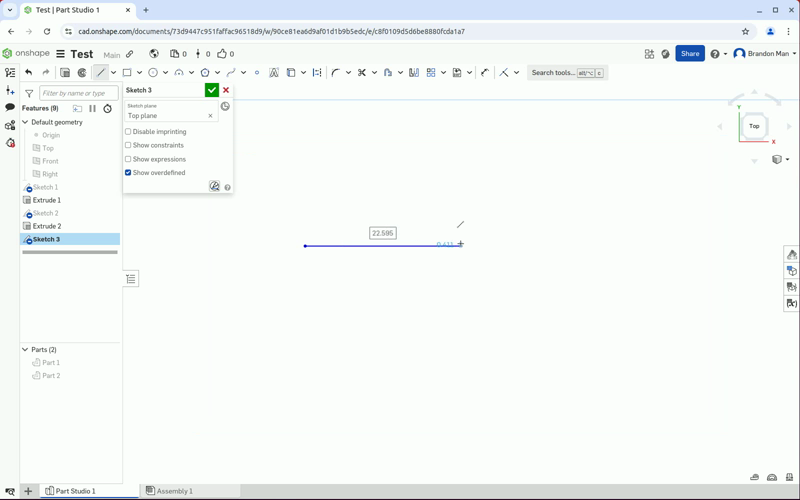
scroll(6)
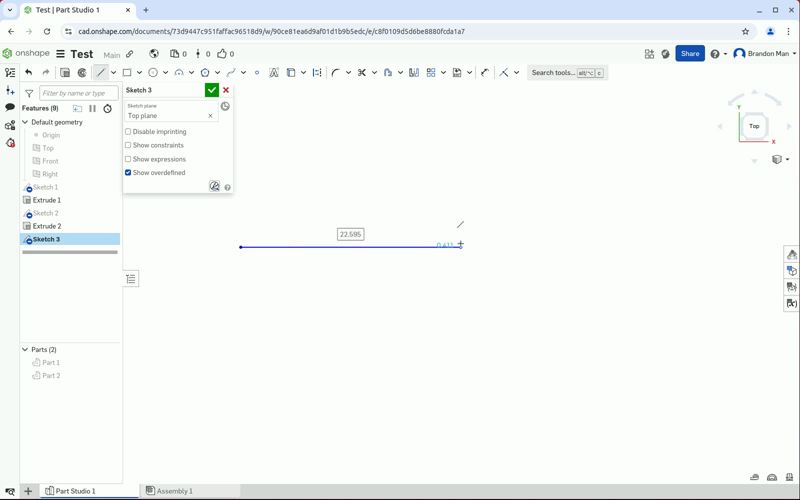
scroll(6)
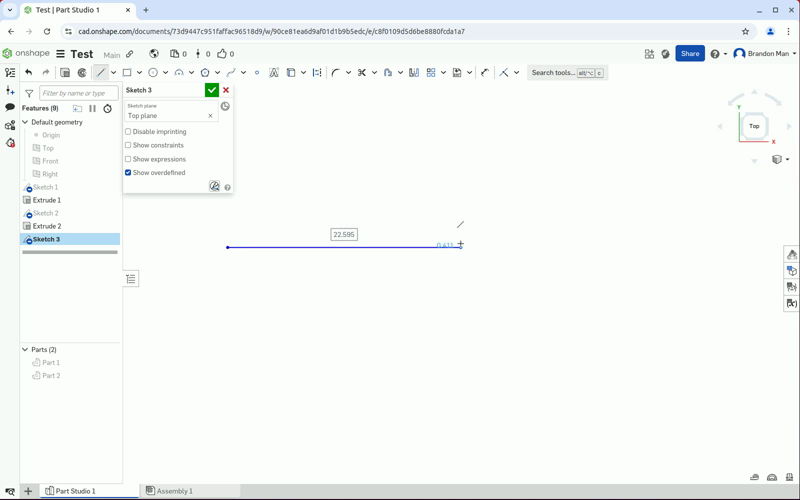
scroll(6)
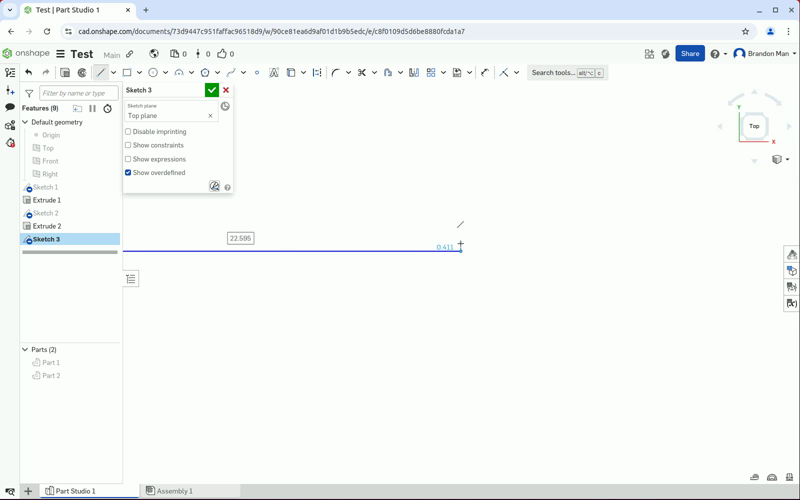
scroll(6)
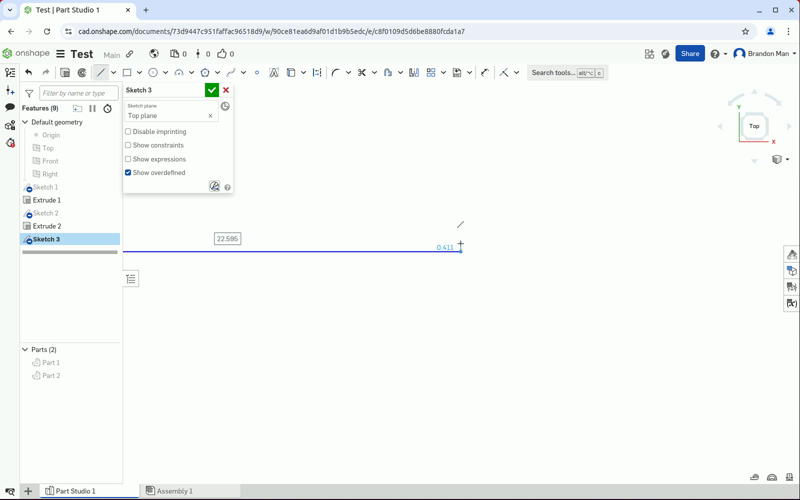
scroll(6)
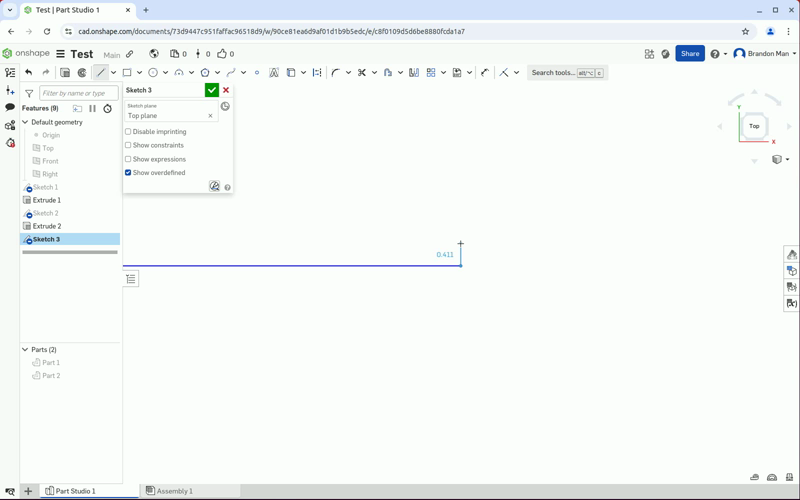
click(460, 243)
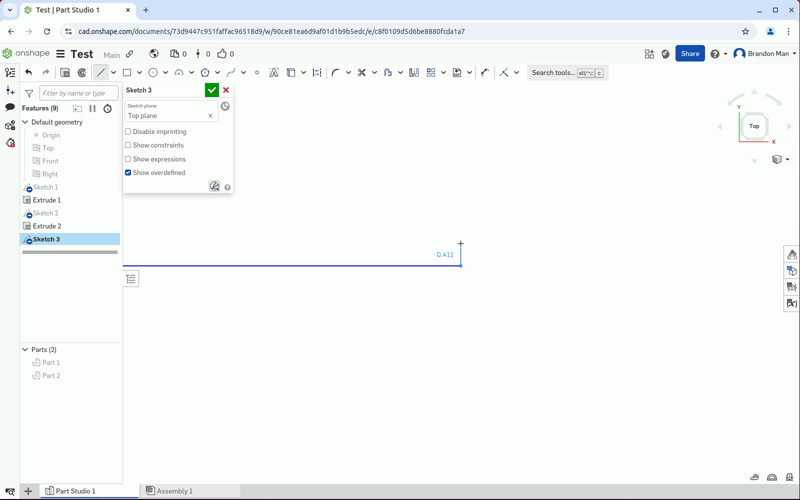
scroll(-6)
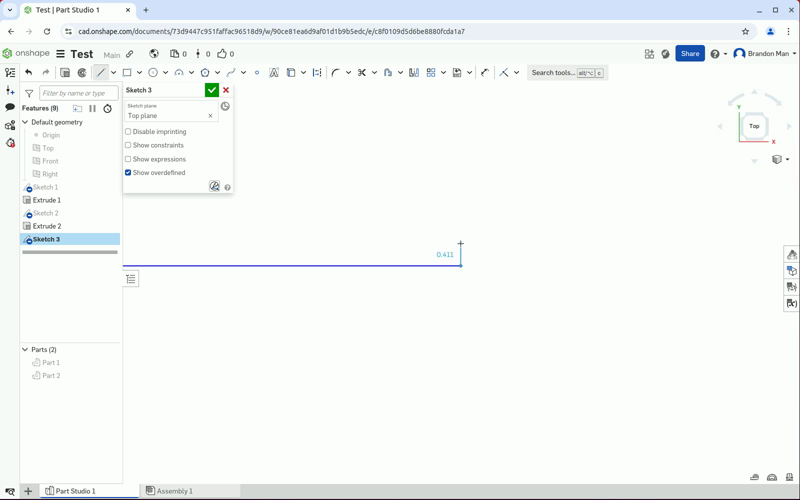
scroll(-6)
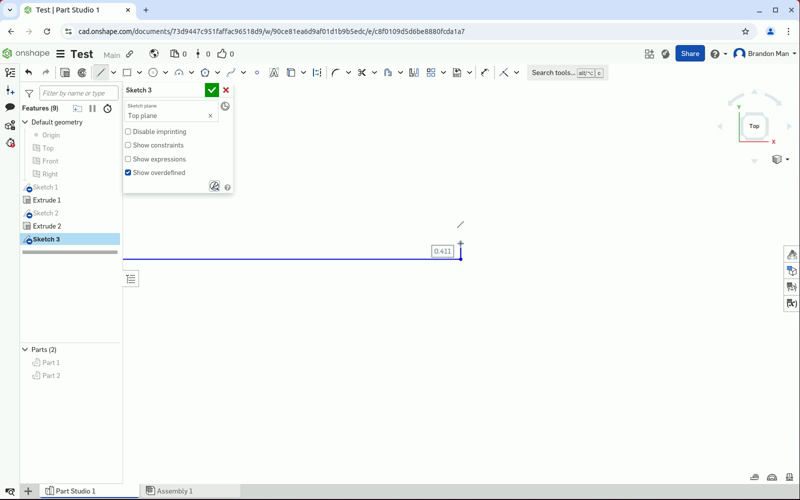
scroll(-6)
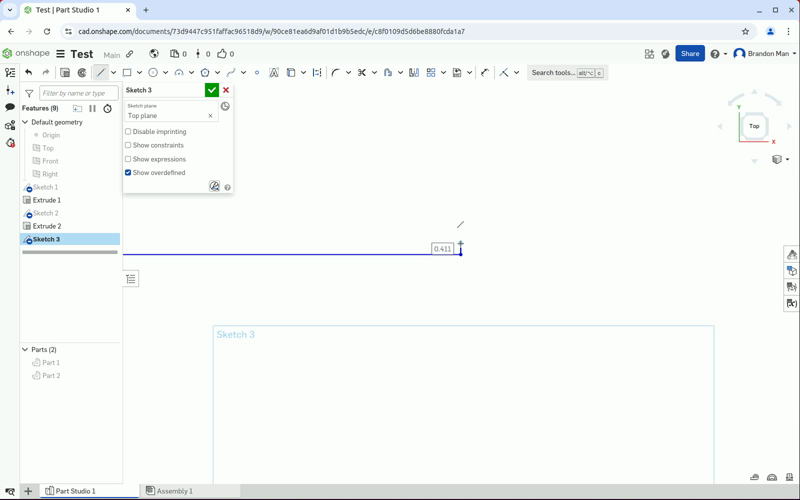
scroll(-6)
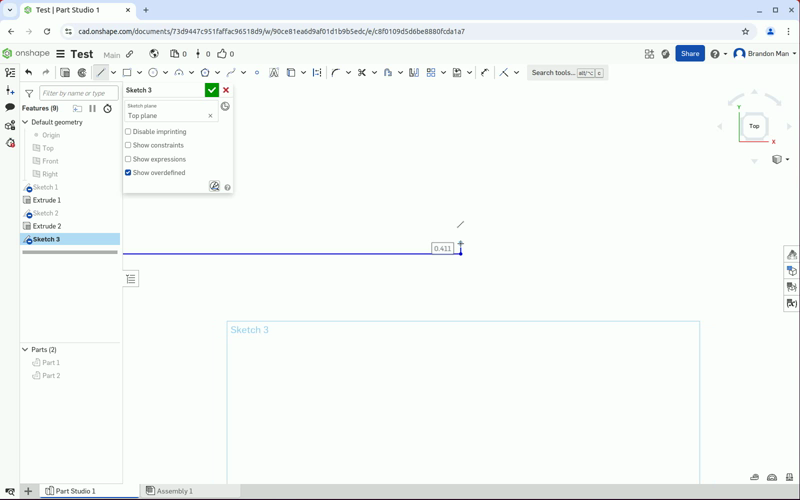
scroll(-6)
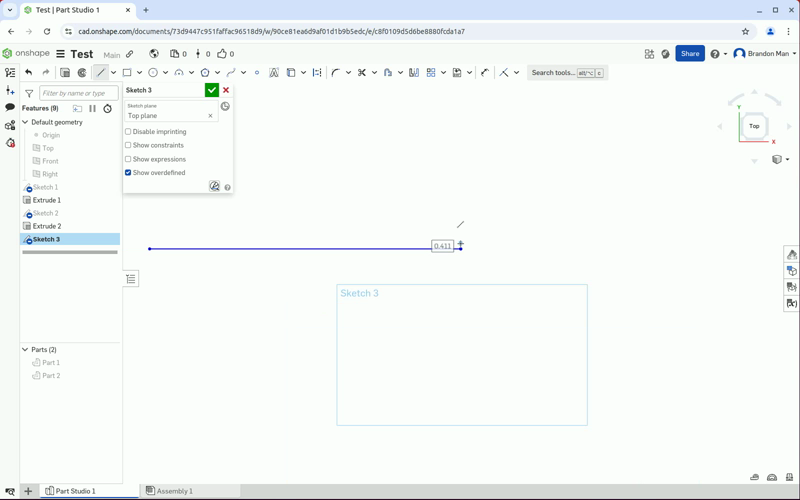
scroll(-6)
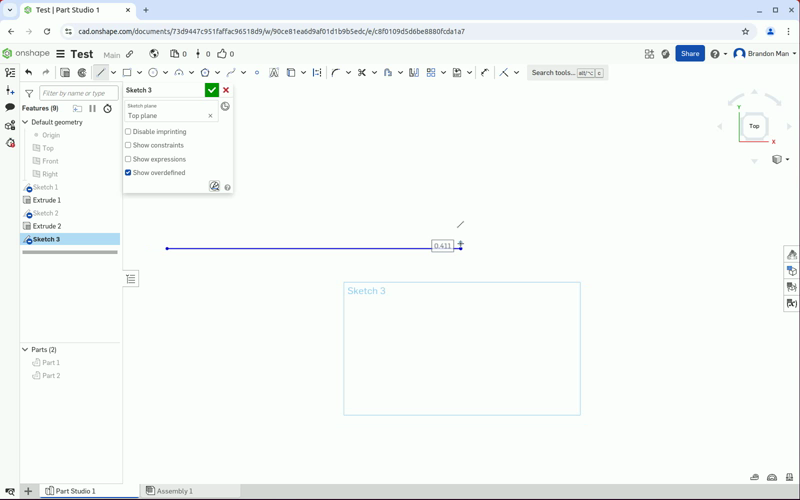
scroll(-6)
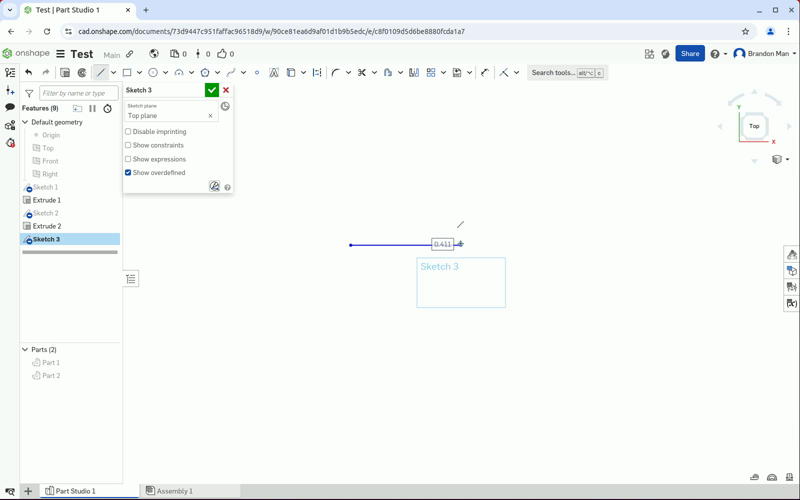
key_up(shift)
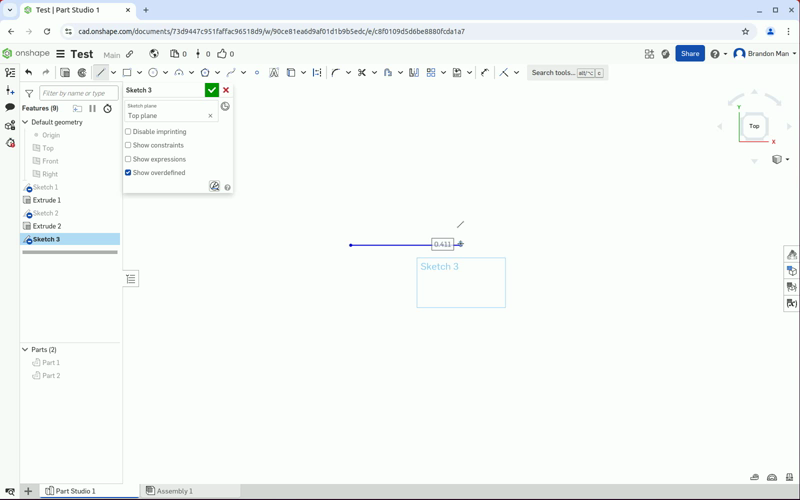
key_down(shift)
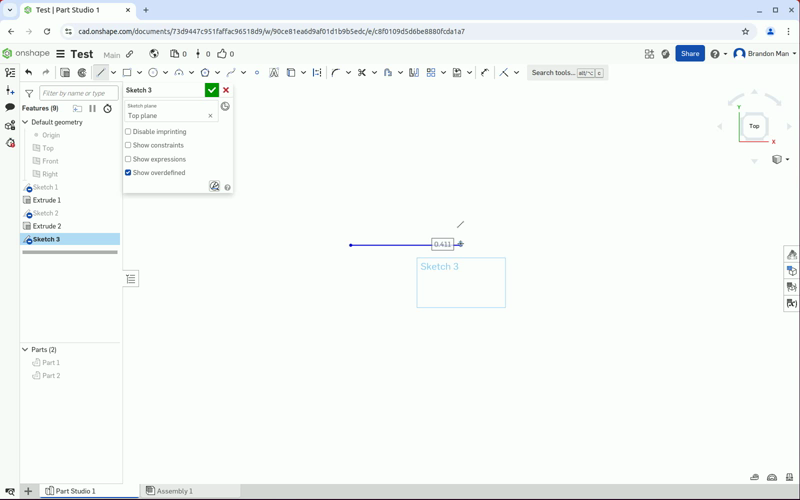
mouse_move(350, 243)
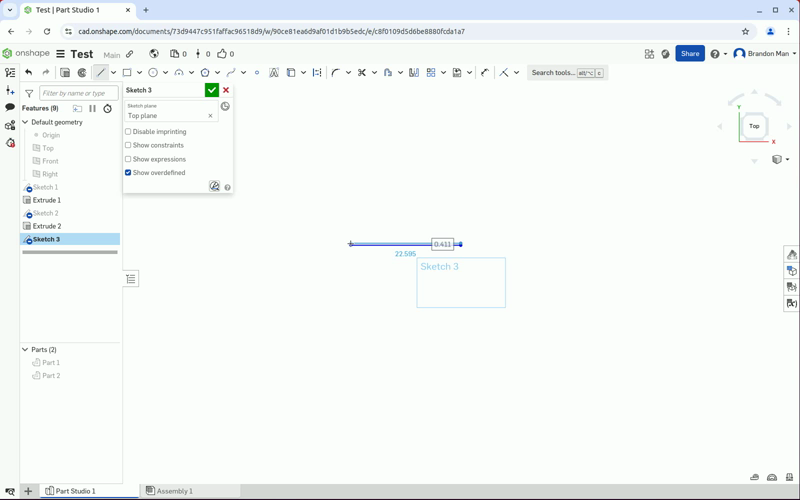
scroll(6)
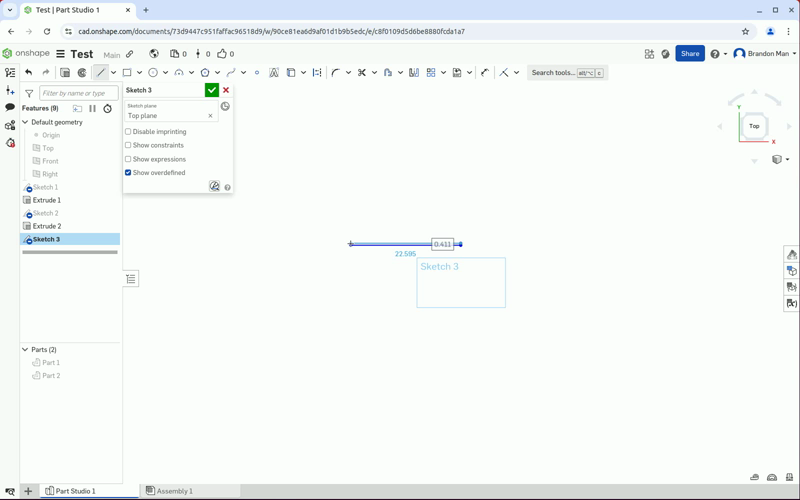
scroll(6)
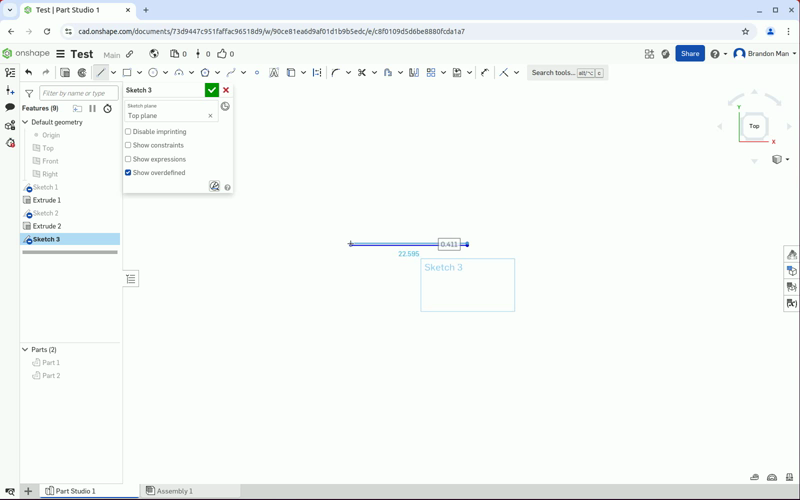
scroll(6)
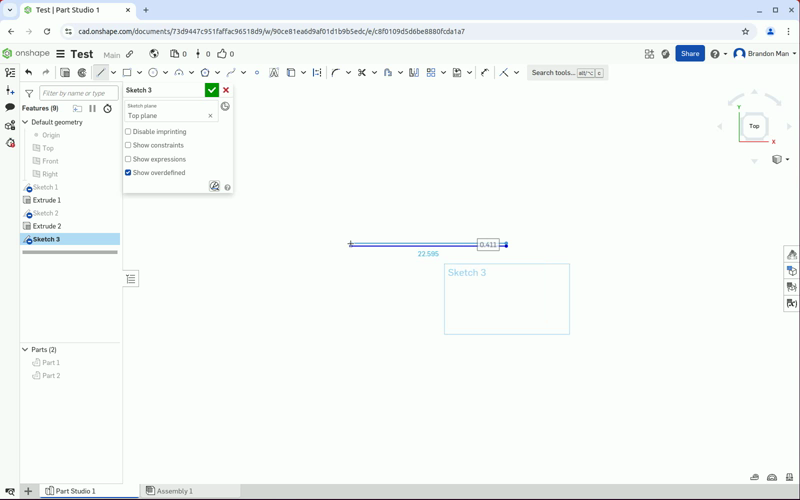
scroll(6)
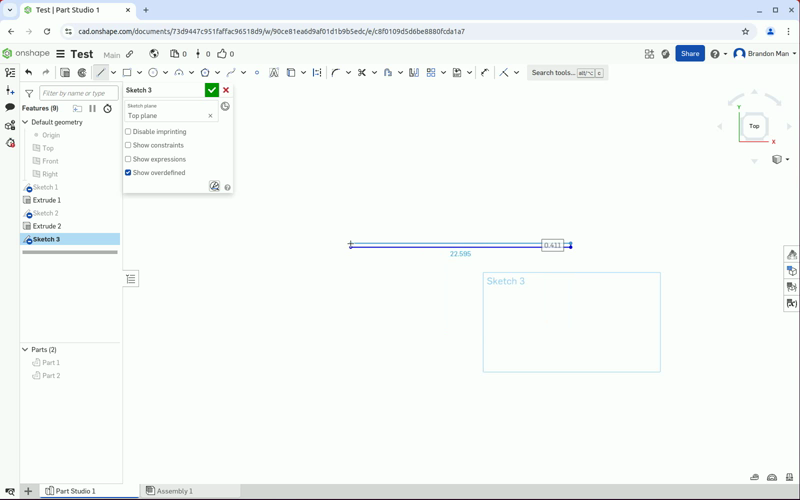
scroll(6)
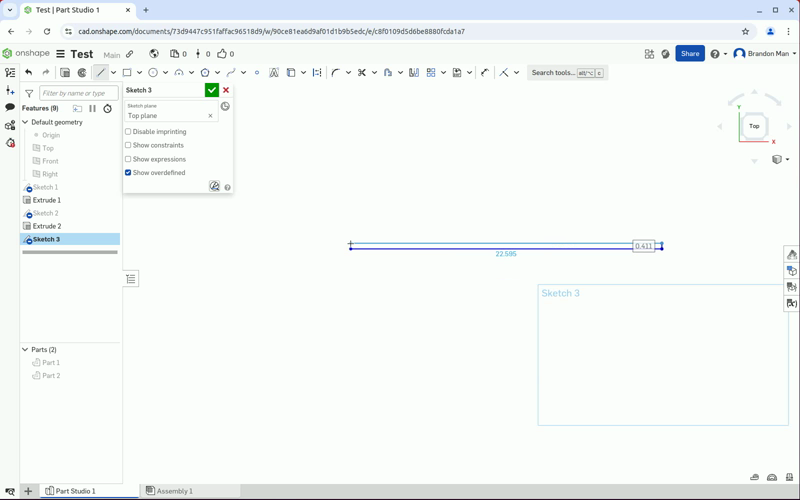
scroll(6)
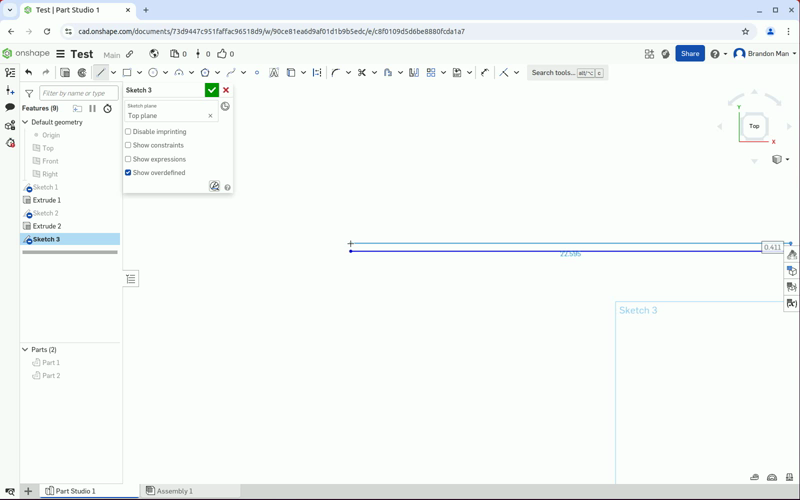
scroll(6)
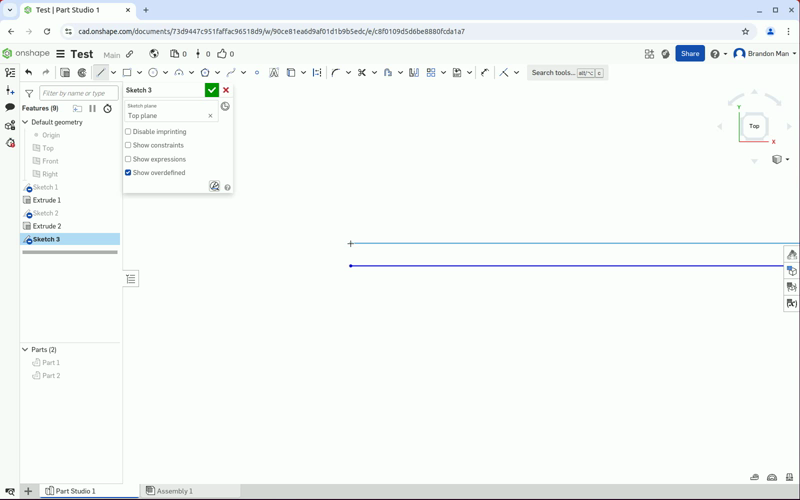
click(350, 243)
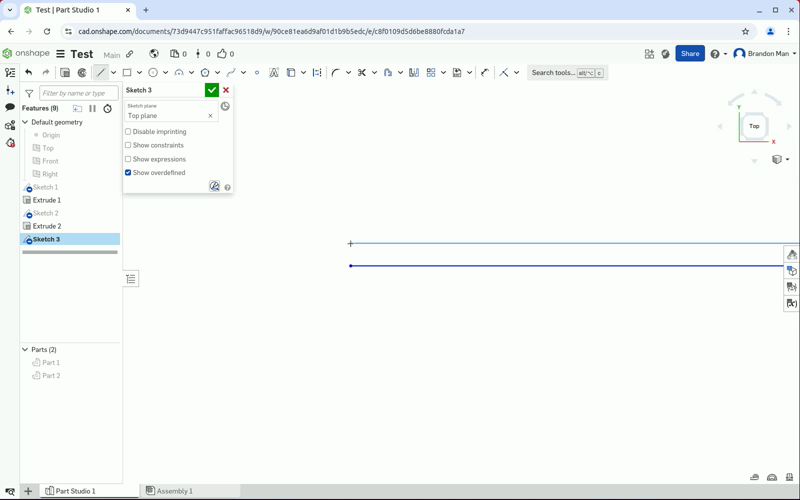
scroll(-6)
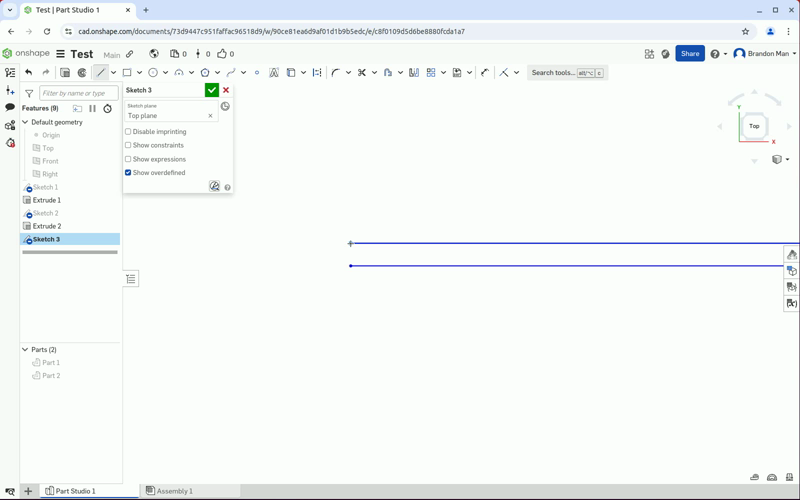
scroll(-6)
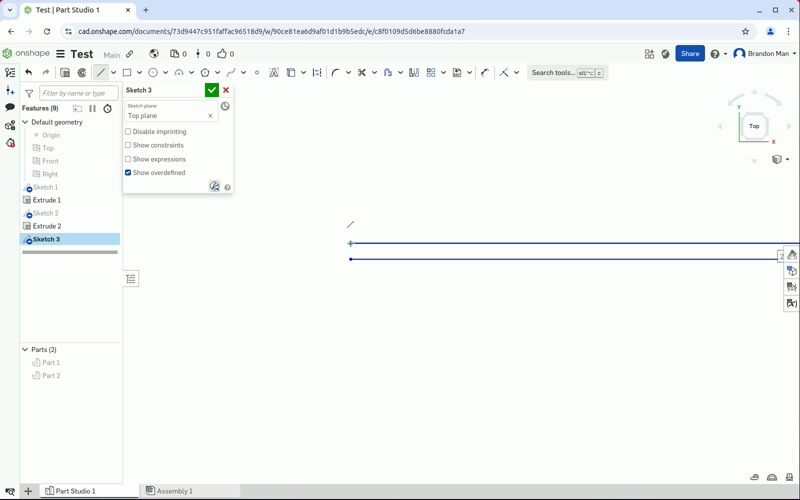
scroll(-6)
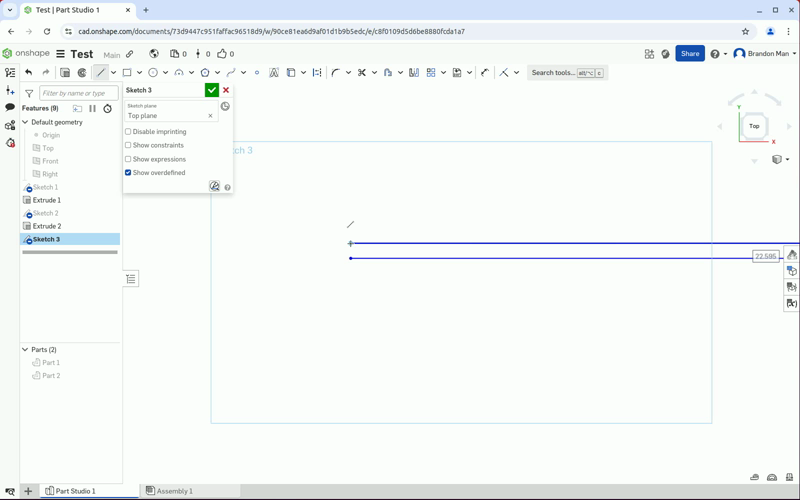
scroll(-6)
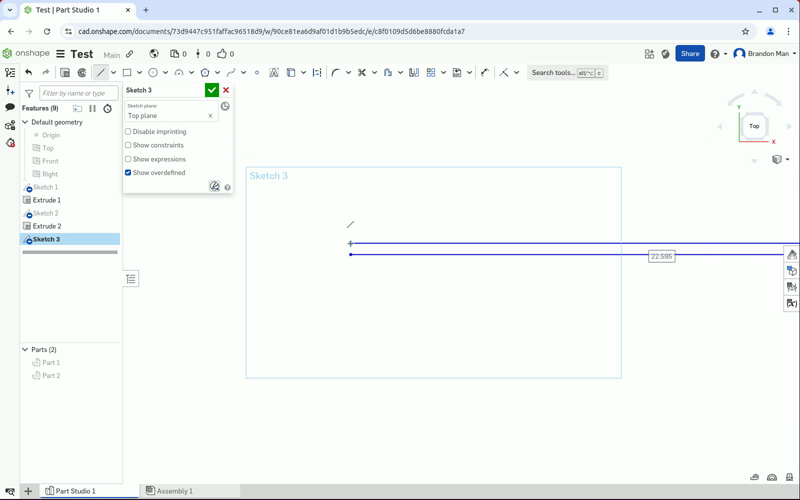
scroll(-6)
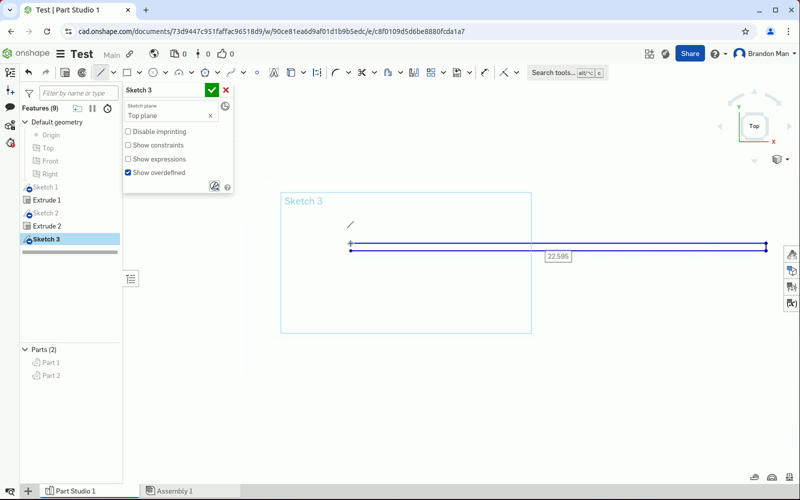
scroll(-6)
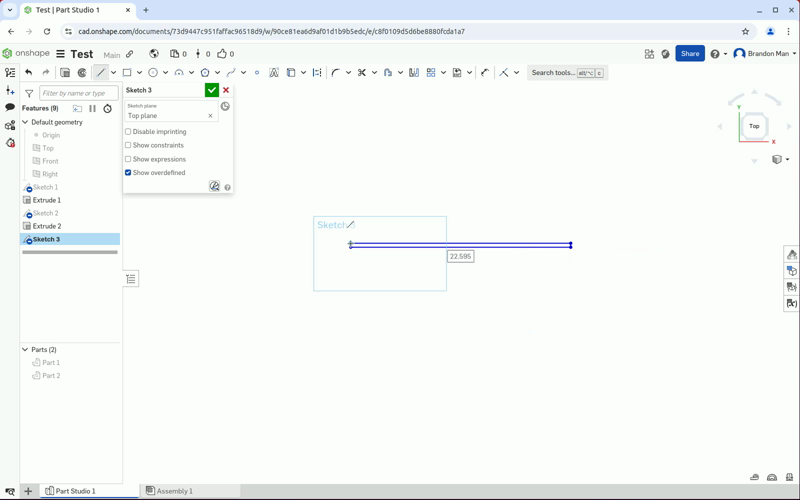
scroll(-6)
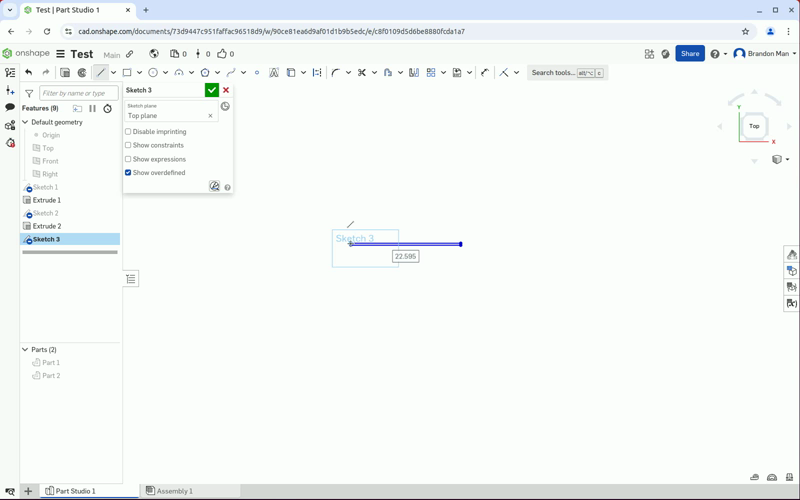
key_up(shift)
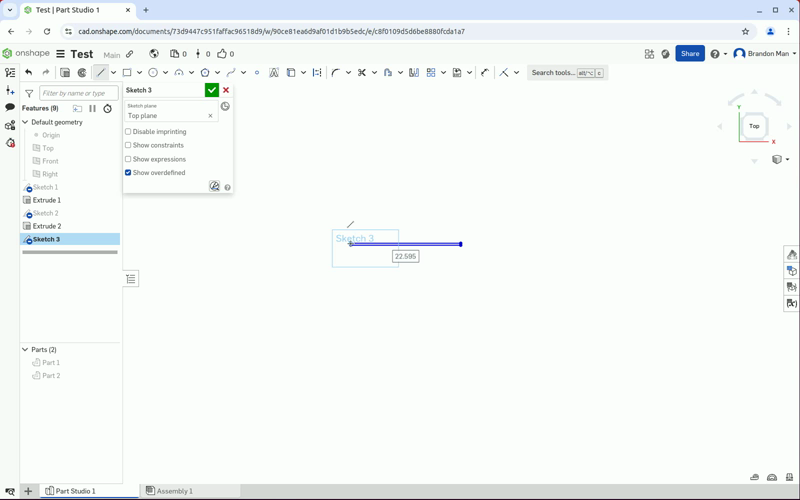
mouse_move(380, 243)
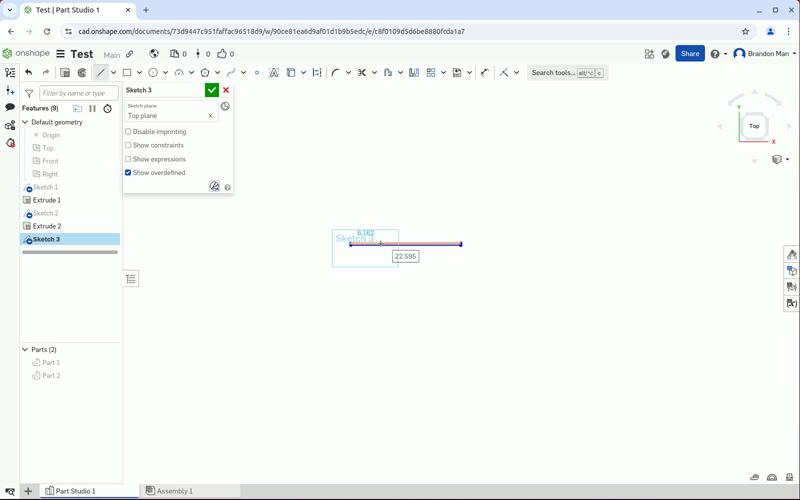
key_down(shift)
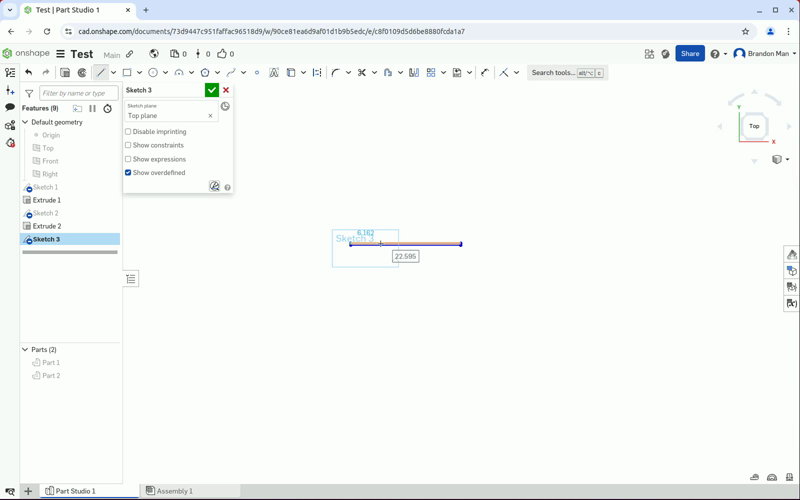
mouse_move(350, 245)
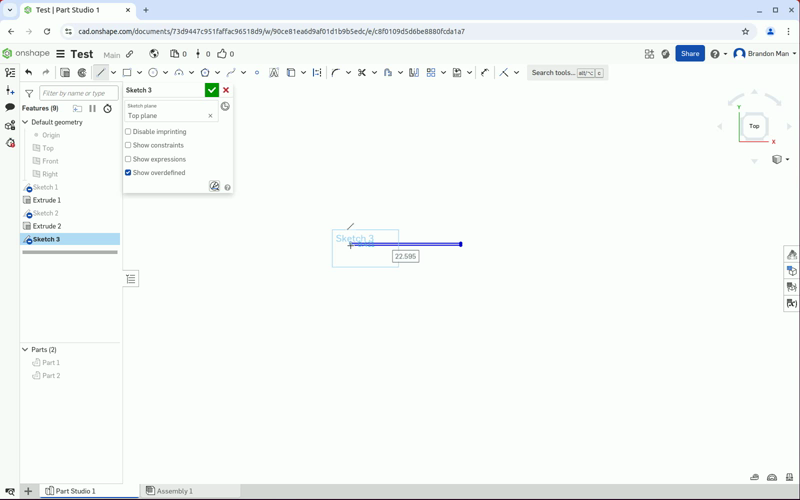
scroll(6)
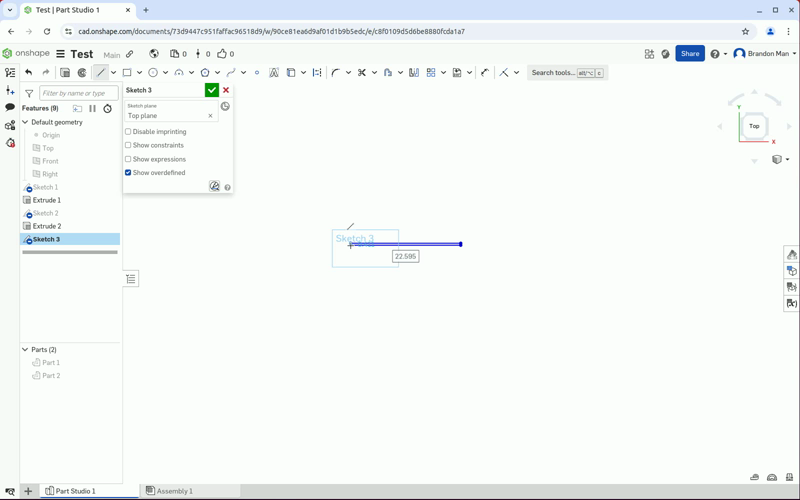
scroll(6)
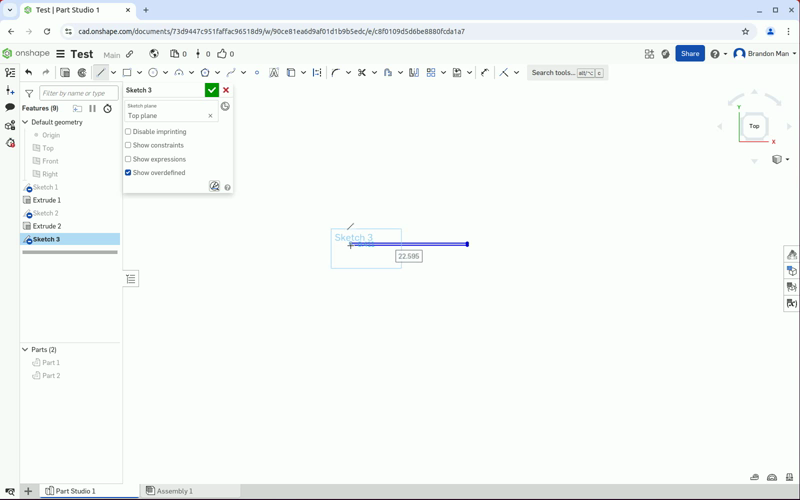
scroll(6)
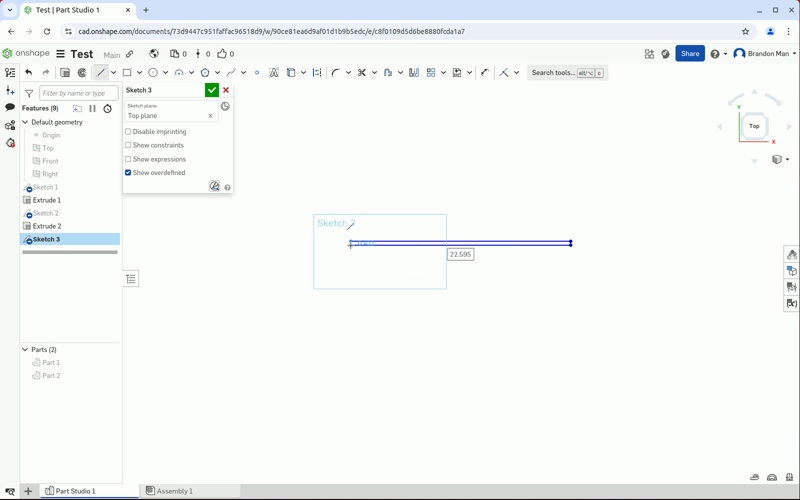
scroll(6)
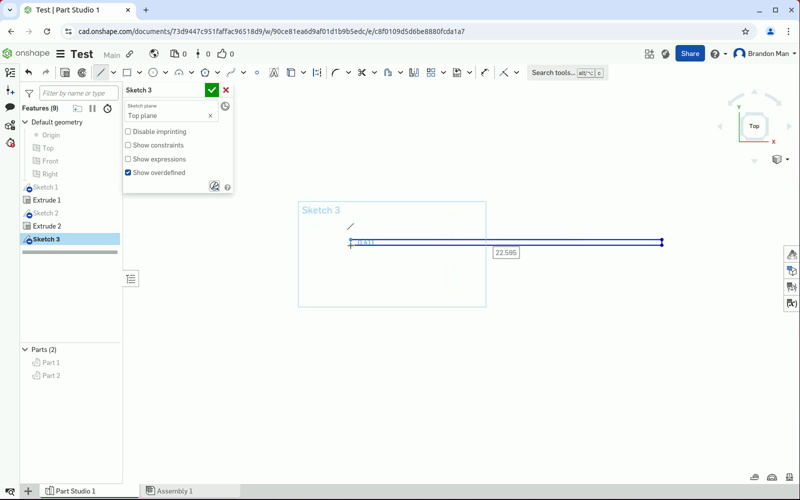
scroll(6)
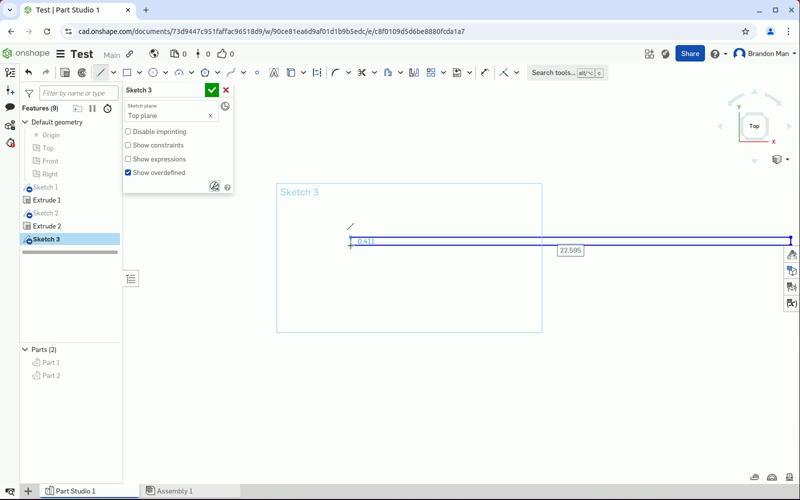
scroll(6)
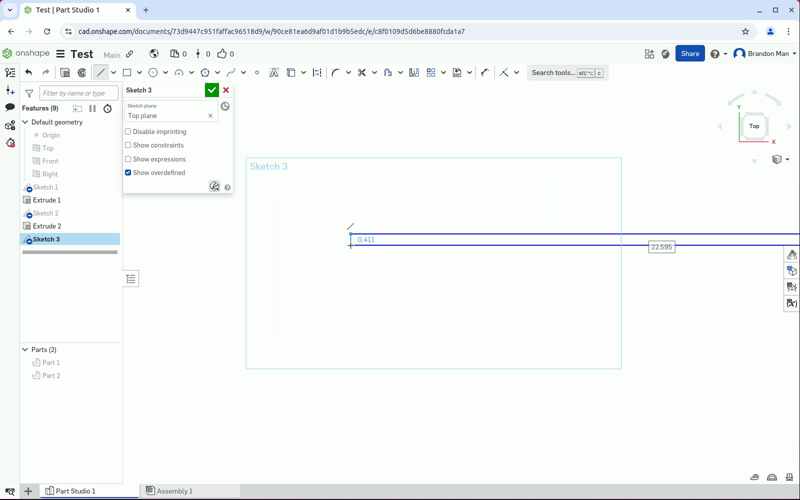
scroll(6)
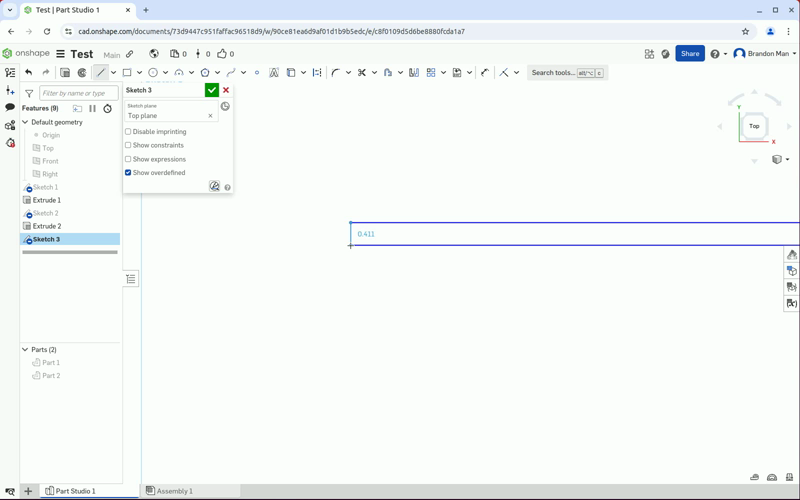
key_up(shift)
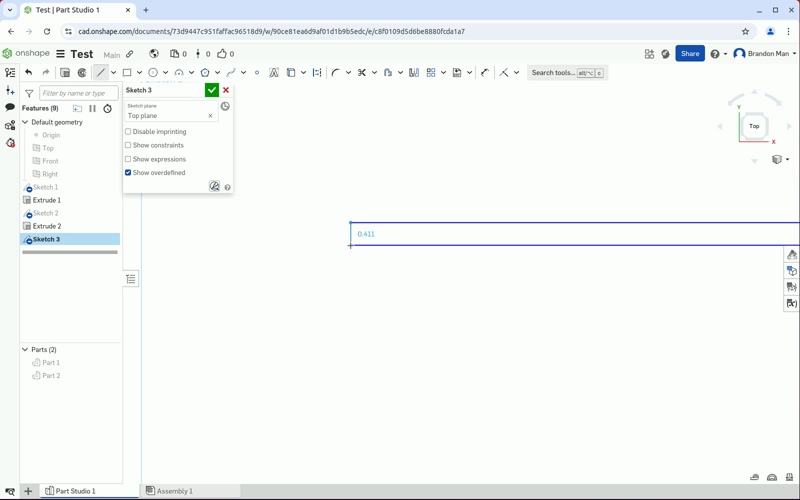
click(350, 245)
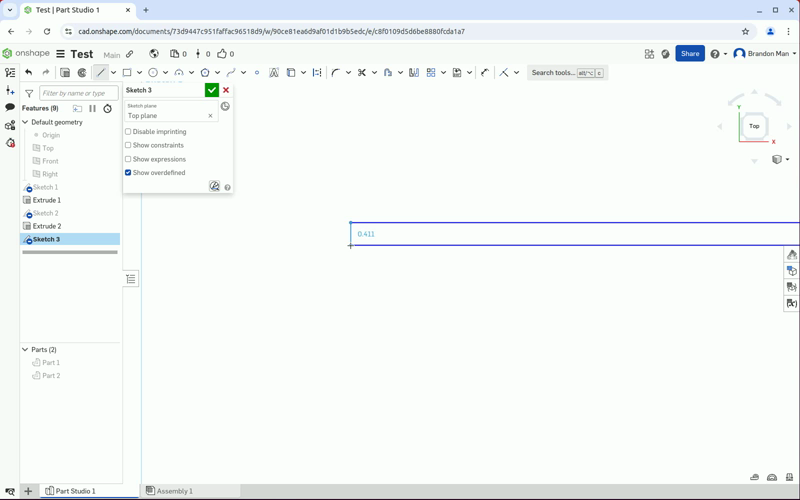
scroll(-6)
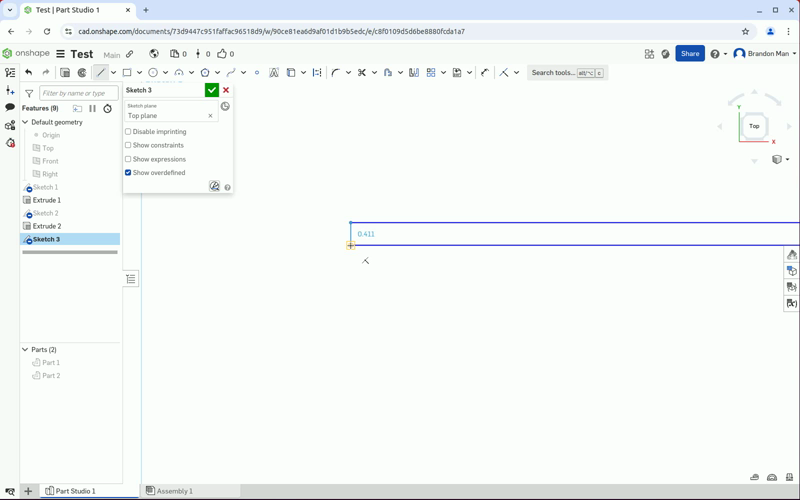
scroll(-6)
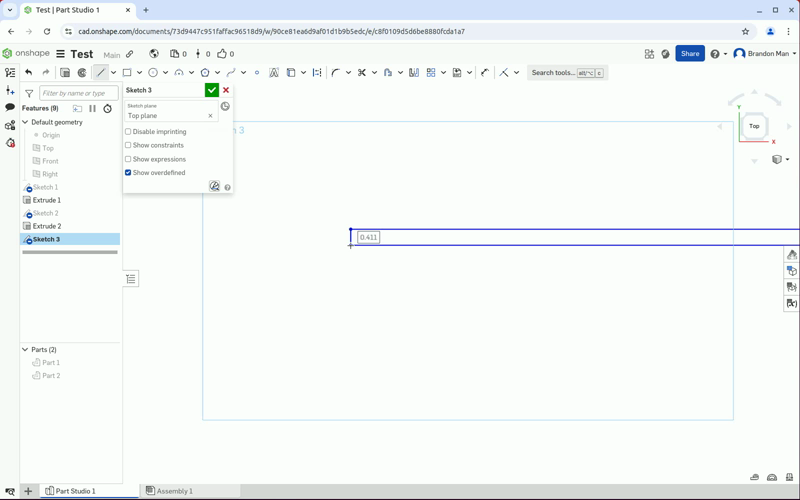
scroll(-6)
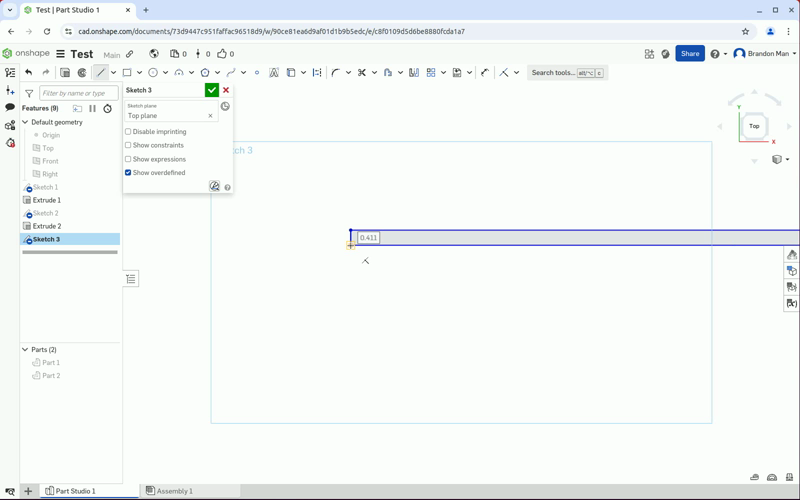
scroll(-6)
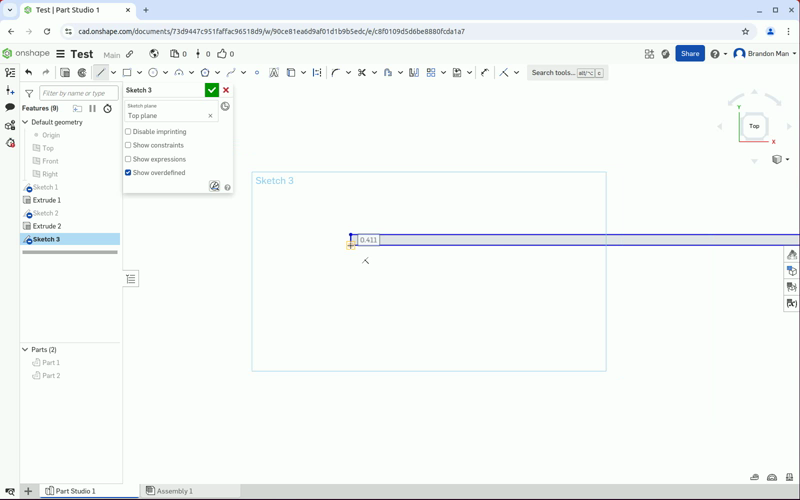
scroll(-6)
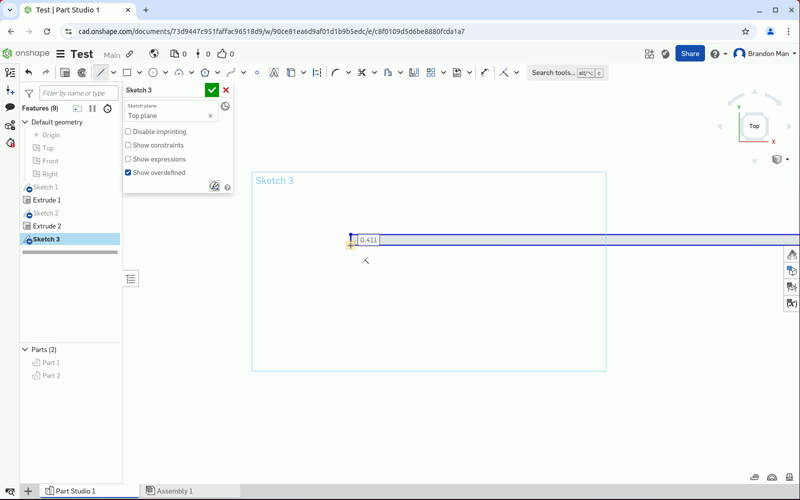
scroll(-6)
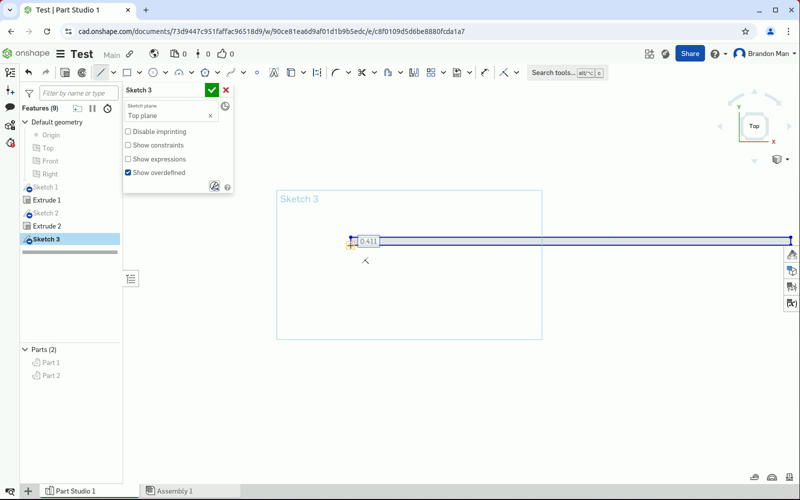
scroll(-6)
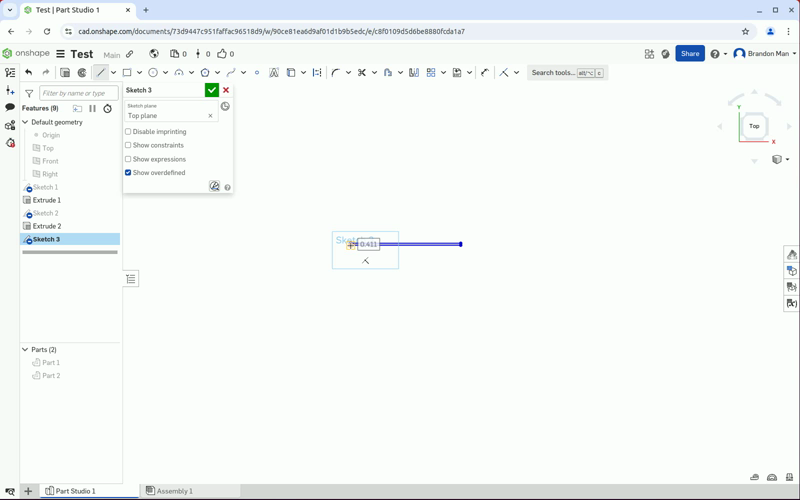
key(esc)
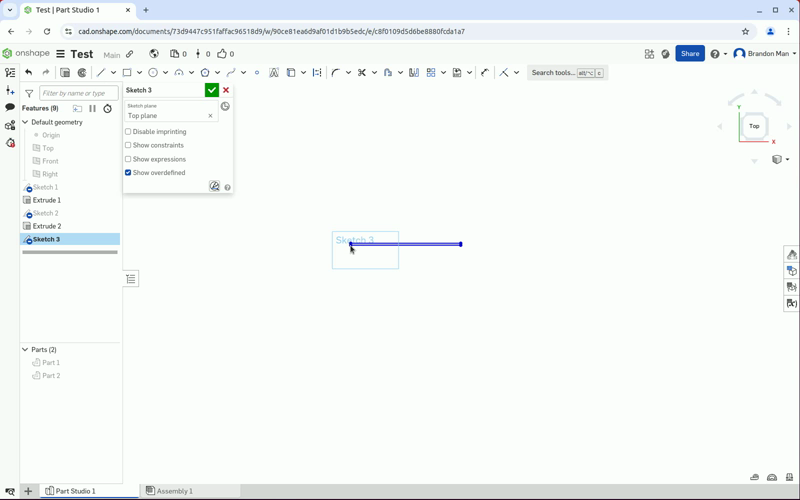
mouse_move(399, 243)
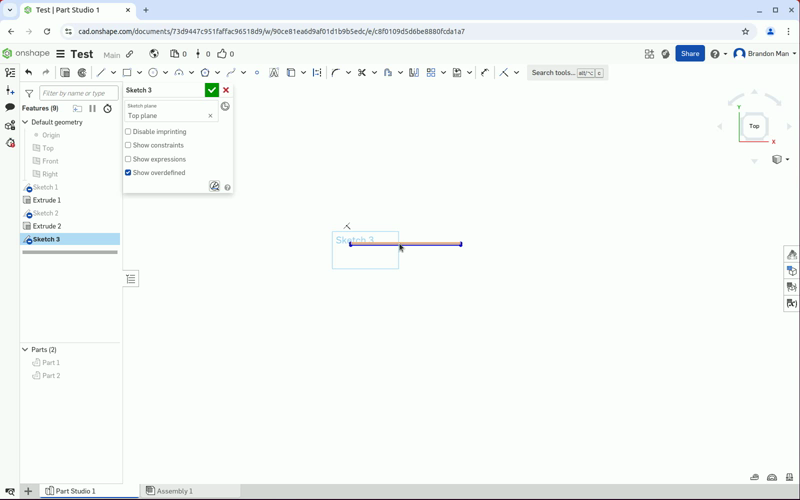
scroll(6)
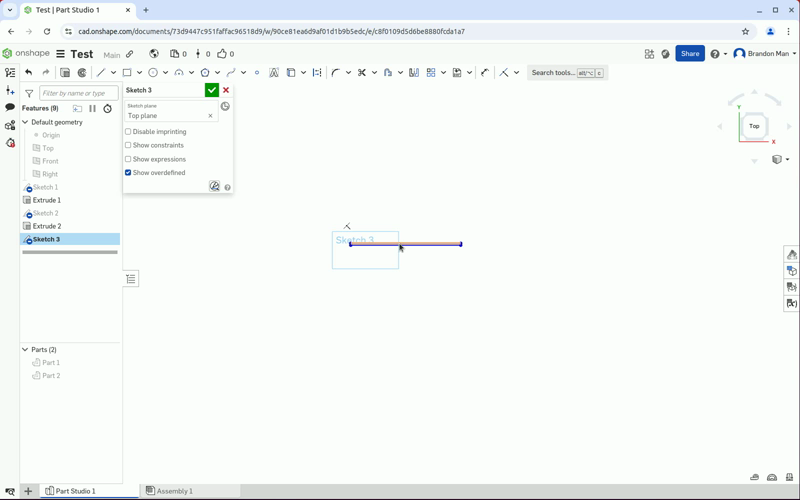
scroll(6)
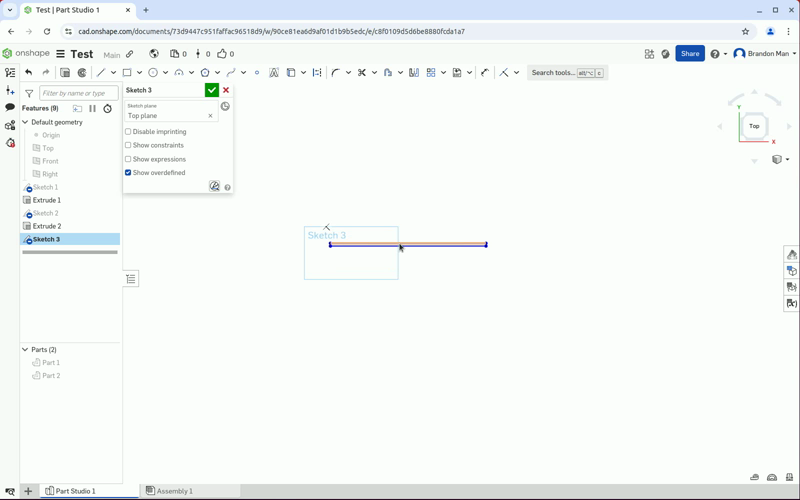
scroll(6)
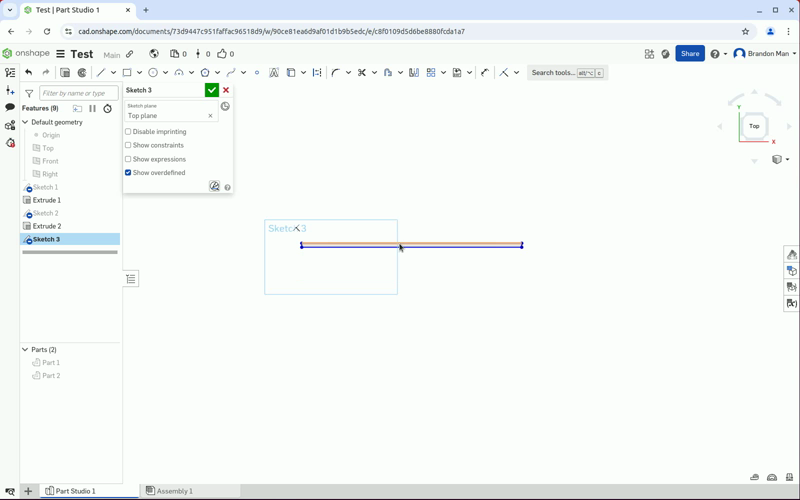
scroll(6)
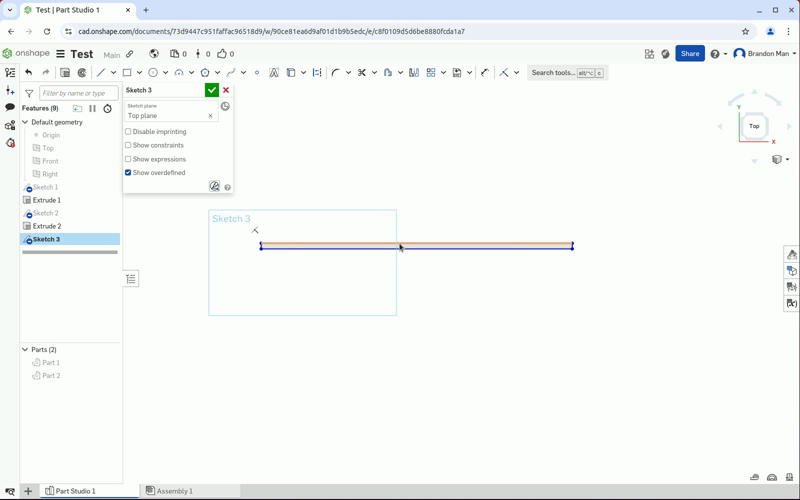
scroll(6)
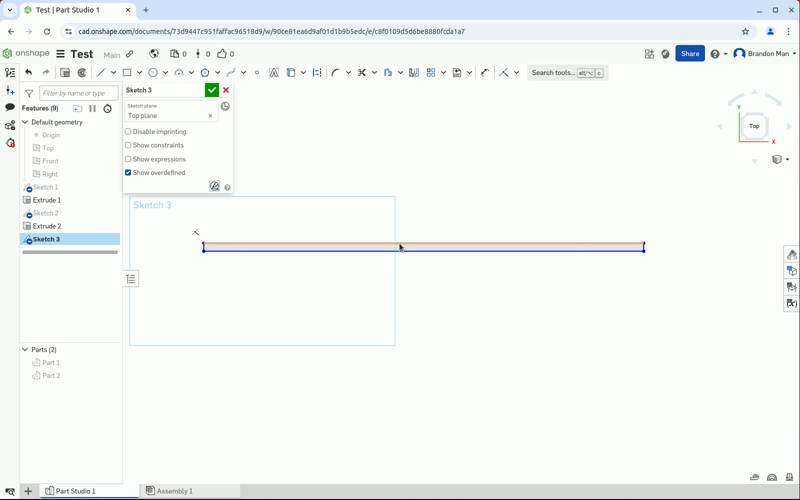
scroll(6)
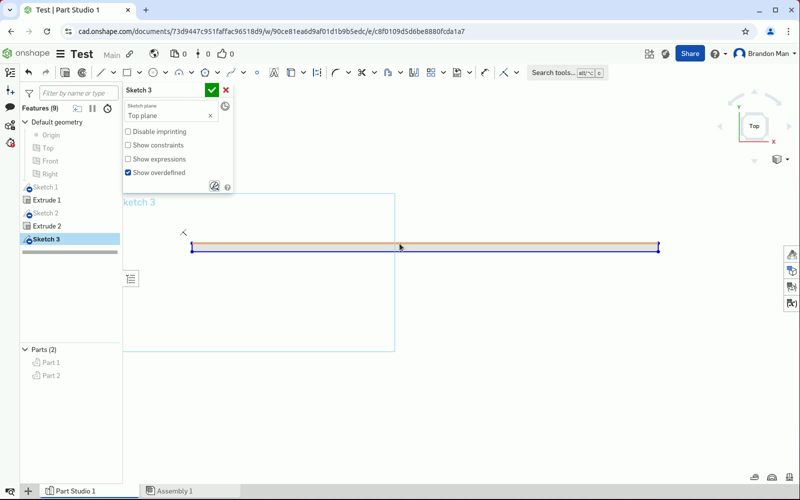
scroll(6)
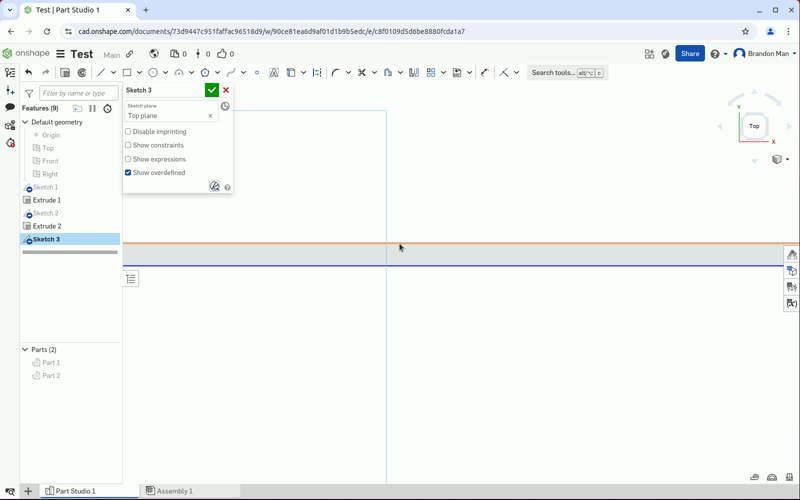
click(399, 243)
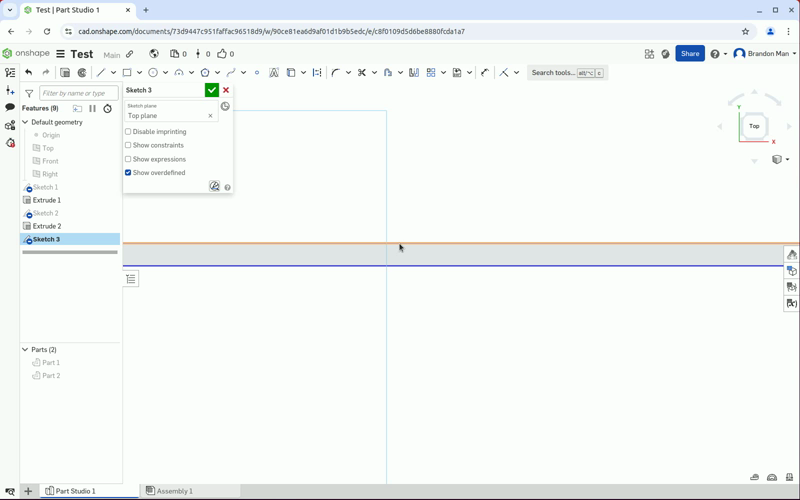
scroll(-6)
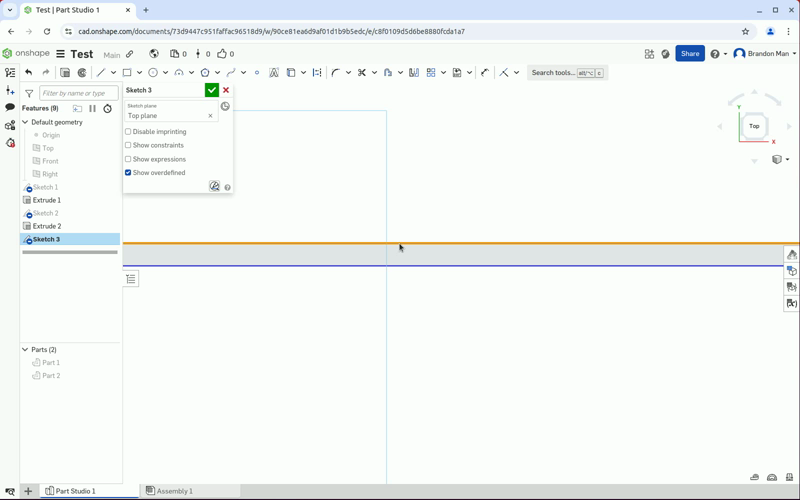
scroll(-6)
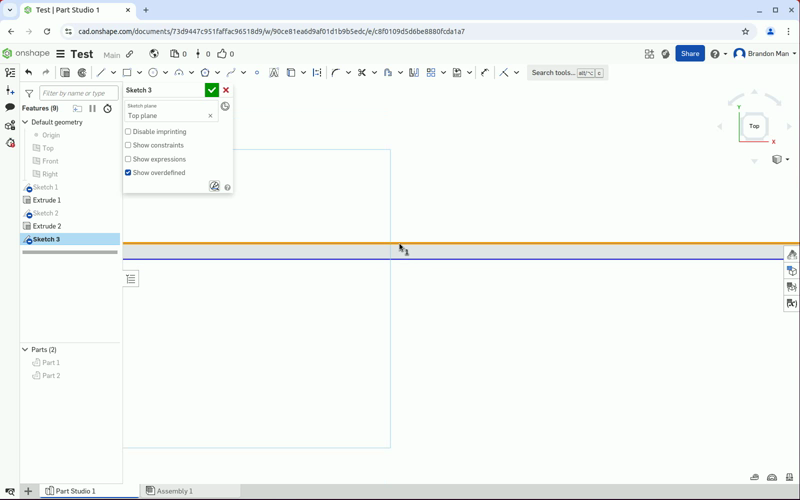
scroll(-6)
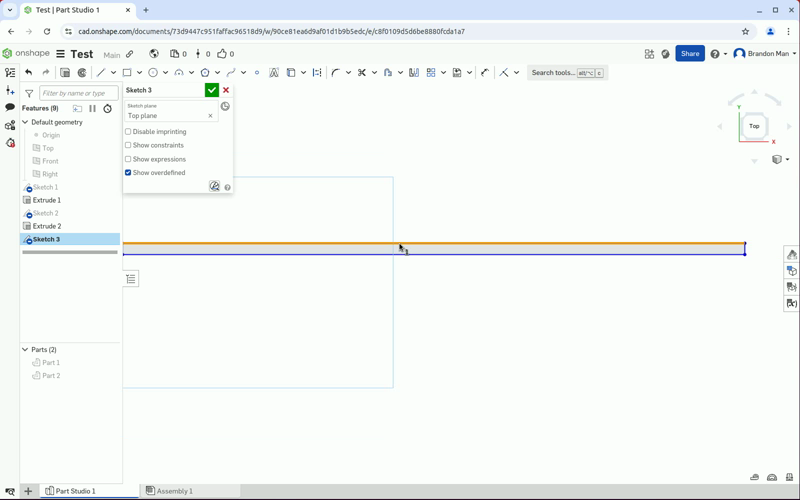
scroll(-6)
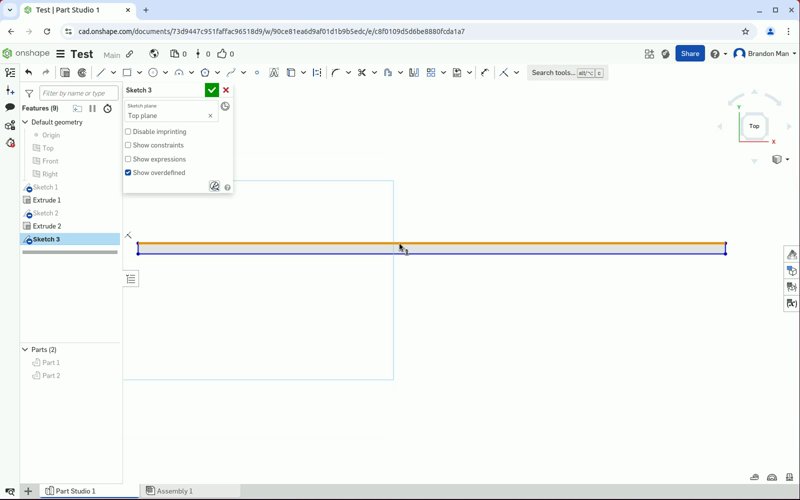
scroll(-6)
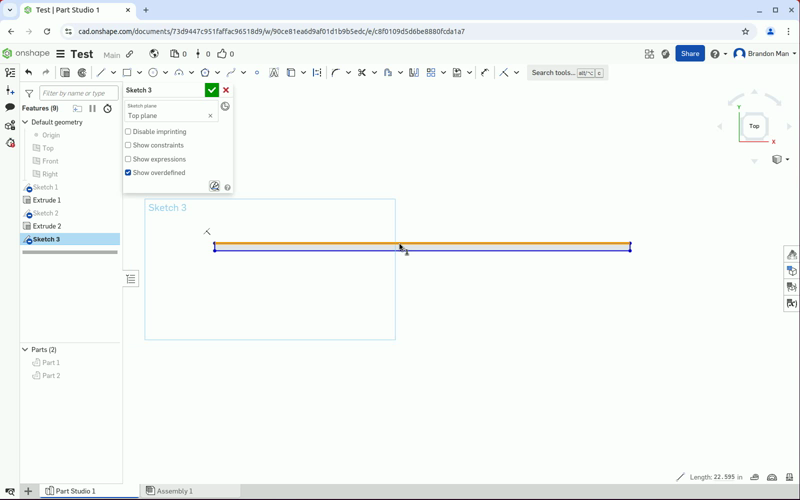
scroll(-6)
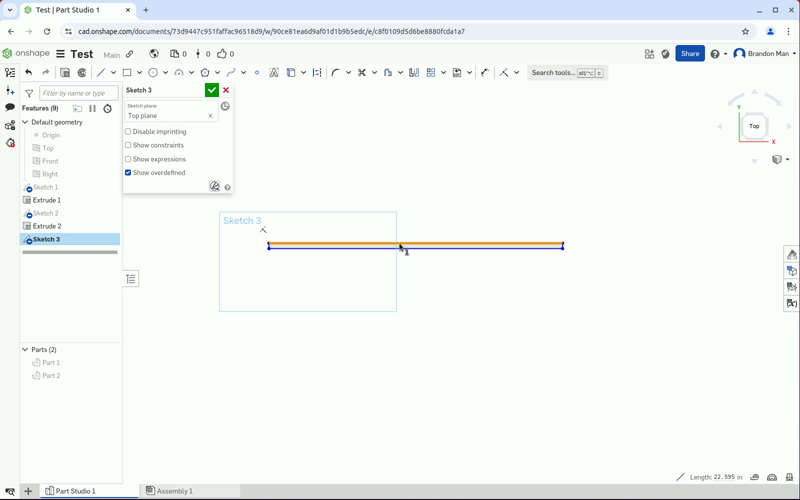
scroll(-6)
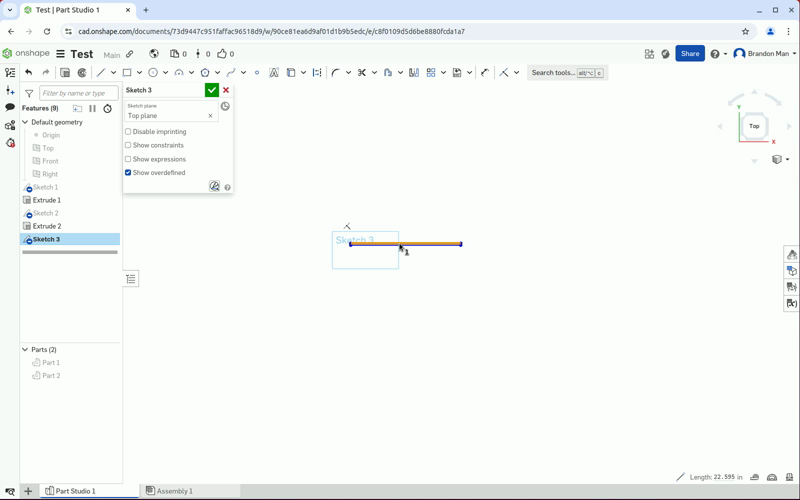
mouse_move(73, 352)
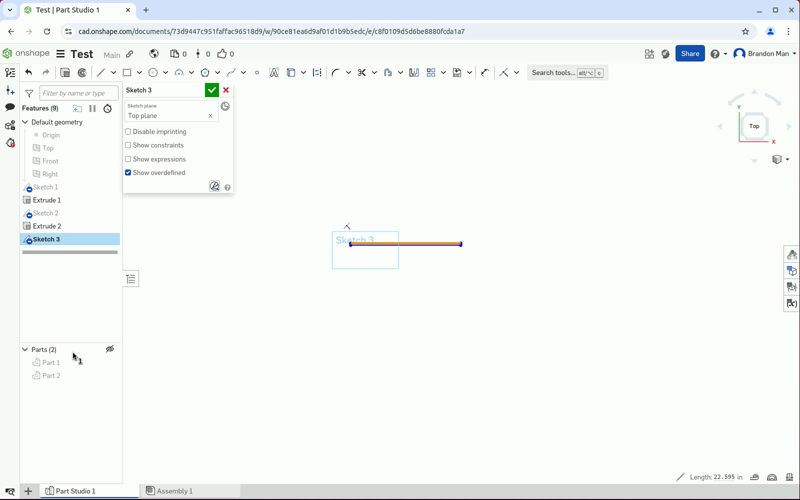
key(shift+y)
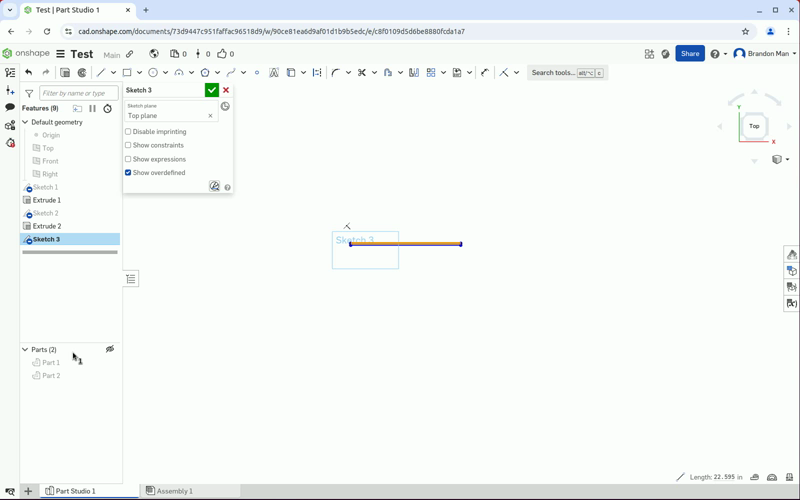
key(shift+e)
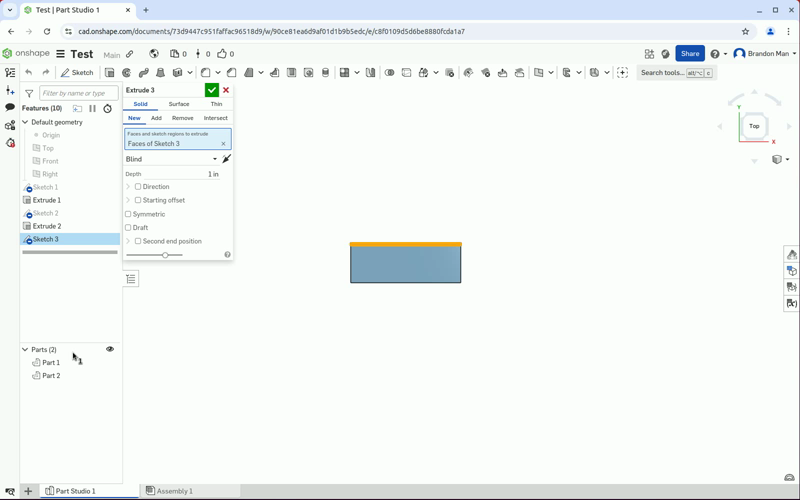
mouse_move(143, 106)
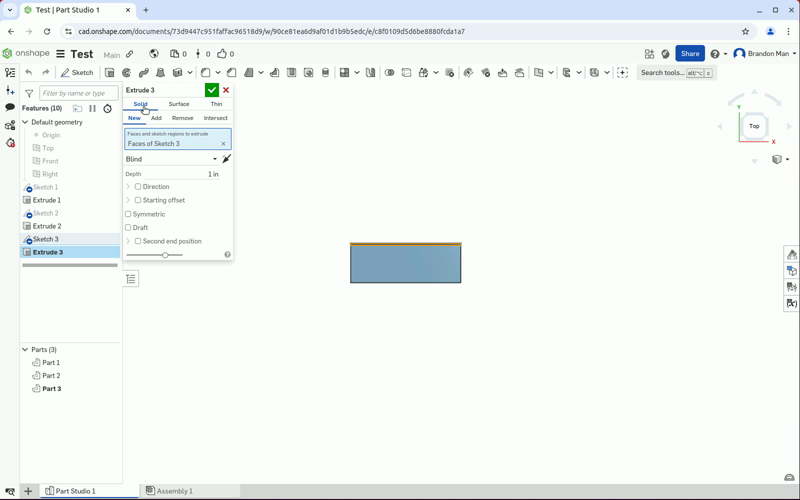
click(143, 106)
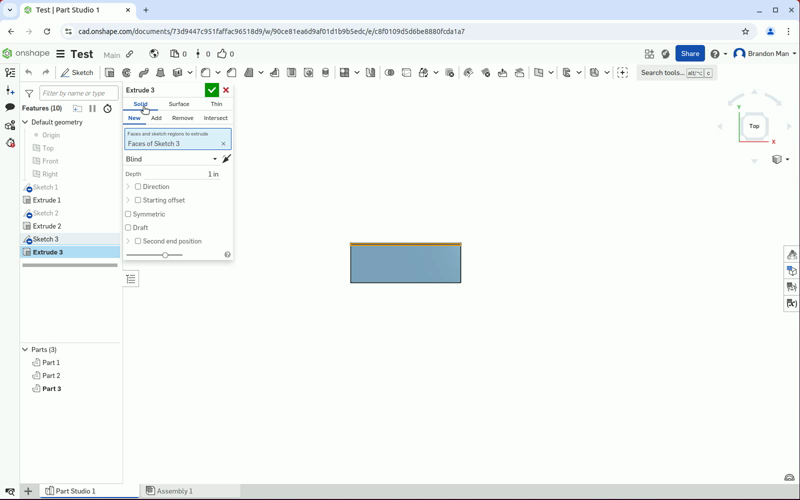
mouse_move(137, 120)
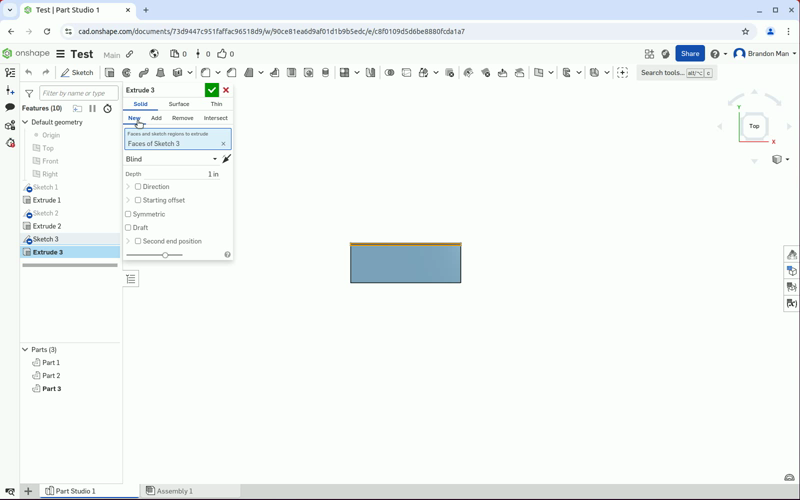
click(137, 120)
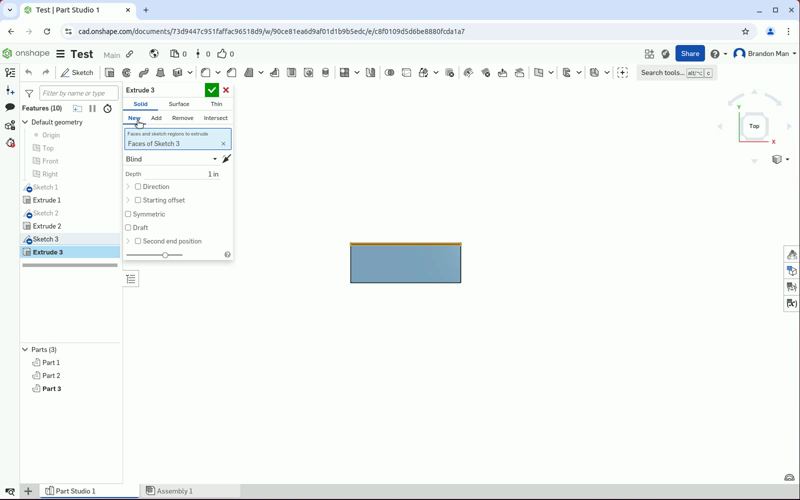
key(tab, 4)
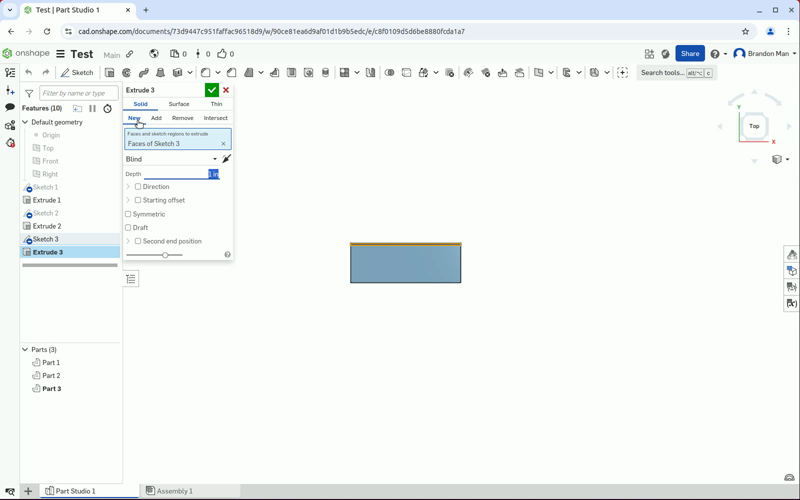
text(-0.481)
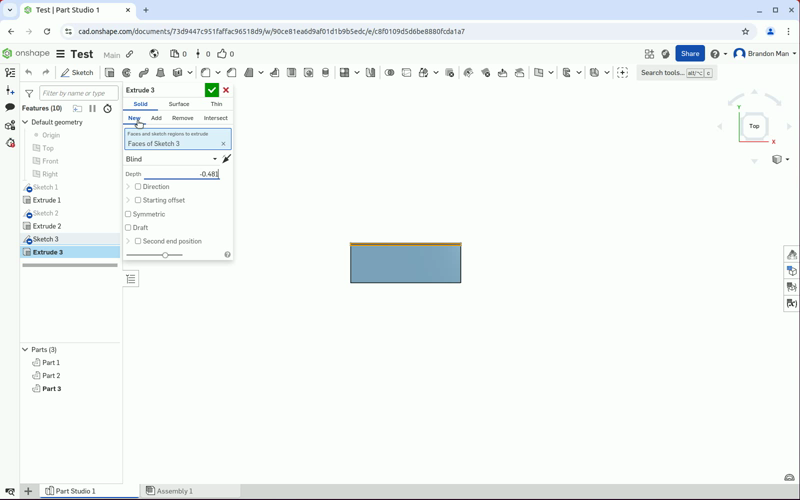
key(enter)
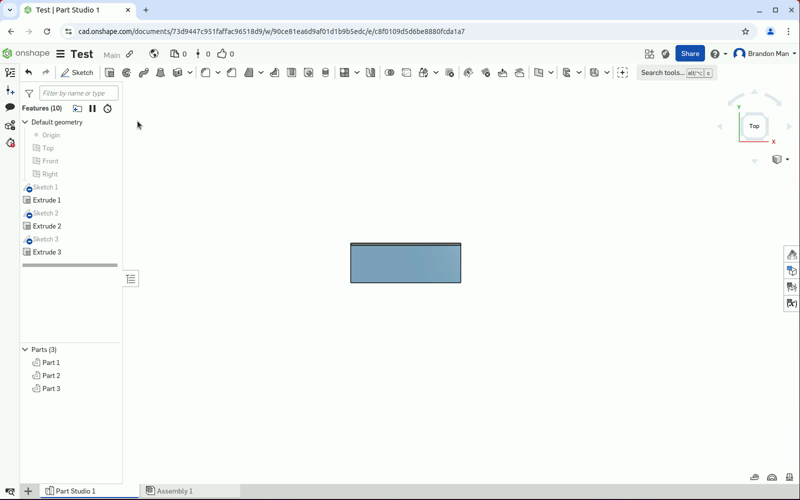
key(shift+h)
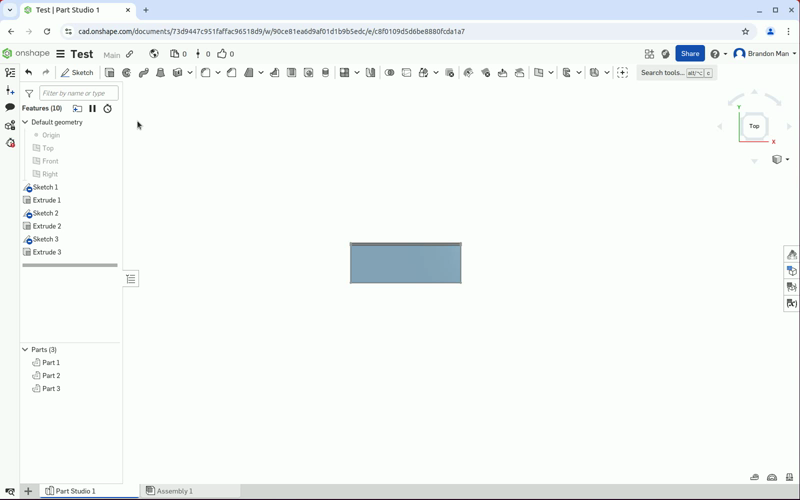
key(shift+h)
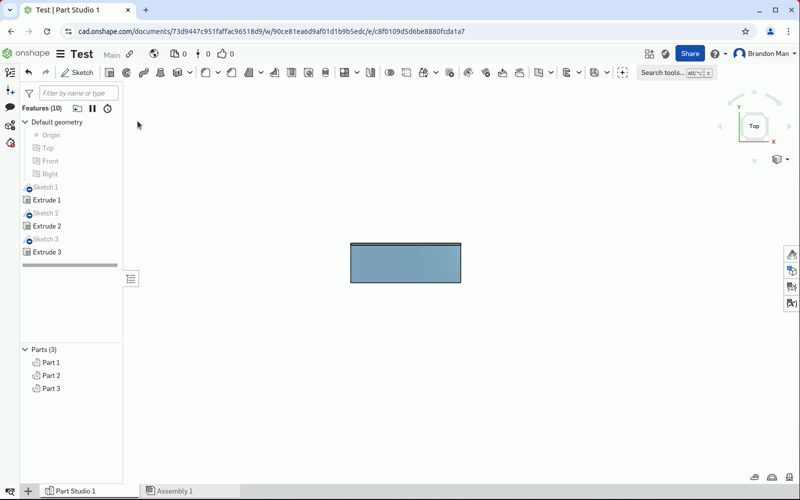
mouse_move(73, 189)
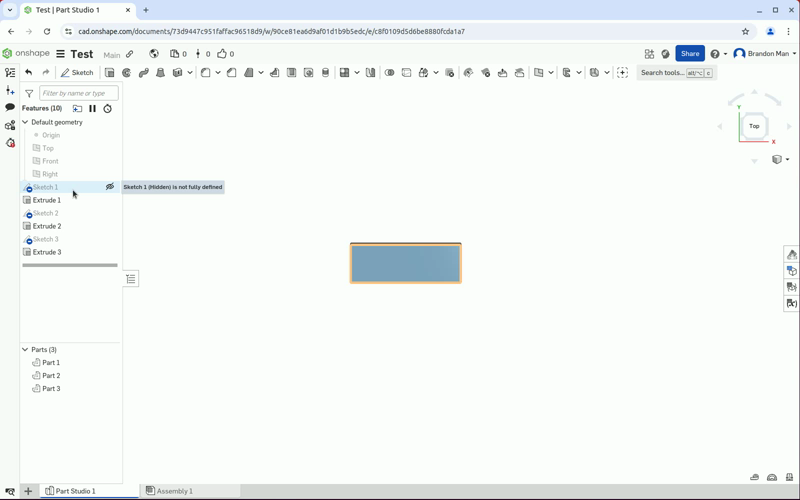
click(73, 189)
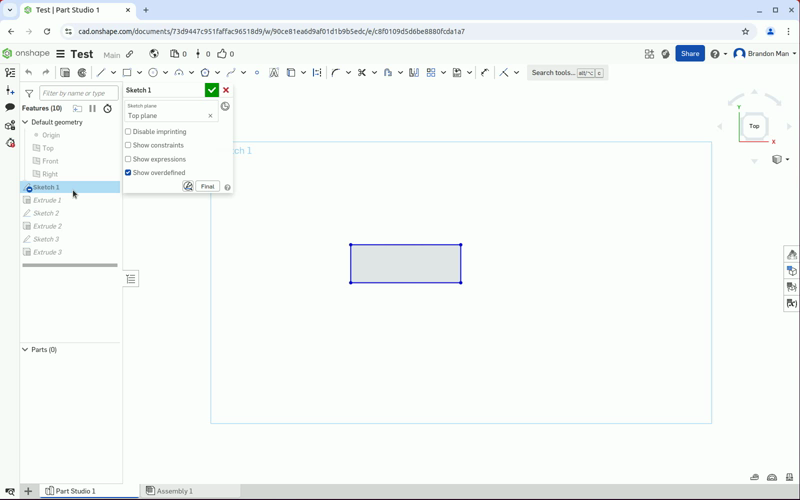
mouse_move(229, 92)
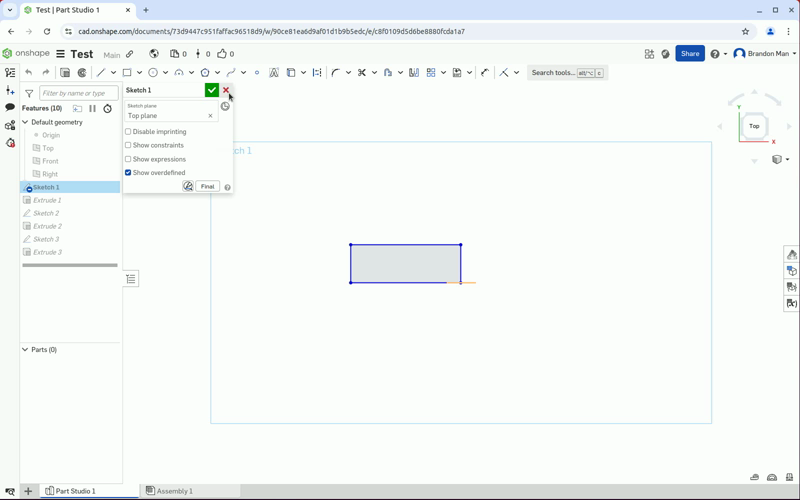
click(229, 92)
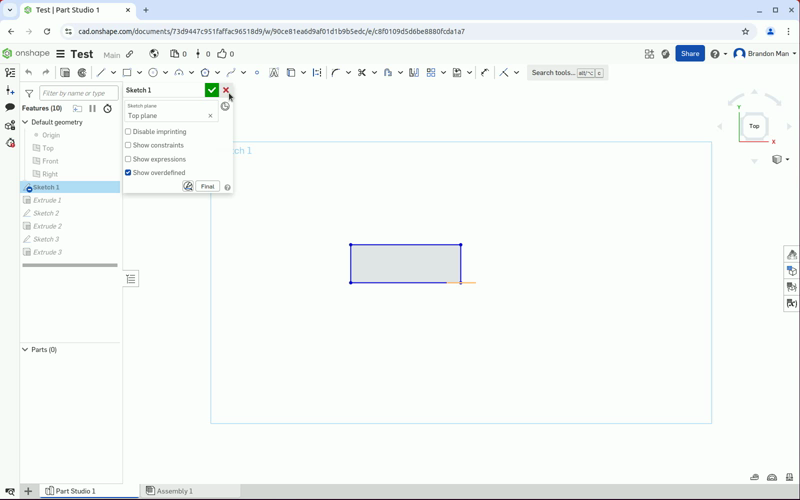
key(shift+s)
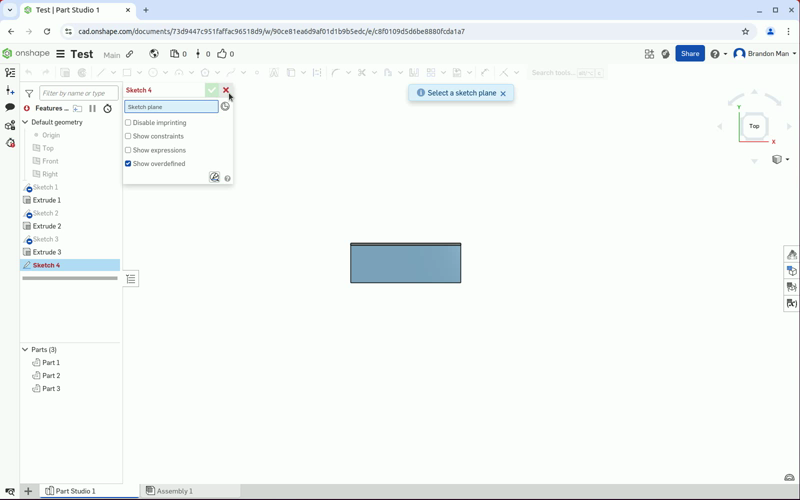
mouse_move(73, 150)
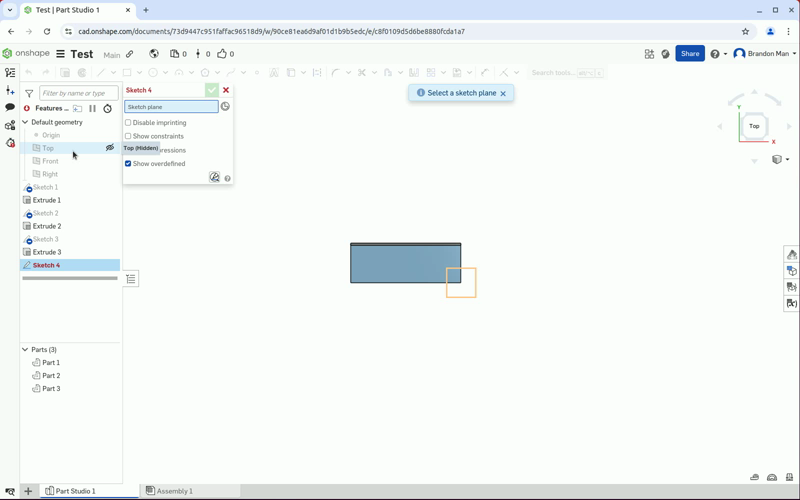
click(73, 150)
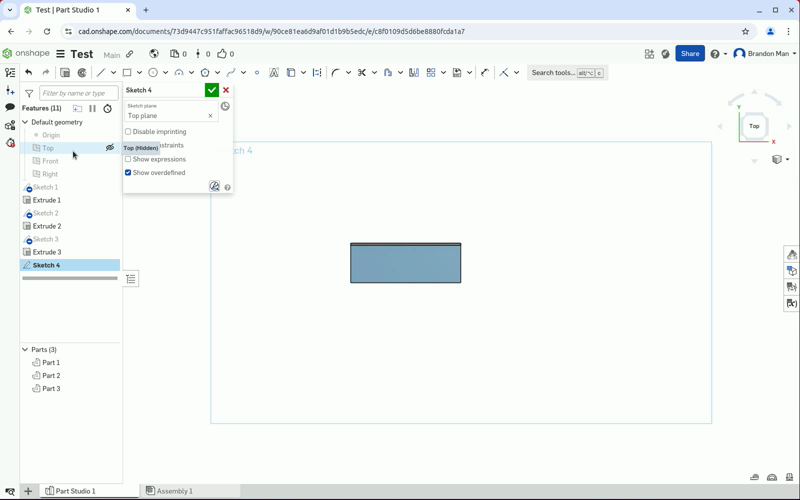
mouse_move(73, 352)
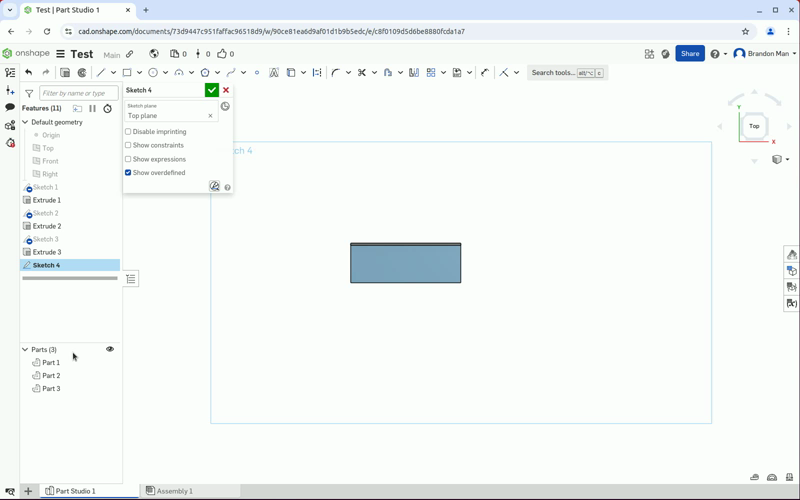
key(y)
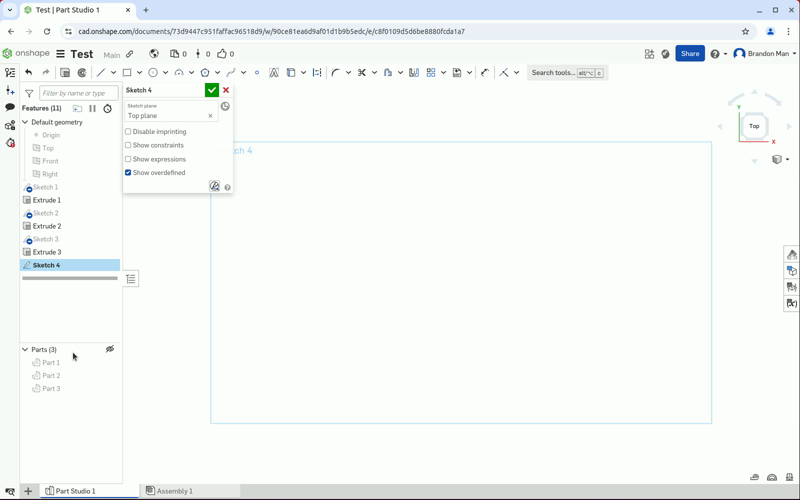
key(l)
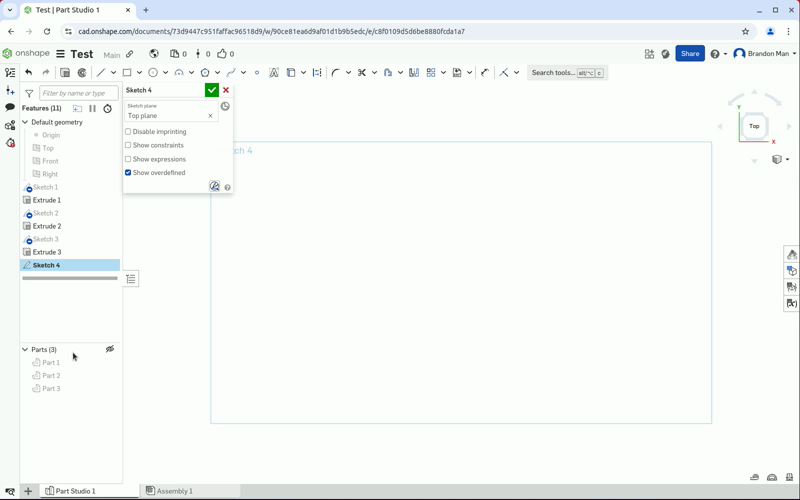
key_down(shift)
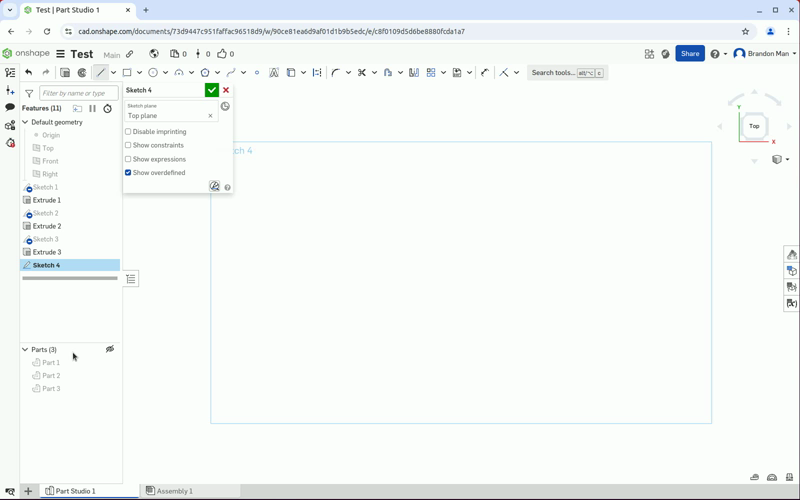
mouse_move(348, 282)
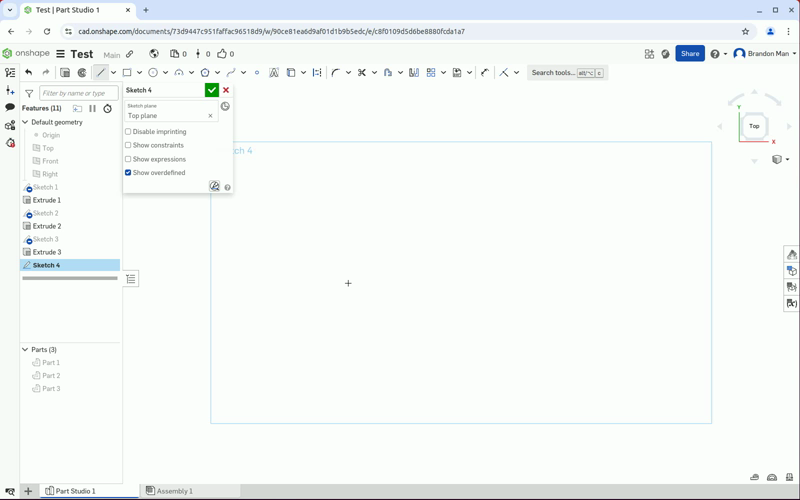
click(348, 282)
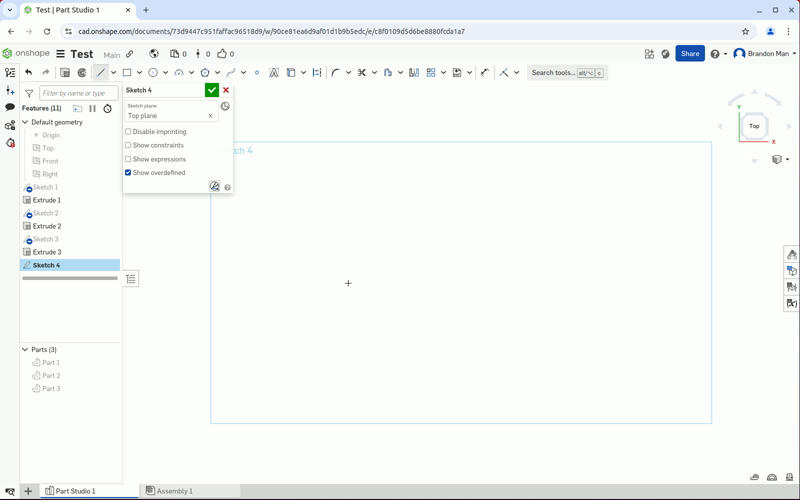
key_up(shift)
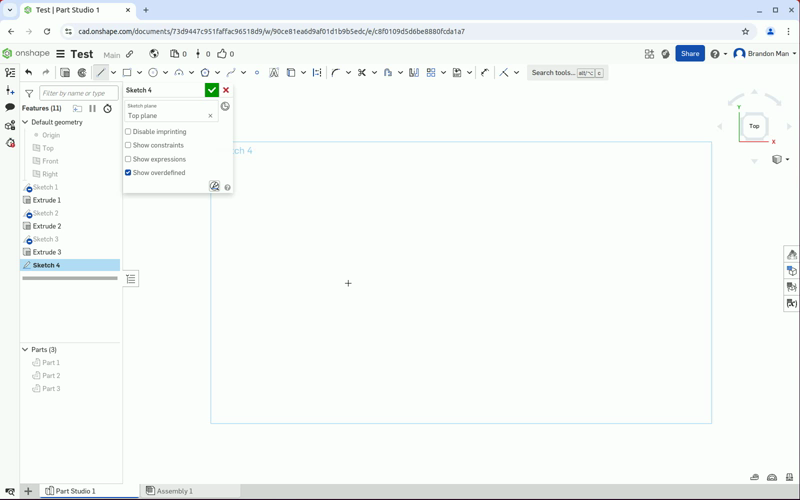
key_down(shift)
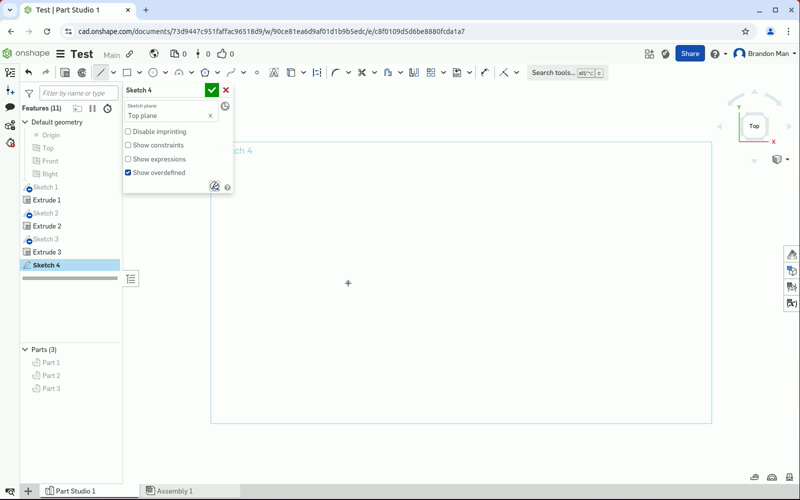
mouse_move(378, 282)
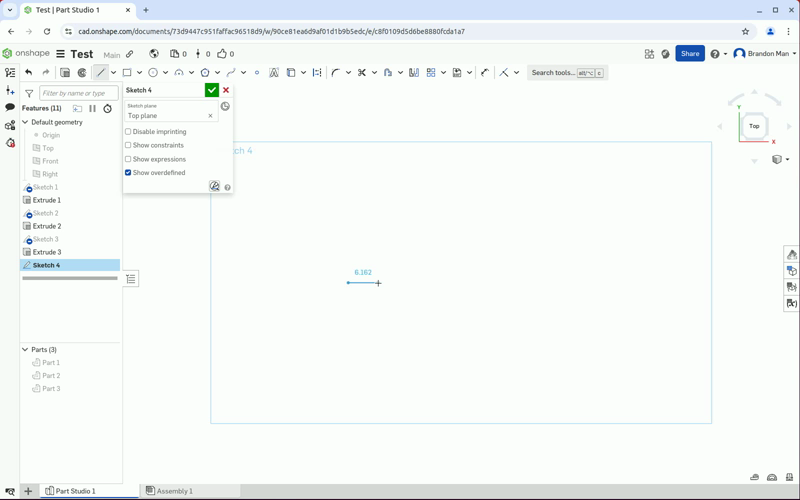
mouse_move(350, 282)
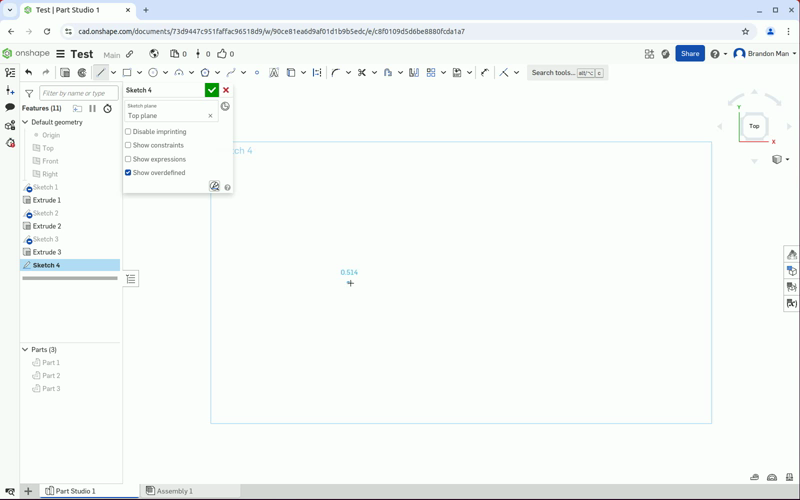
scroll(6)
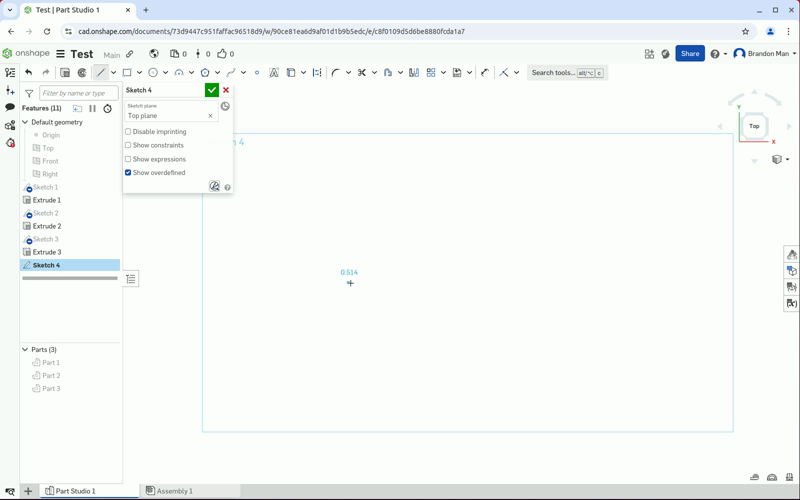
scroll(6)
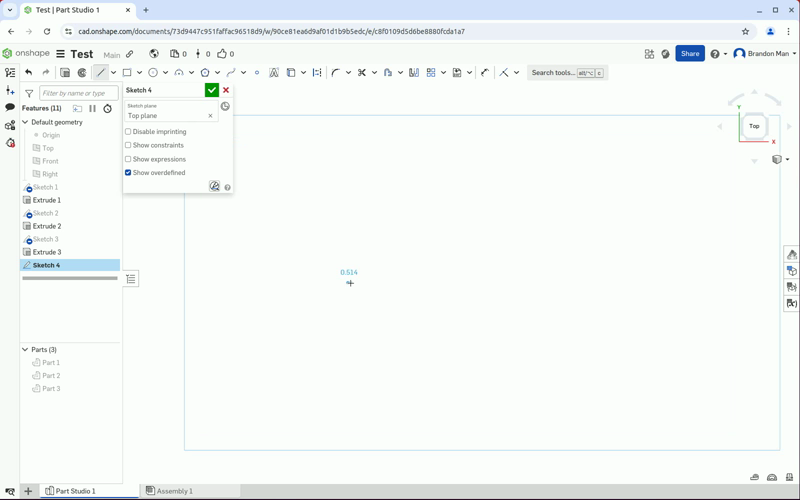
scroll(6)
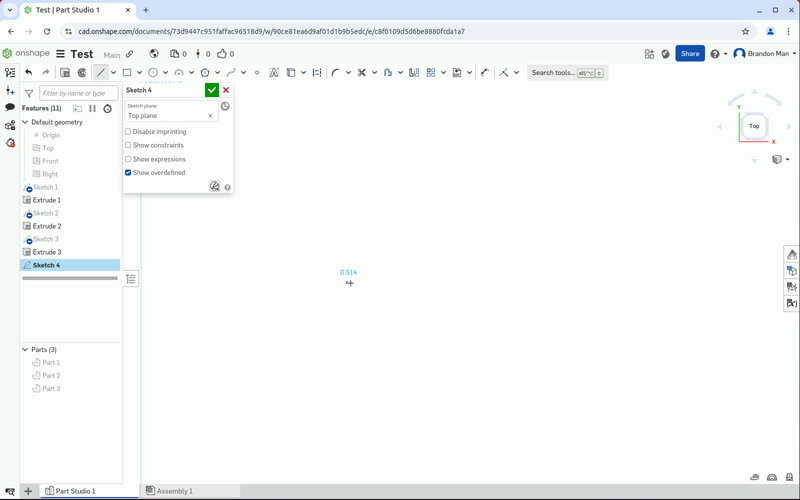
scroll(6)
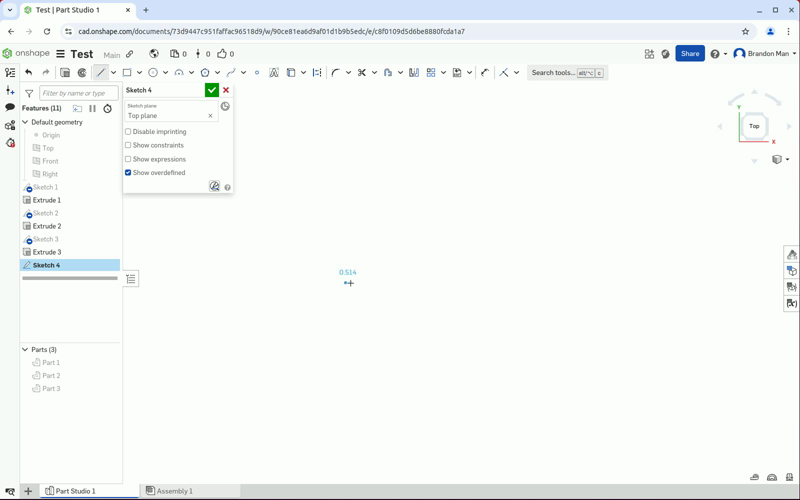
scroll(6)
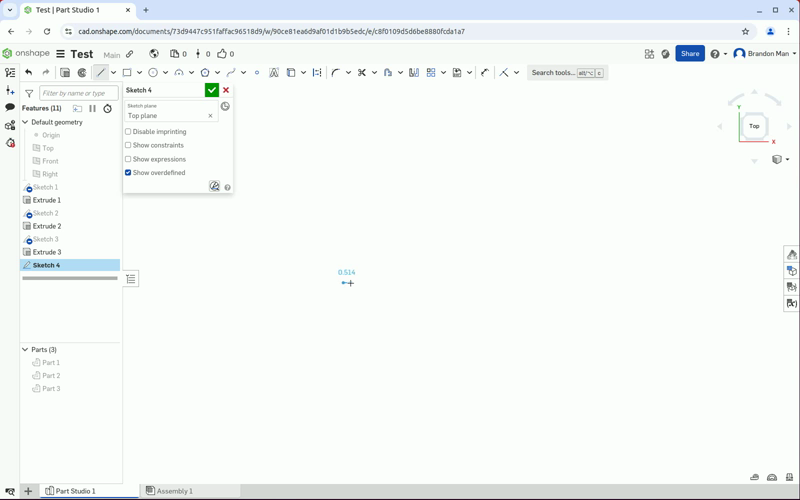
scroll(6)
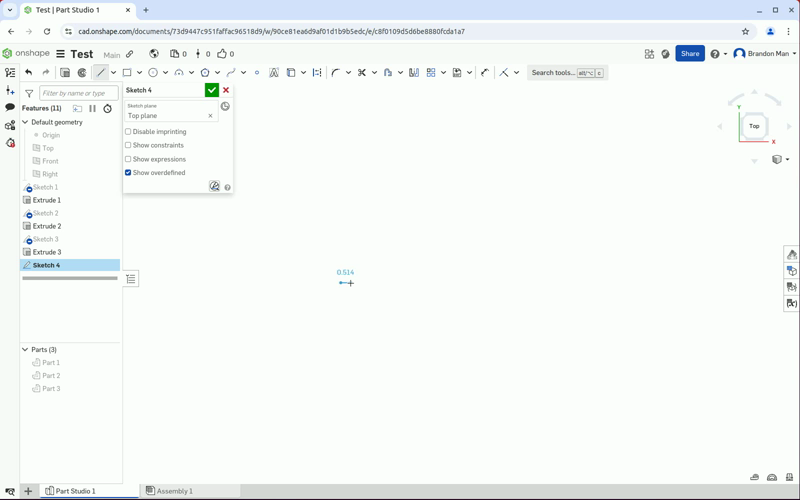
scroll(6)
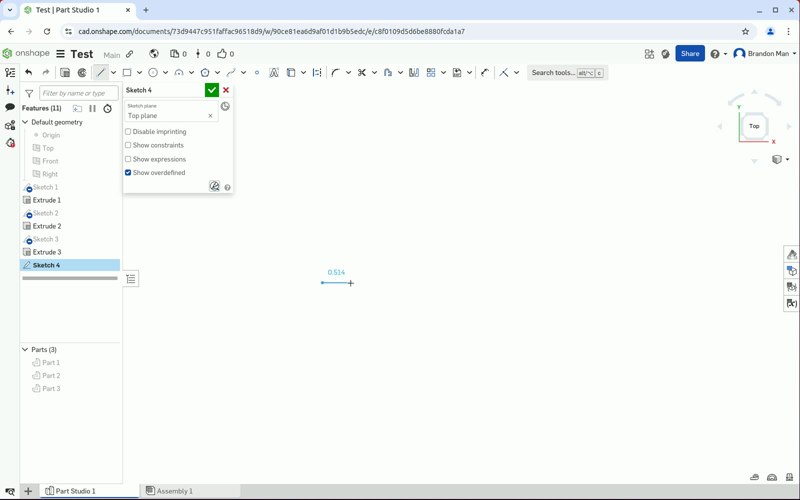
click(350, 282)
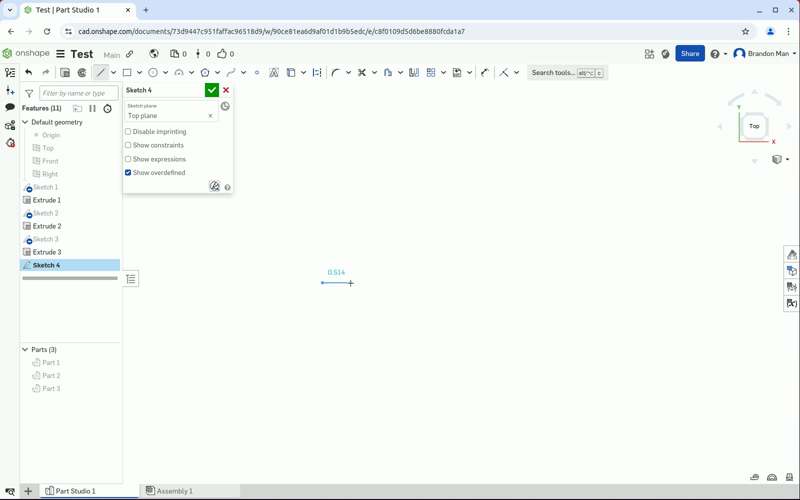
scroll(-6)
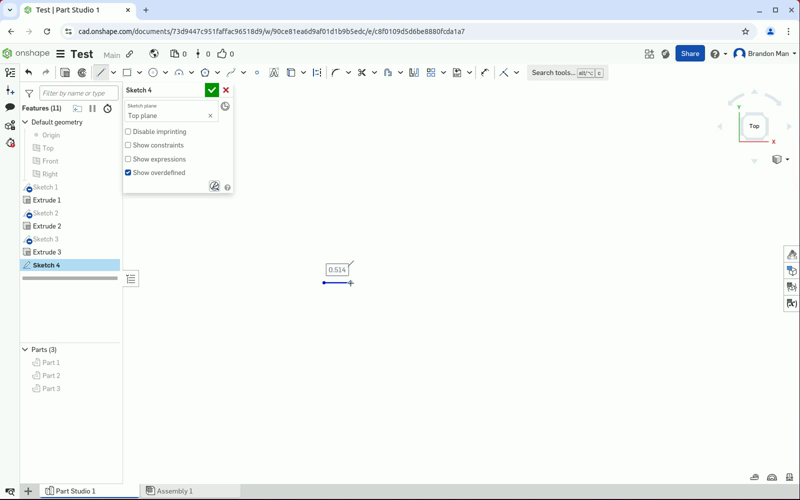
scroll(-6)
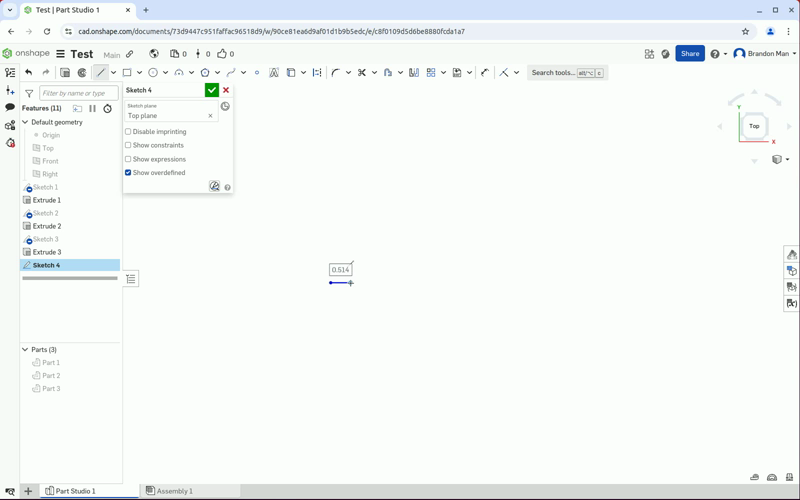
scroll(-6)
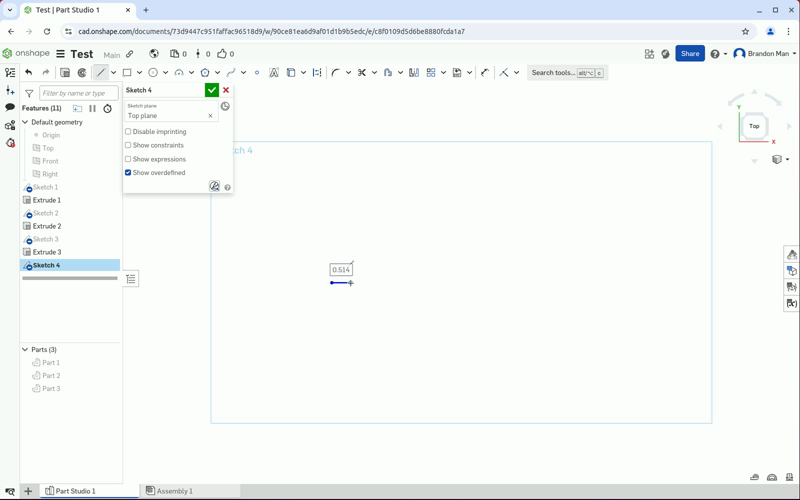
scroll(-6)
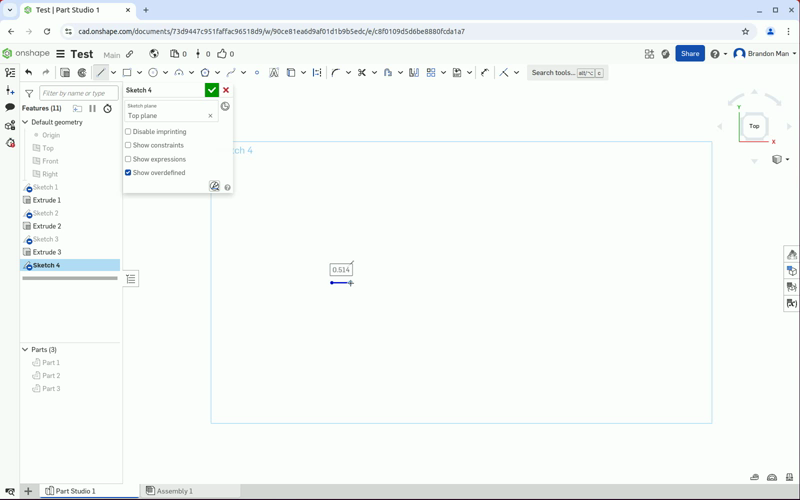
scroll(-6)
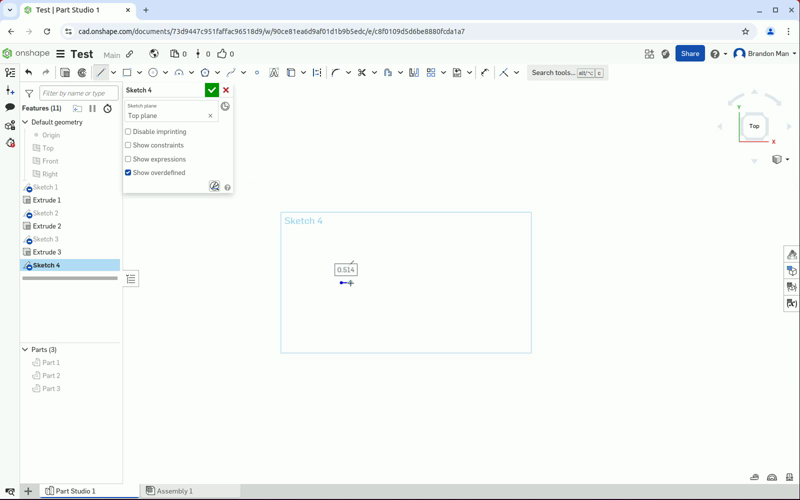
scroll(-6)
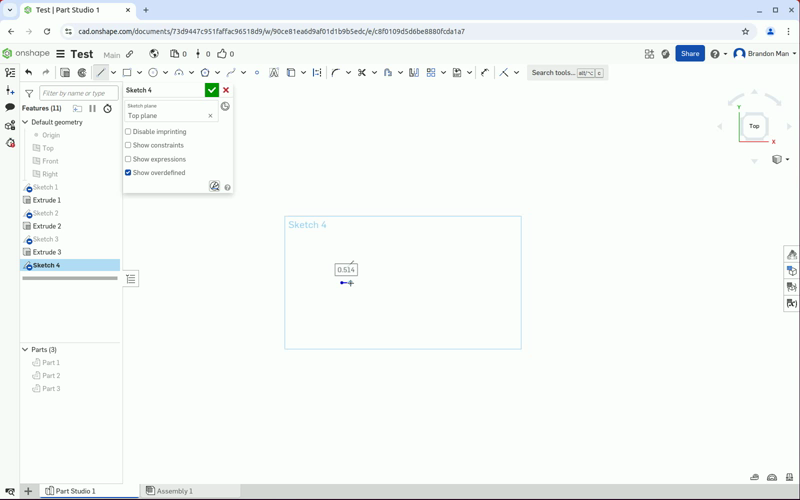
scroll(-6)
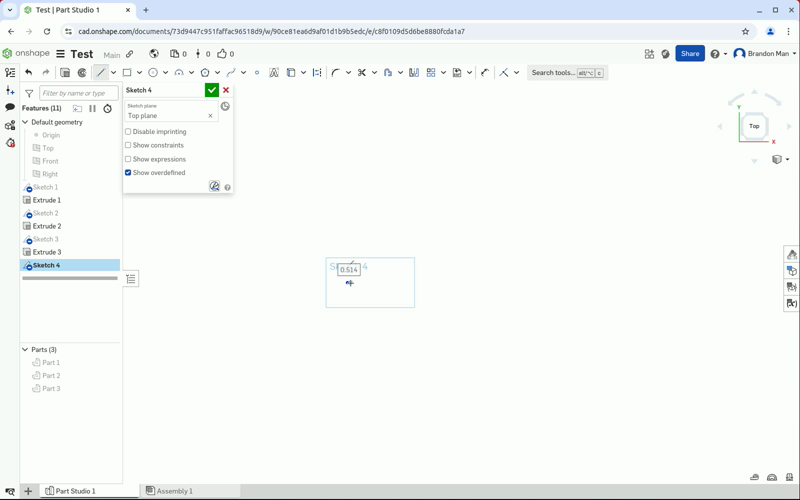
key_up(shift)
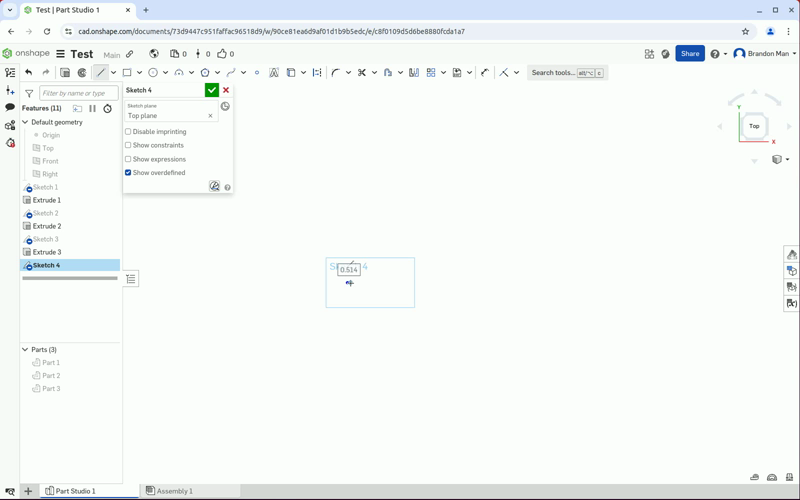
key_down(shift)
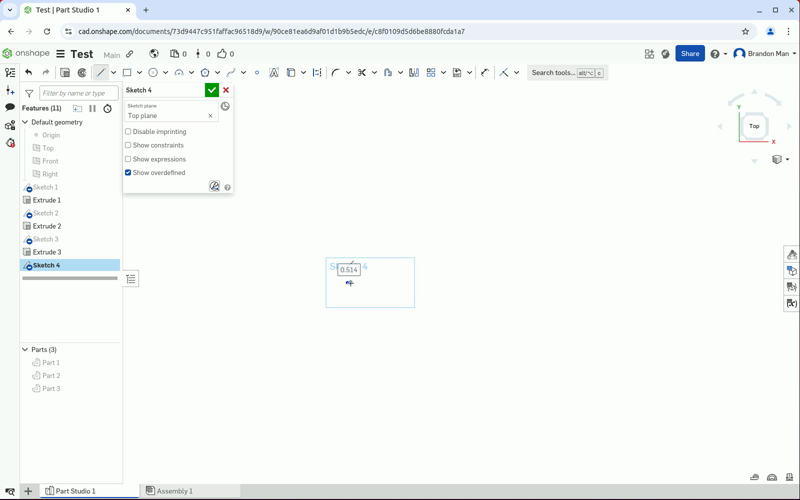
mouse_move(380, 282)
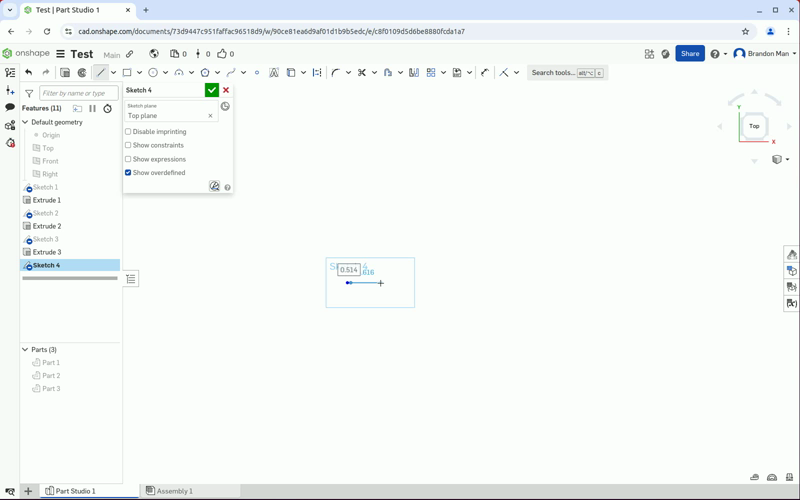
mouse_move(350, 244)
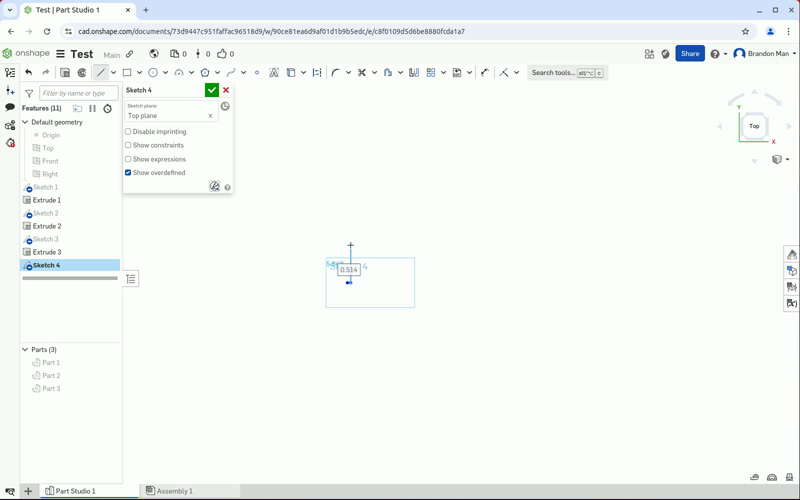
click(350, 244)
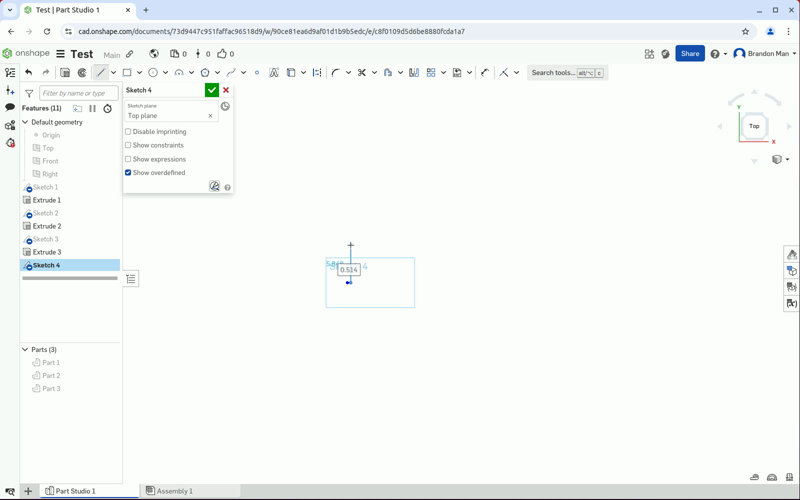
key_up(shift)
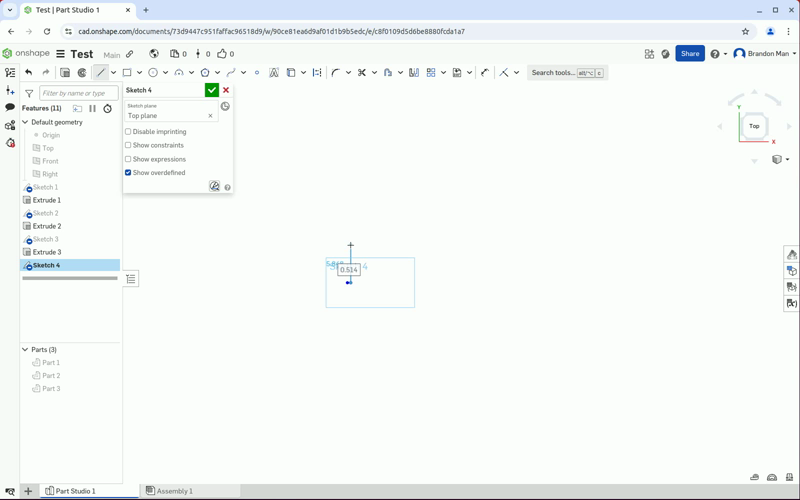
key_down(shift)
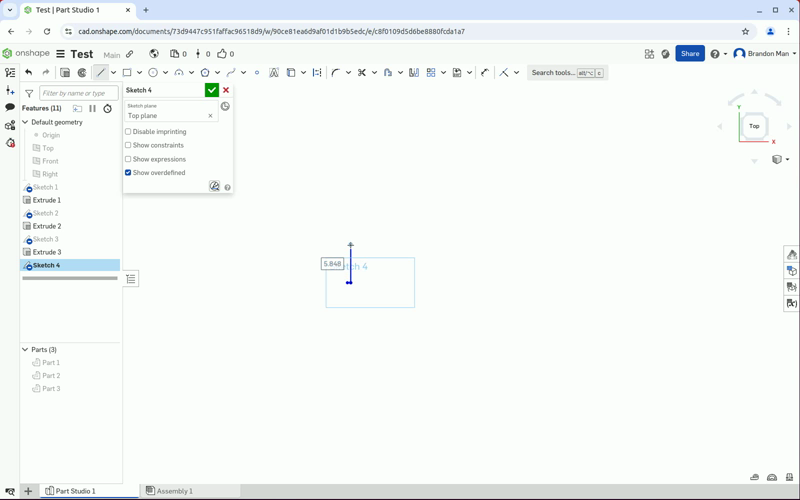
mouse_move(380, 244)
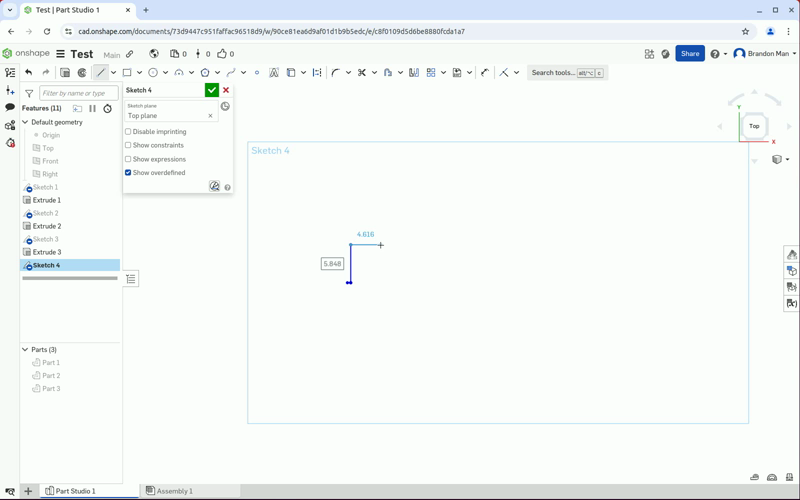
mouse_move(350, 242)
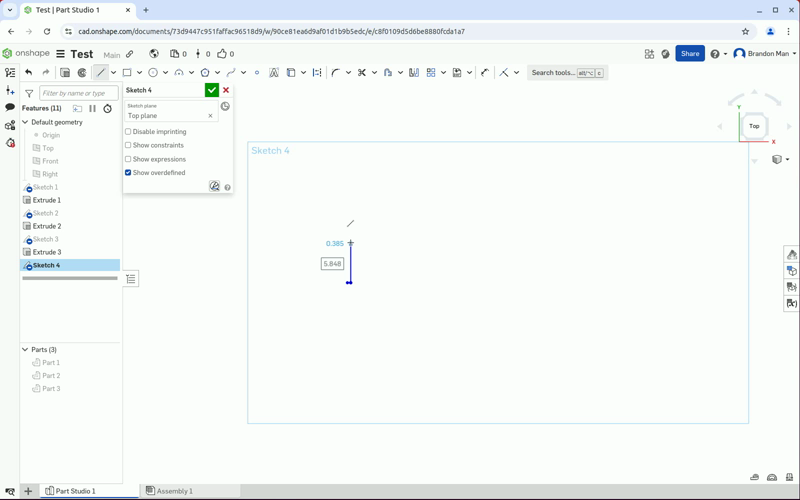
scroll(6)
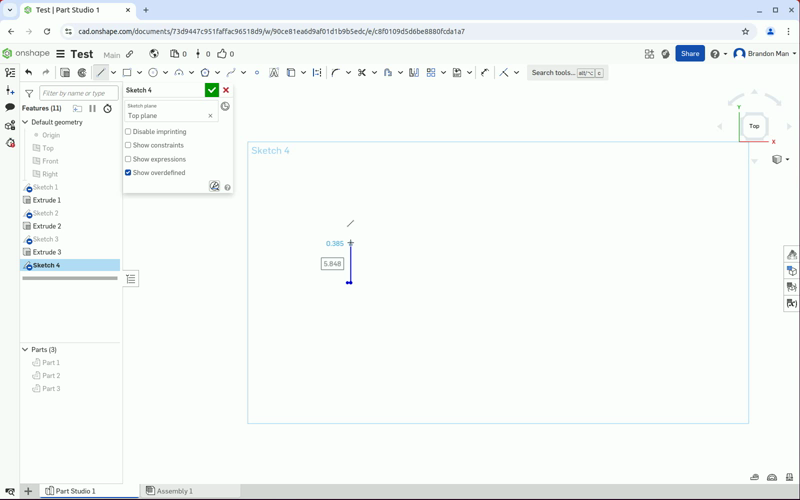
scroll(6)
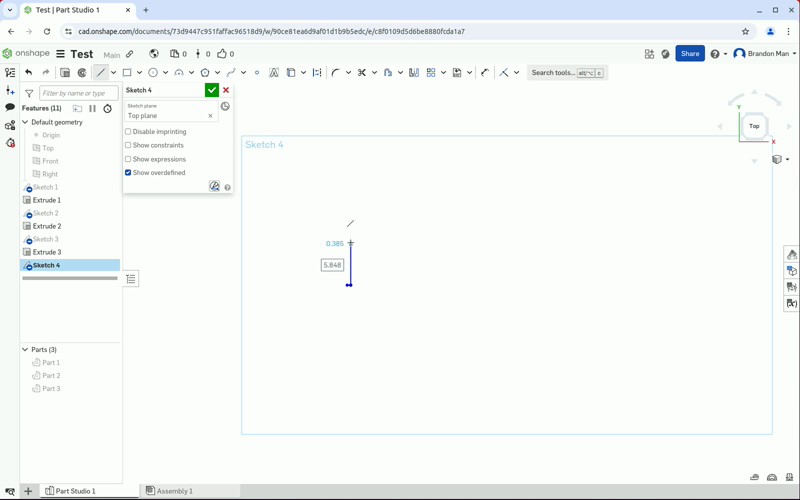
scroll(6)
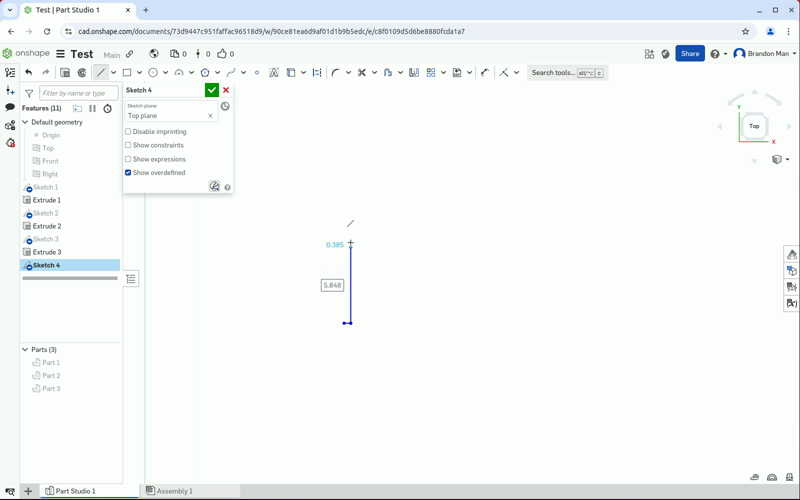
scroll(6)
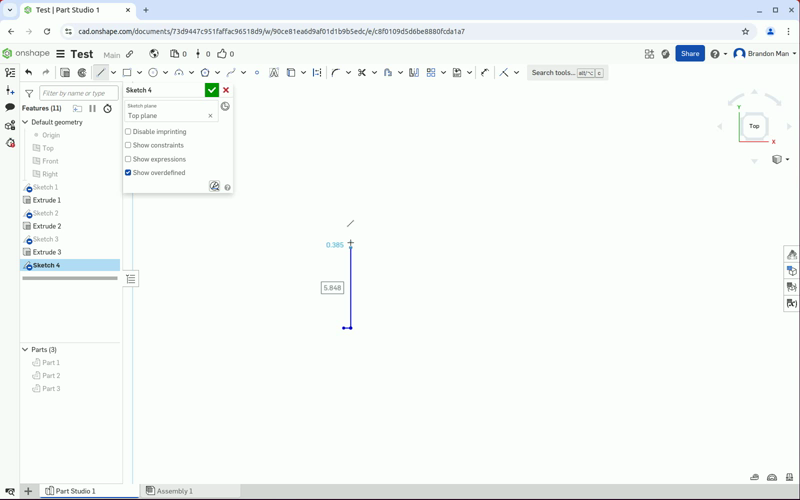
scroll(6)
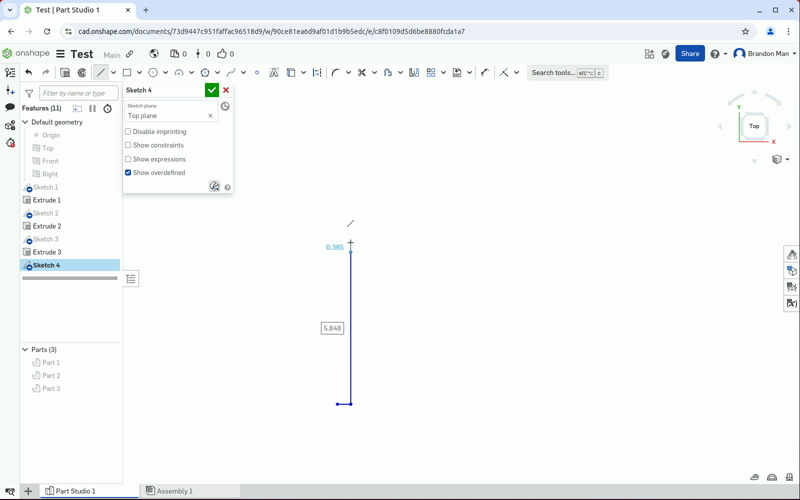
scroll(6)
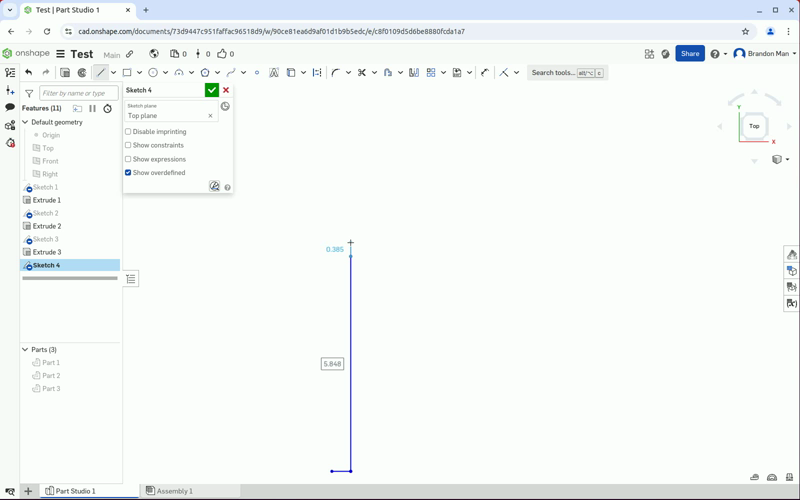
scroll(6)
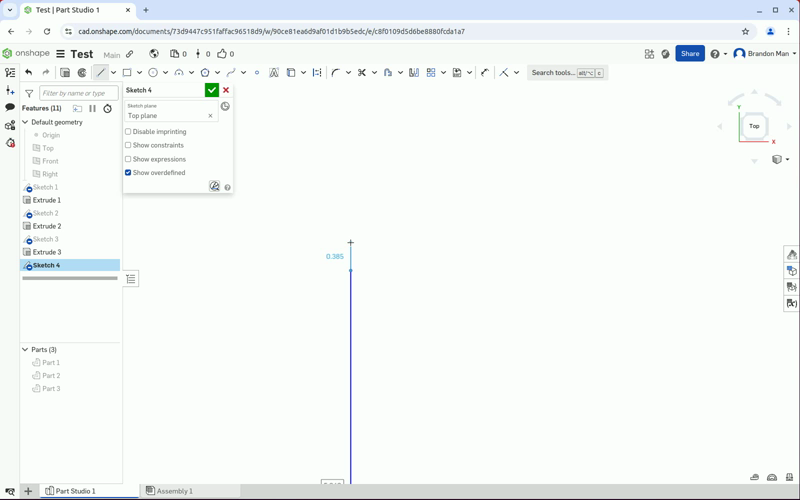
click(350, 242)
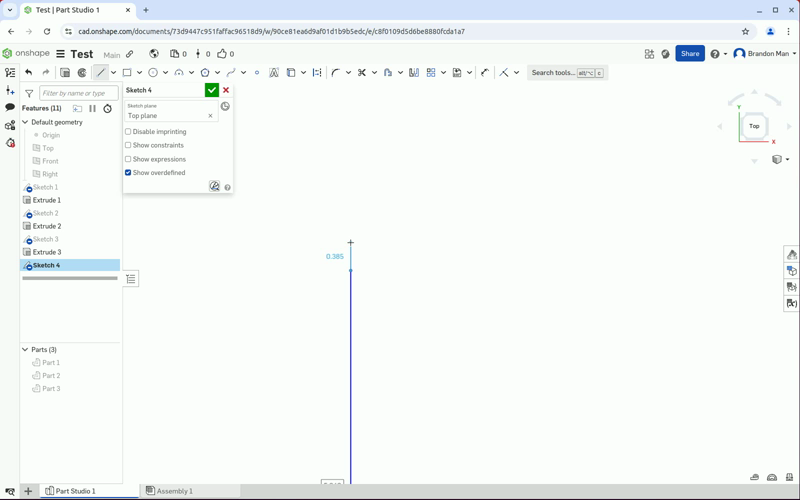
scroll(-6)
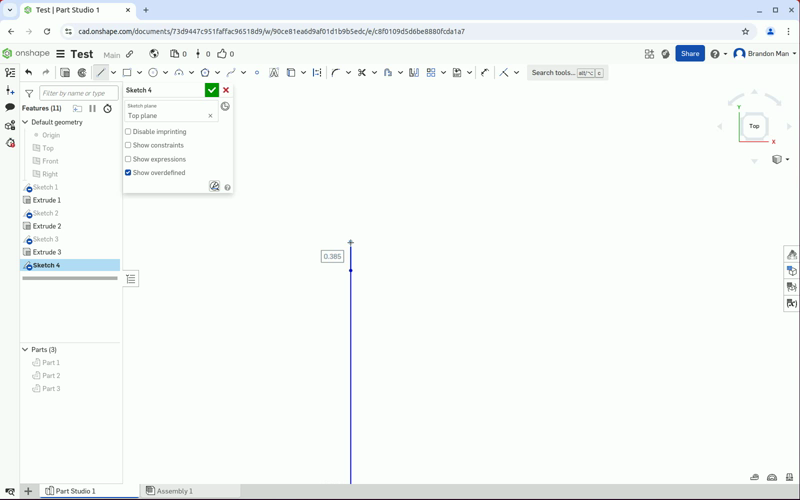
scroll(-6)
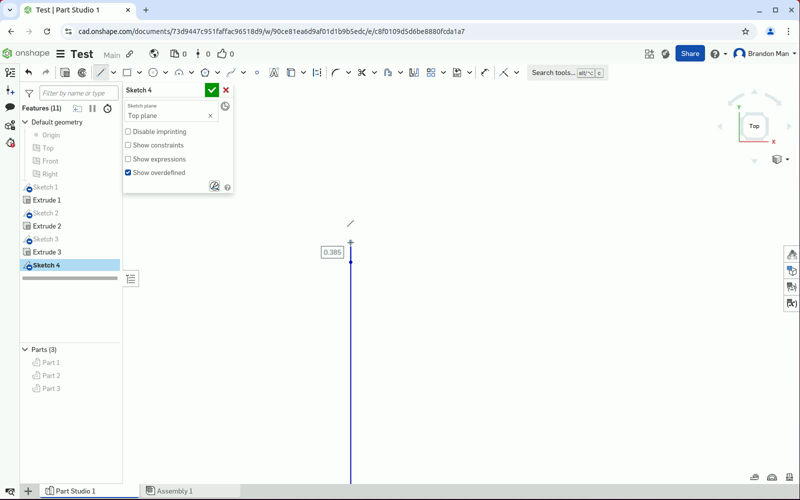
scroll(-6)
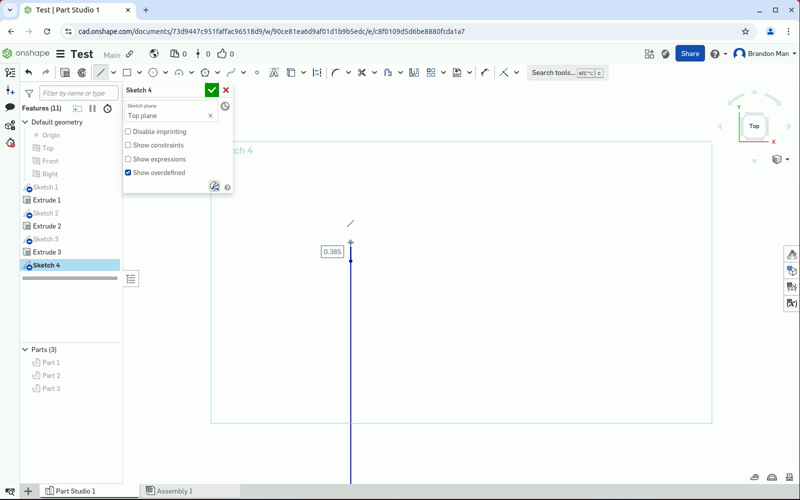
scroll(-6)
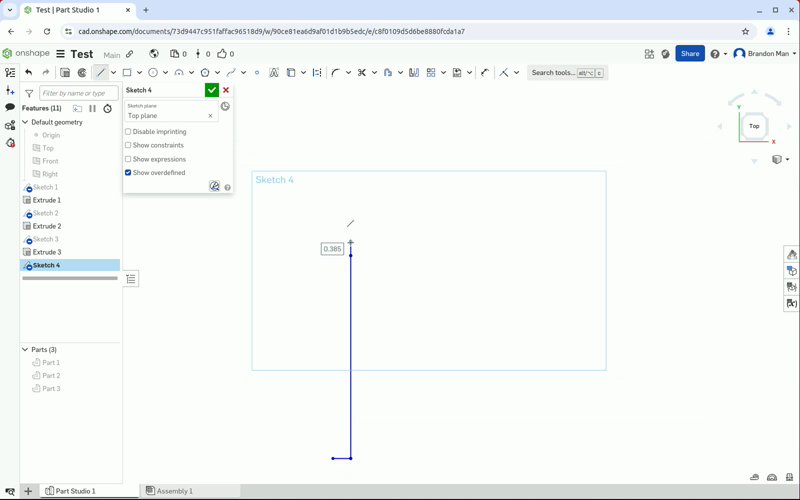
scroll(-6)
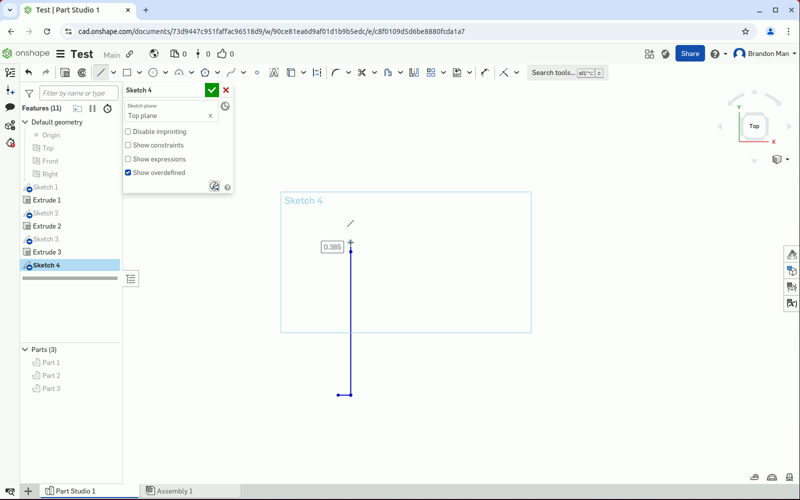
scroll(-6)
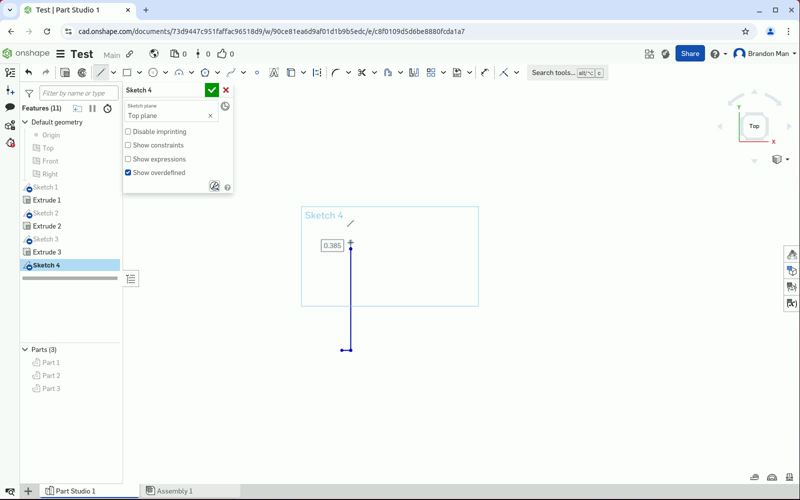
scroll(-6)
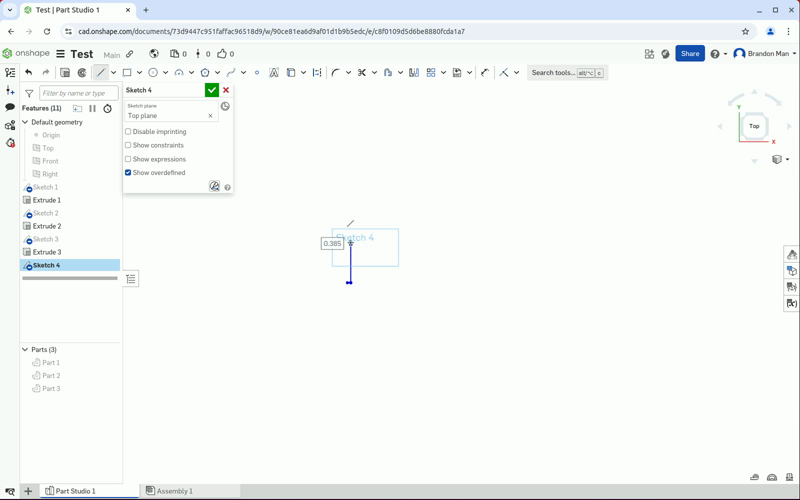
key_up(shift)
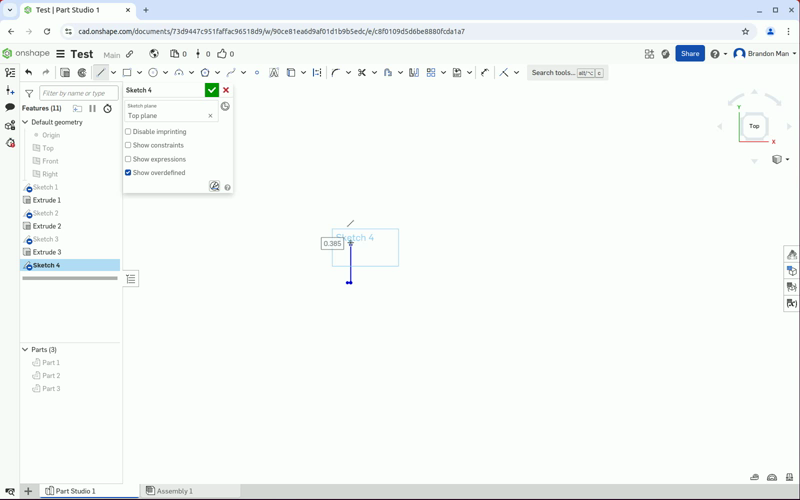
key_down(shift)
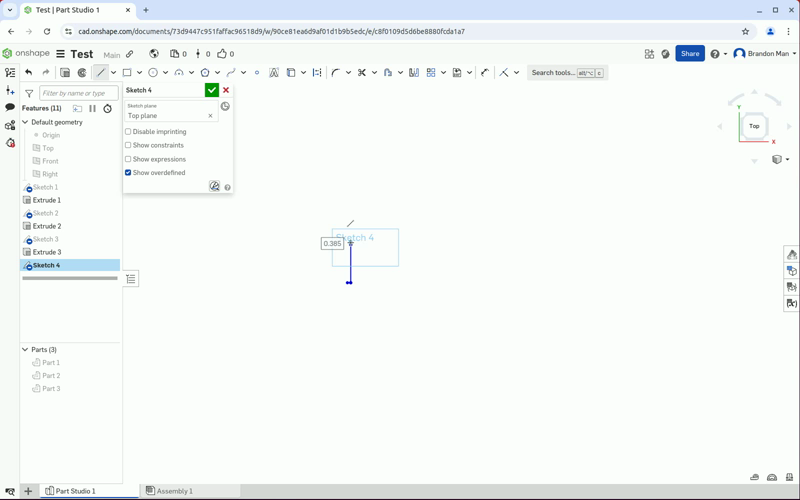
mouse_move(380, 242)
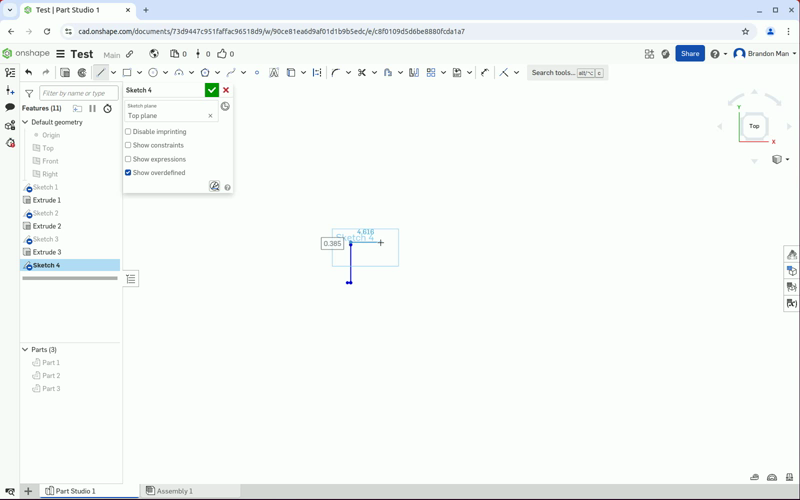
mouse_move(348, 242)
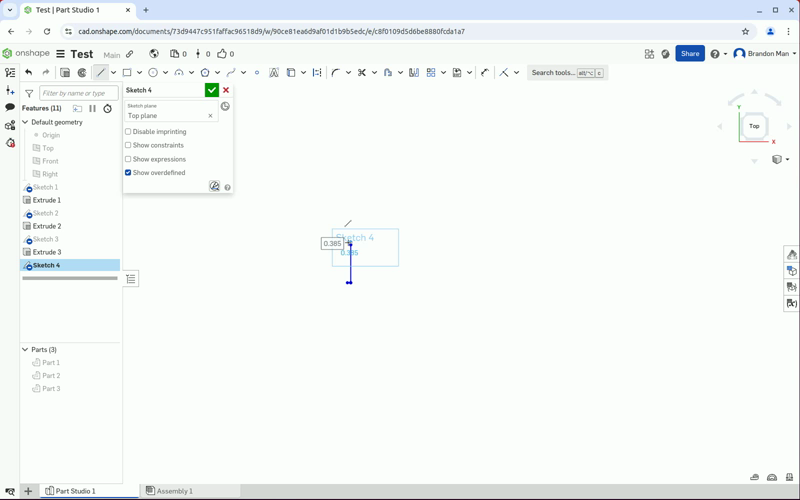
scroll(6)
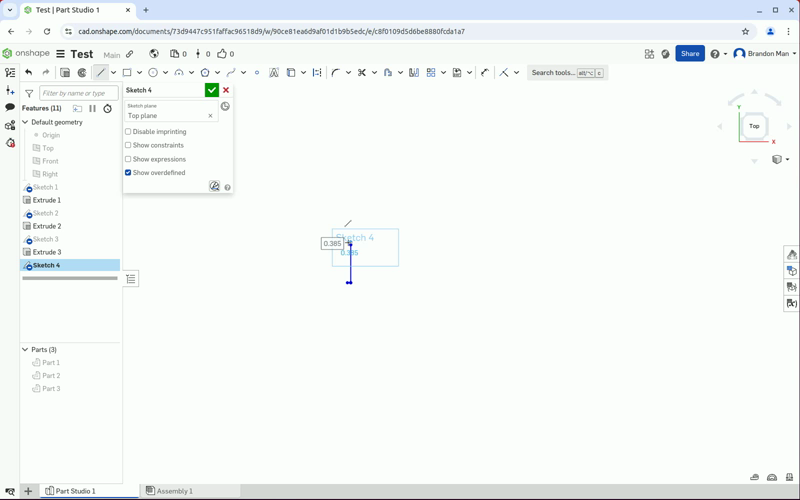
scroll(6)
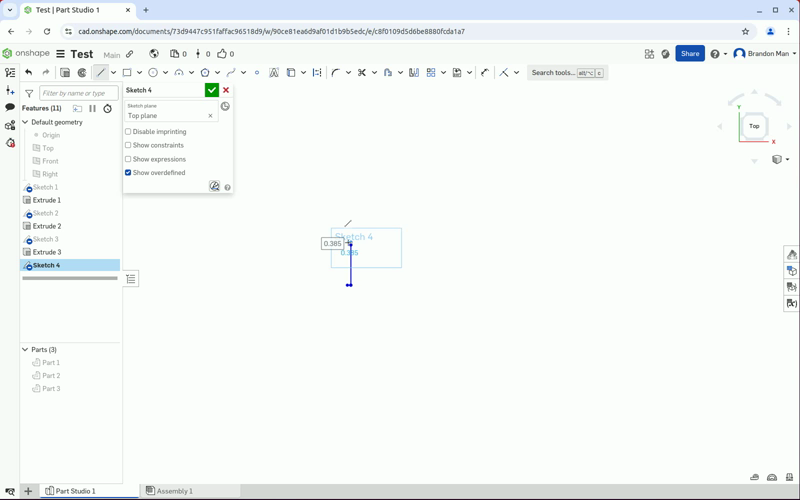
scroll(6)
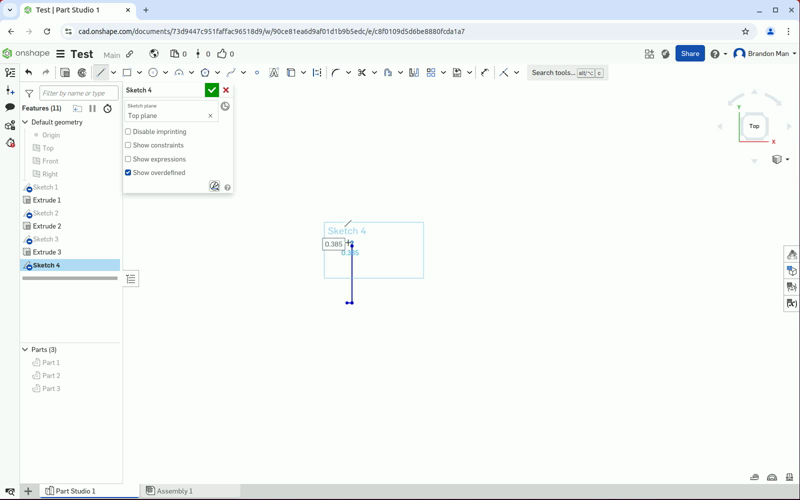
scroll(6)
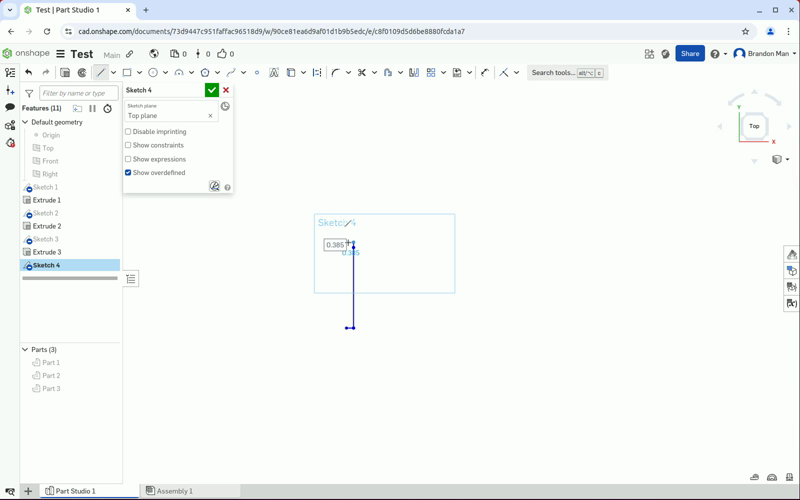
scroll(6)
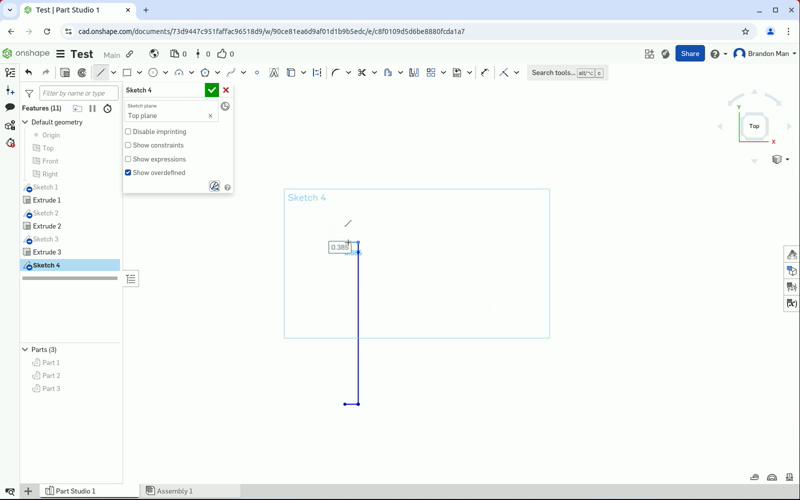
scroll(6)
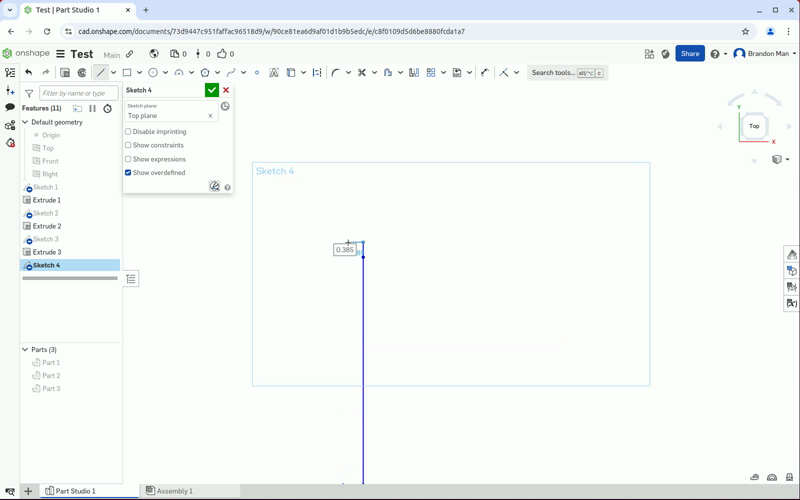
scroll(6)
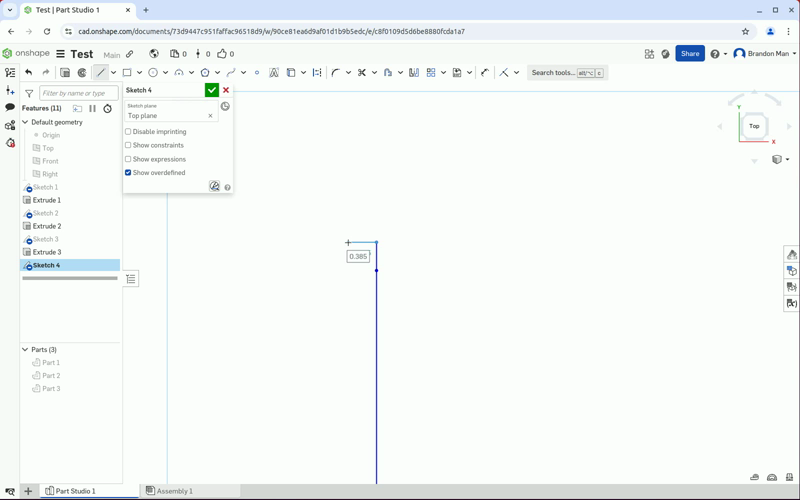
click(348, 242)
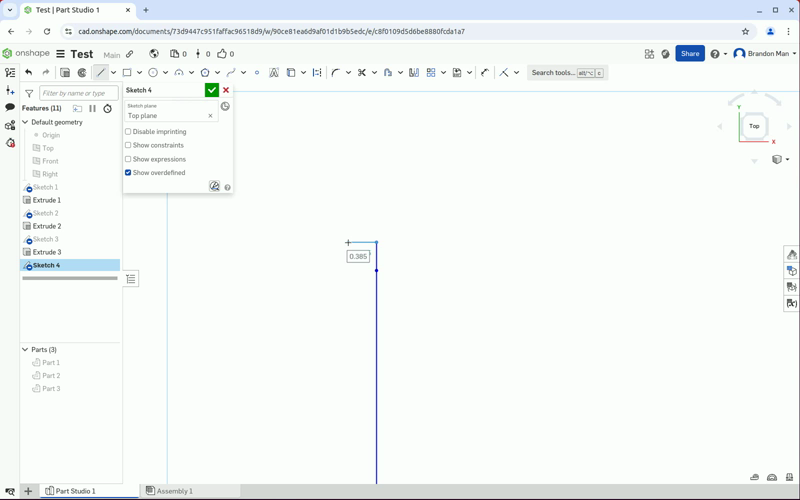
scroll(-6)
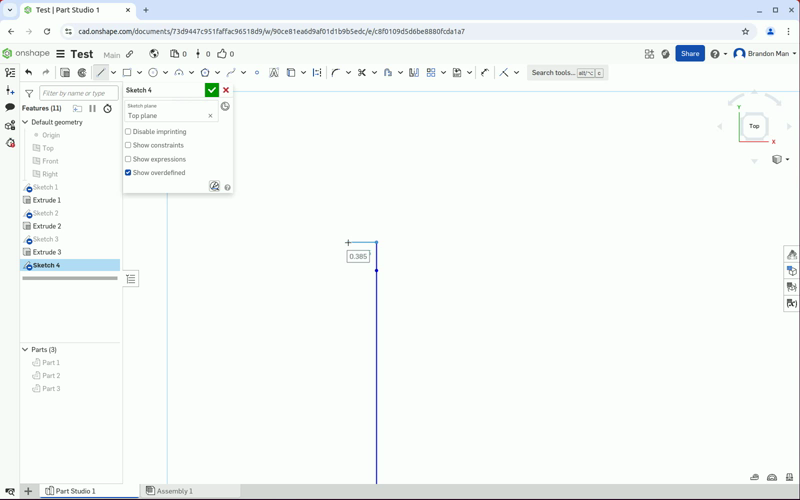
scroll(-6)
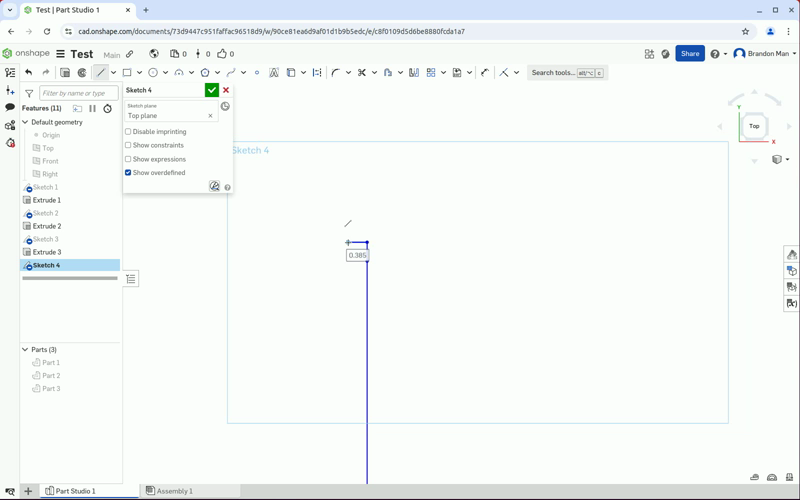
scroll(-6)
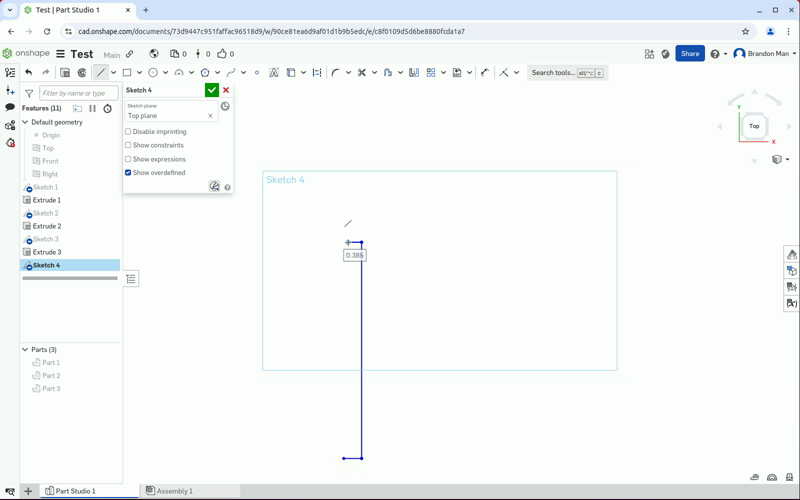
scroll(-6)
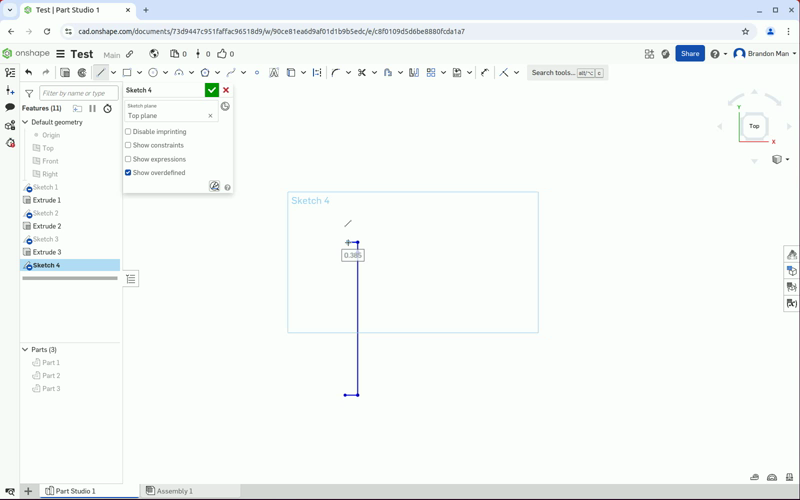
scroll(-6)
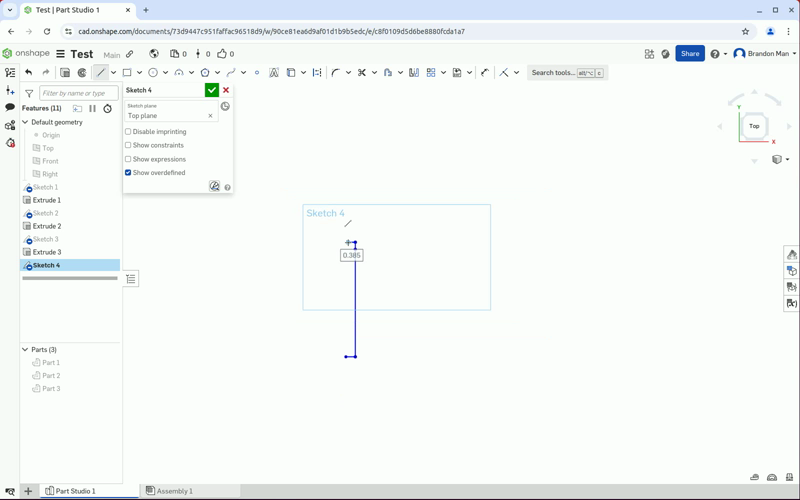
scroll(-6)
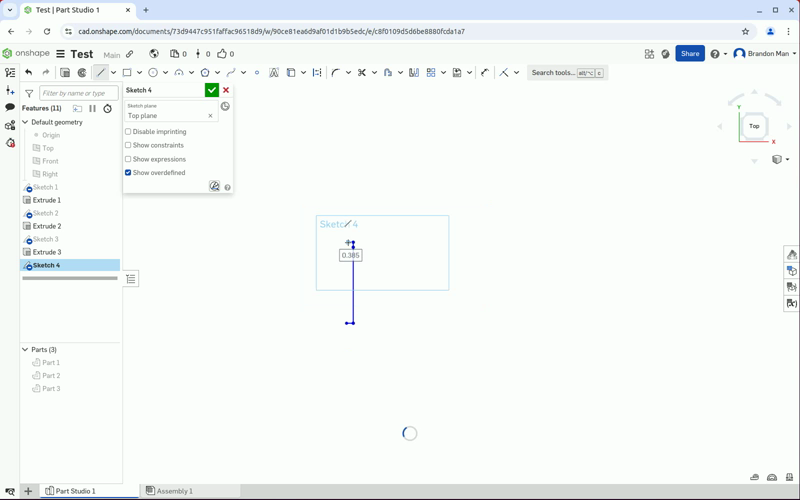
scroll(-6)
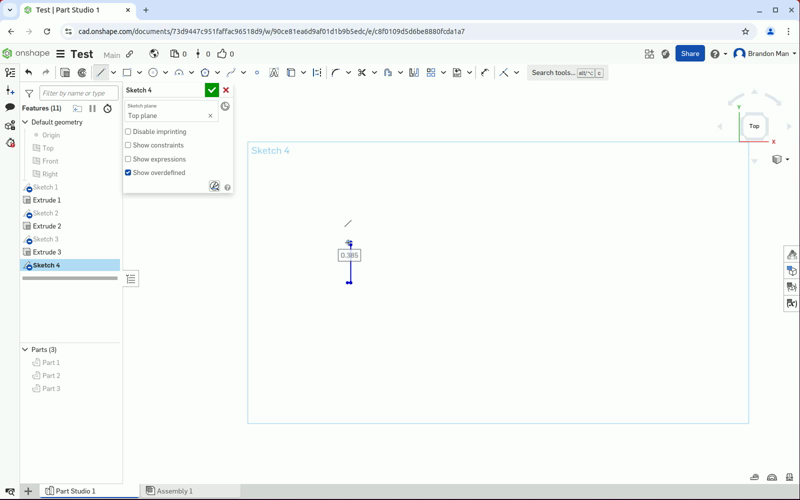
key_up(shift)
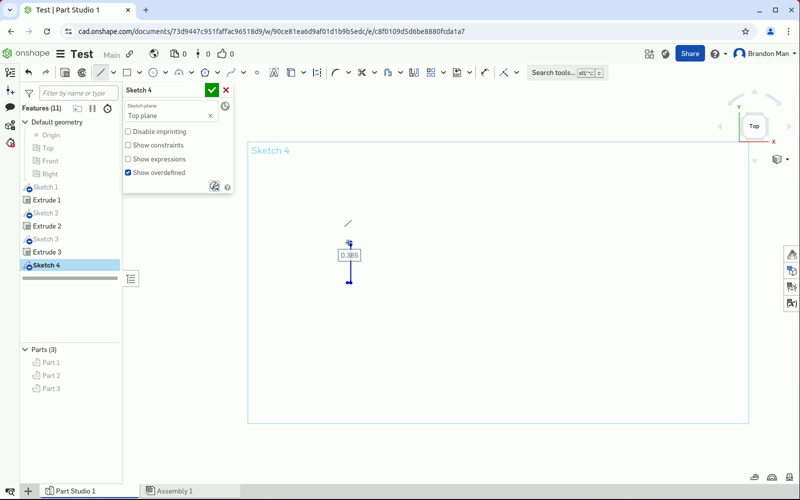
mouse_move(378, 242)
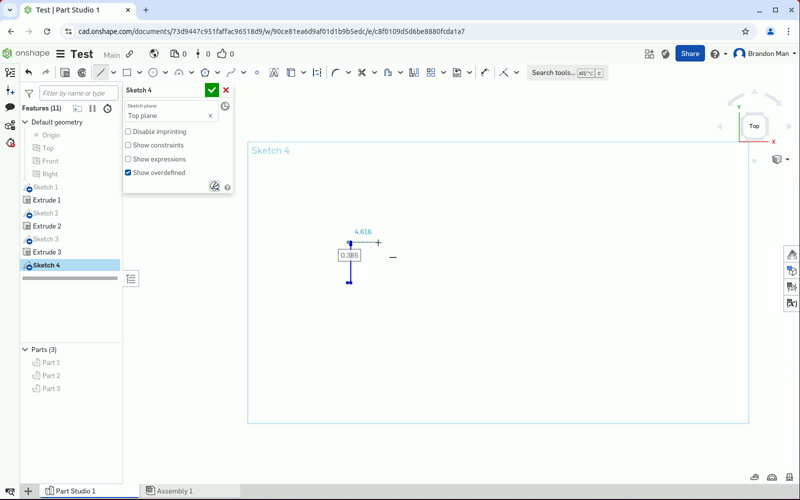
key_down(shift)
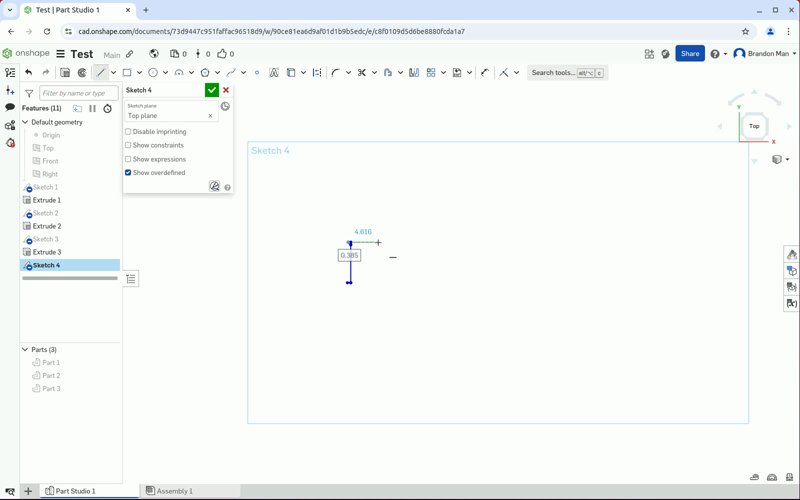
mouse_move(348, 282)
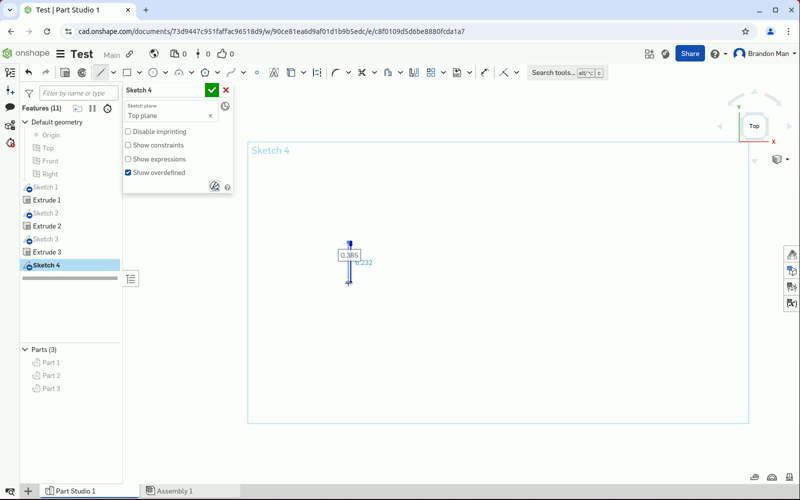
scroll(6)
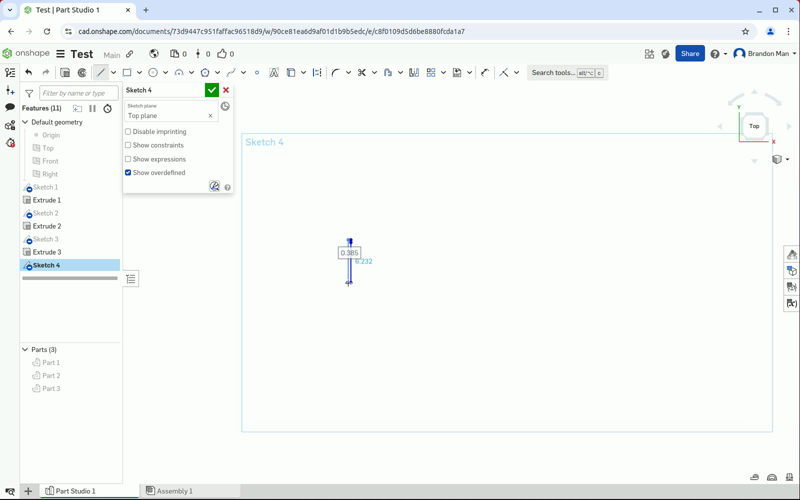
scroll(6)
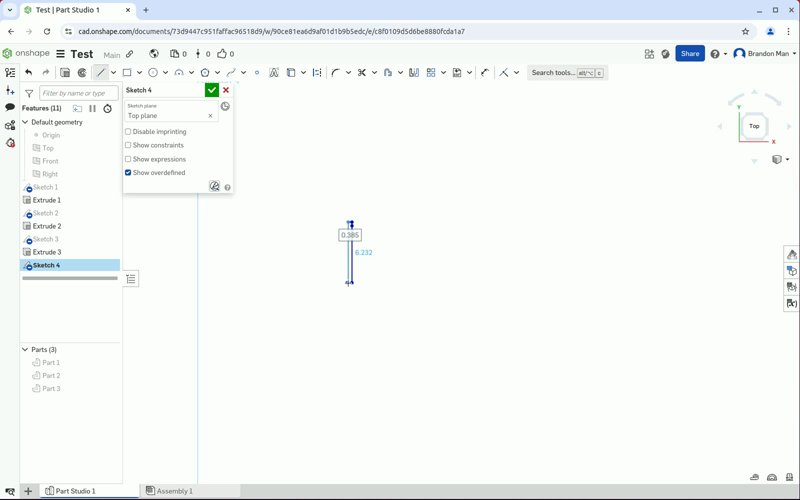
scroll(6)
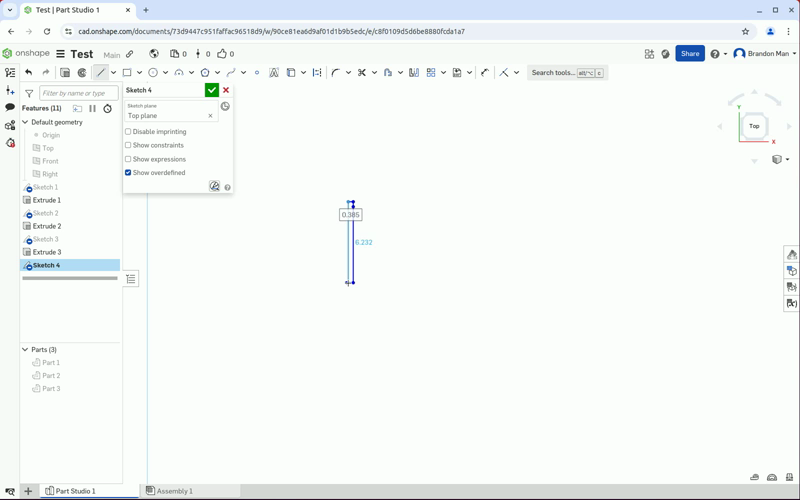
scroll(6)
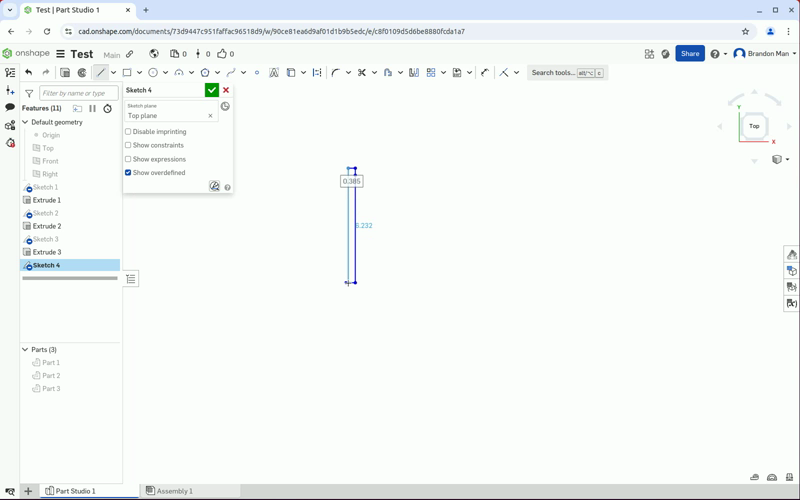
scroll(6)
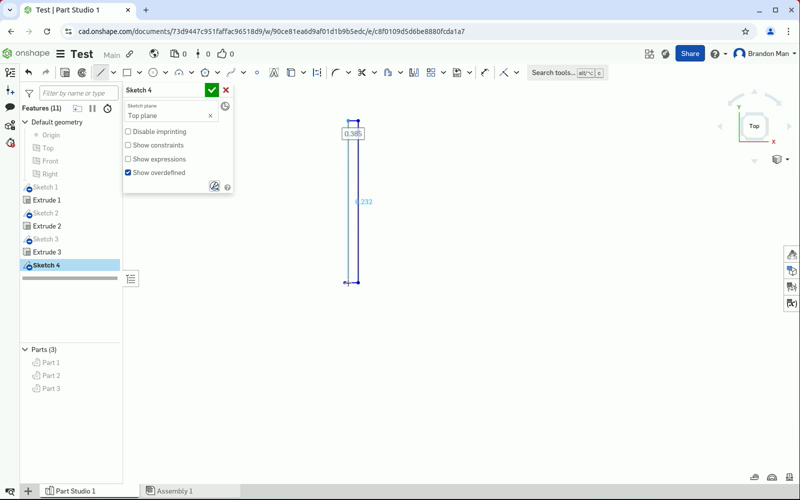
scroll(6)
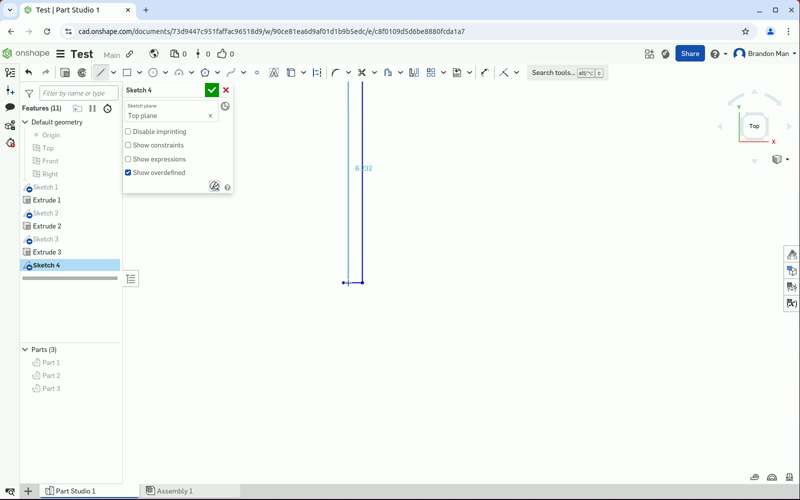
scroll(6)
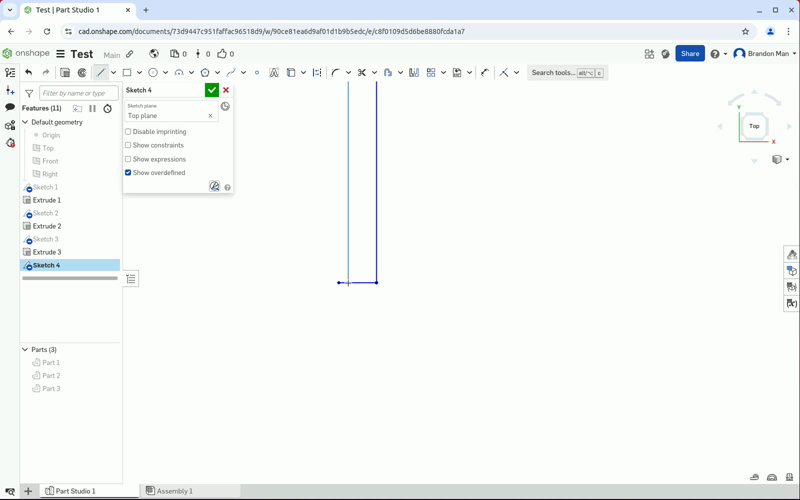
key_up(shift)
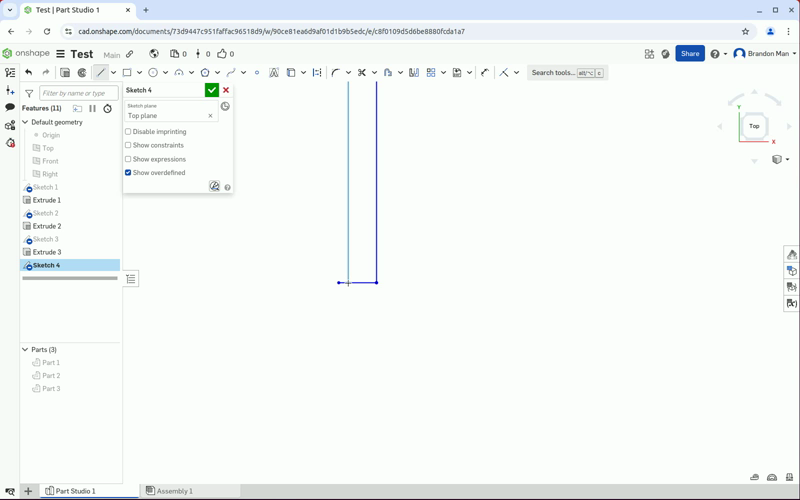
click(348, 282)
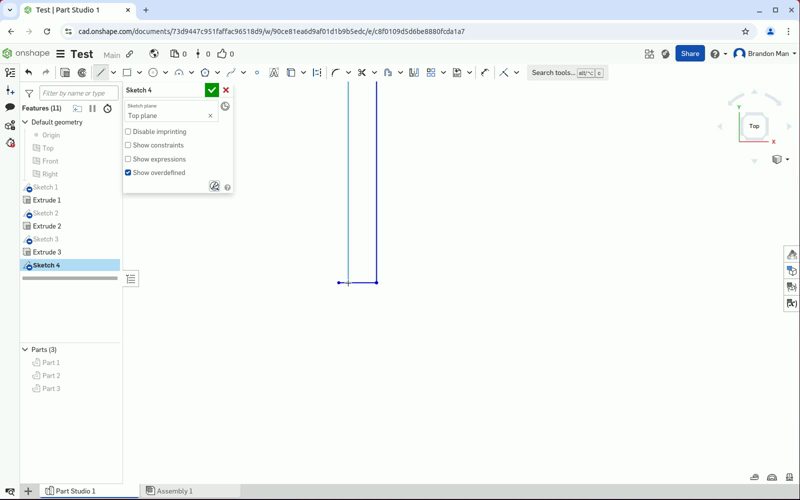
scroll(-6)
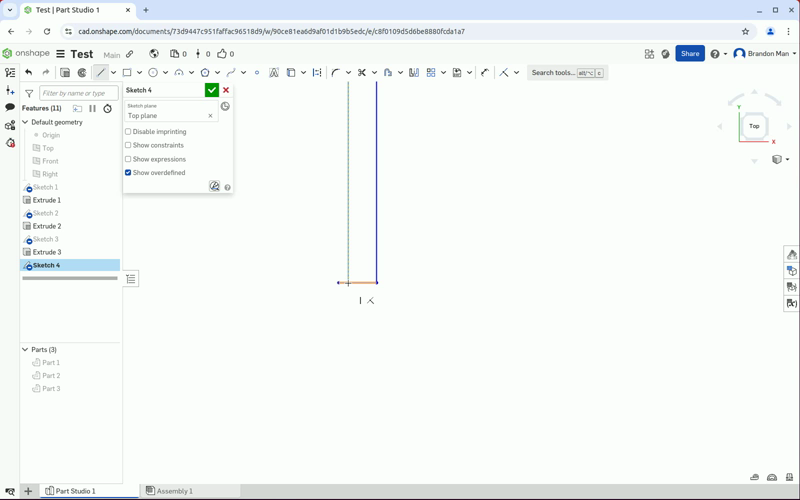
scroll(-6)
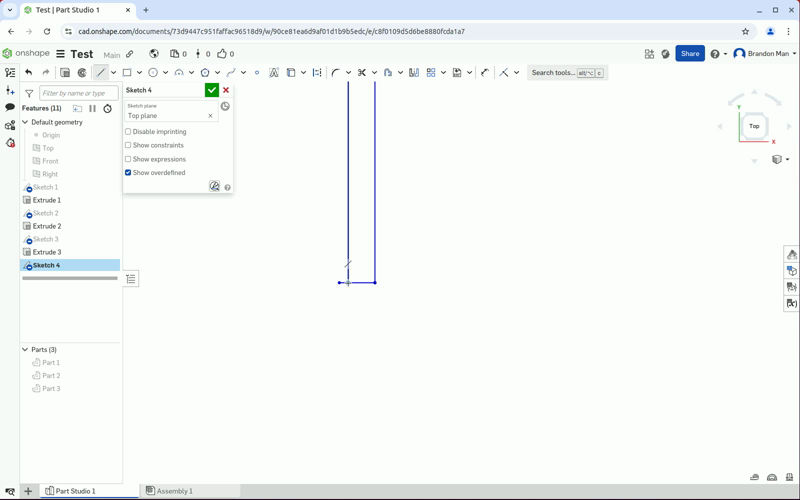
scroll(-6)
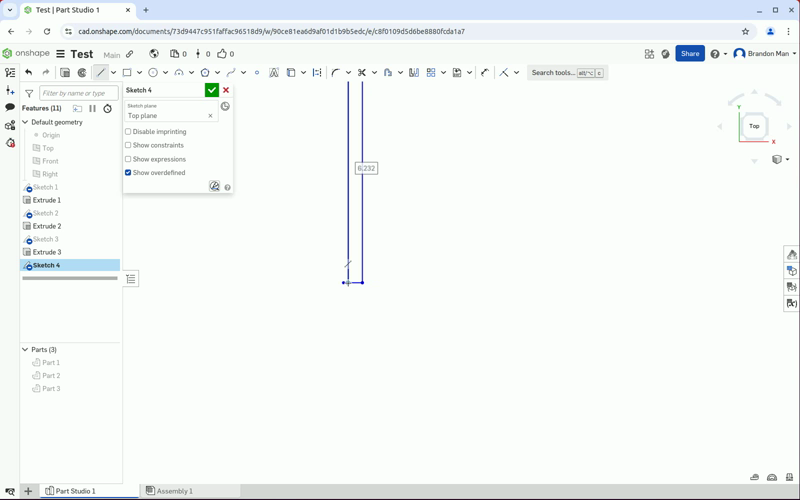
scroll(-6)
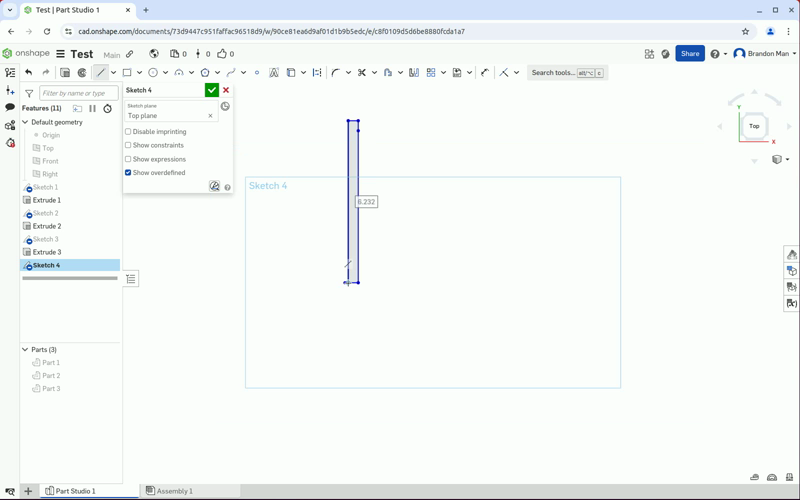
scroll(-6)
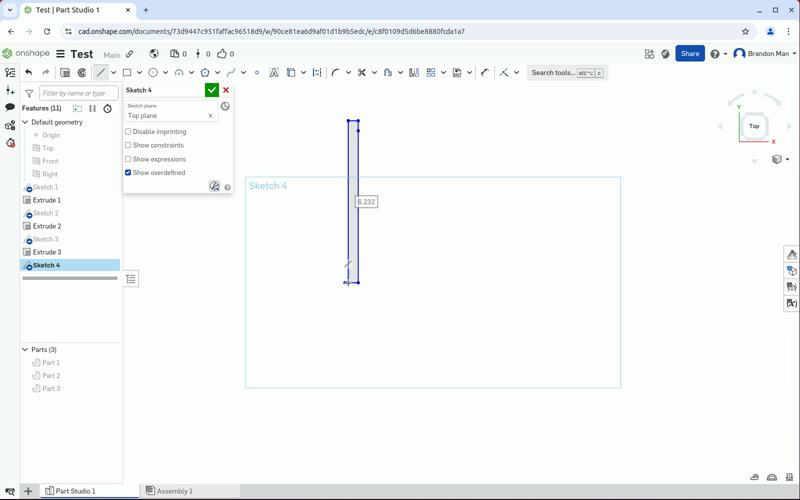
scroll(-6)
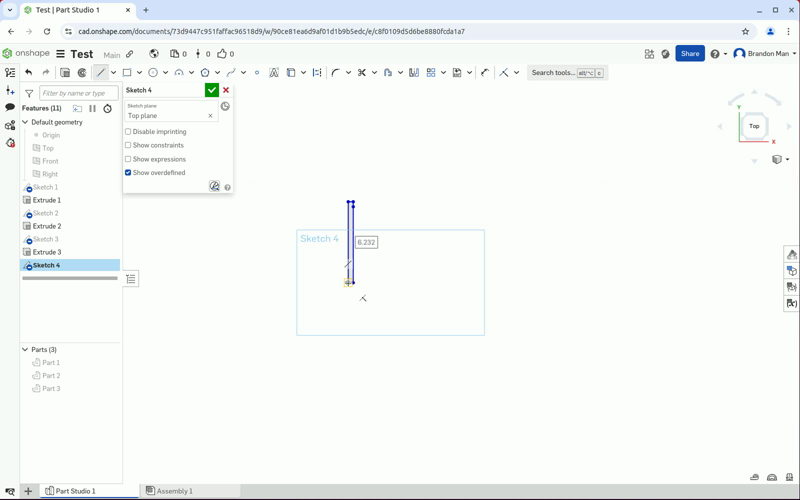
scroll(-6)
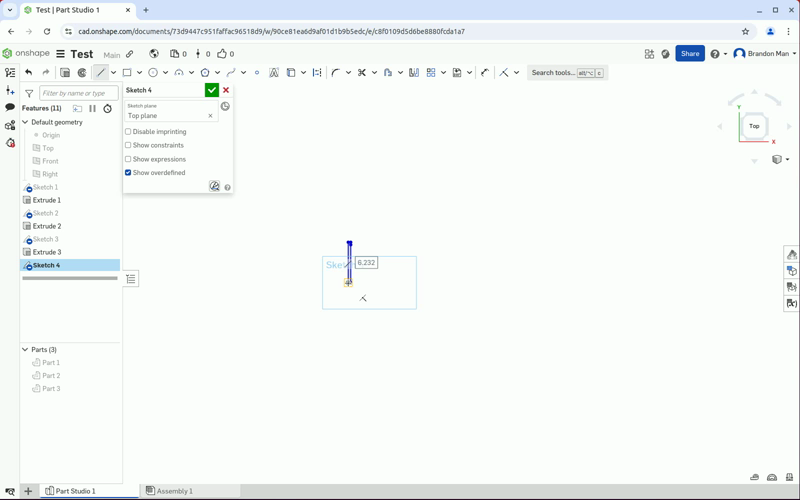
key(esc)
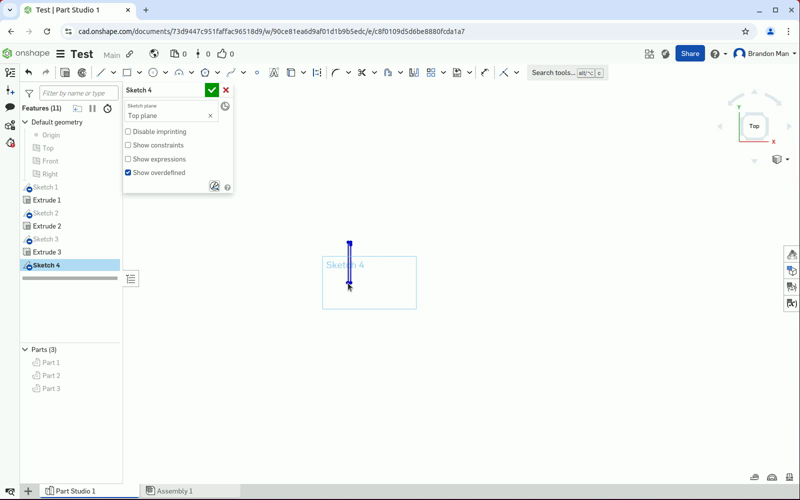
mouse_move(350, 264)
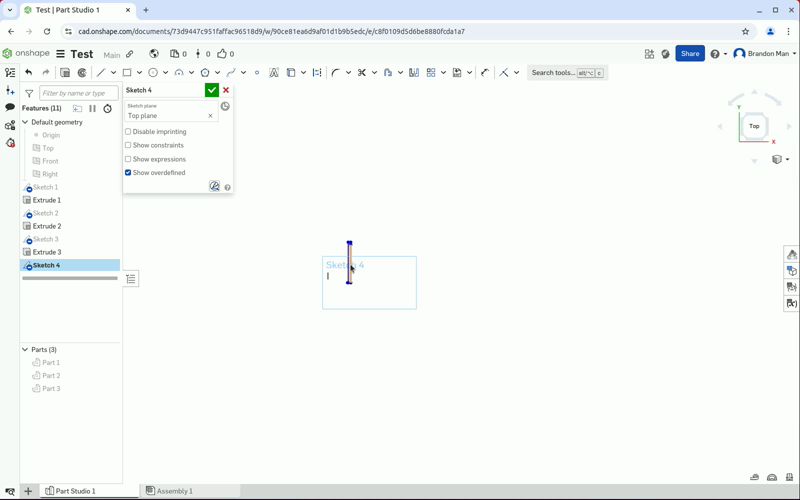
scroll(6)
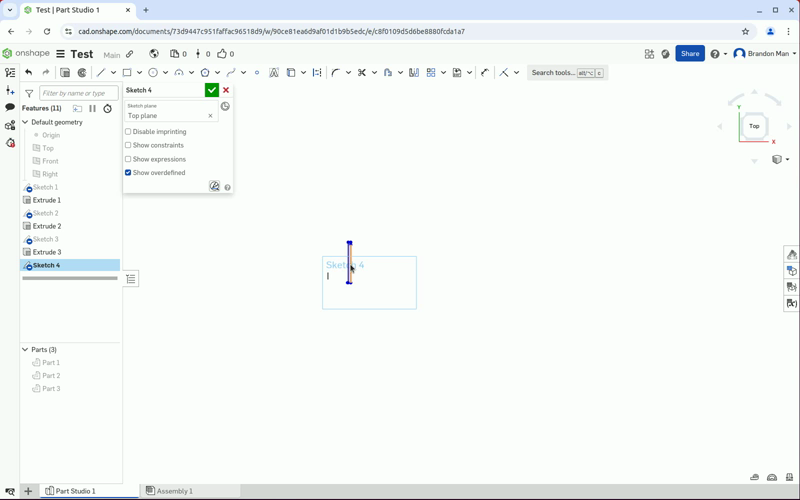
scroll(6)
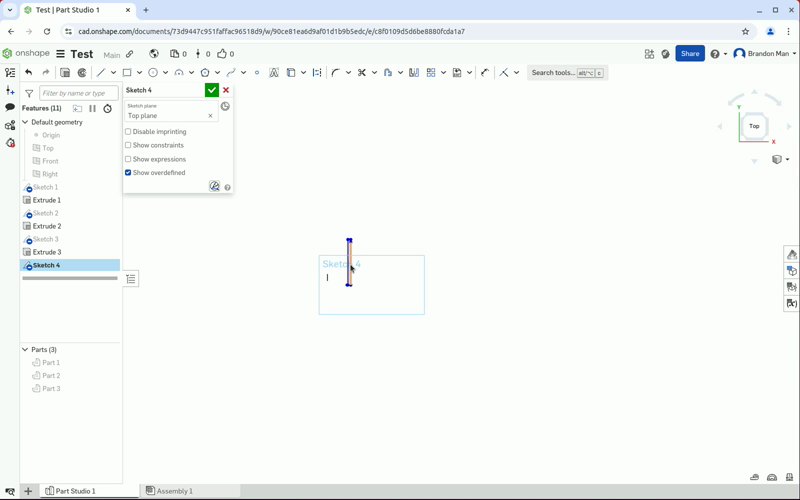
scroll(6)
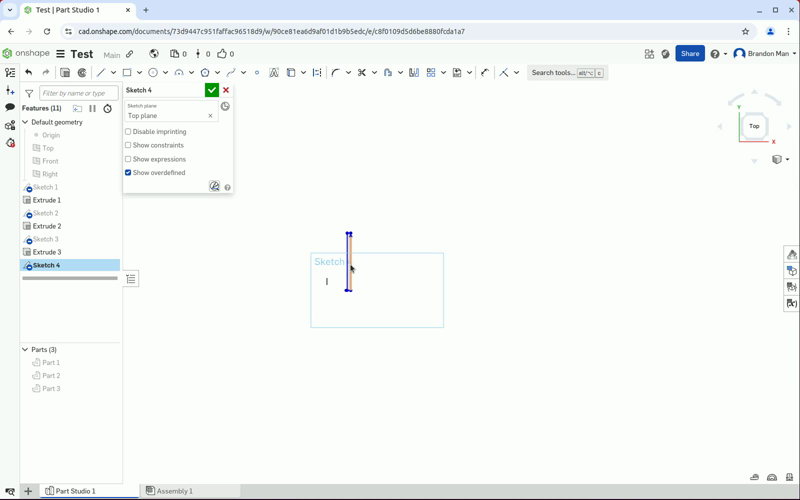
scroll(6)
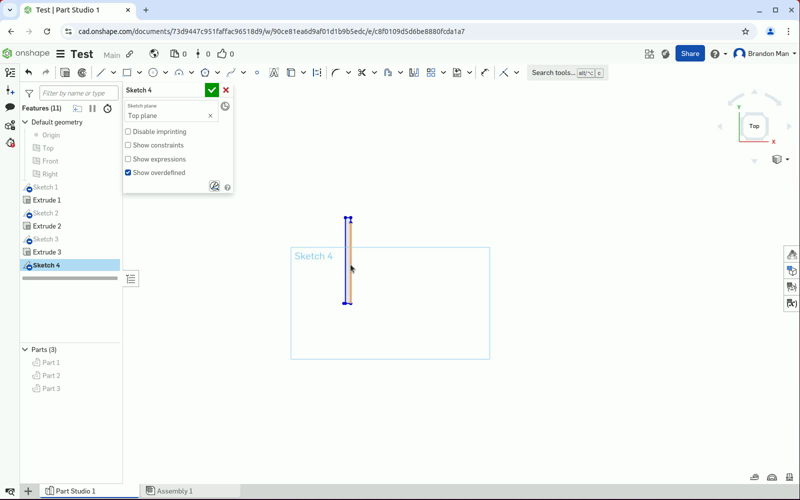
scroll(6)
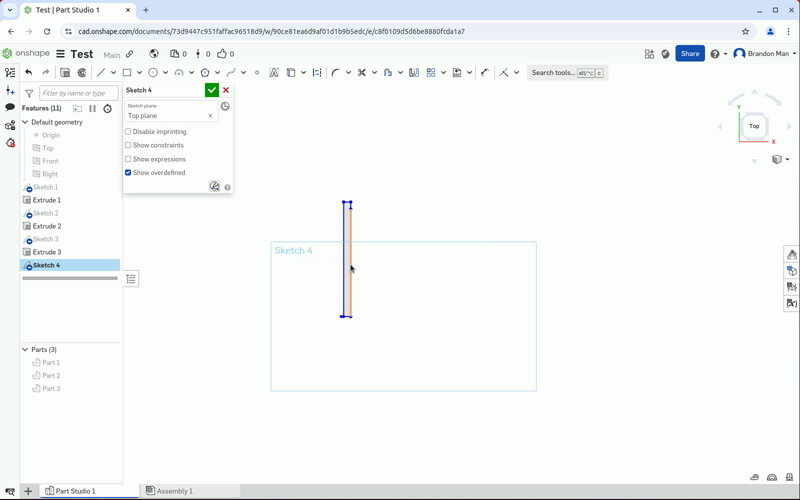
scroll(6)
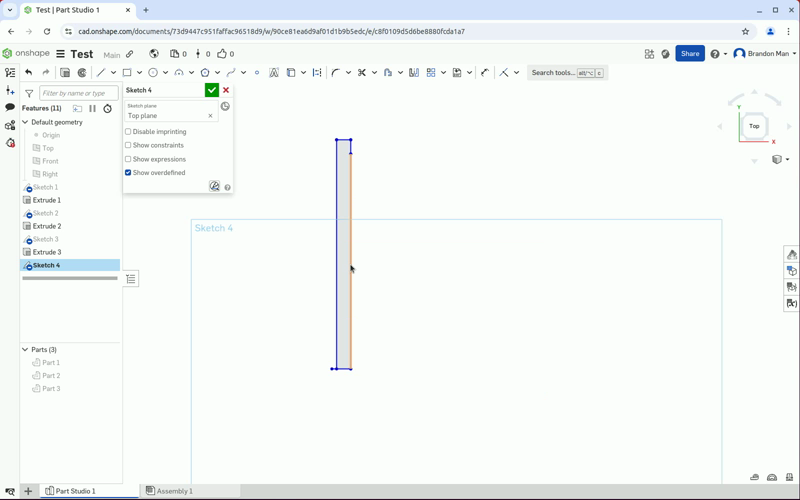
scroll(6)
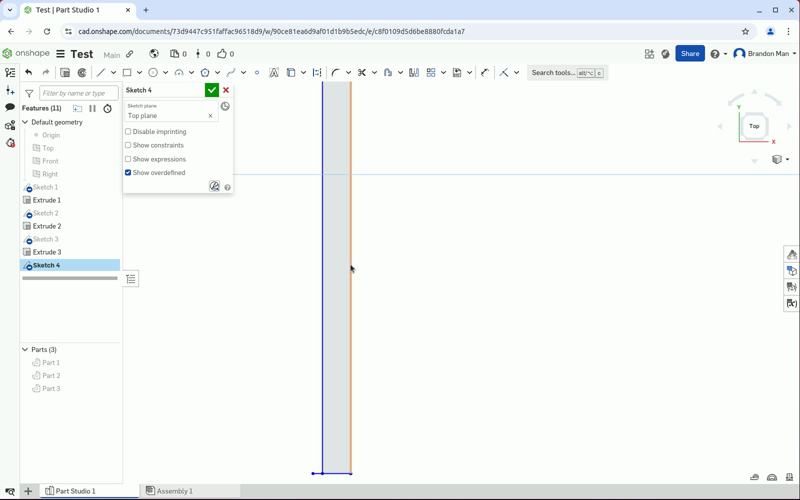
click(350, 264)
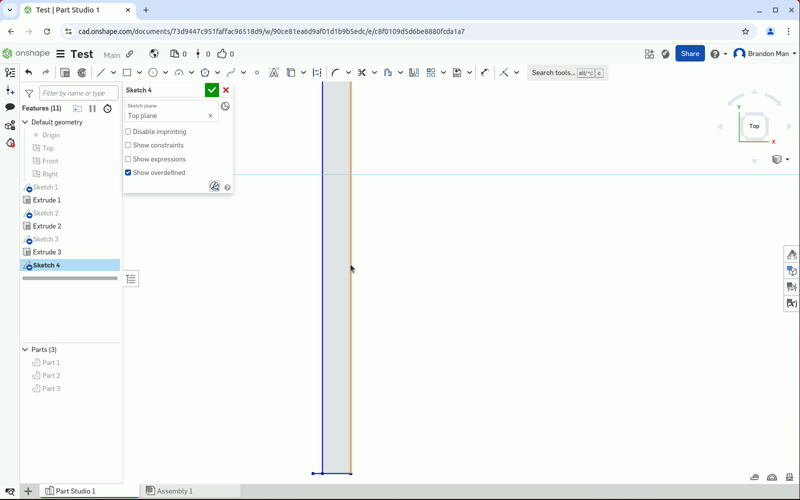
scroll(-6)
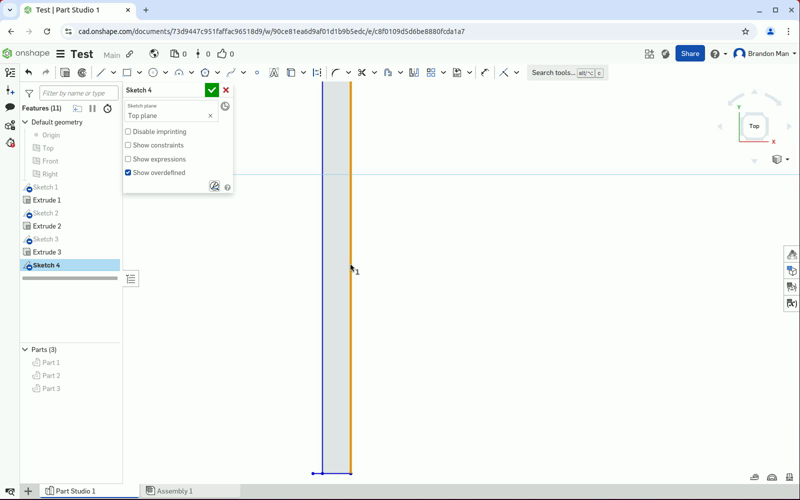
scroll(-6)
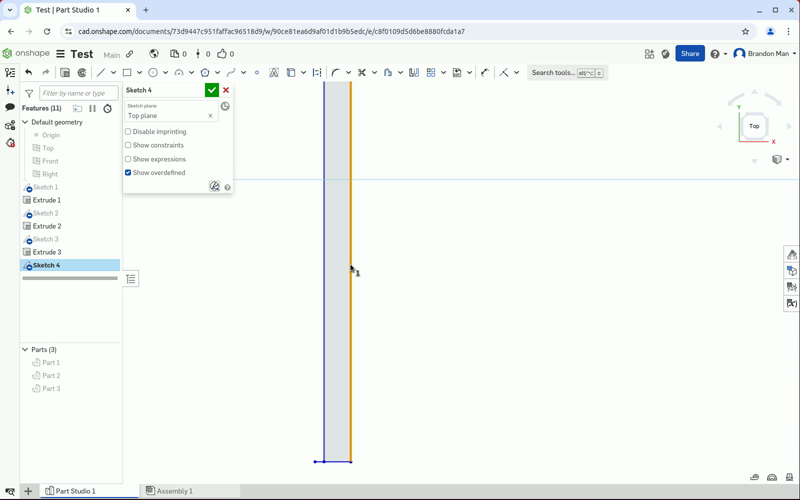
scroll(-6)
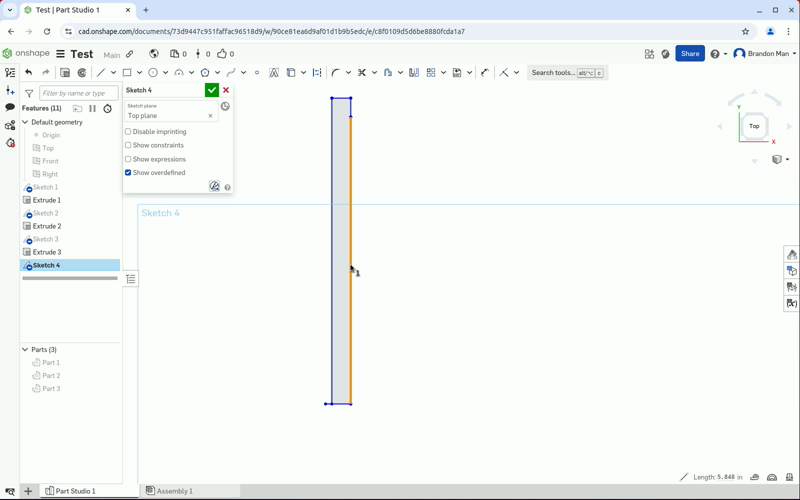
scroll(-6)
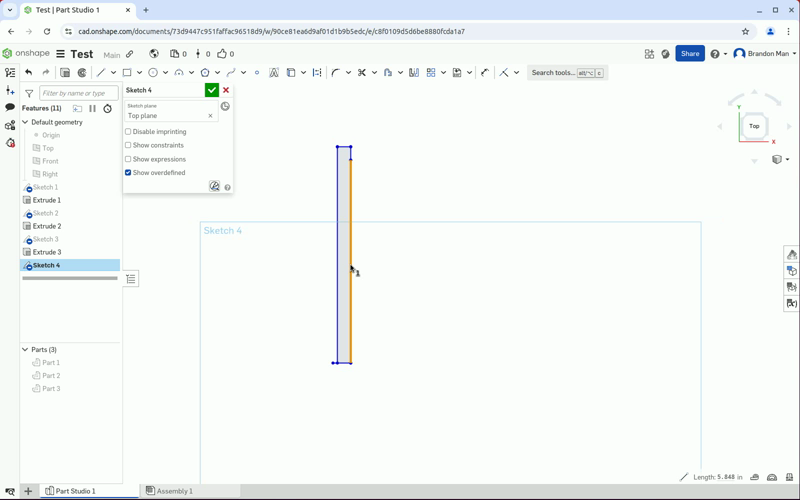
scroll(-6)
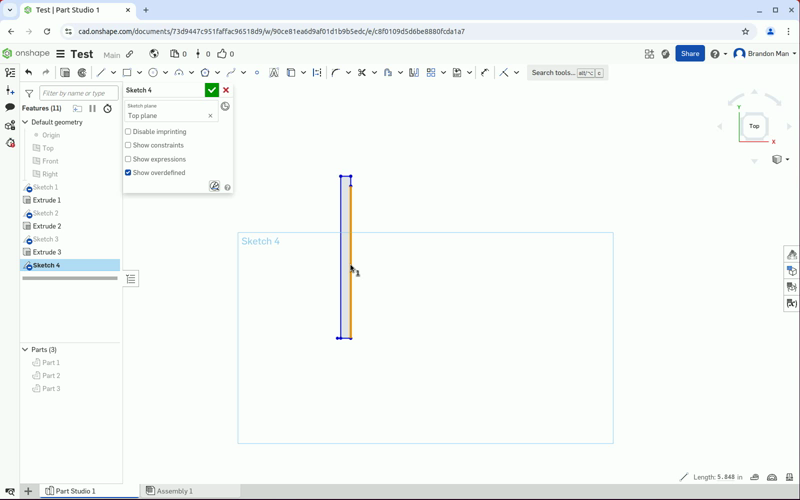
scroll(-6)
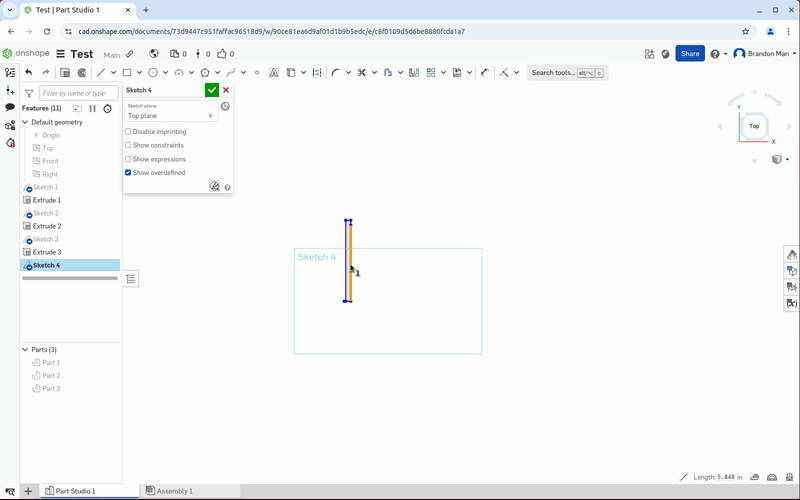
scroll(-6)
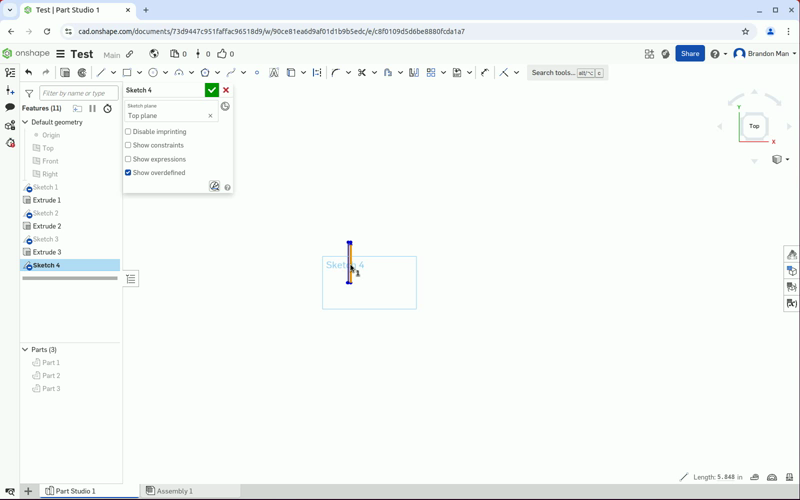
mouse_move(73, 352)
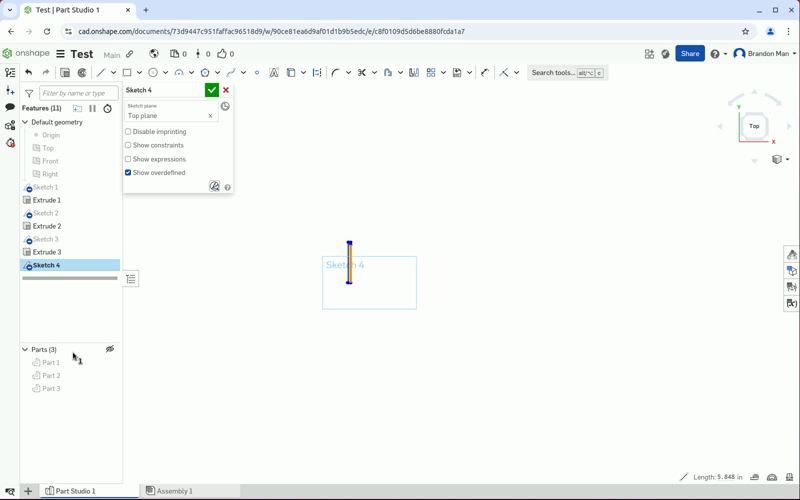
key(shift+y)
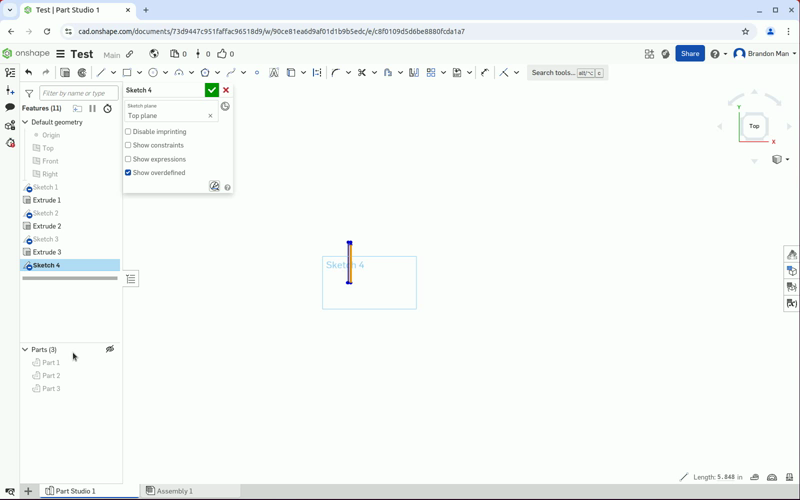
key(shift+e)
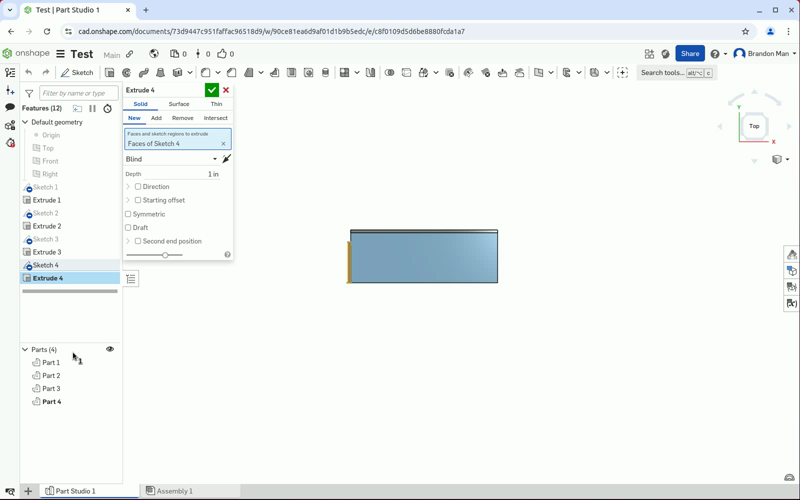
mouse_move(143, 106)
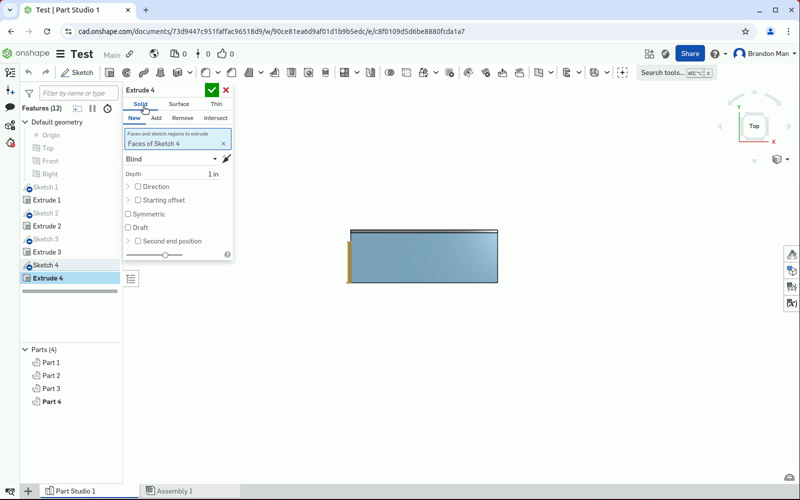
click(143, 106)
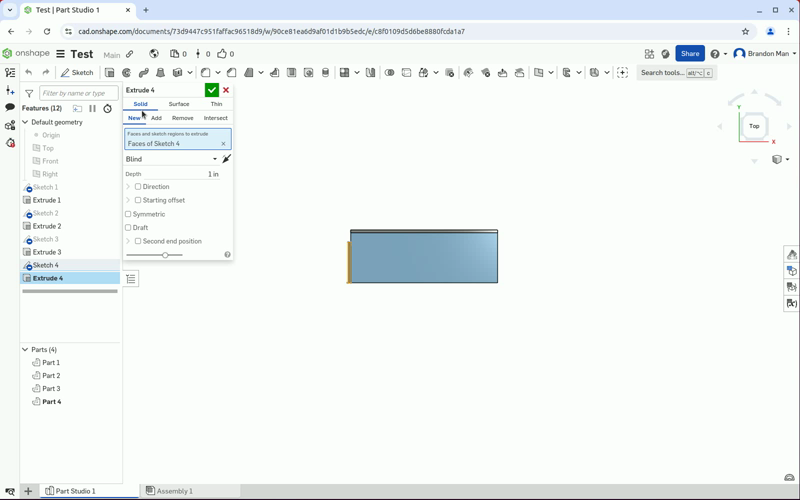
mouse_move(137, 120)
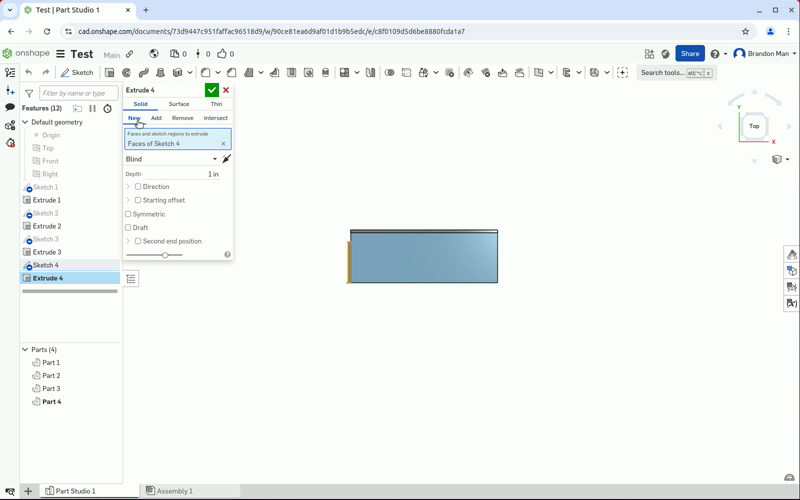
click(137, 120)
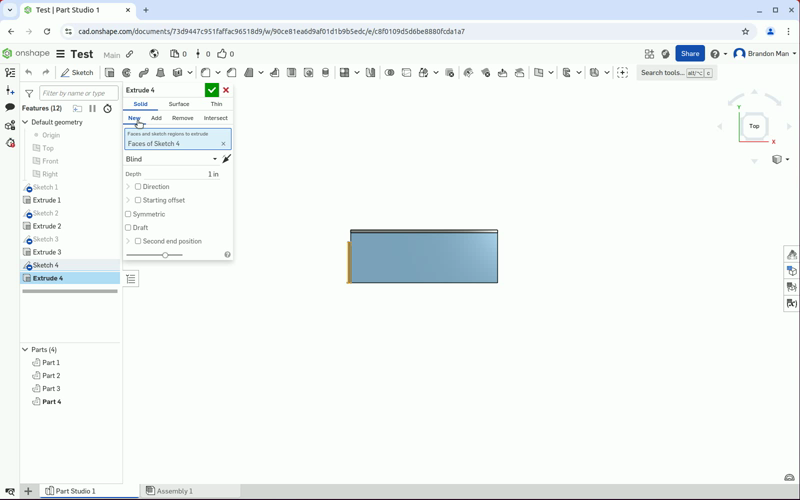
key(tab, 4)
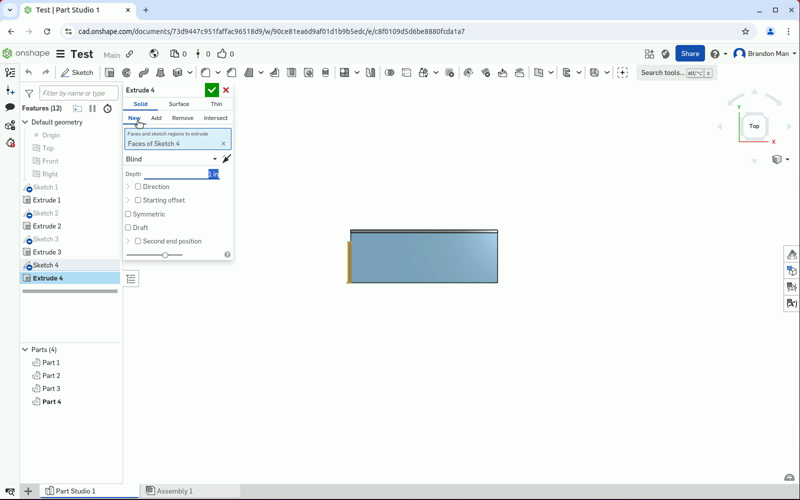
text(7.703)
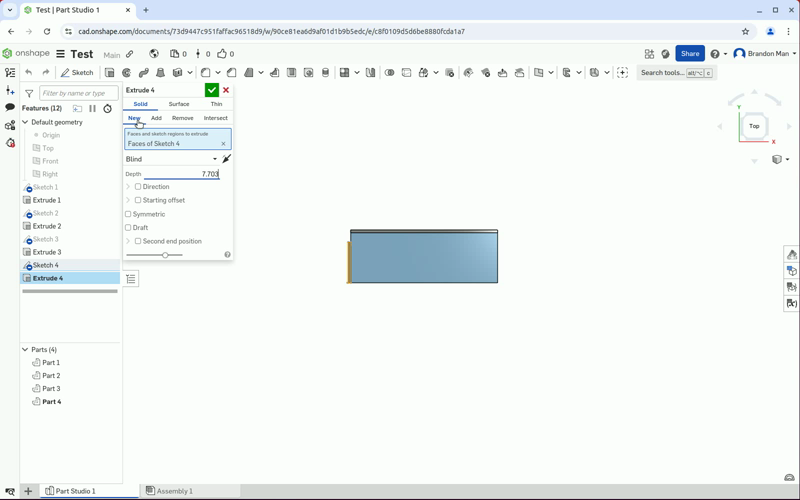
key(enter)
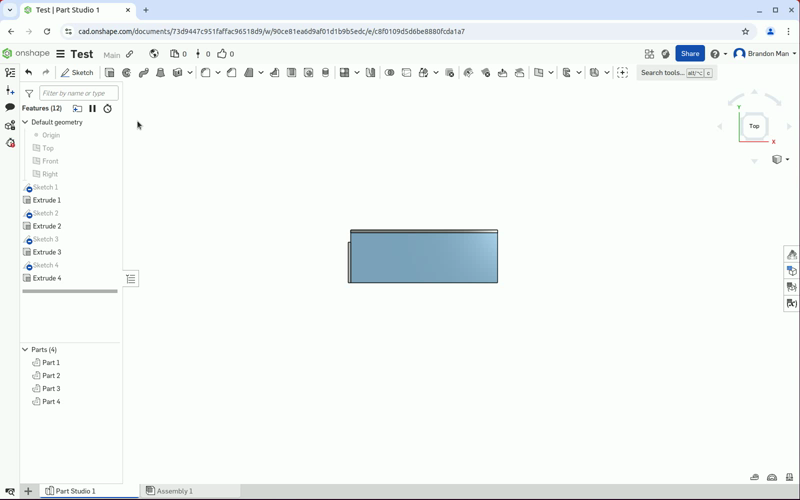
key(shift+h)
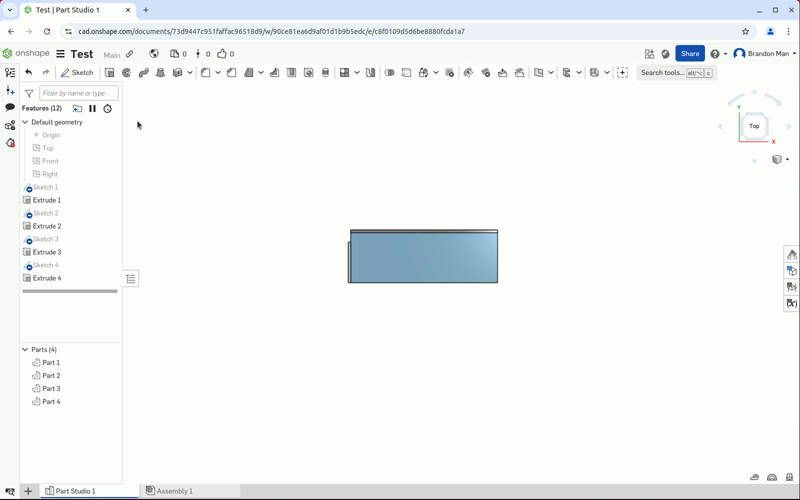
key(shift+h)
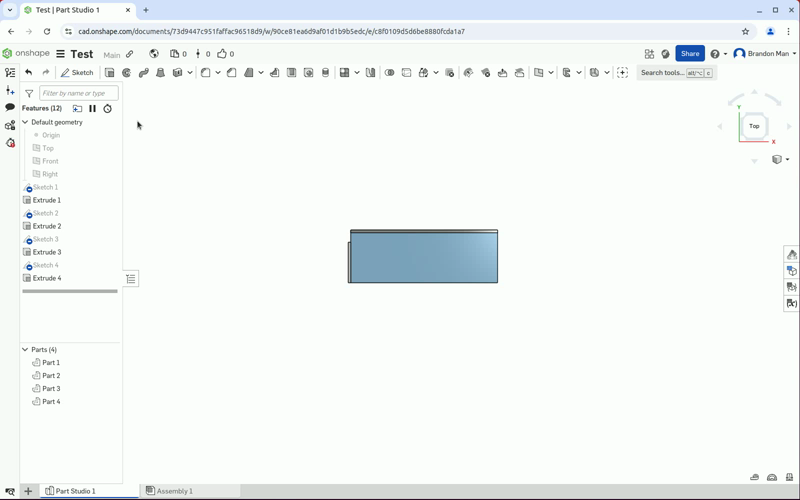
mouse_move(73, 189)
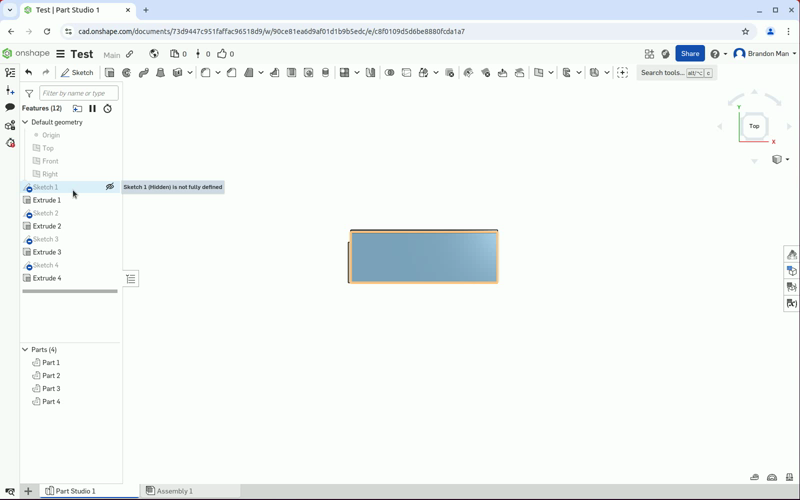
click(73, 189)
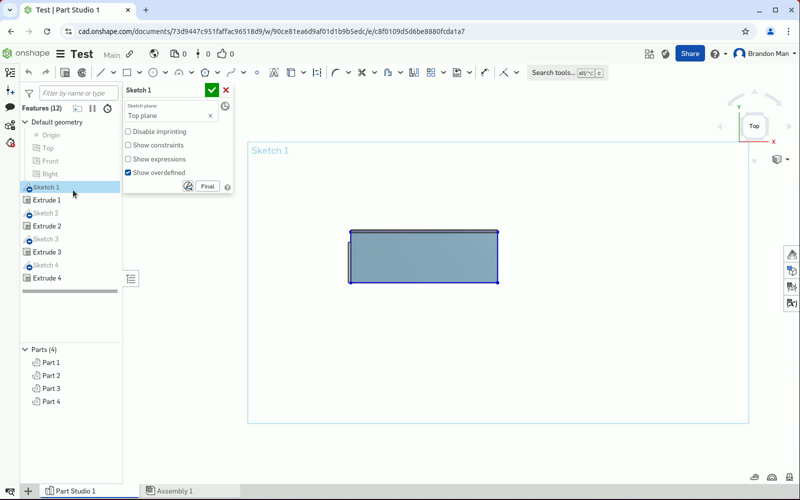
mouse_move(229, 92)
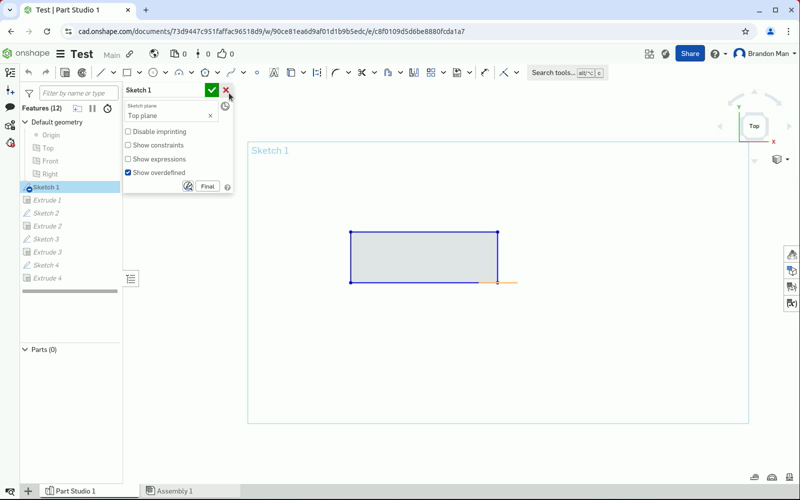
click(229, 92)
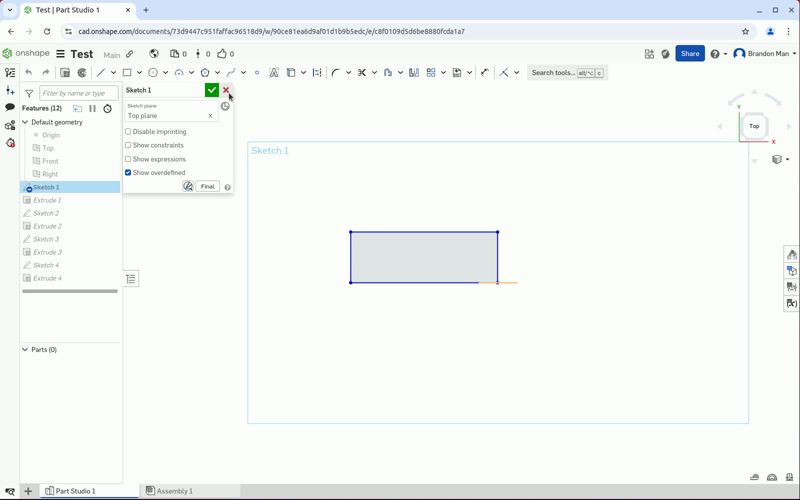
key(shift+s)
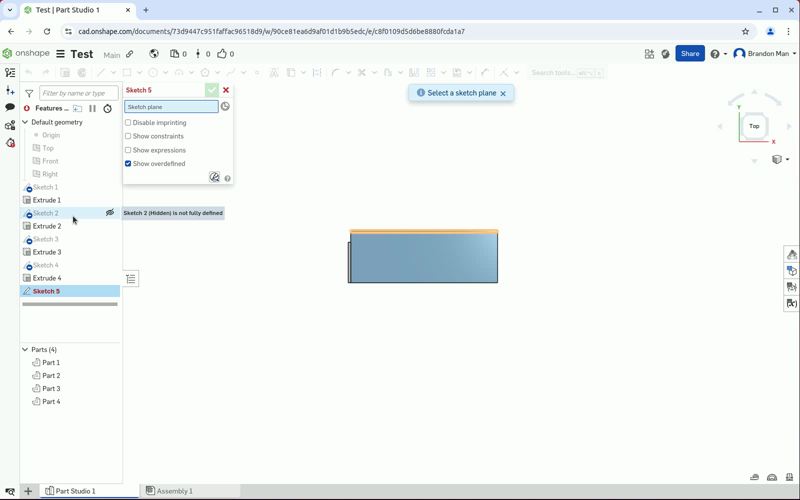
scroll(3)
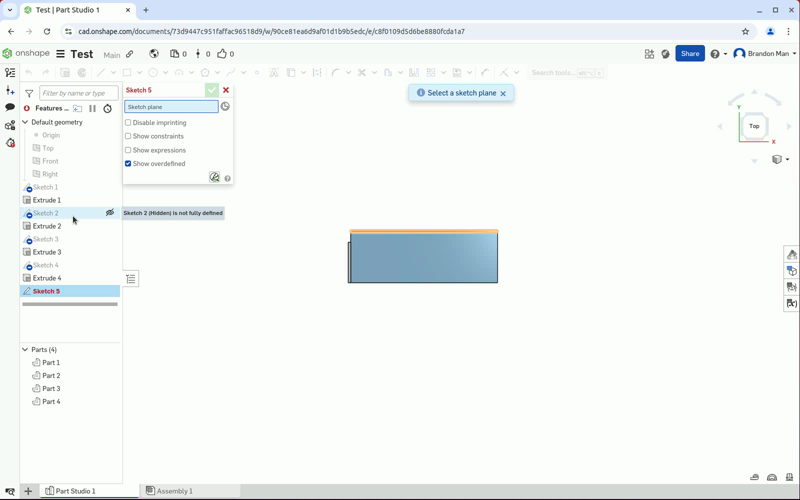
mouse_move(73, 150)
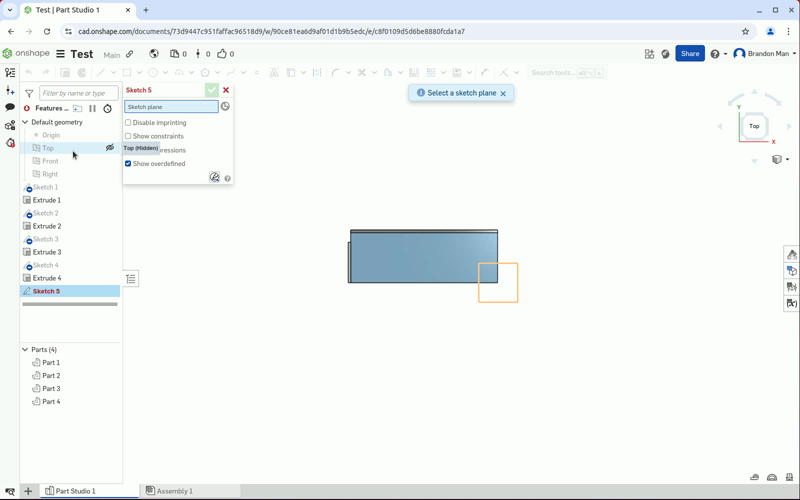
click(73, 150)
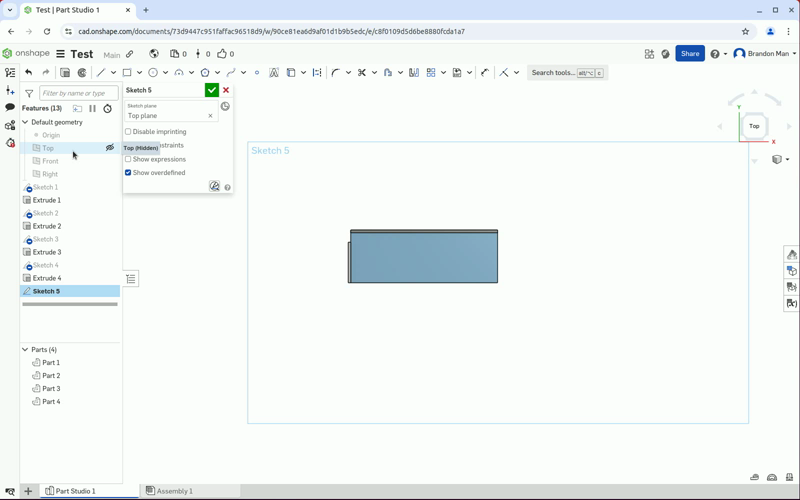
mouse_move(73, 352)
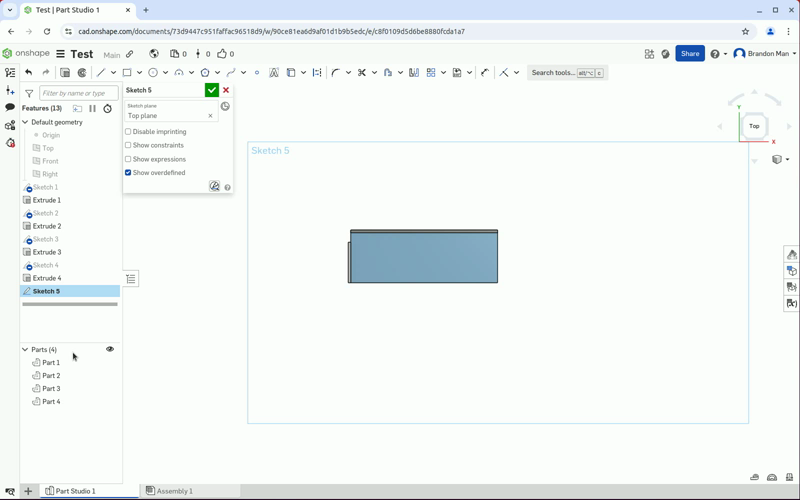
key(y)
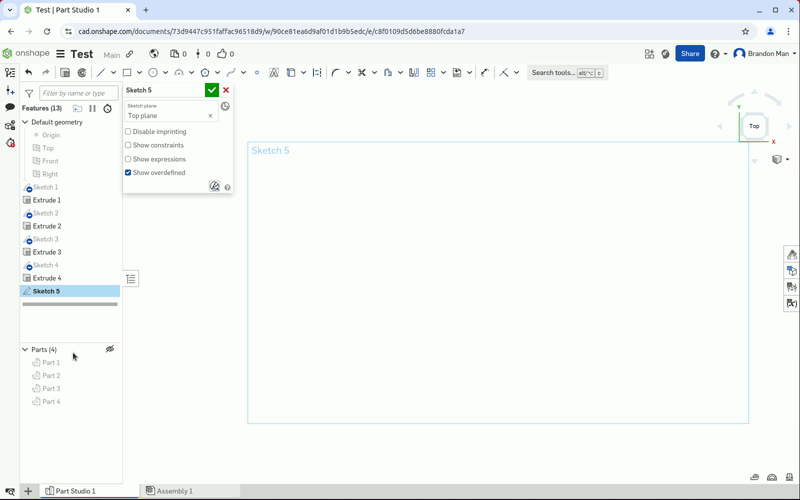
key(l)
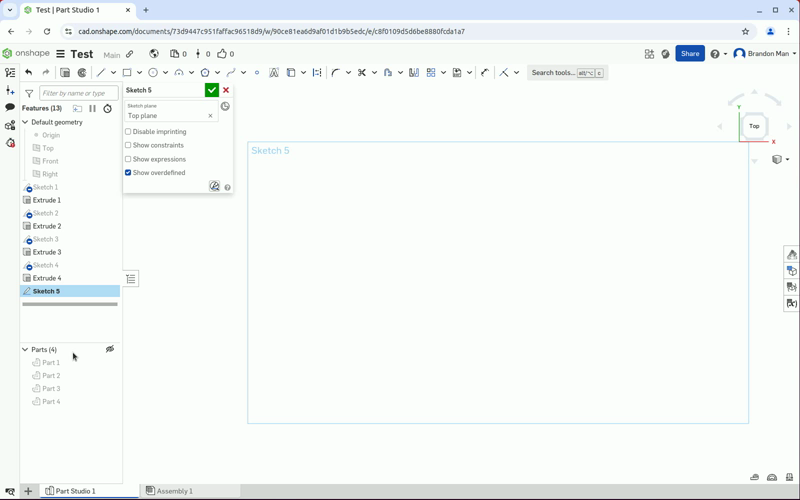
key_down(shift)
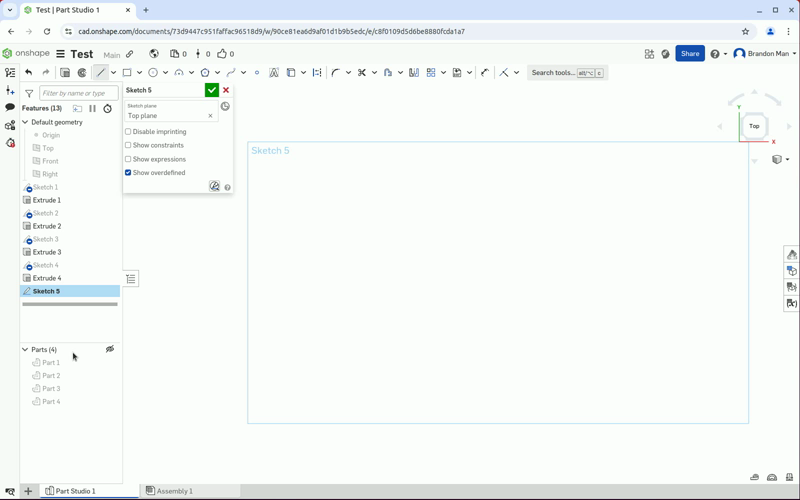
mouse_move(348, 282)
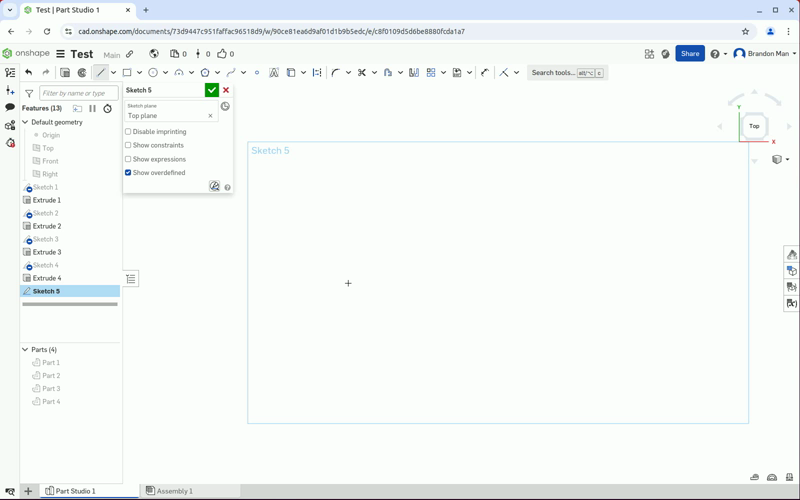
click(348, 282)
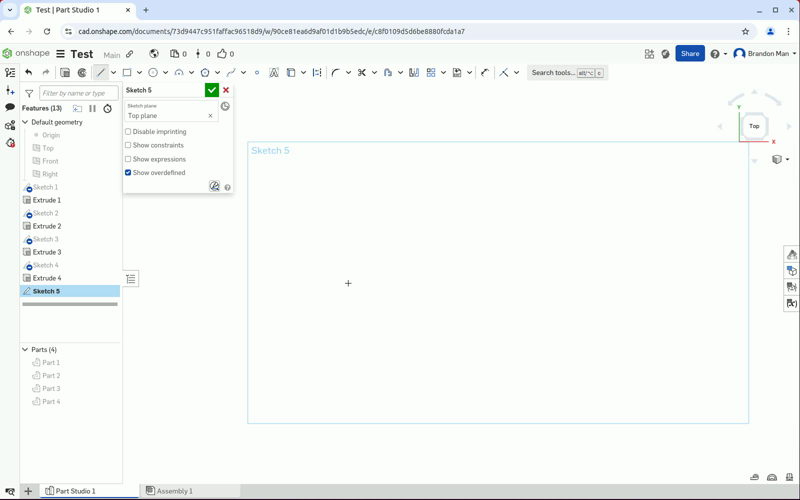
key_up(shift)
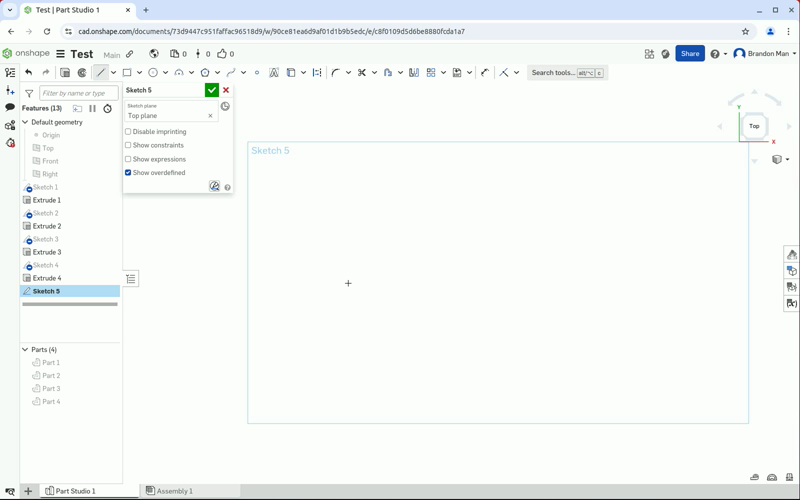
key_down(shift)
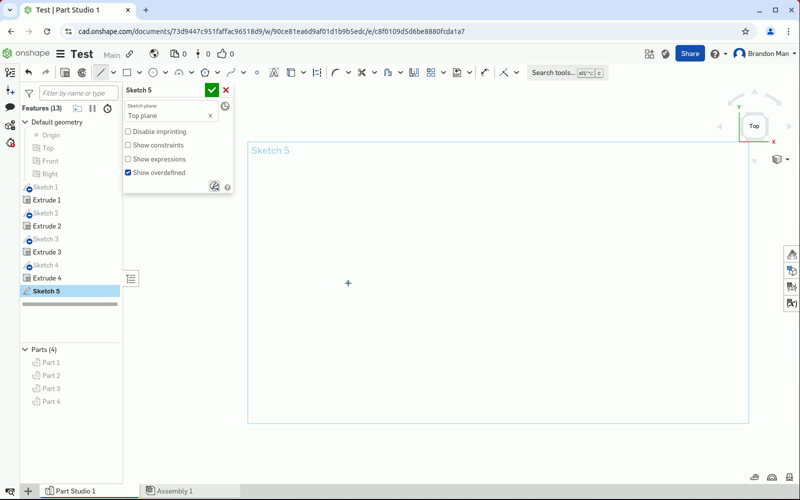
mouse_move(378, 282)
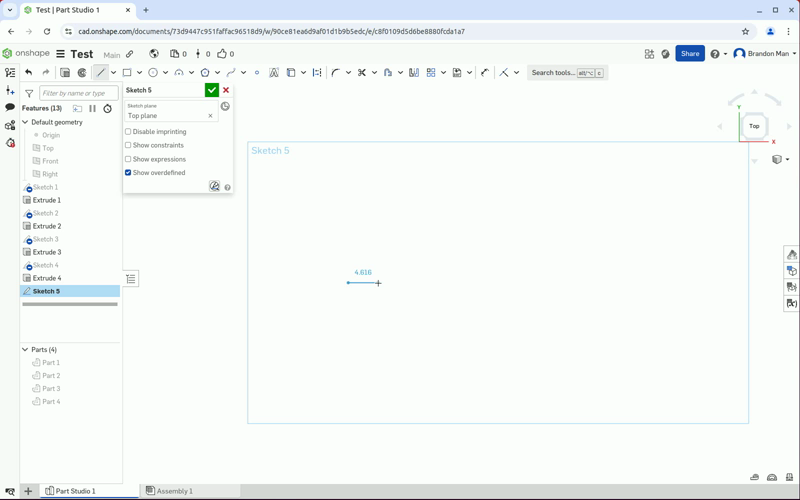
mouse_move(350, 282)
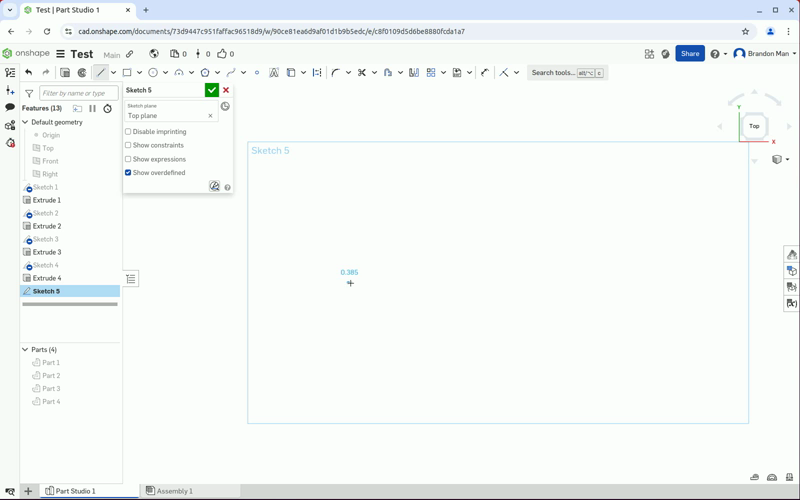
scroll(6)
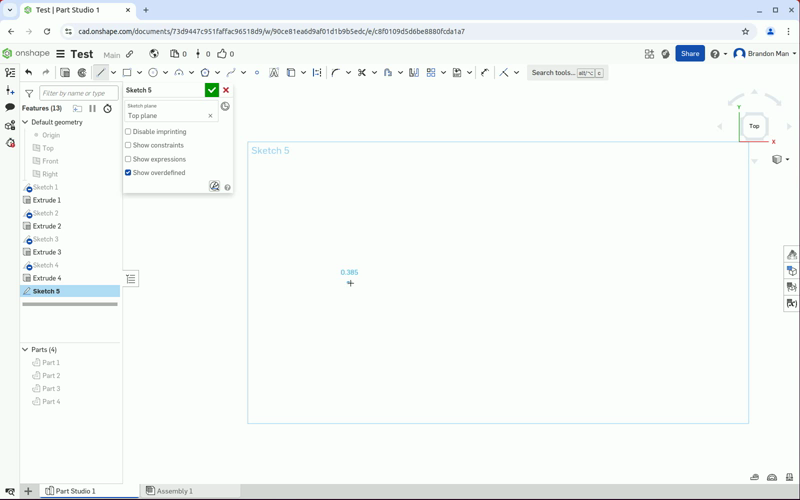
scroll(6)
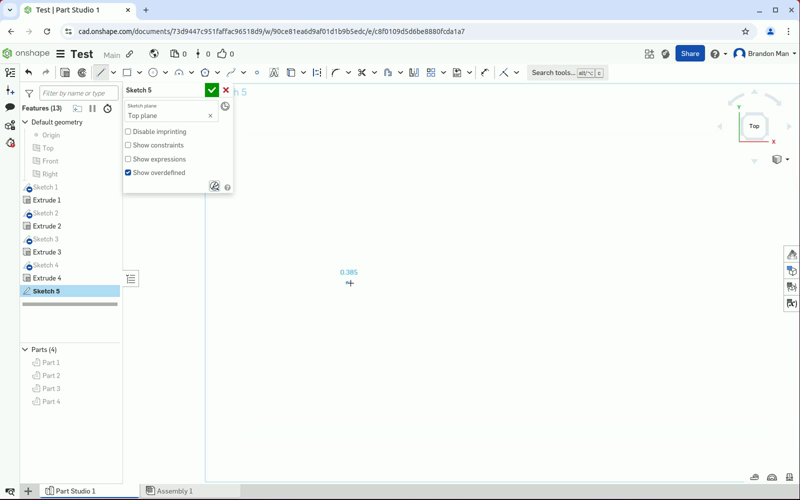
scroll(6)
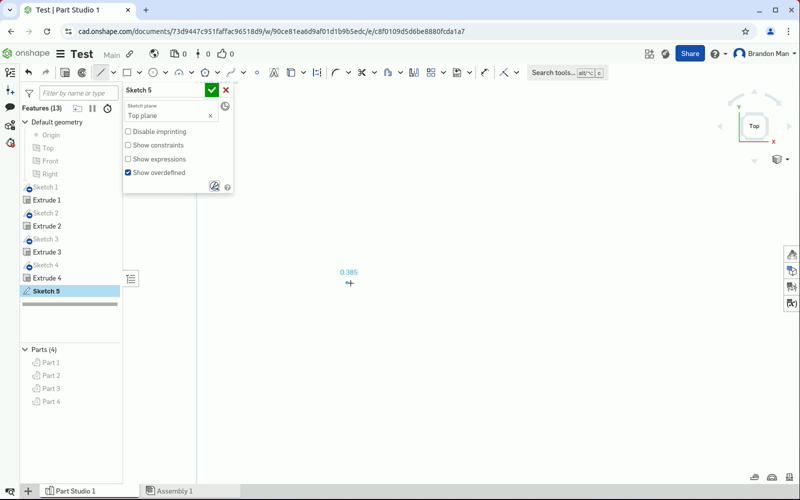
scroll(6)
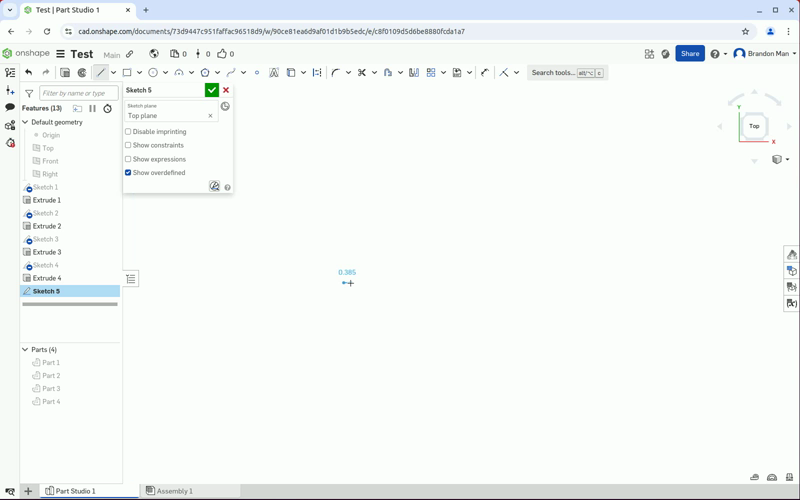
scroll(6)
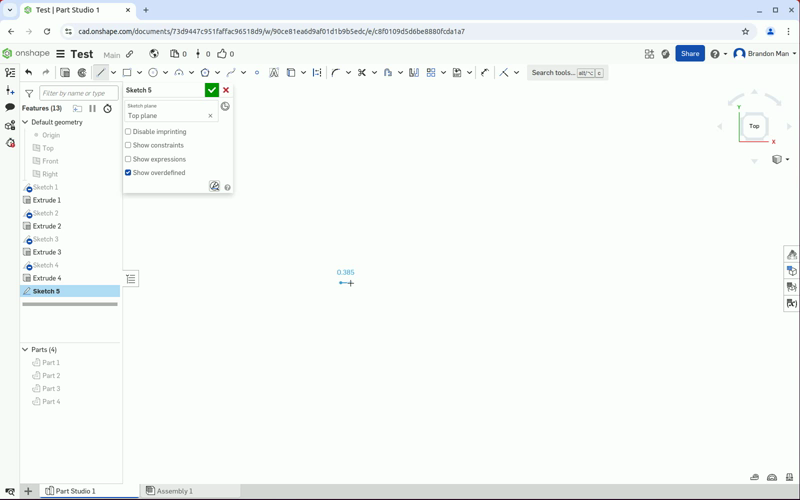
scroll(6)
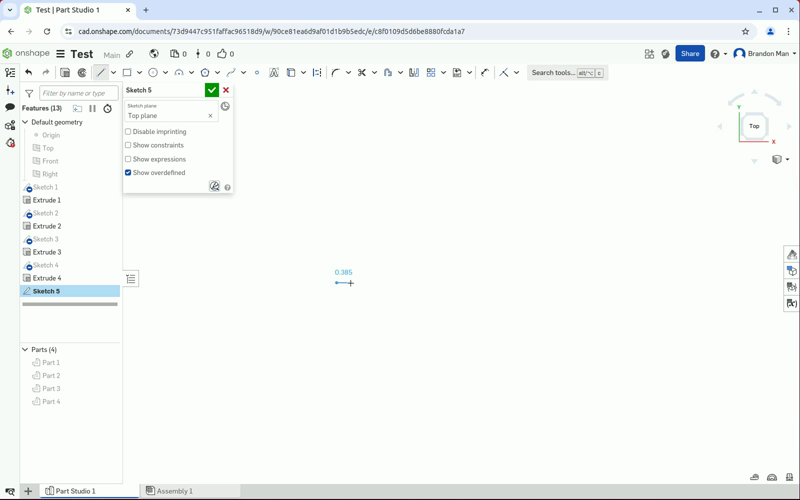
scroll(6)
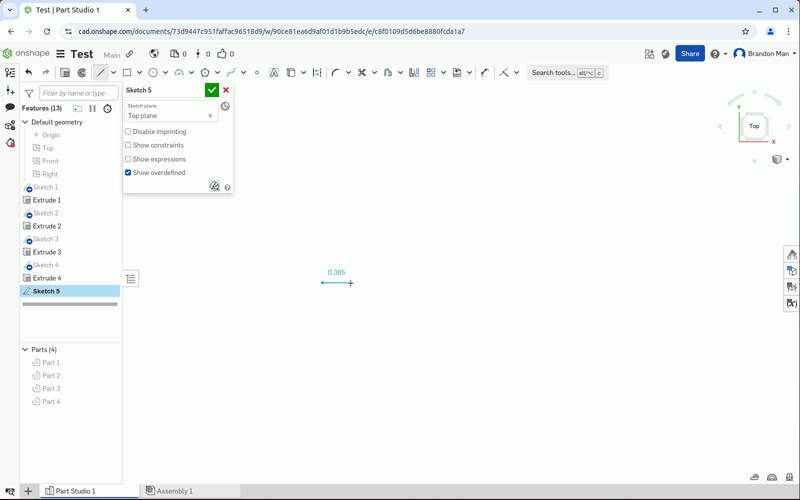
click(350, 282)
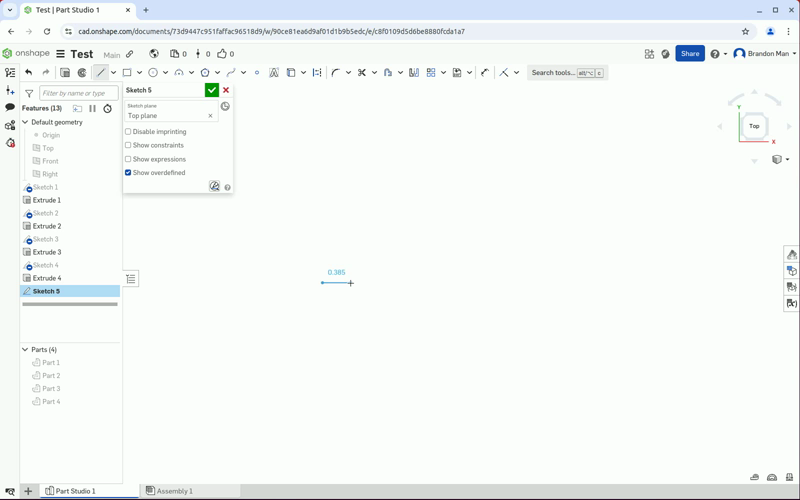
scroll(-6)
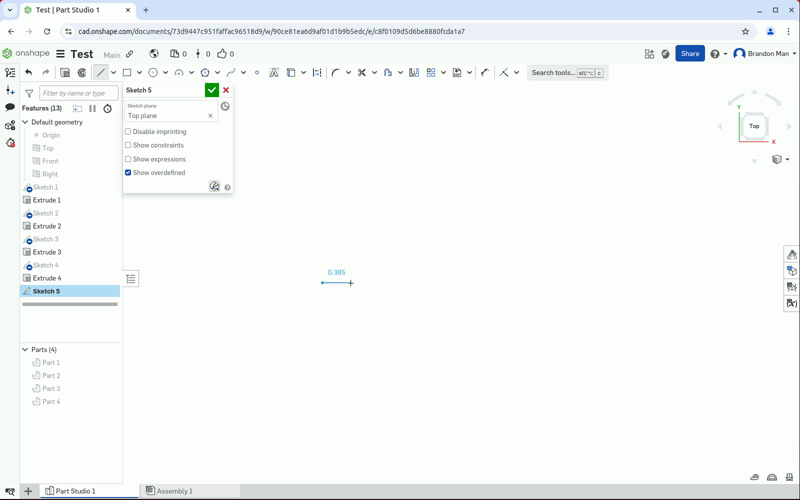
scroll(-6)
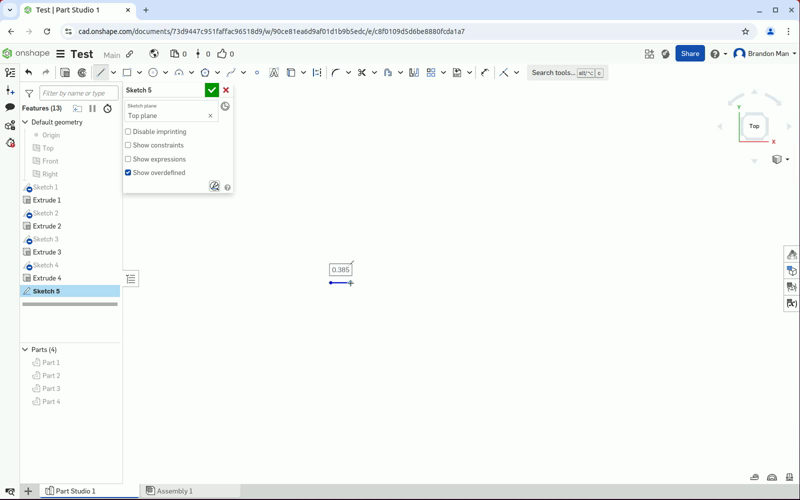
scroll(-6)
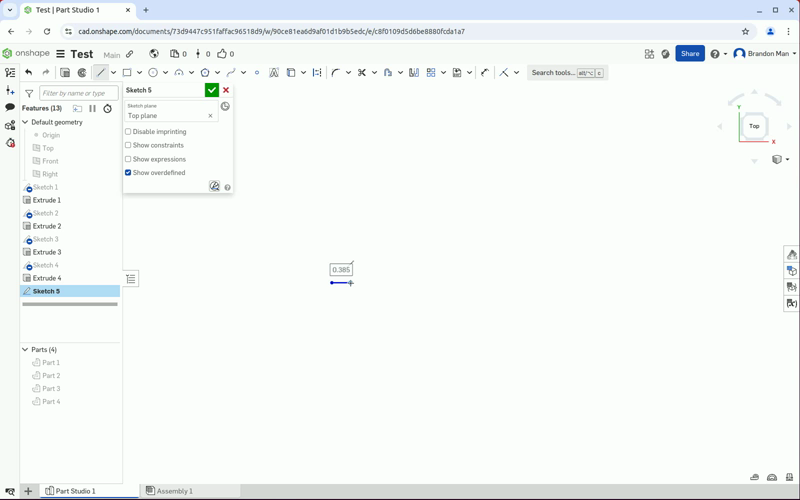
scroll(-6)
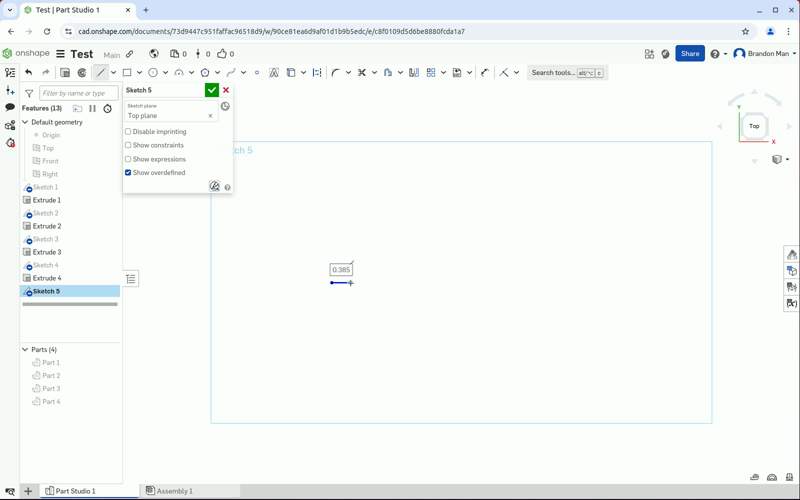
scroll(-6)
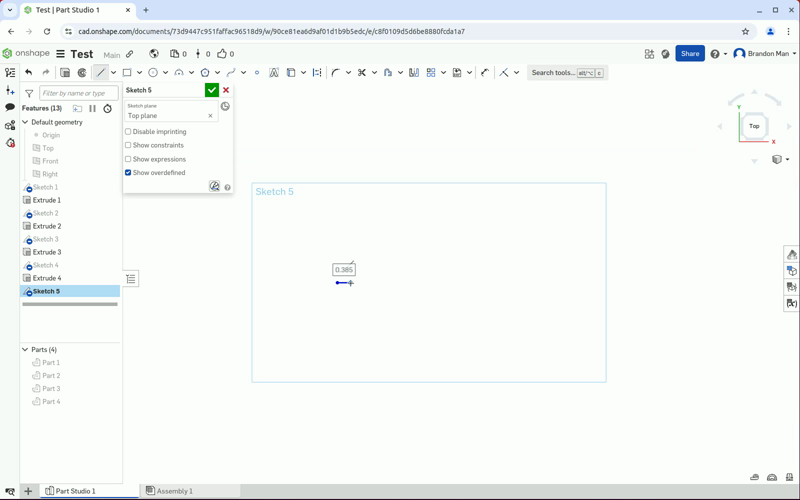
scroll(-6)
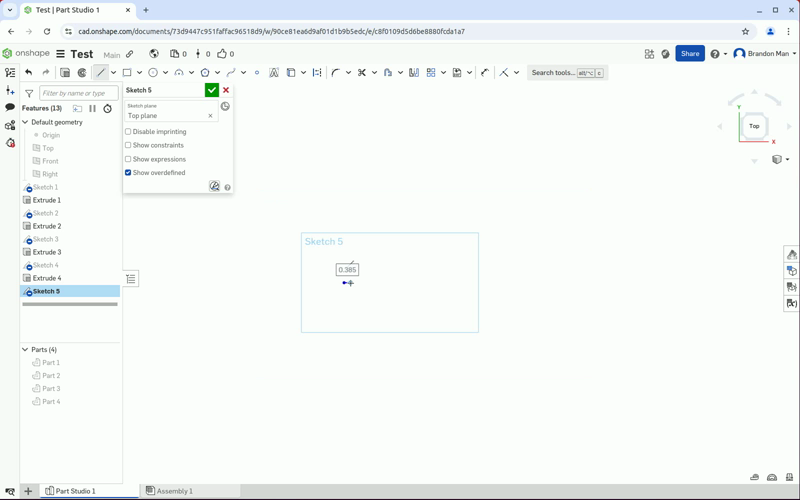
scroll(-6)
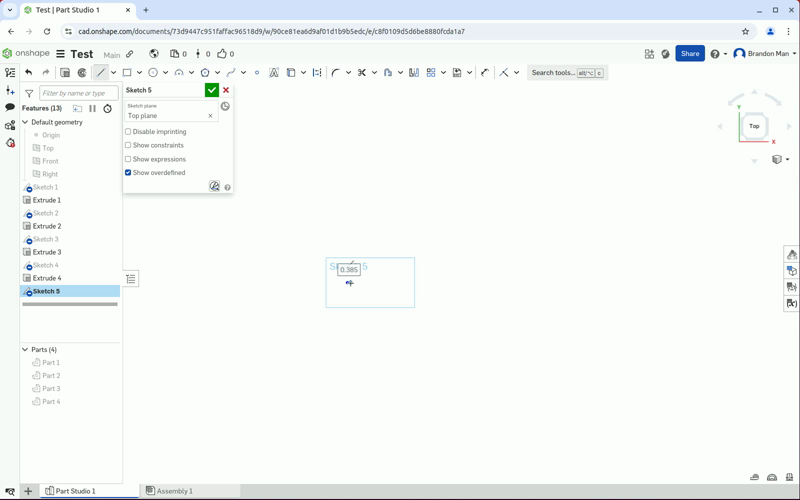
key_up(shift)
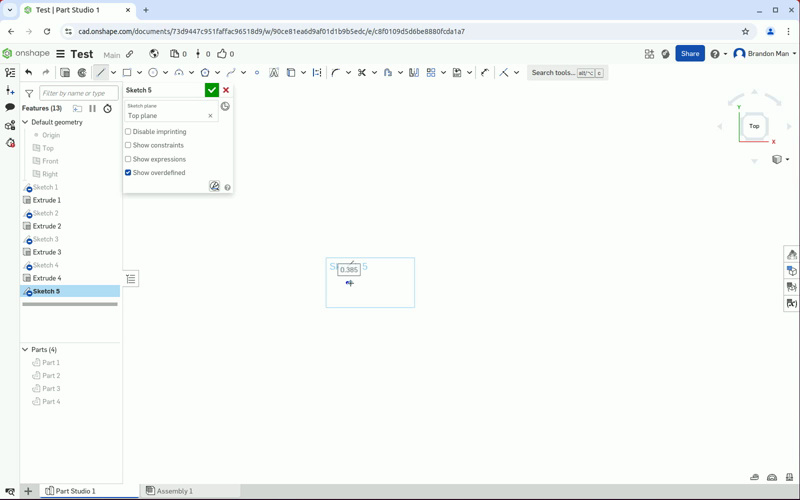
key_down(shift)
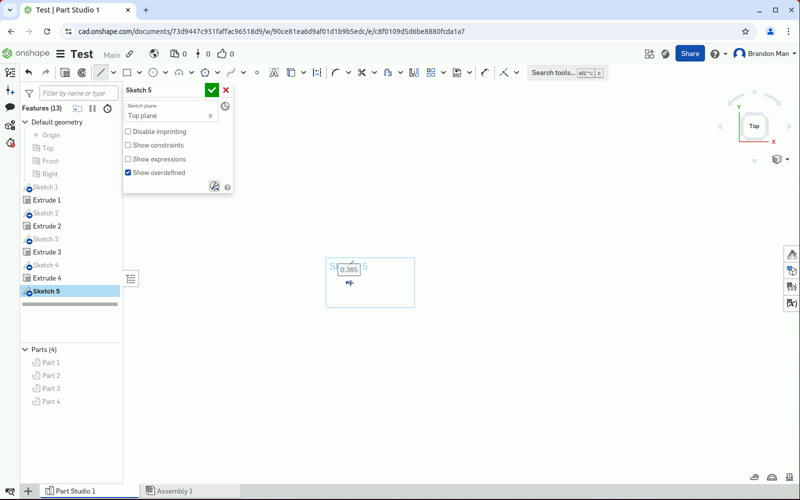
mouse_move(380, 282)
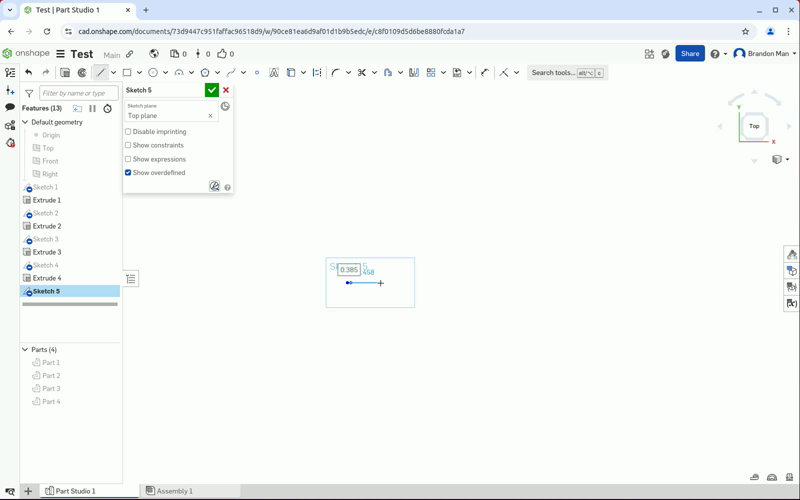
mouse_move(350, 244)
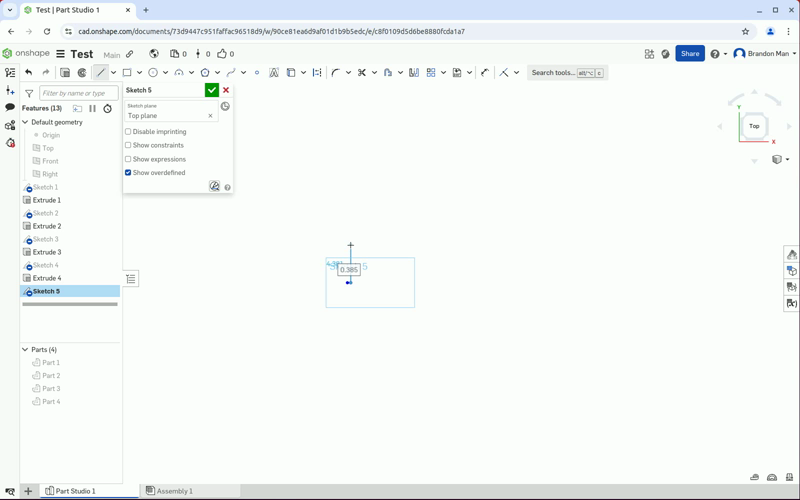
click(350, 244)
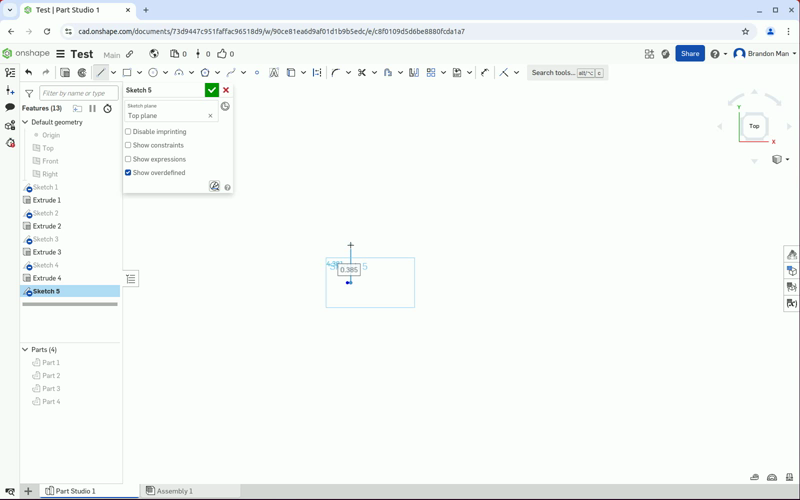
key_up(shift)
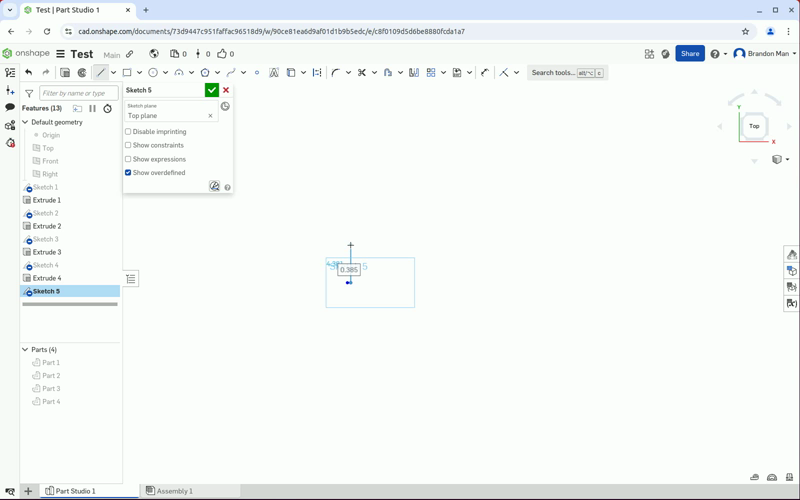
key_down(shift)
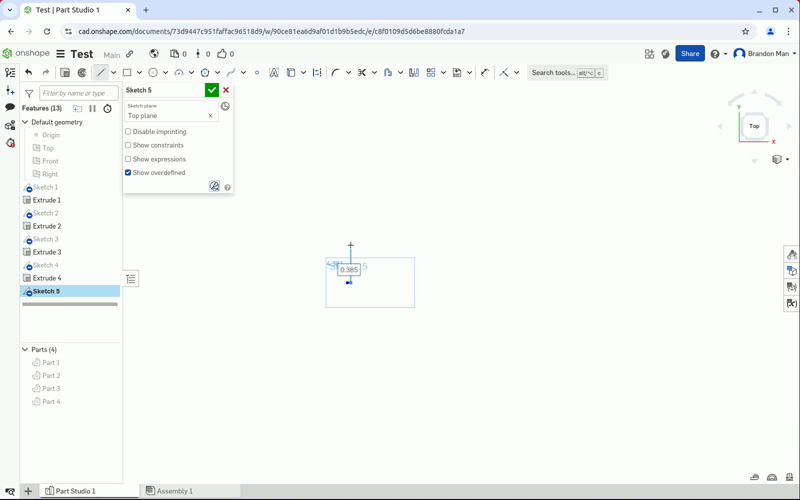
mouse_move(380, 244)
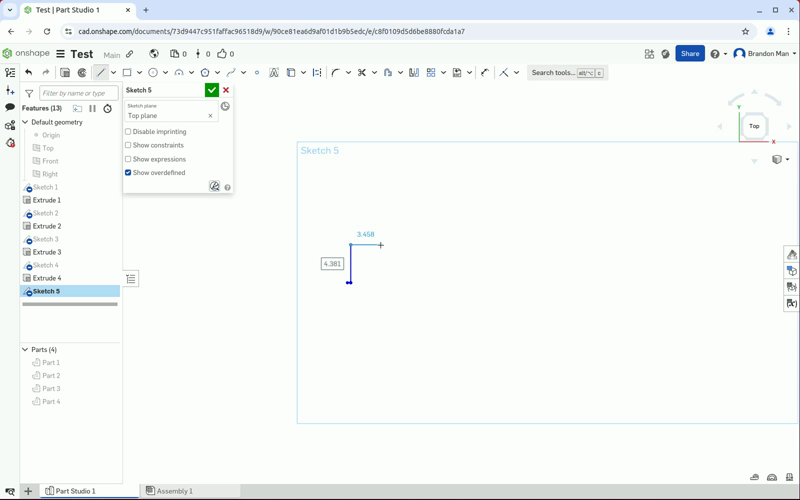
mouse_move(350, 242)
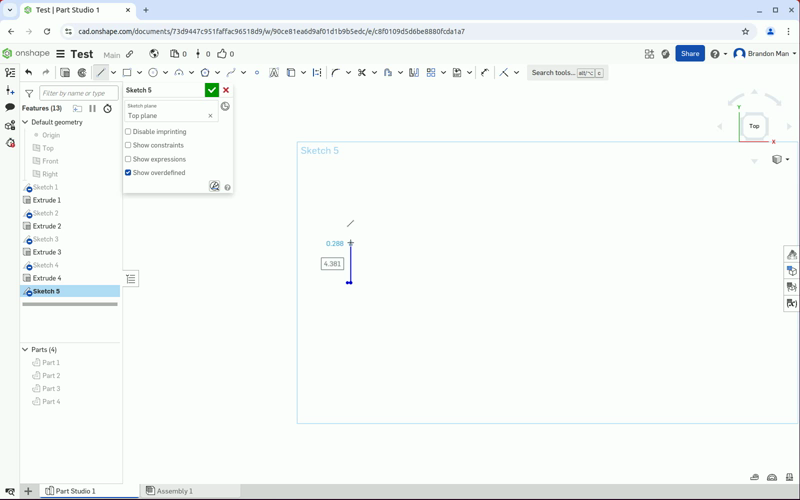
scroll(6)
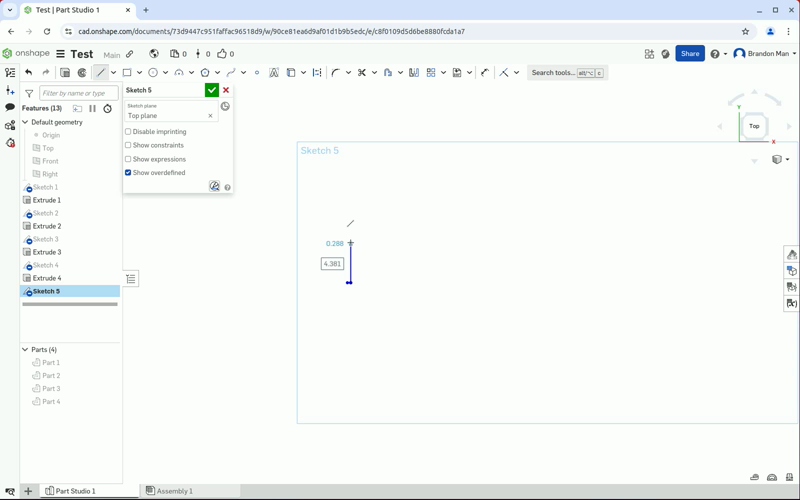
scroll(6)
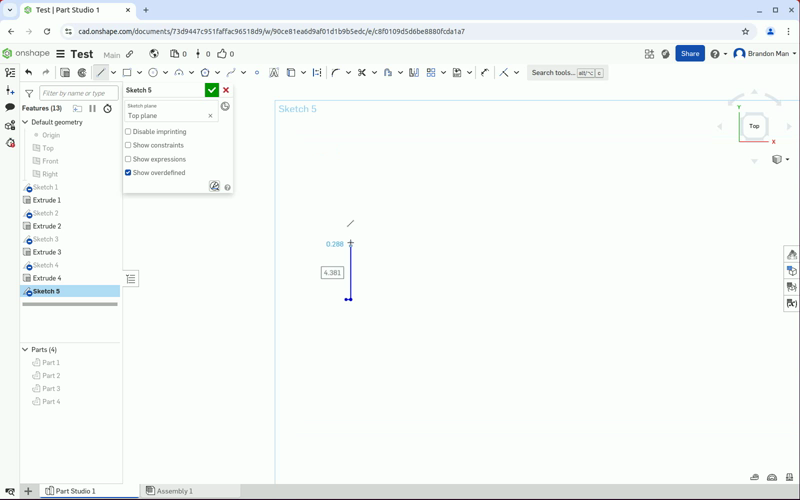
scroll(6)
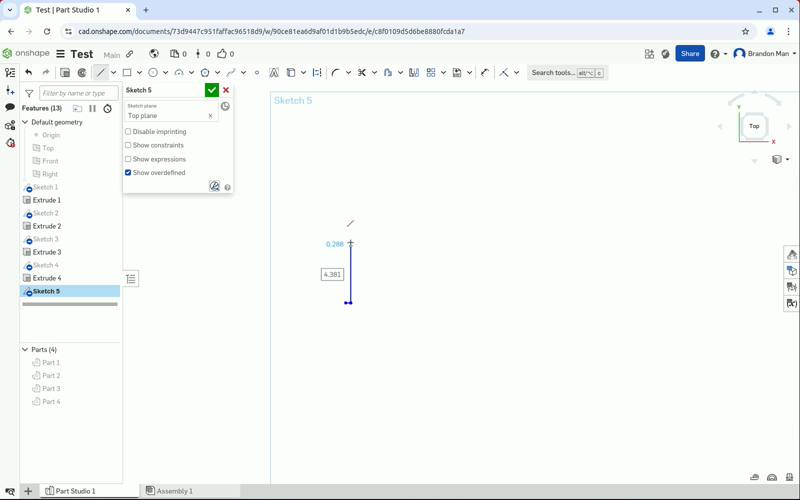
scroll(6)
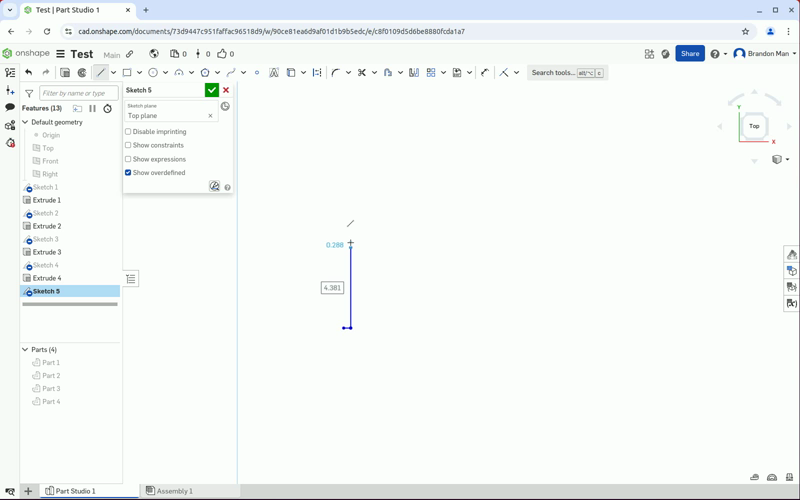
scroll(6)
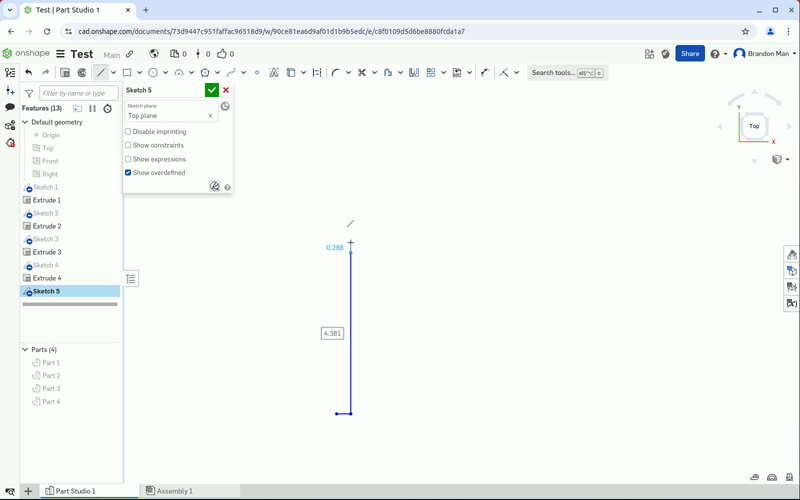
scroll(6)
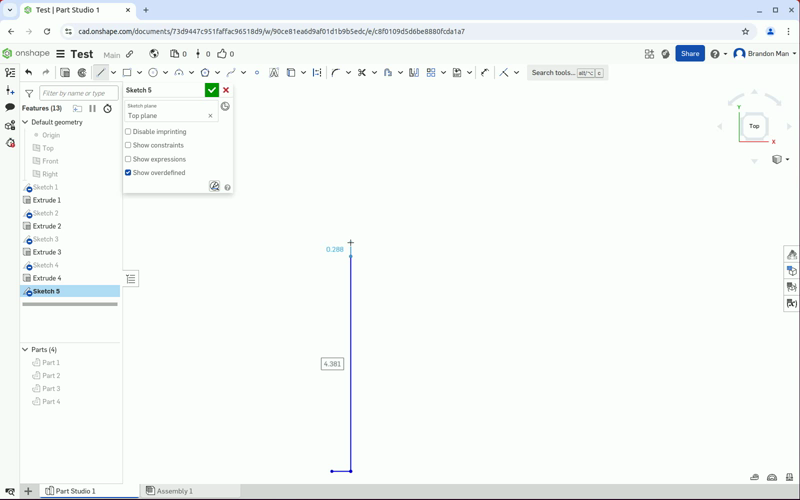
scroll(6)
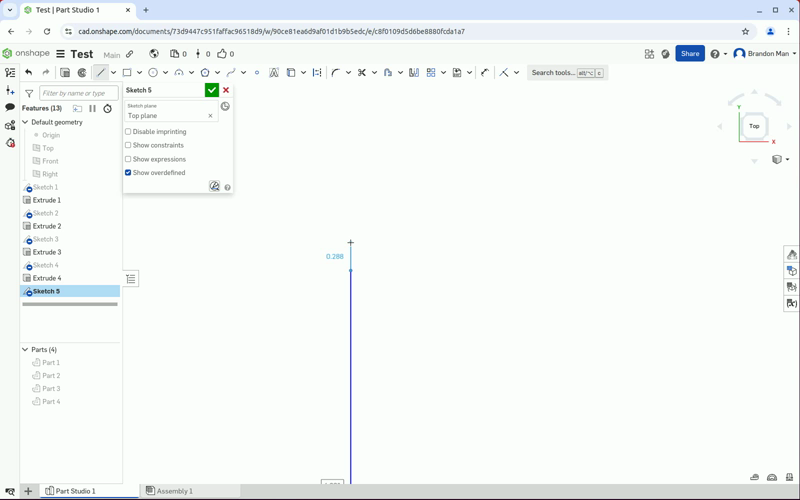
click(350, 242)
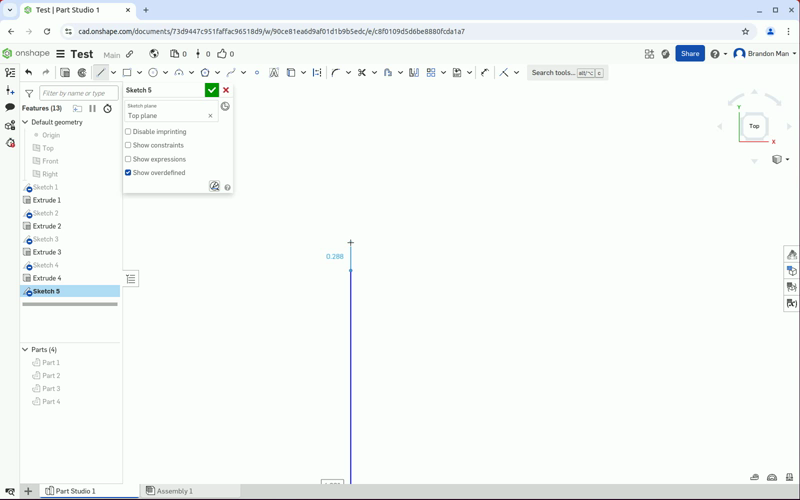
scroll(-6)
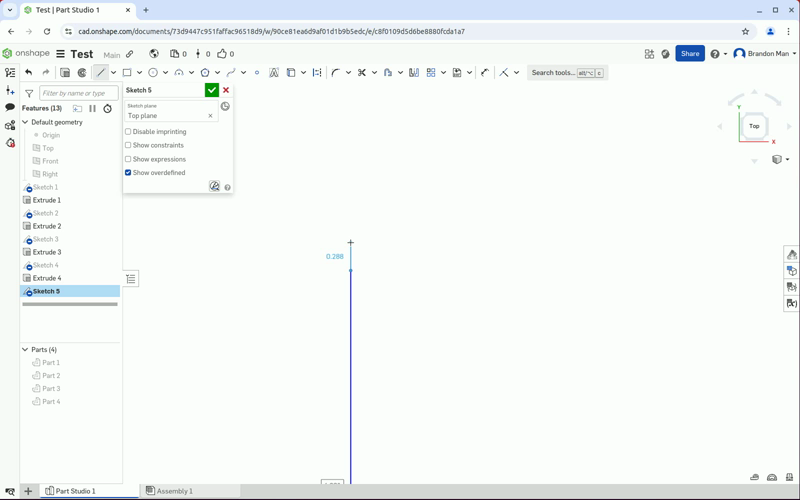
scroll(-6)
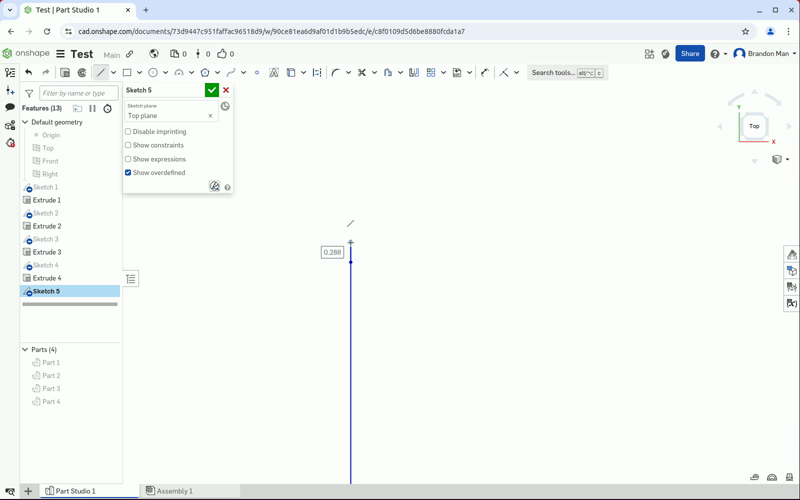
scroll(-6)
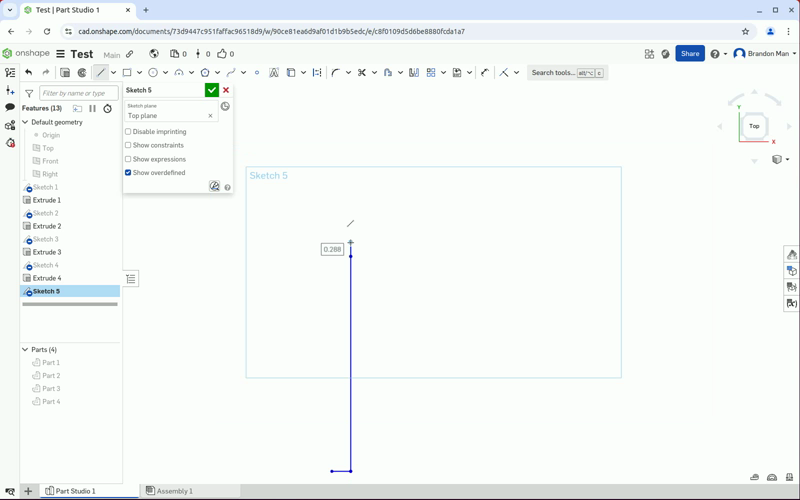
scroll(-6)
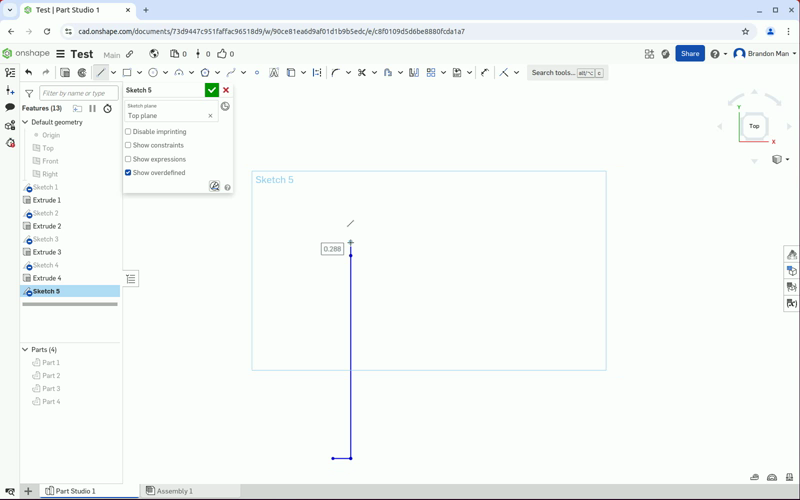
scroll(-6)
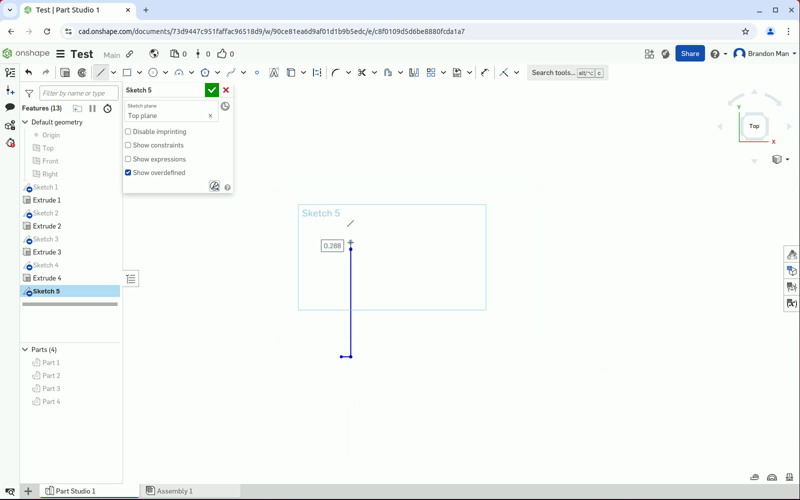
scroll(-6)
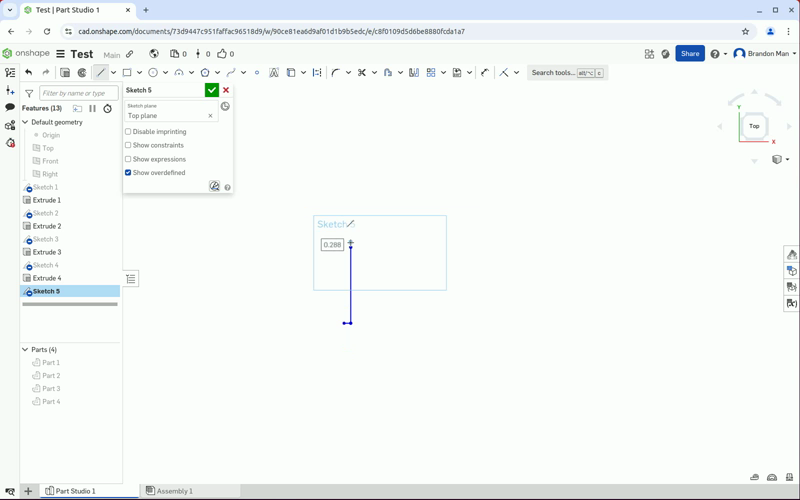
scroll(-6)
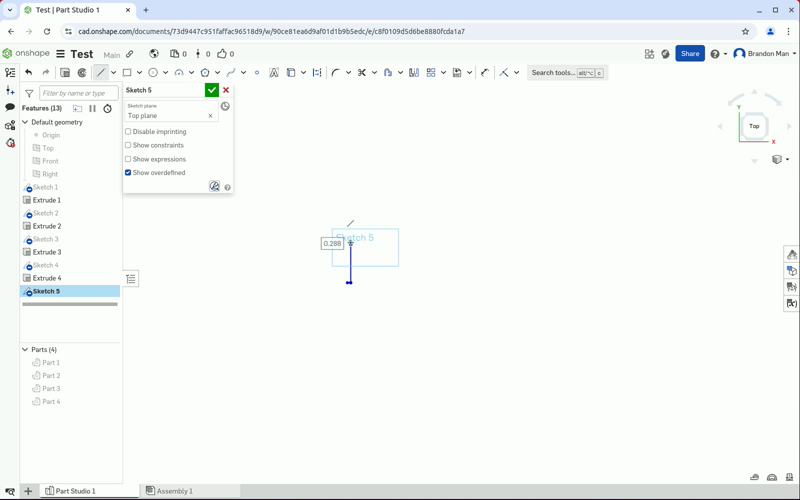
key_up(shift)
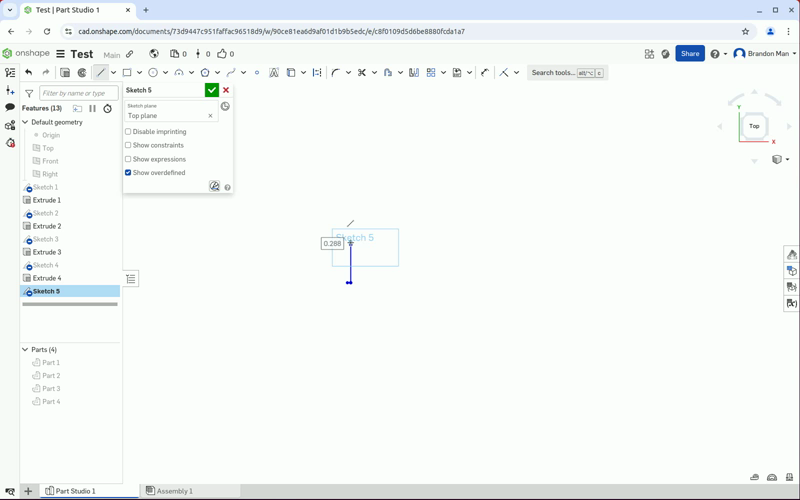
key_down(shift)
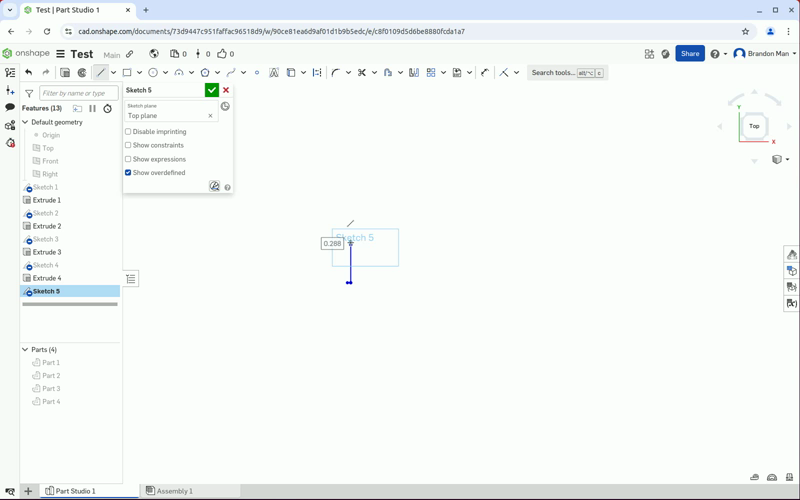
mouse_move(380, 242)
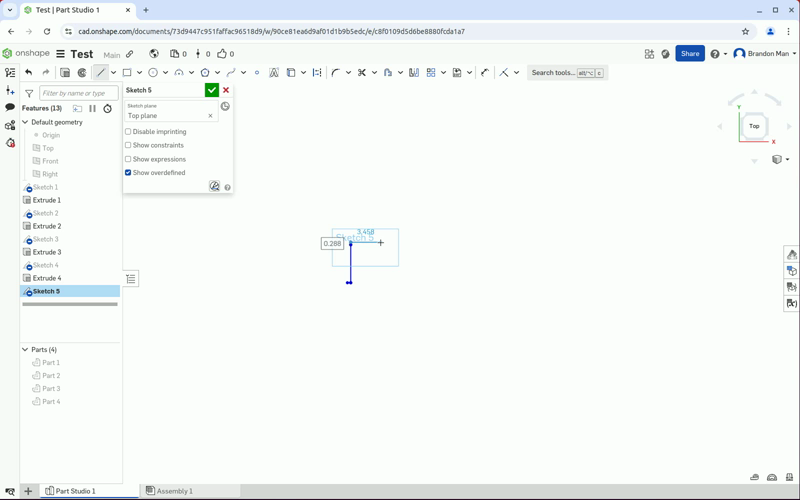
mouse_move(348, 242)
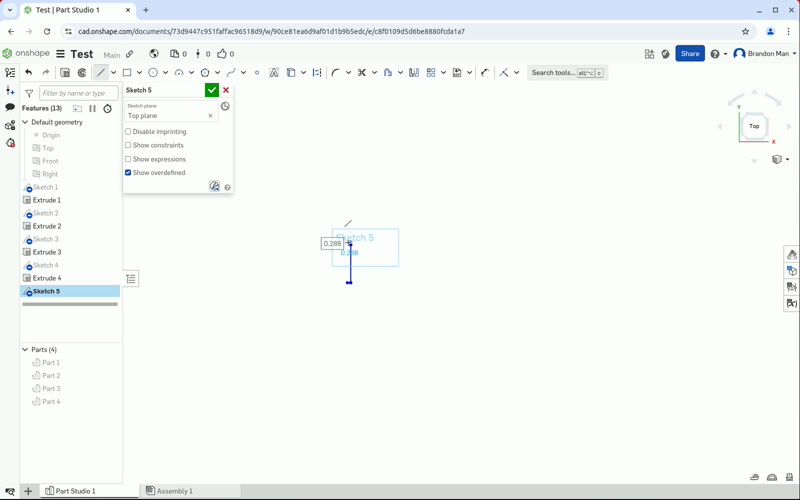
scroll(6)
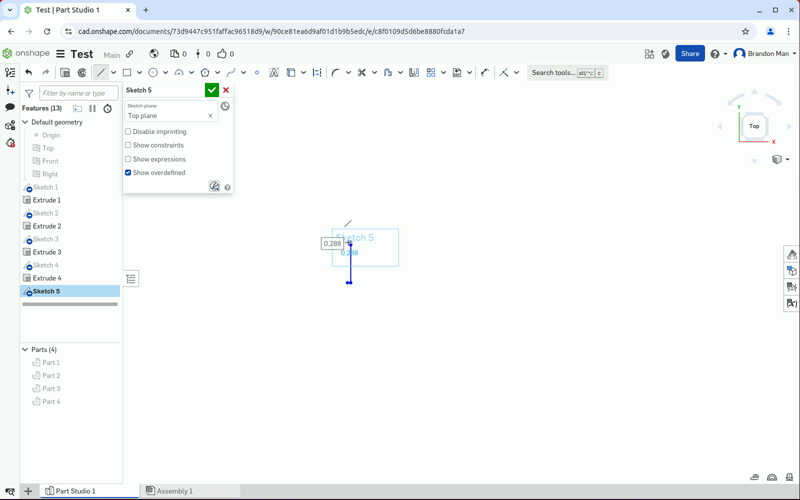
scroll(6)
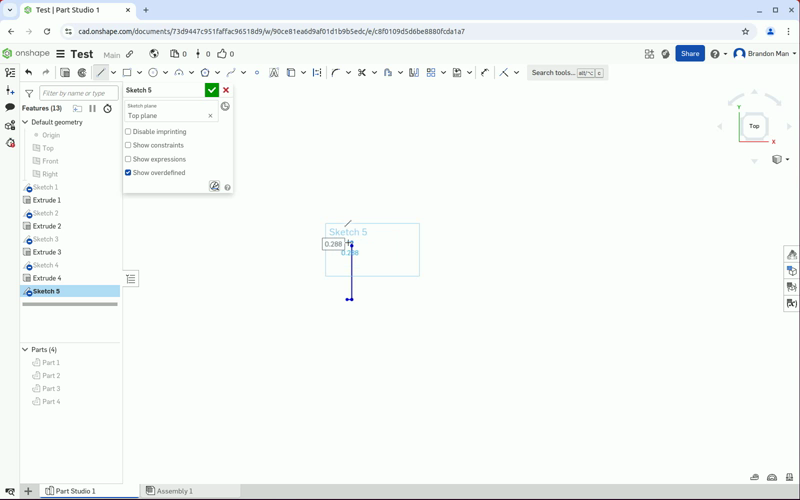
scroll(6)
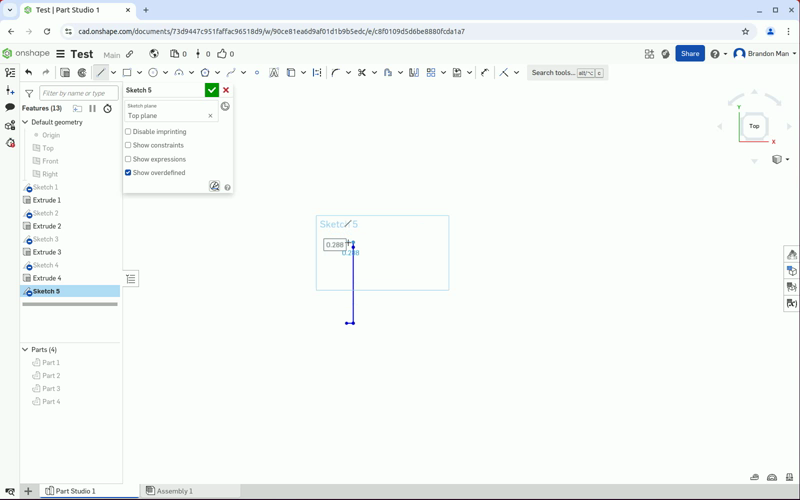
scroll(6)
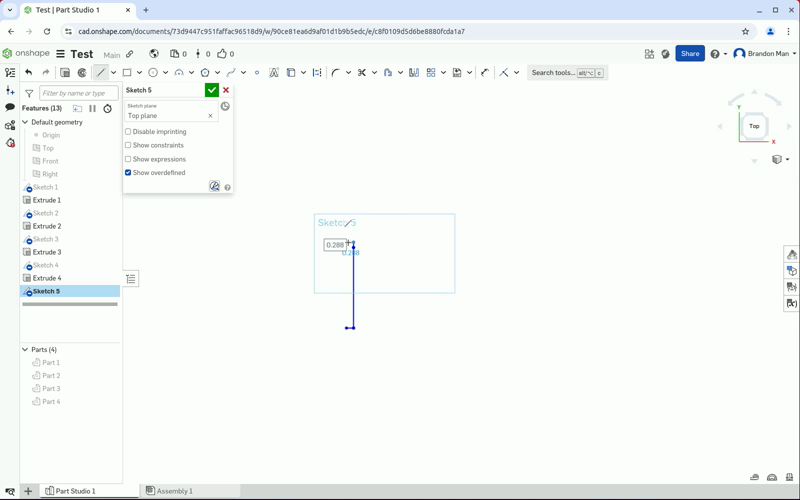
scroll(6)
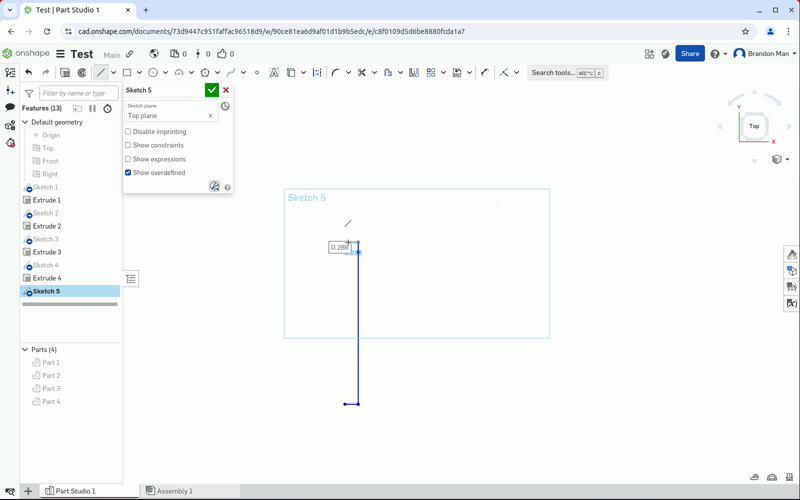
scroll(6)
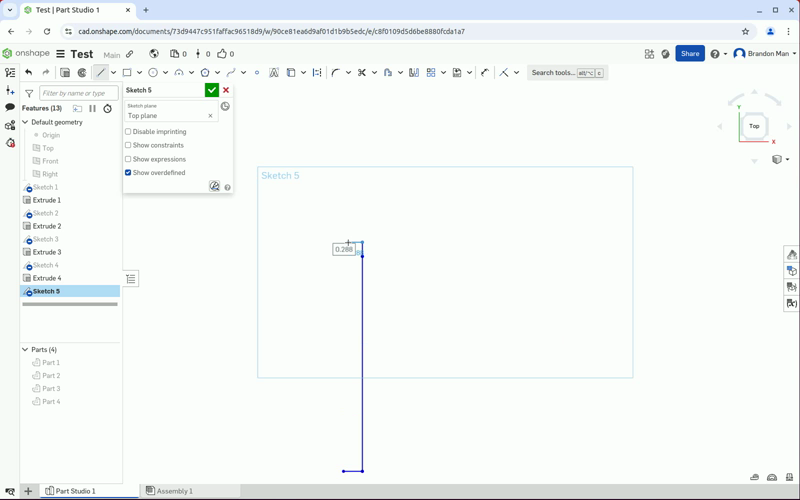
scroll(6)
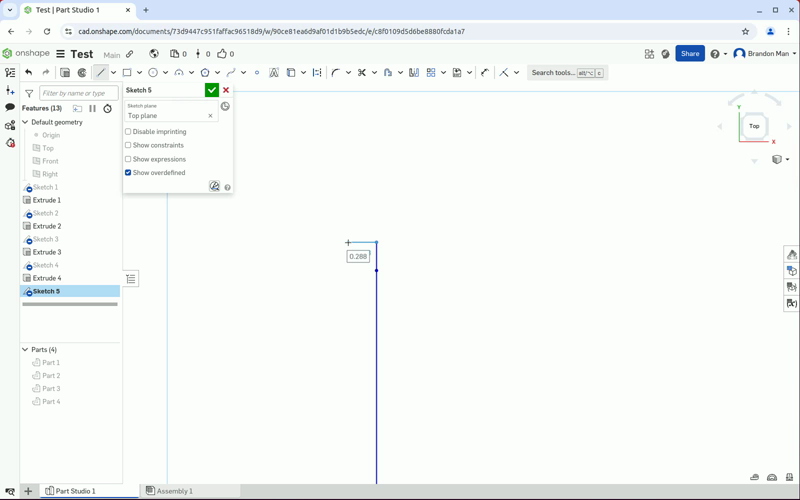
click(348, 242)
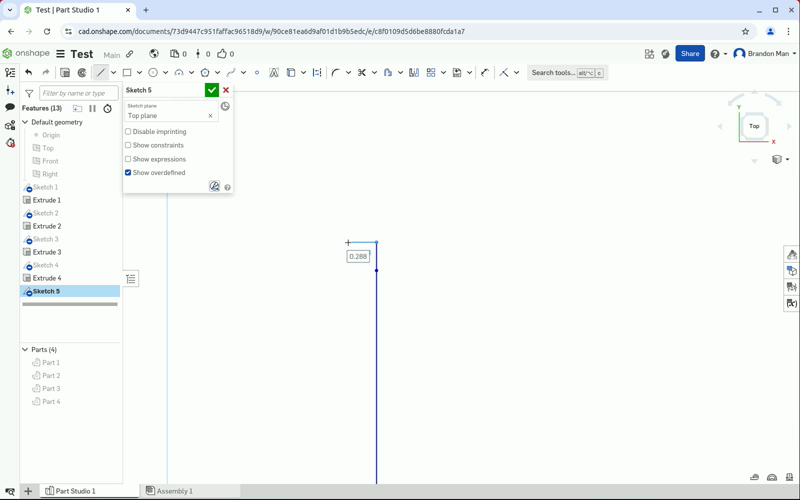
scroll(-6)
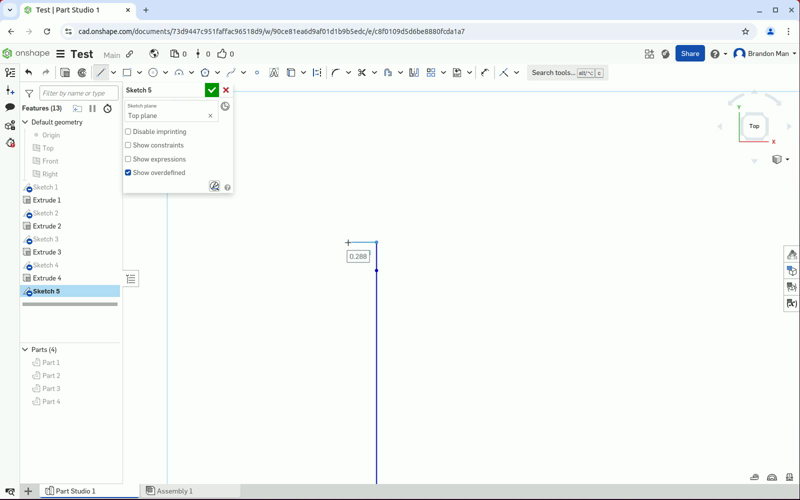
scroll(-6)
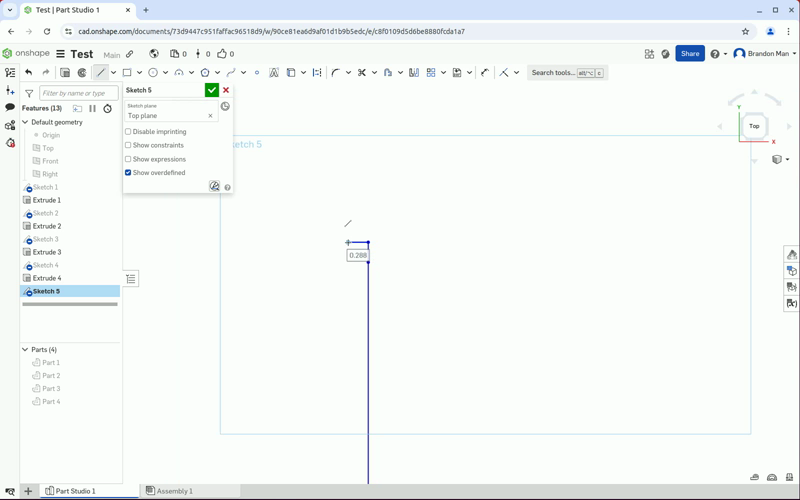
scroll(-6)
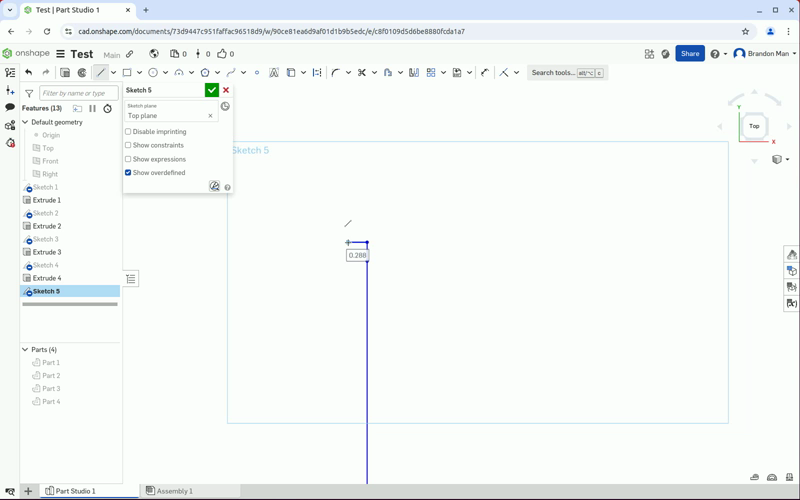
scroll(-6)
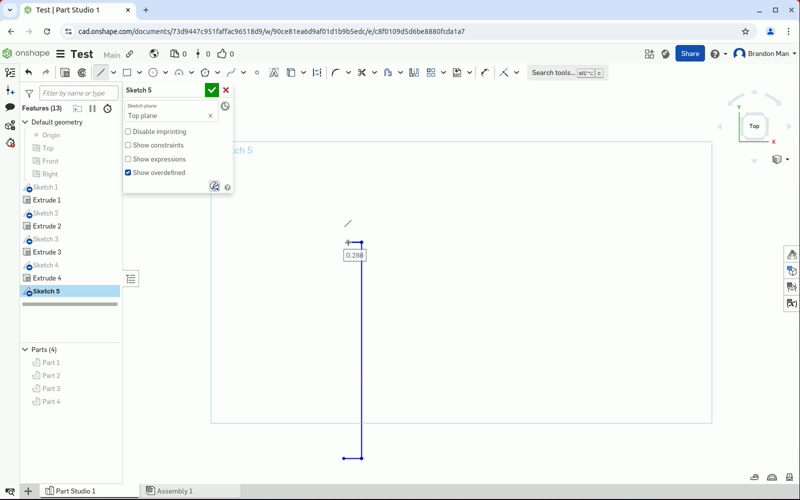
scroll(-6)
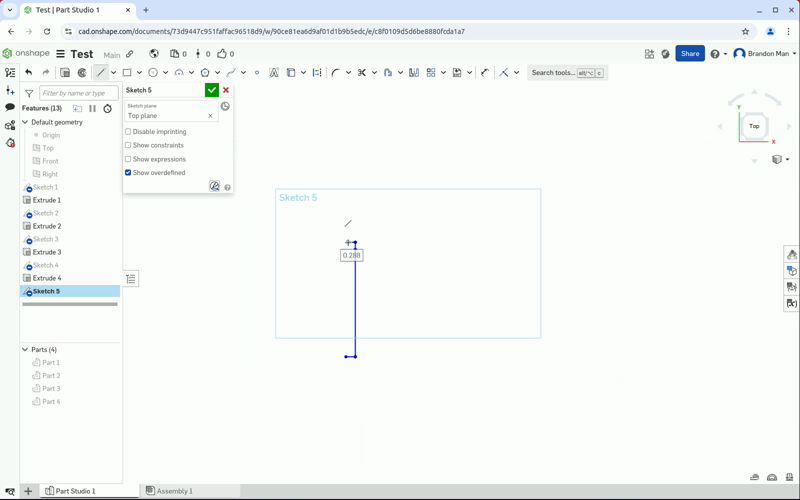
scroll(-6)
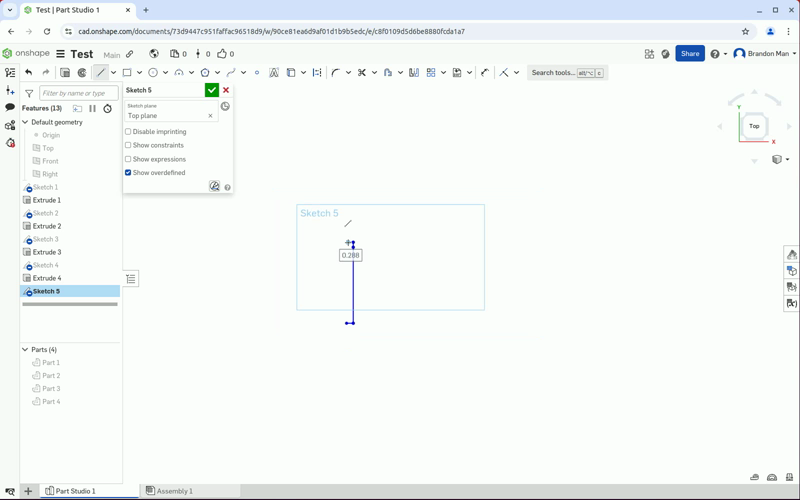
scroll(-6)
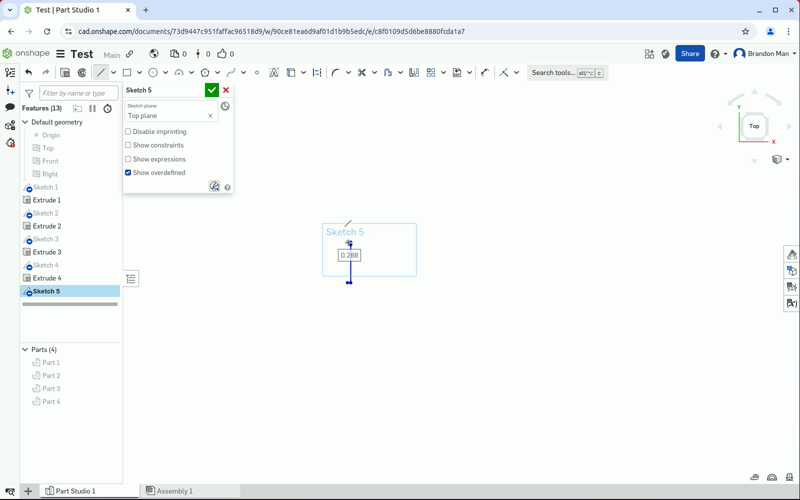
key_up(shift)
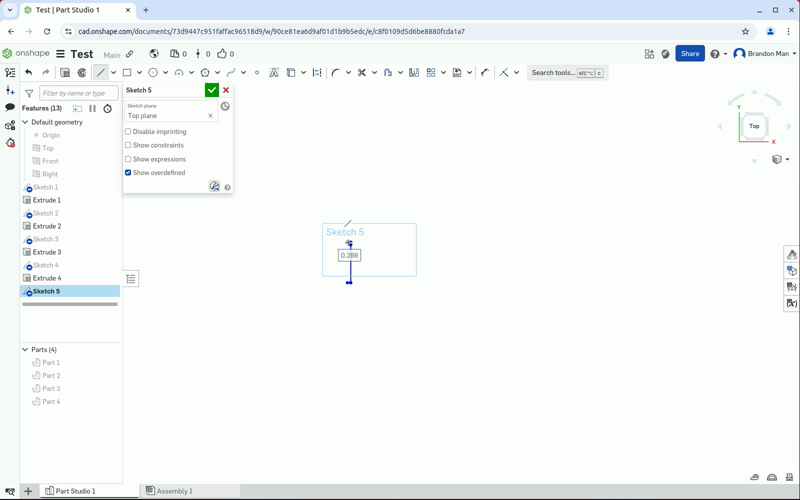
mouse_move(378, 242)
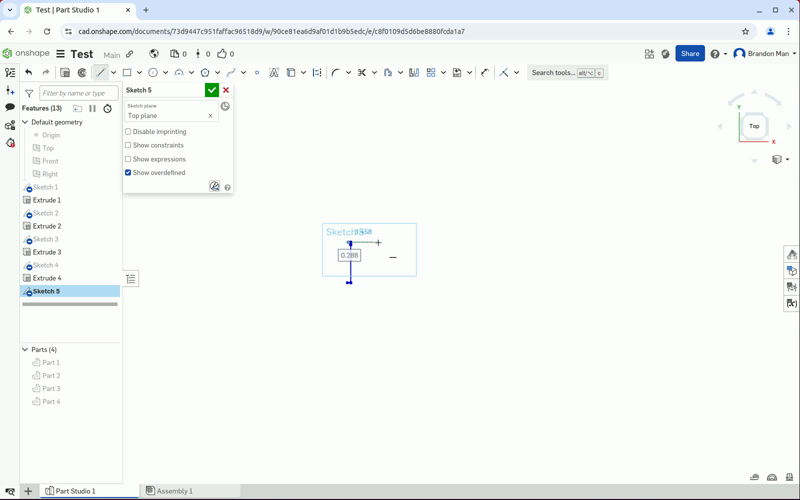
key_down(shift)
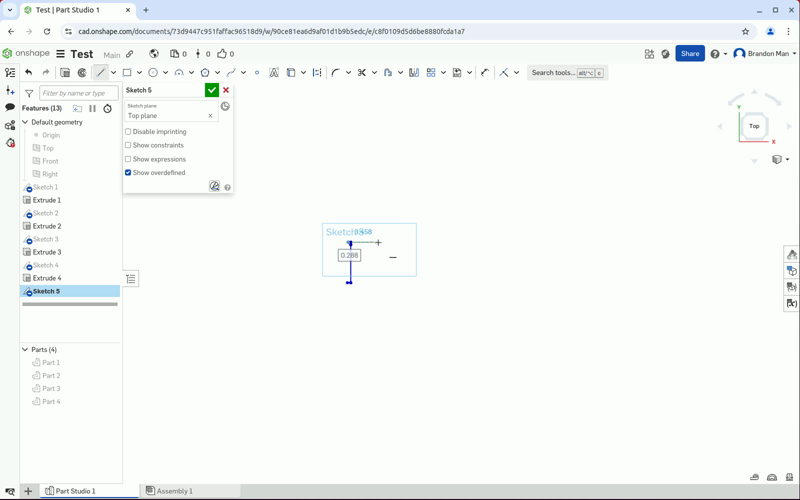
mouse_move(348, 282)
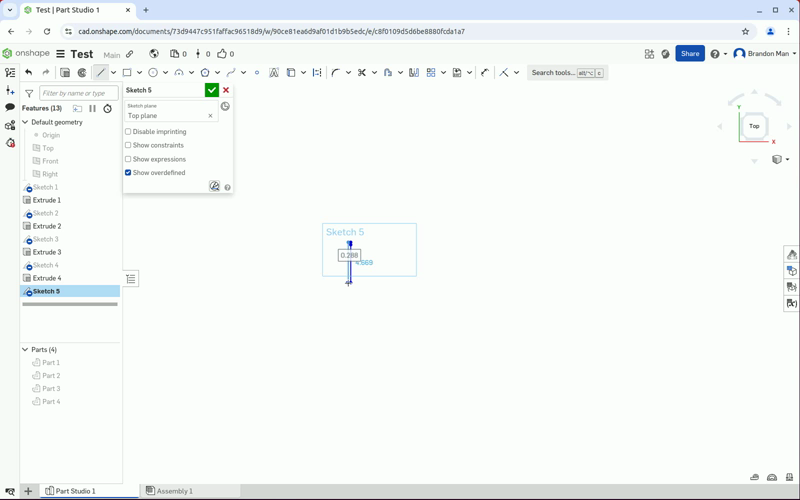
scroll(6)
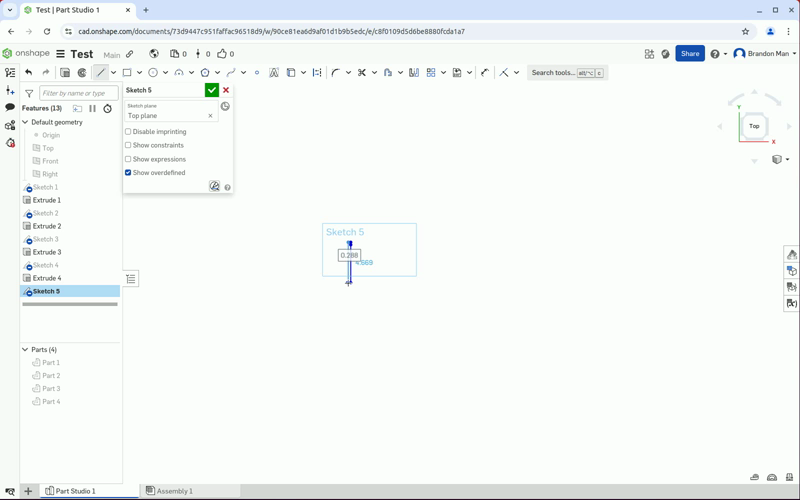
scroll(6)
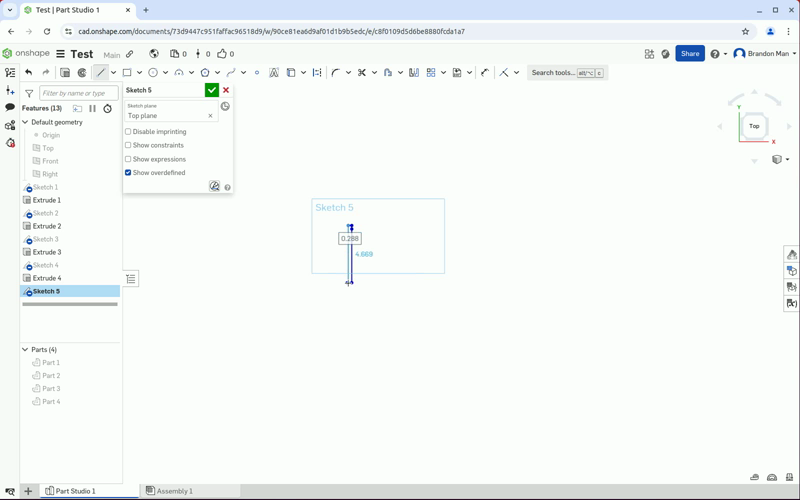
scroll(6)
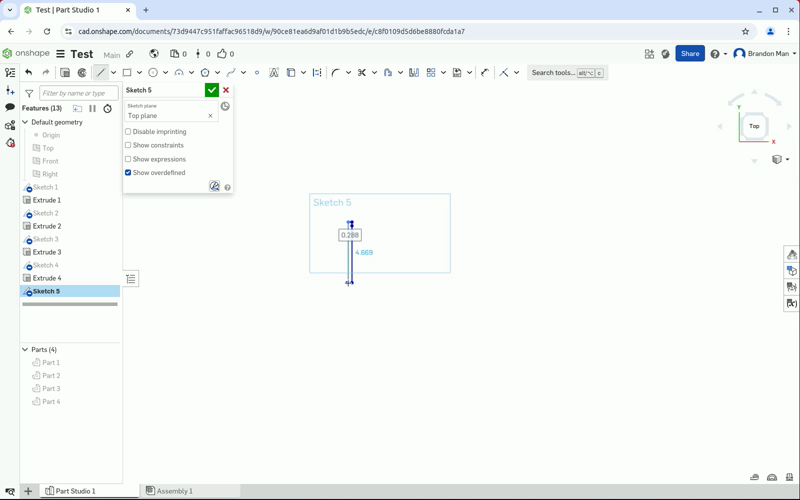
scroll(6)
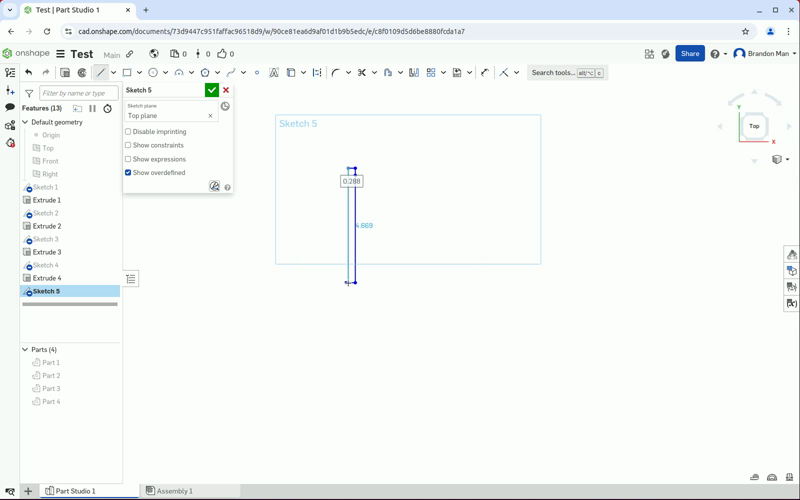
scroll(6)
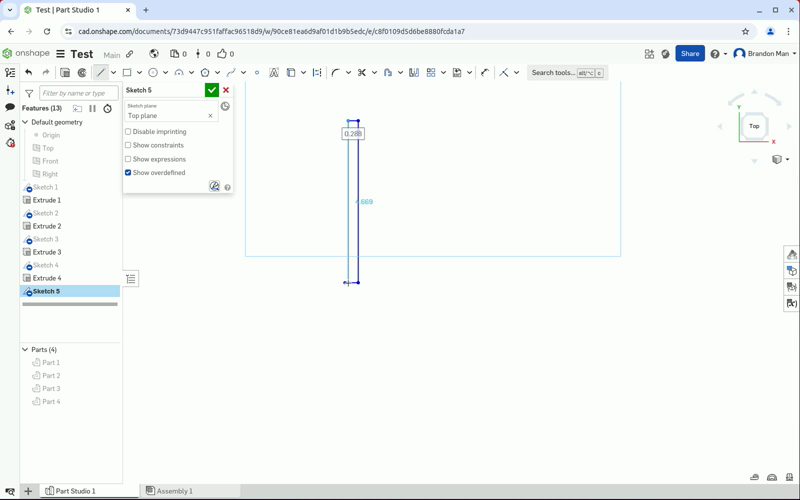
scroll(6)
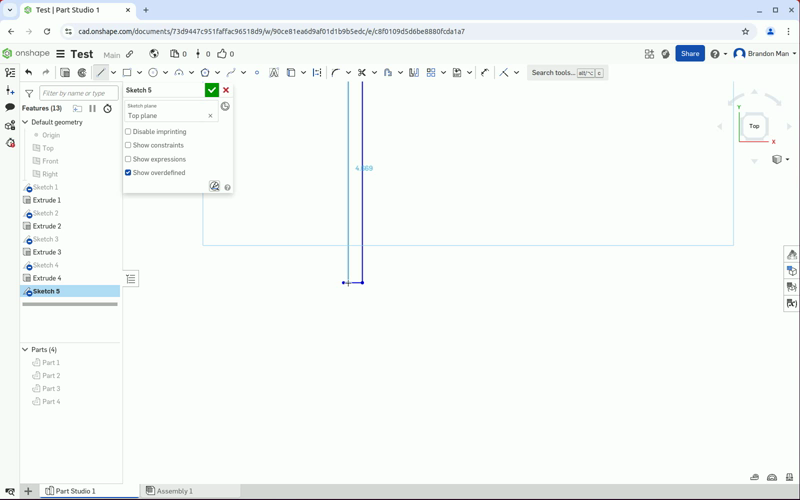
scroll(6)
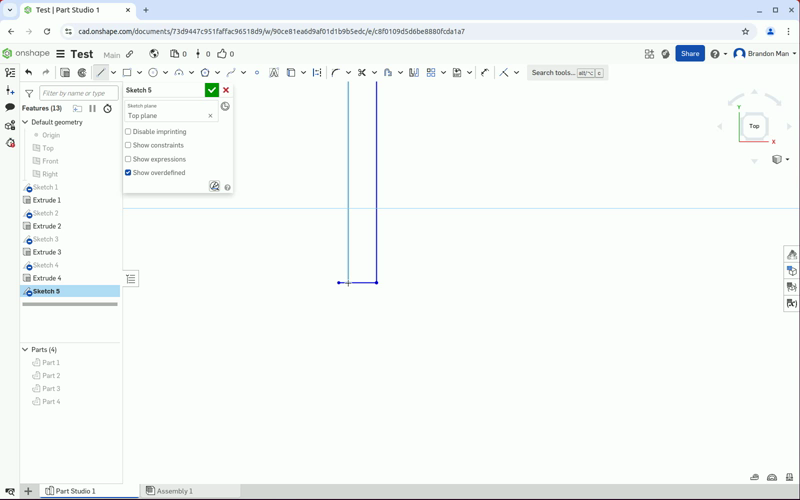
key_up(shift)
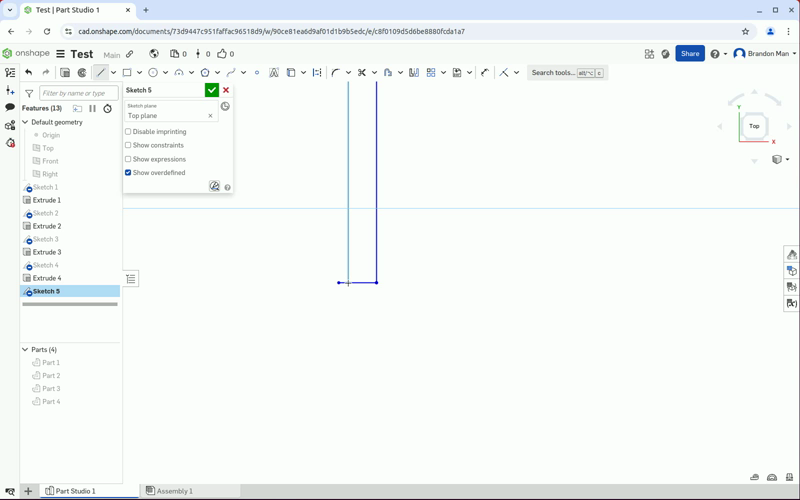
click(348, 282)
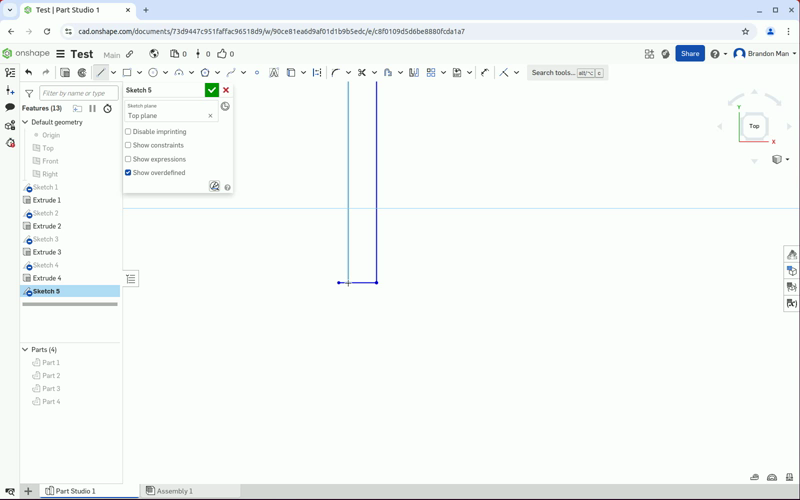
scroll(-6)
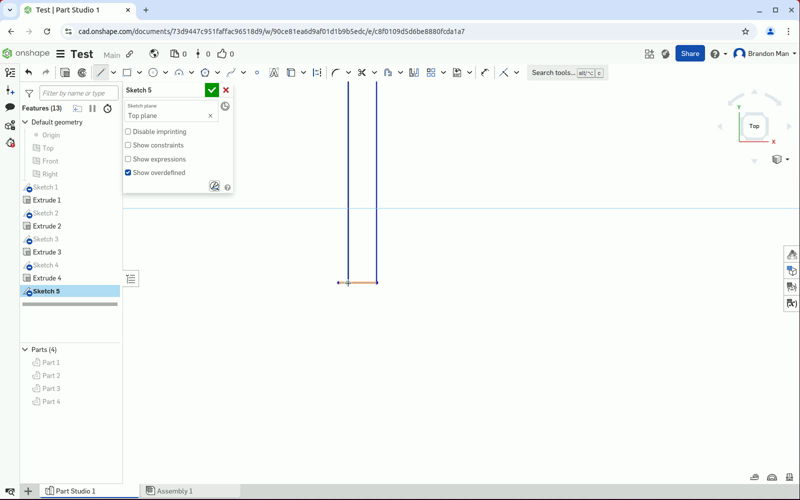
scroll(-6)
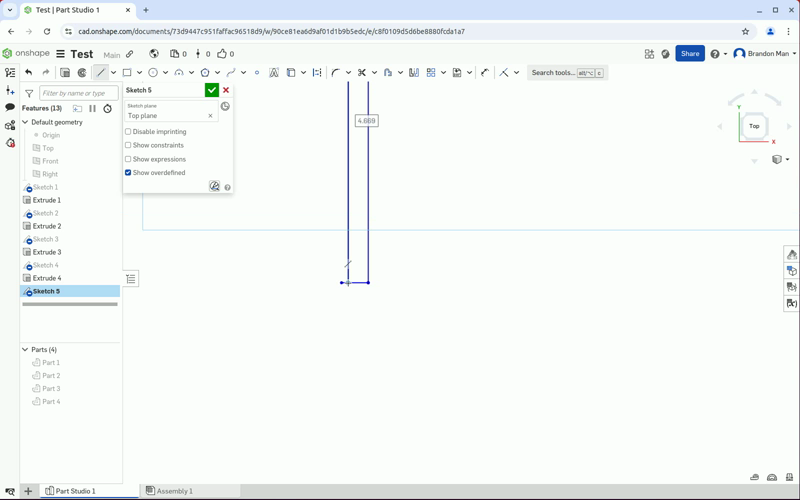
scroll(-6)
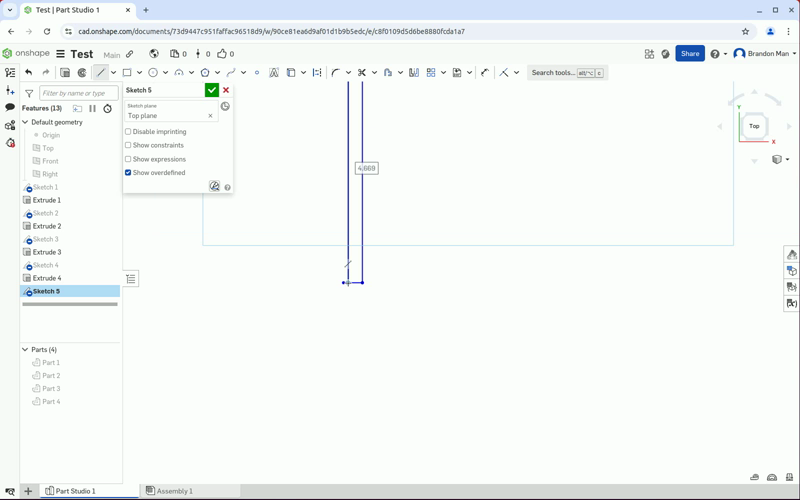
scroll(-6)
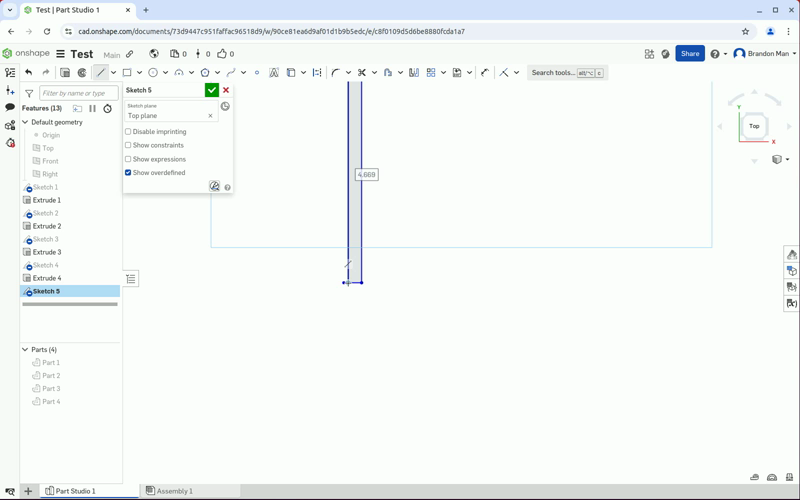
scroll(-6)
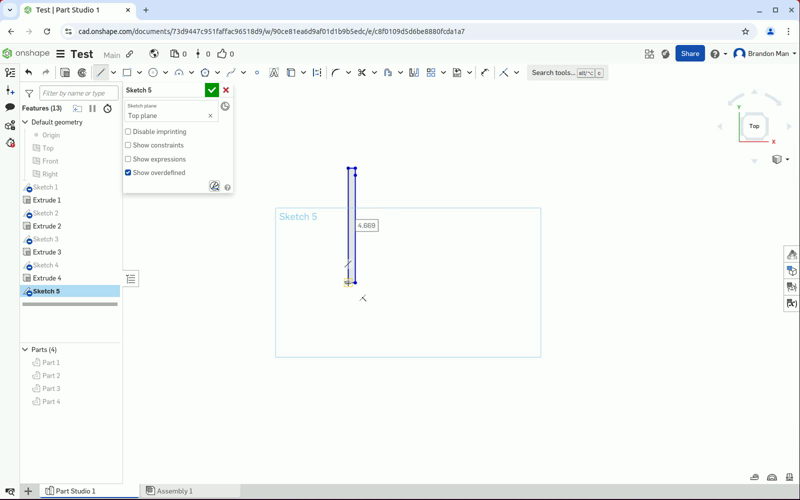
scroll(-6)
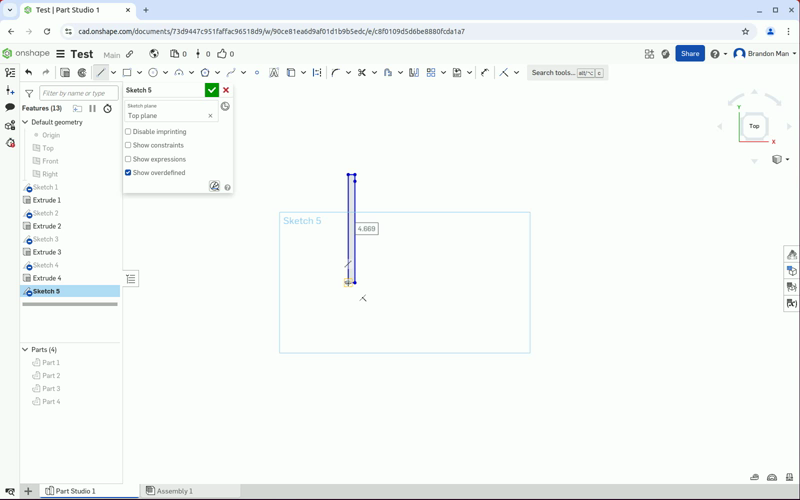
scroll(-6)
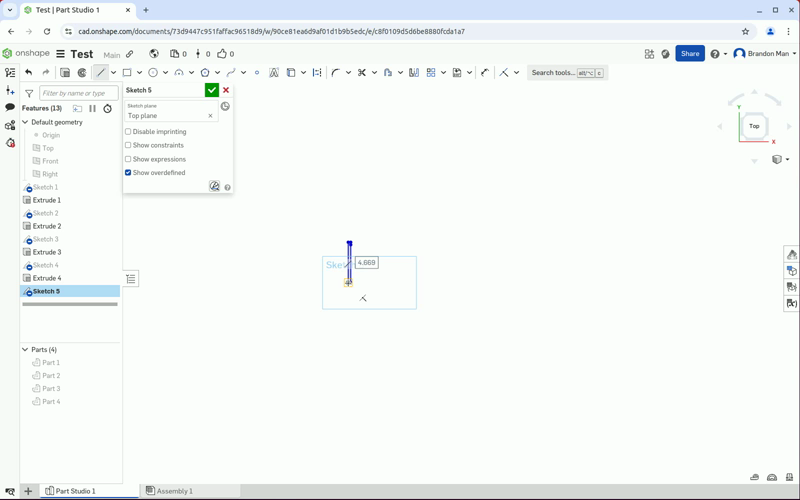
key(esc)
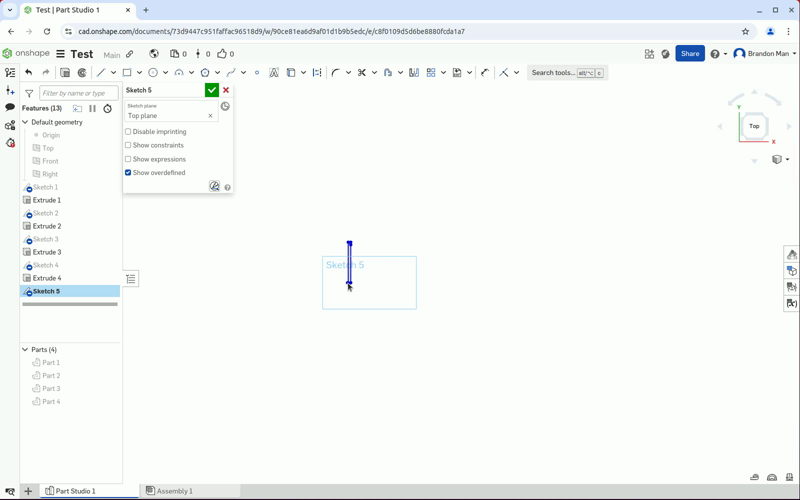
mouse_move(348, 259)
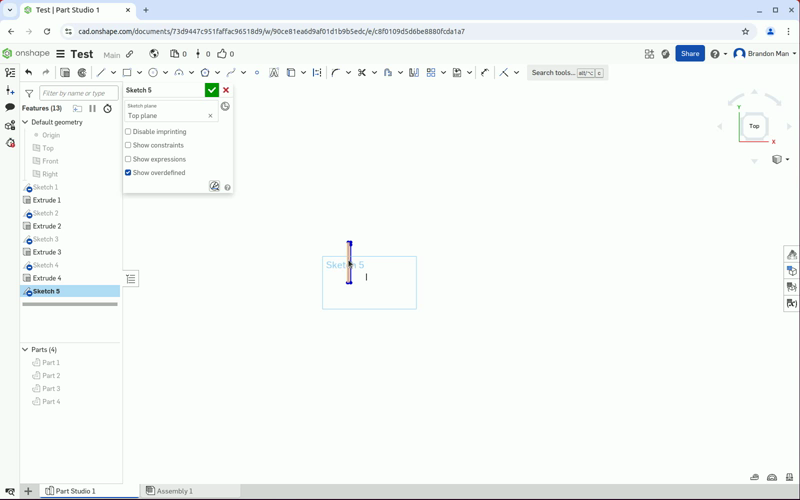
scroll(6)
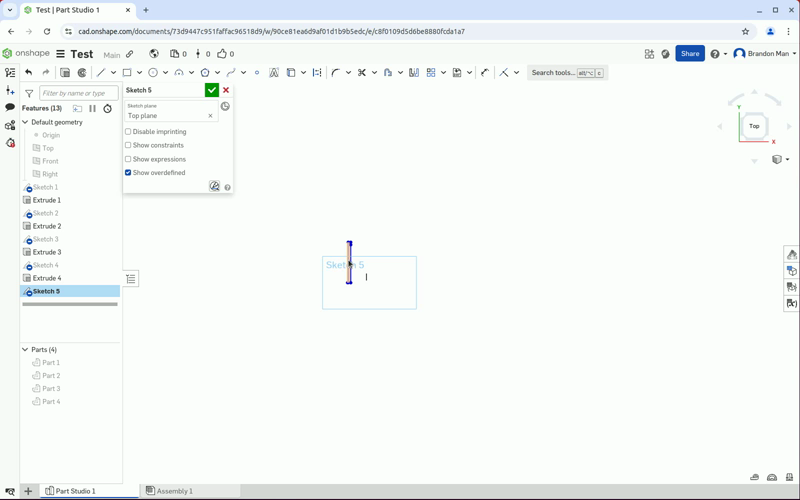
scroll(6)
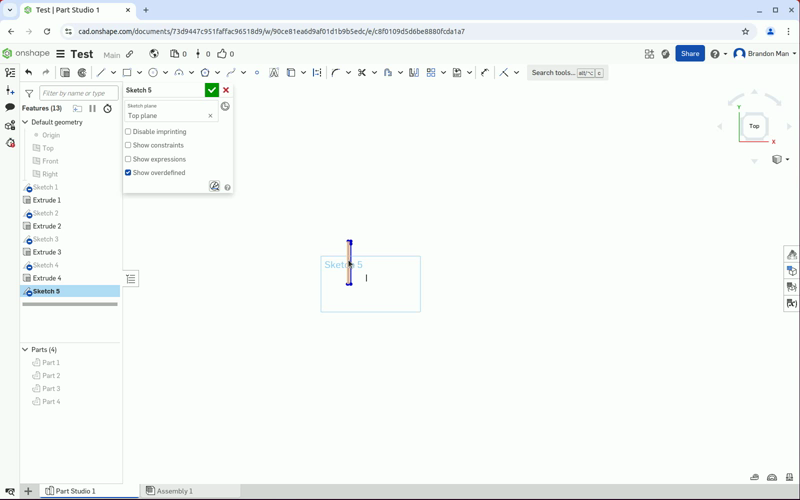
scroll(6)
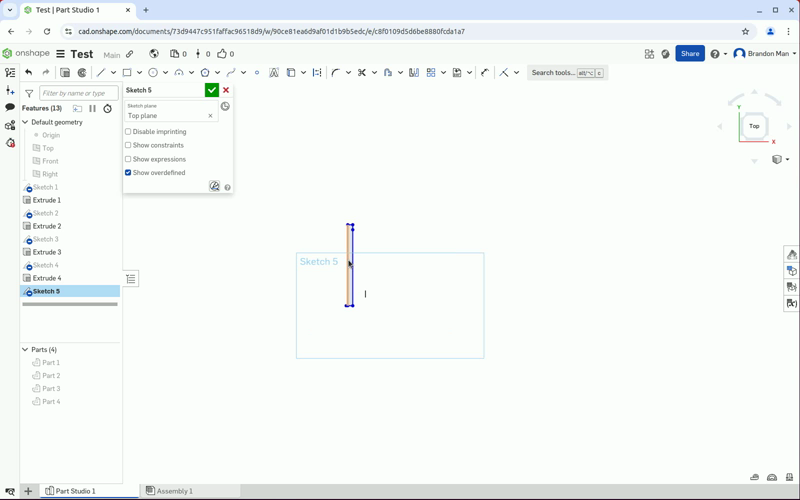
scroll(6)
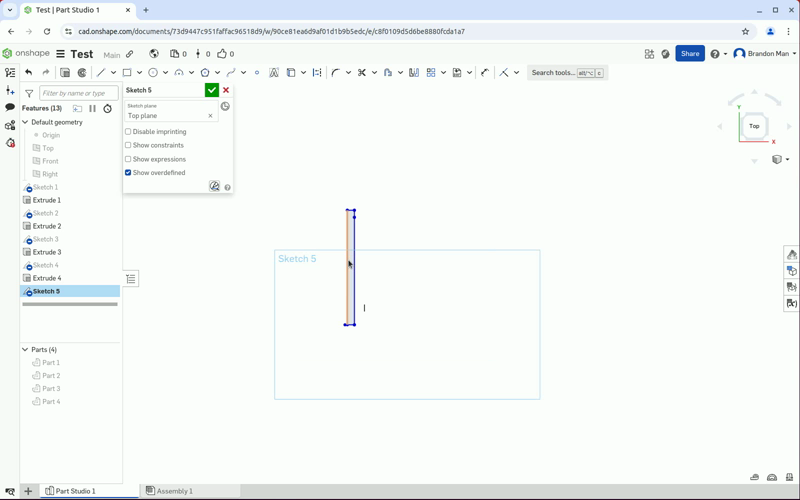
scroll(6)
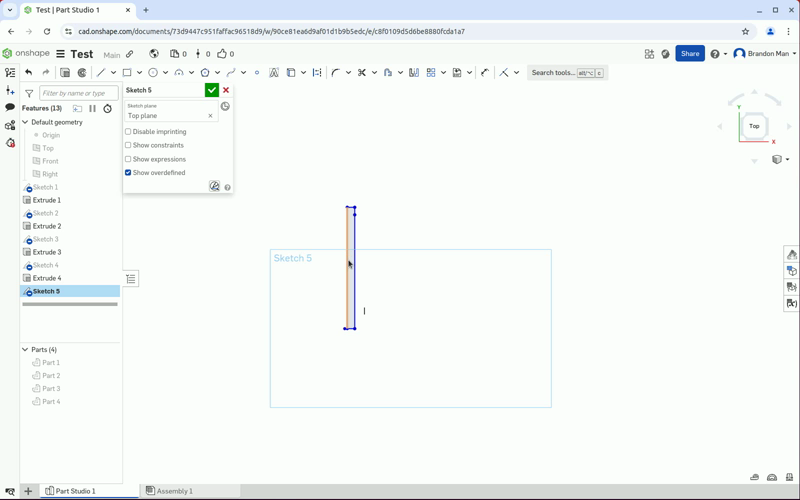
scroll(6)
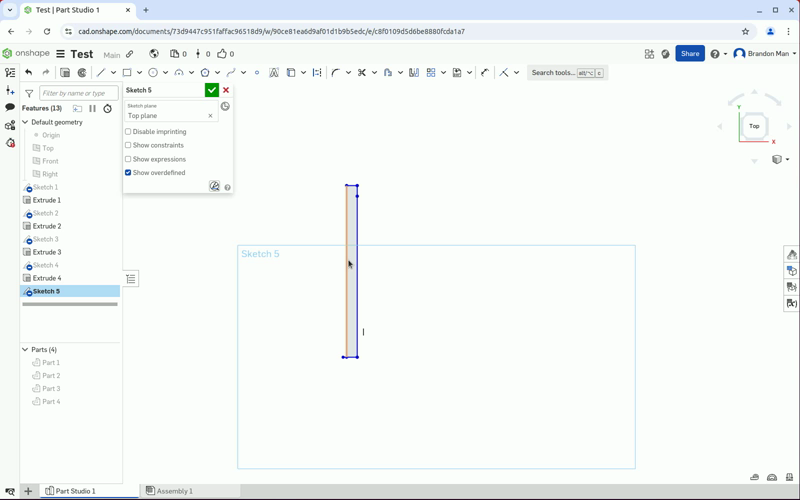
scroll(6)
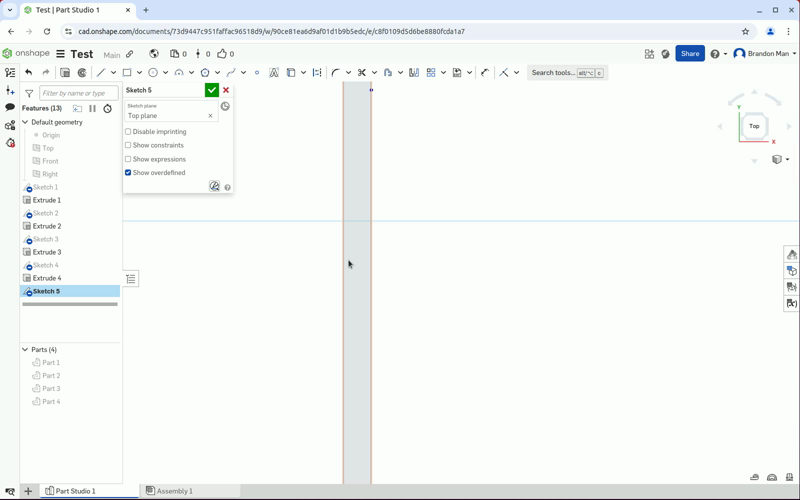
click(348, 259)
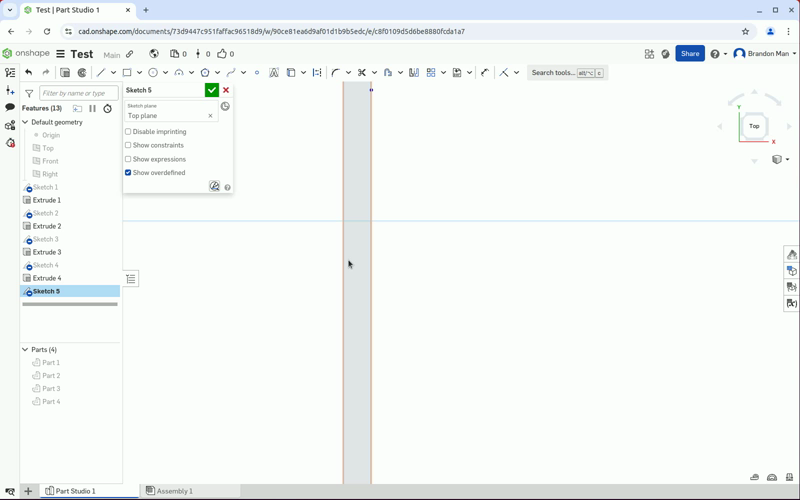
scroll(-6)
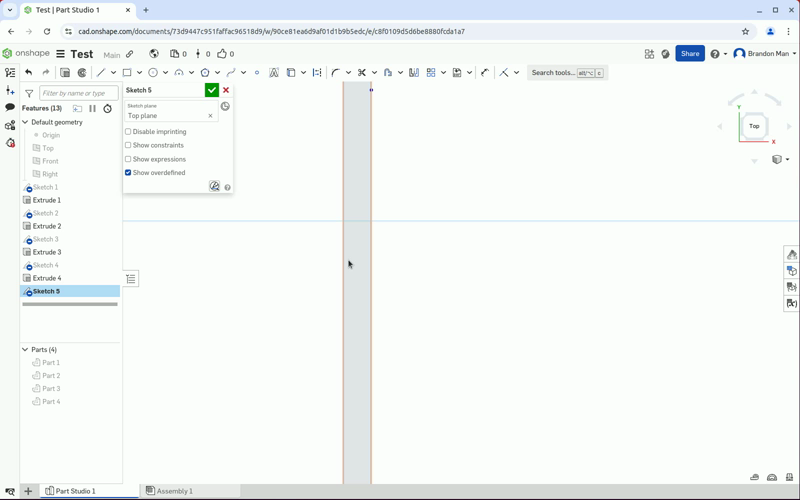
scroll(-6)
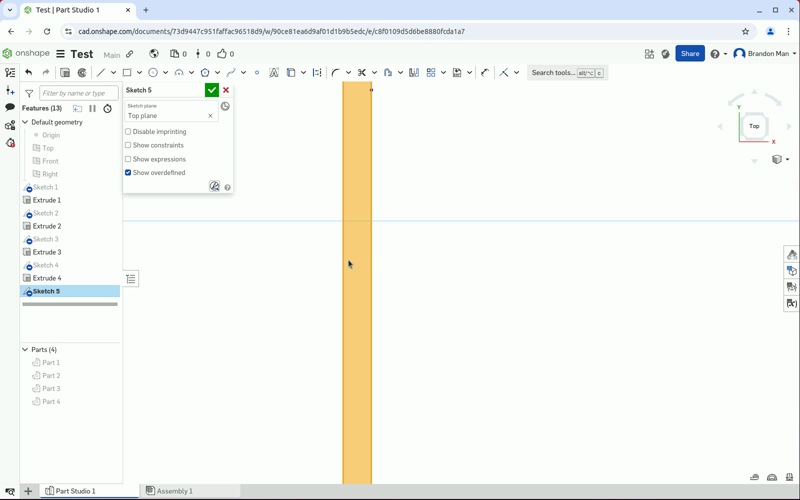
scroll(-6)
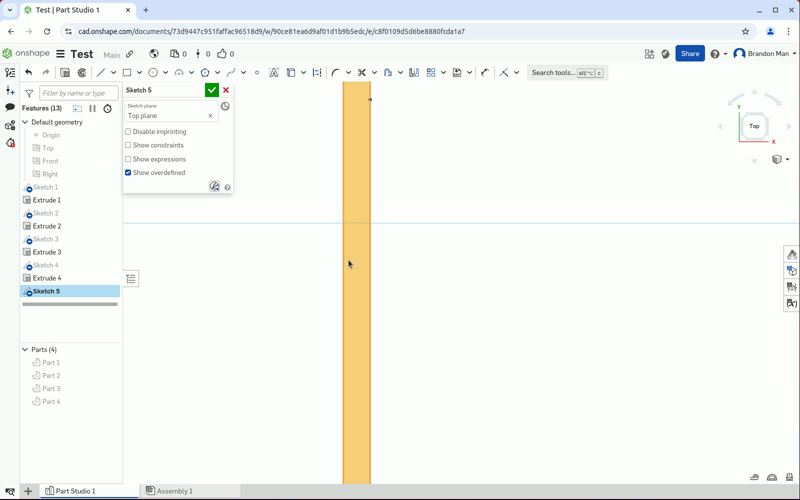
scroll(-6)
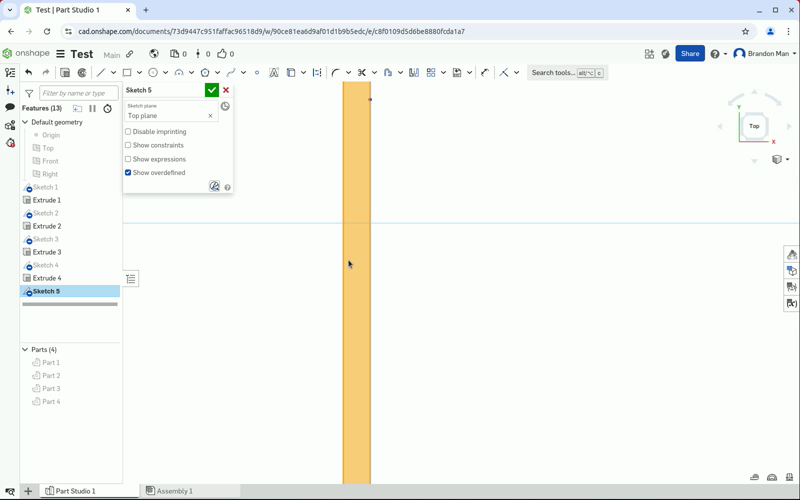
scroll(-6)
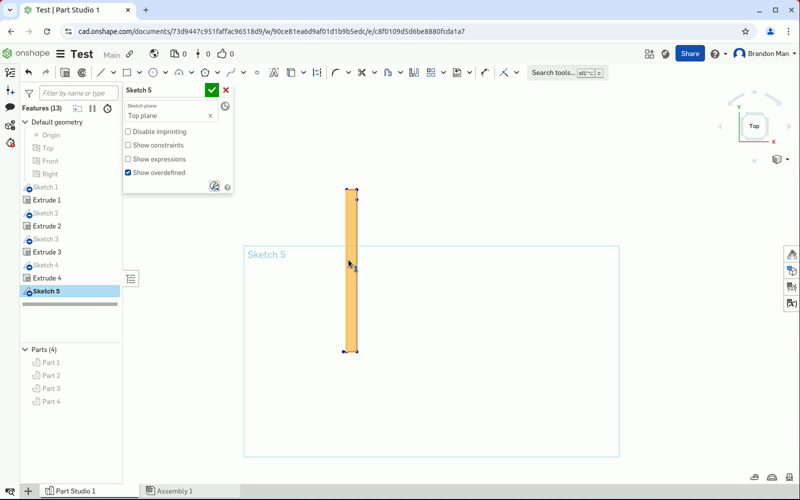
scroll(-6)
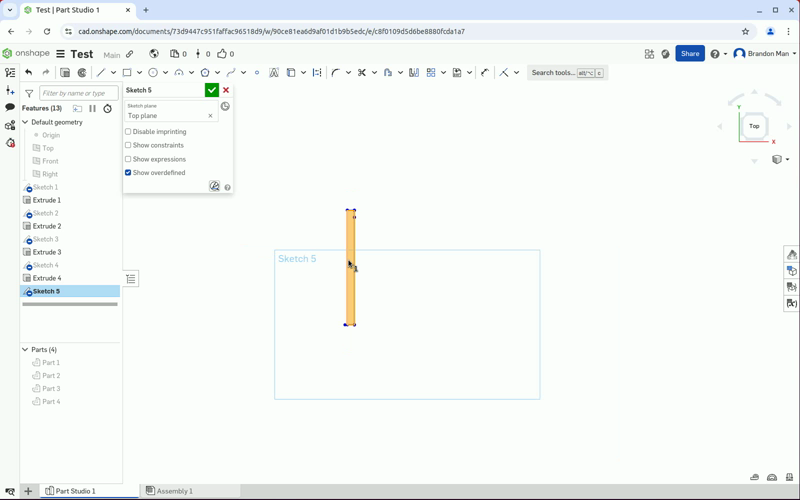
scroll(-6)
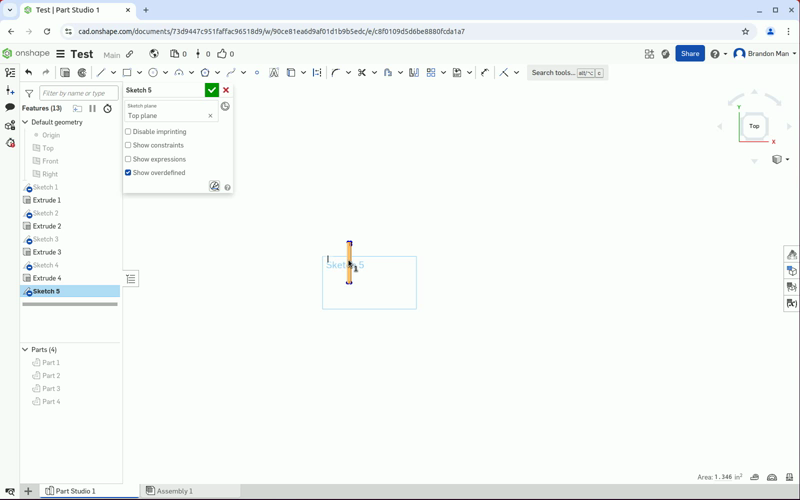
mouse_move(73, 352)
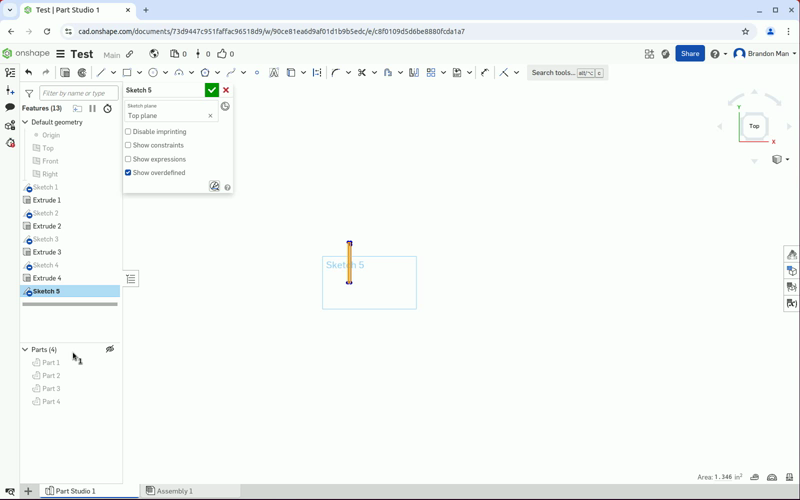
key(shift+y)
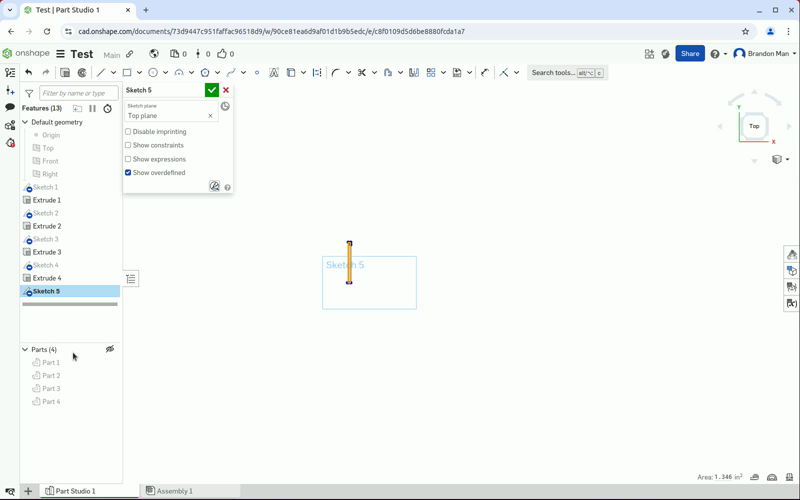
key(shift+e)
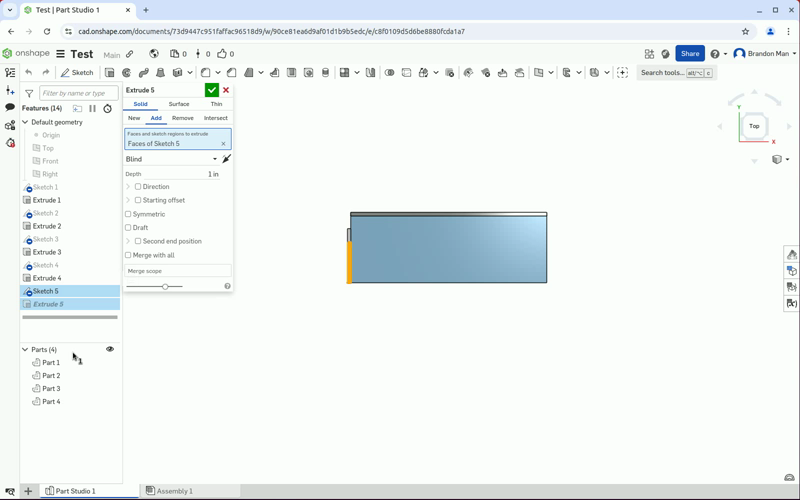
mouse_move(143, 106)
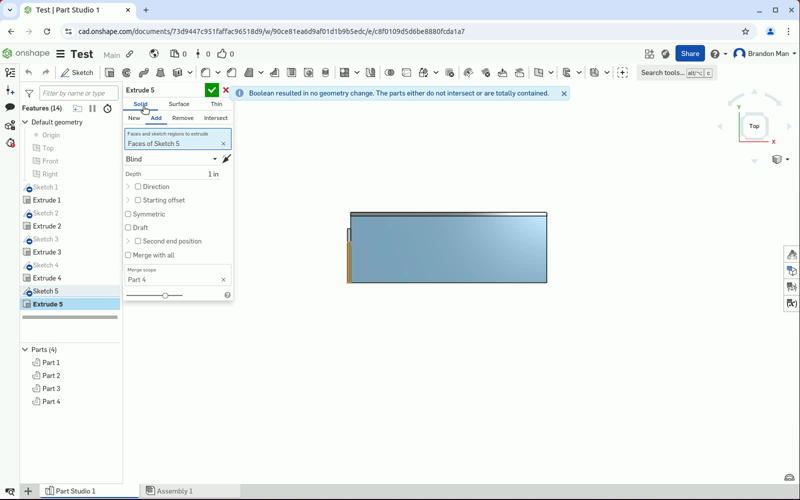
click(143, 106)
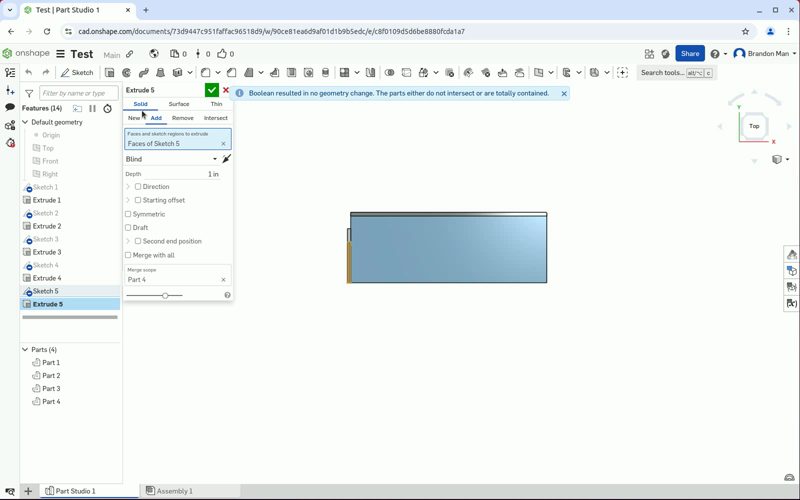
mouse_move(137, 120)
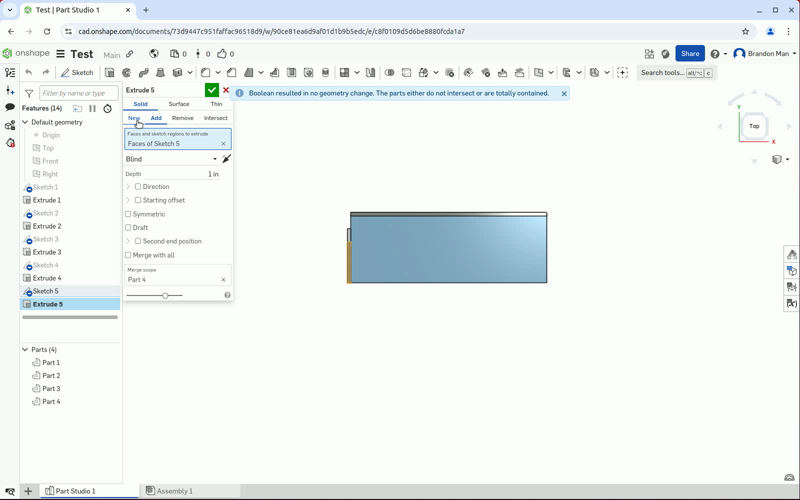
click(137, 120)
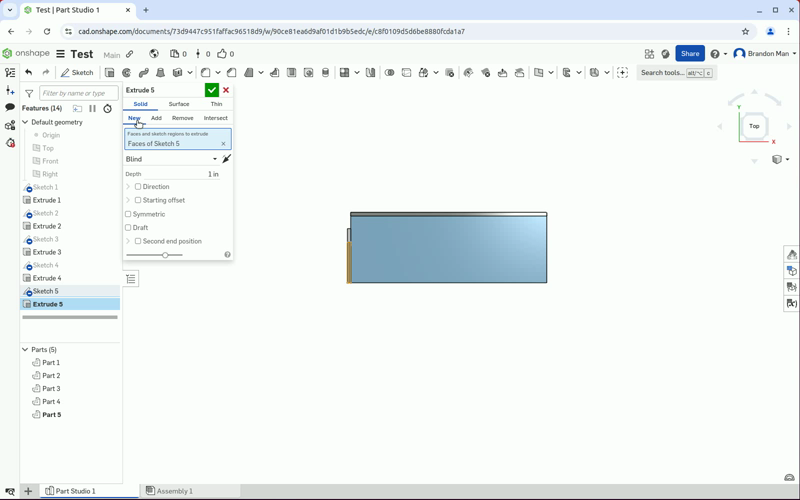
key(tab, 4)
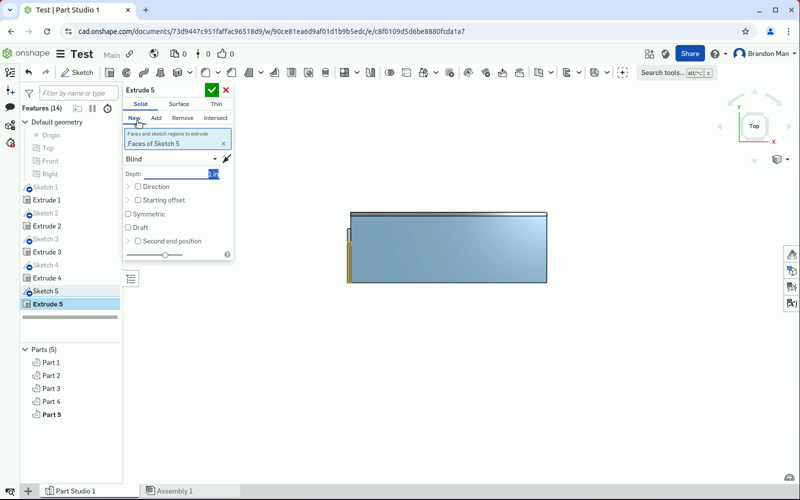
text(-0.481)
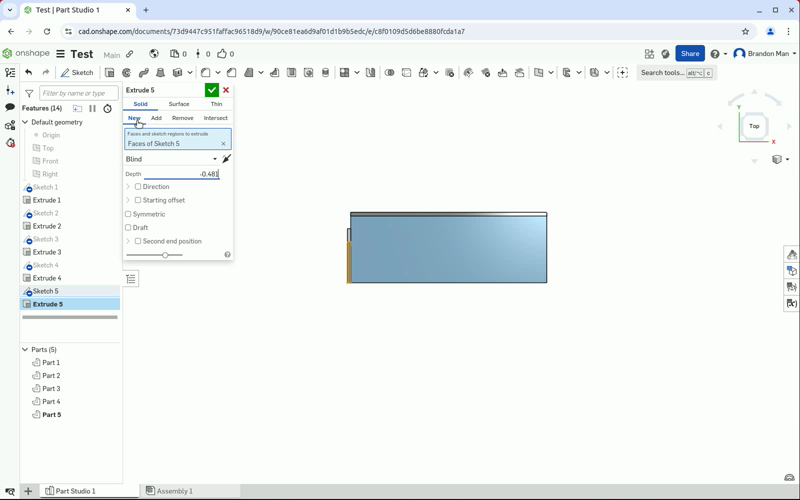
key(enter)
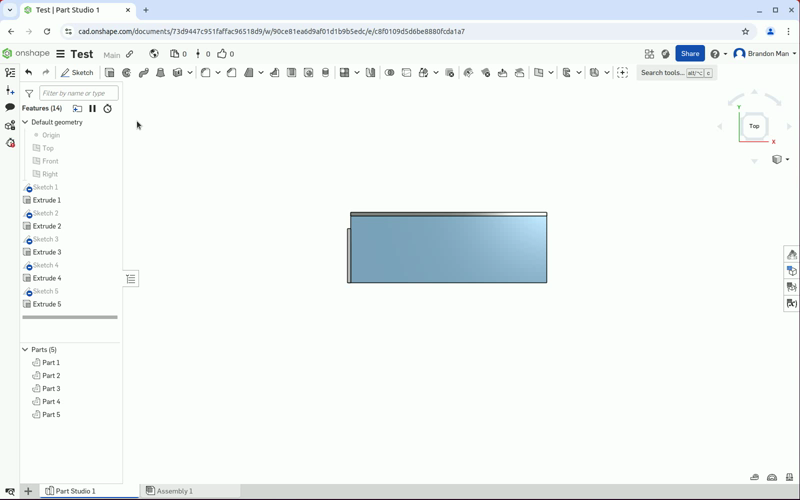
key(shift+h)
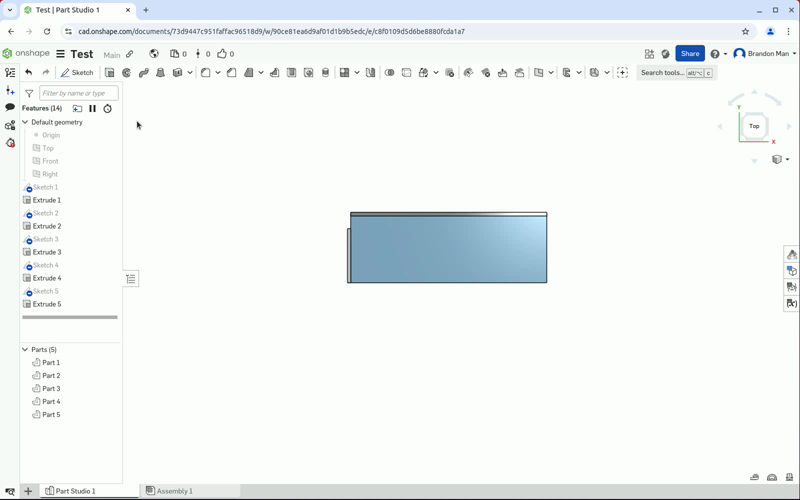
key(shift+h)
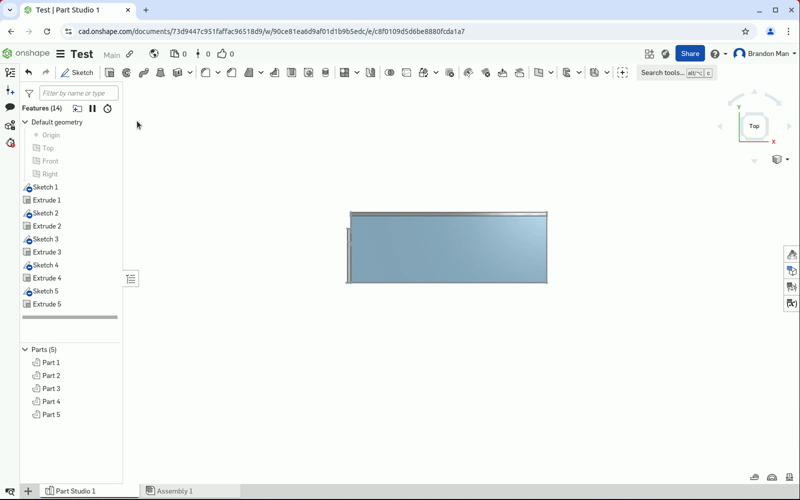
key(shift+7)
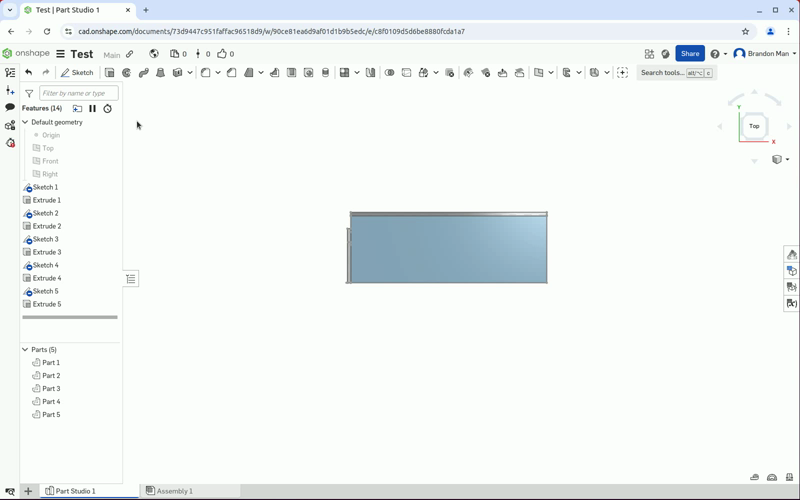
key(up, 3)
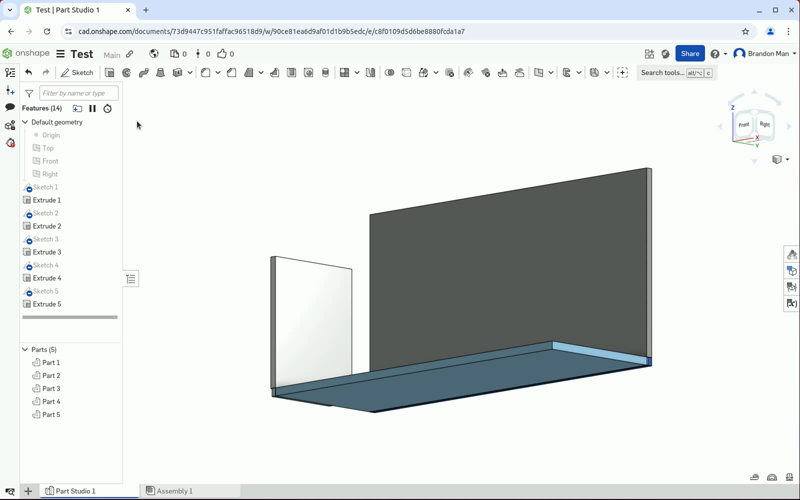
key(left, 3)
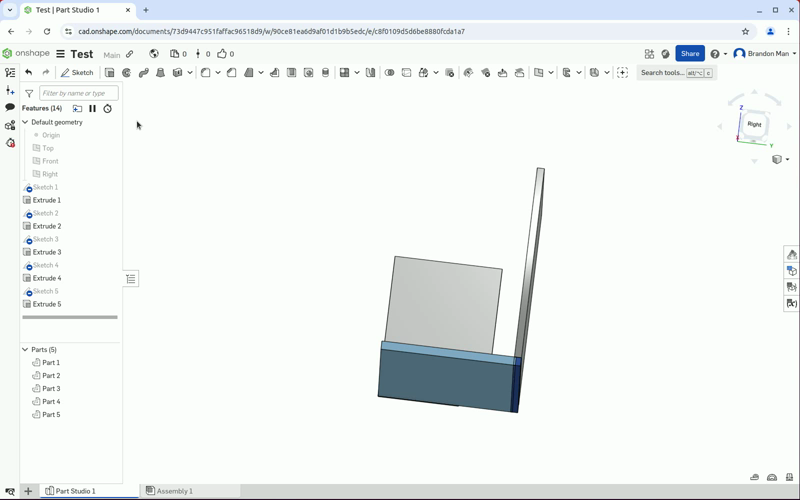
key(right, 3)
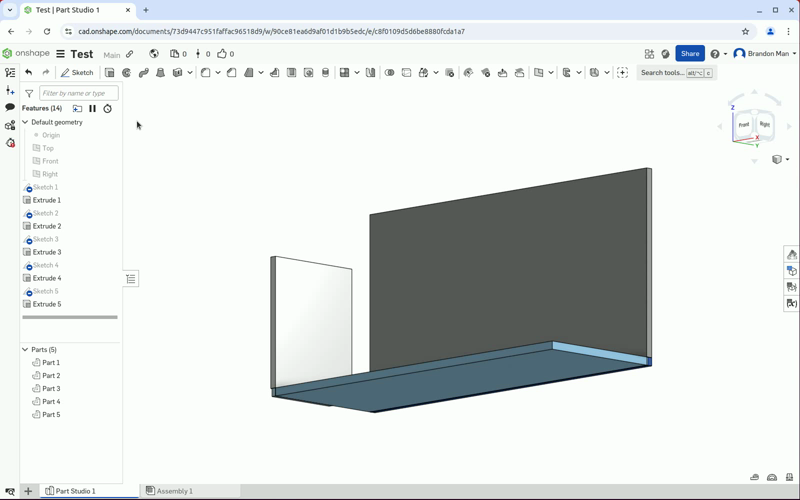
key(down, 3)
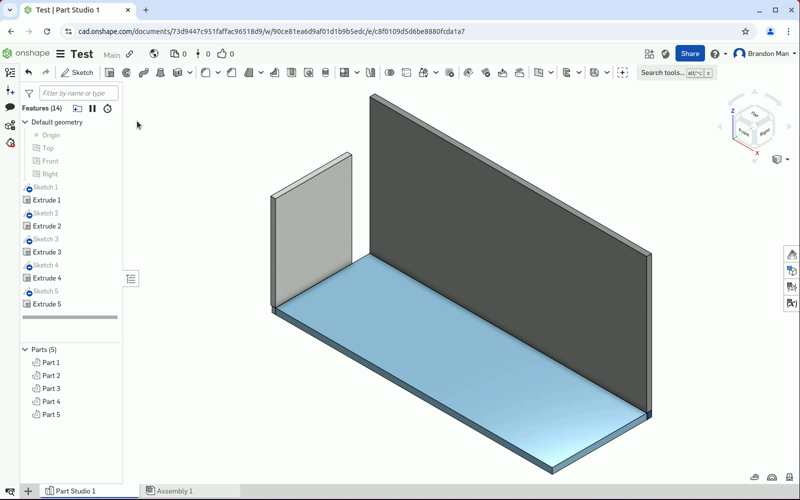
mouse_move(73, 189)
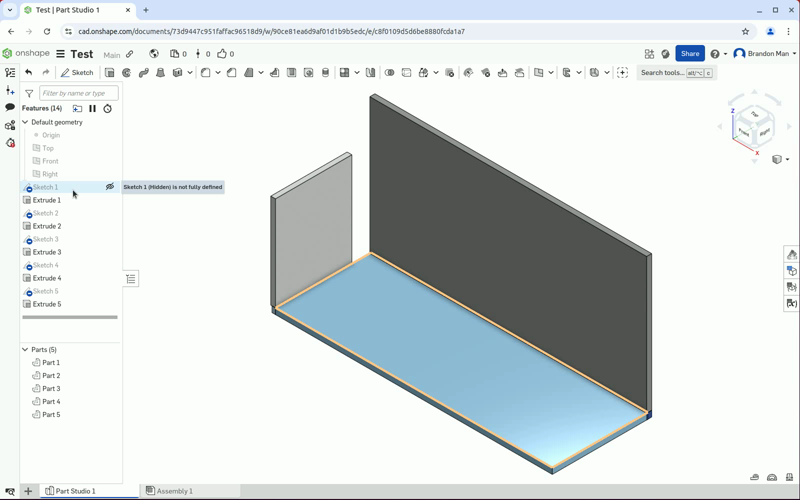
click(73, 189)